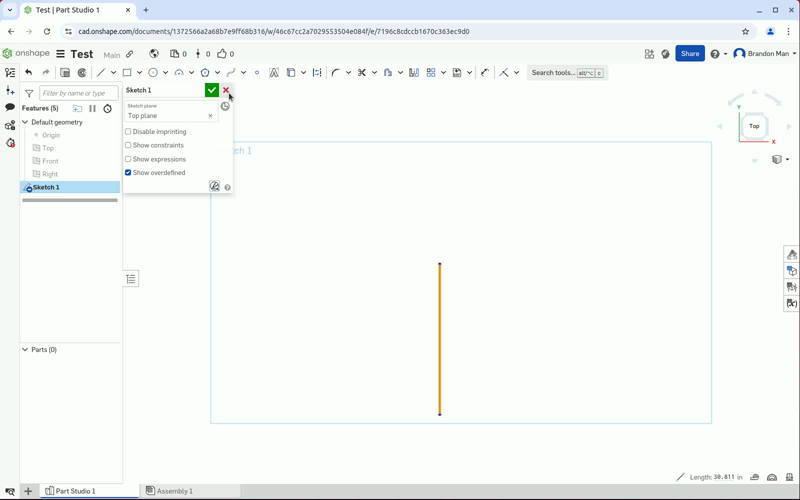
key(shift+h)
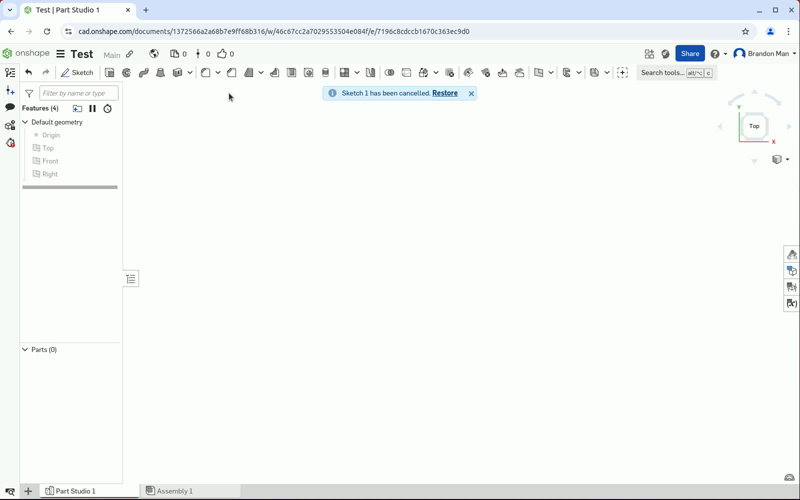
mouse_move(73, 352)
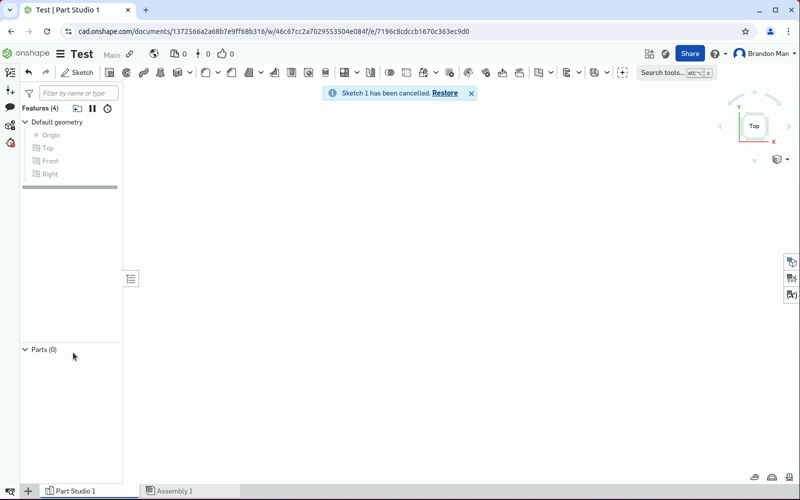
key(y)
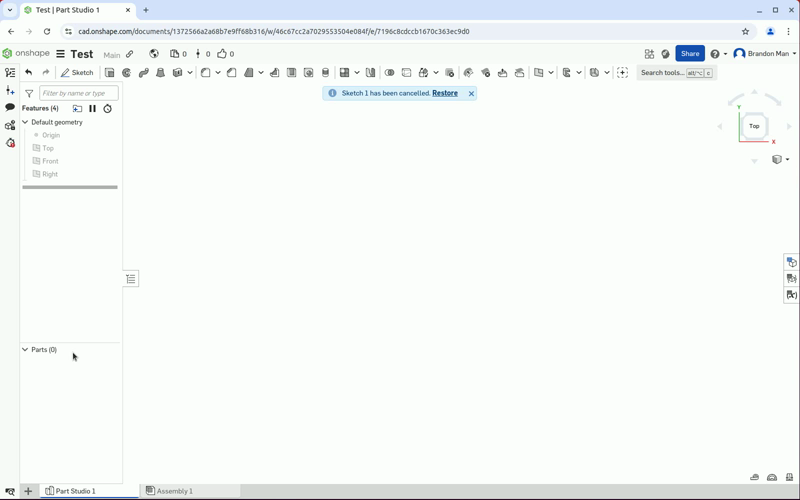
key(shift+p)
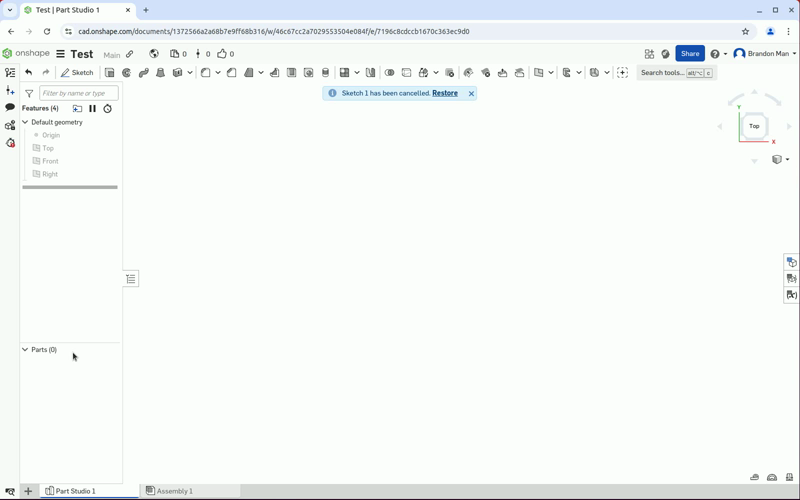
key(space)
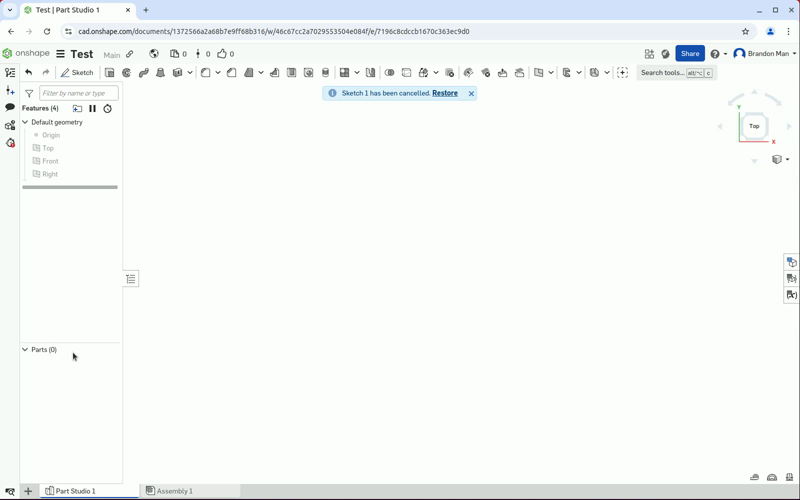
key_down(shift)
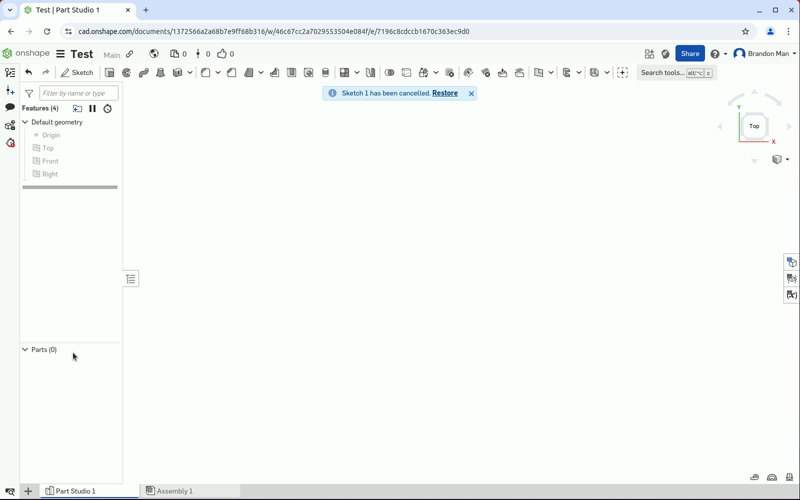
key(up)
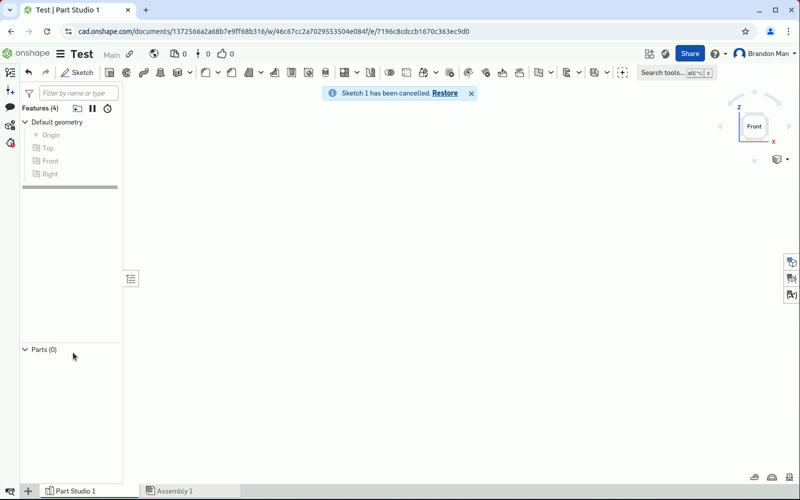
key_up(shift)
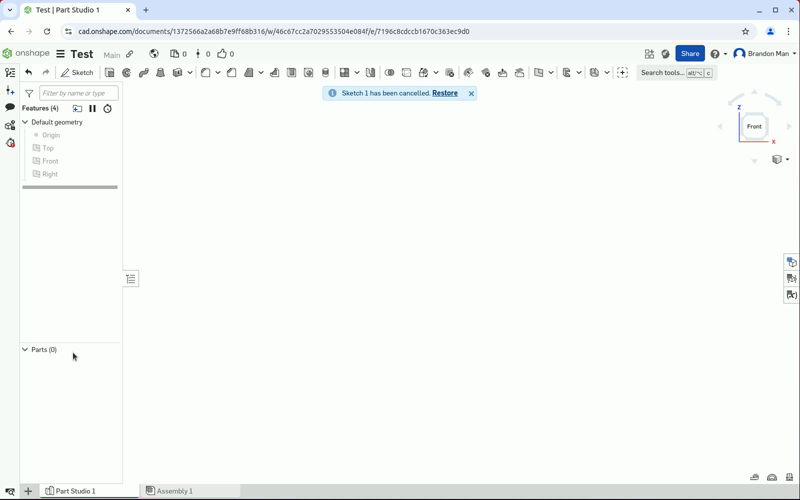
key(space)
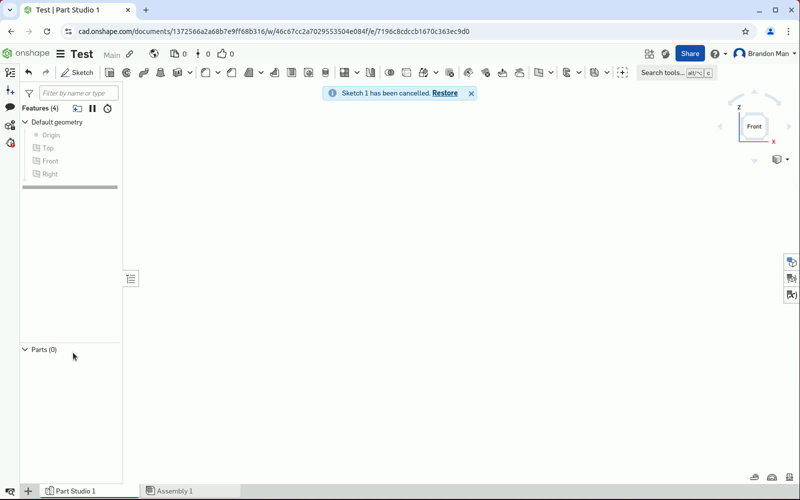
key_down(shift)
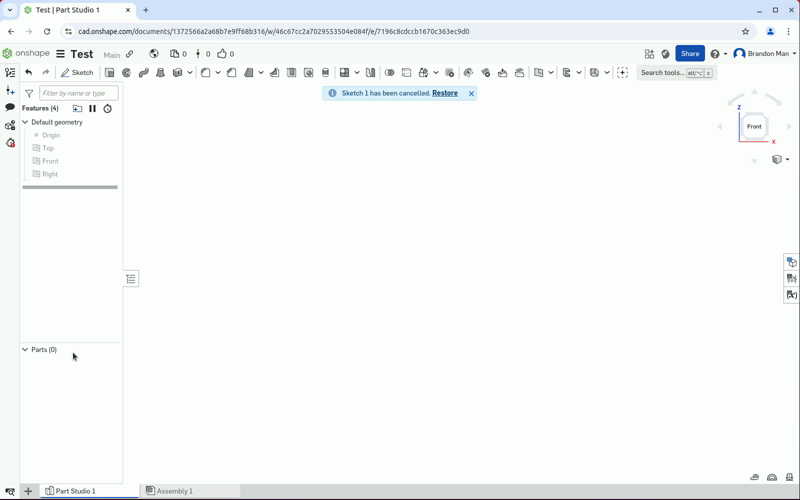
key(left)
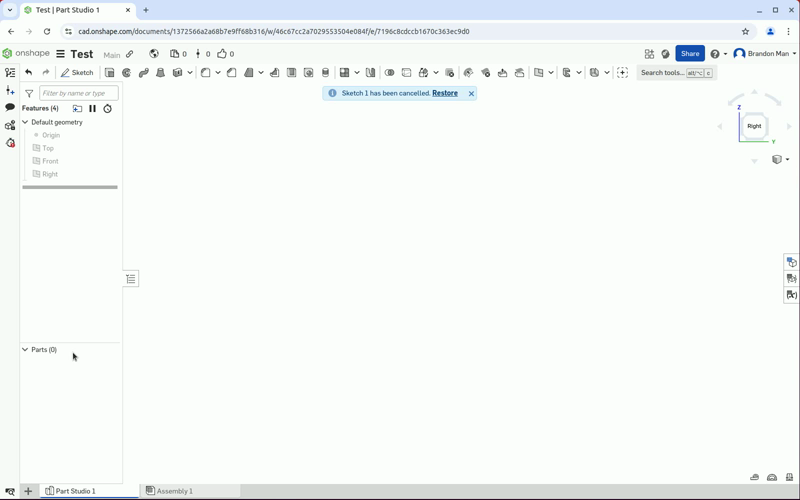
key_up(shift)
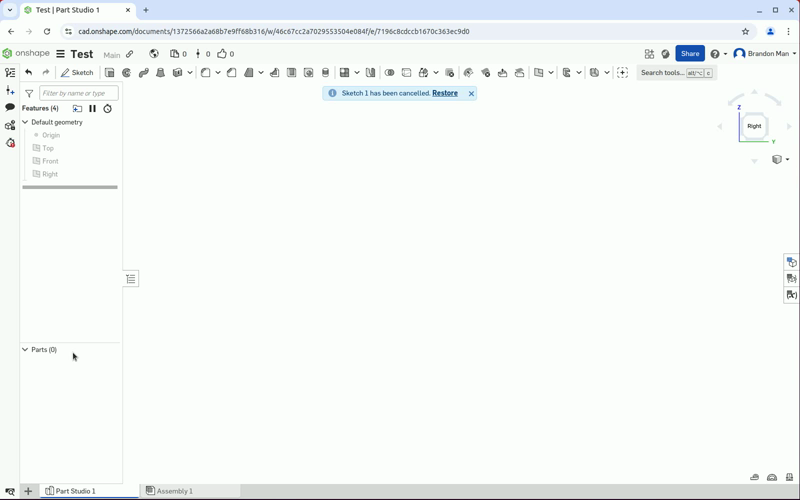
mouse_move(73, 352)
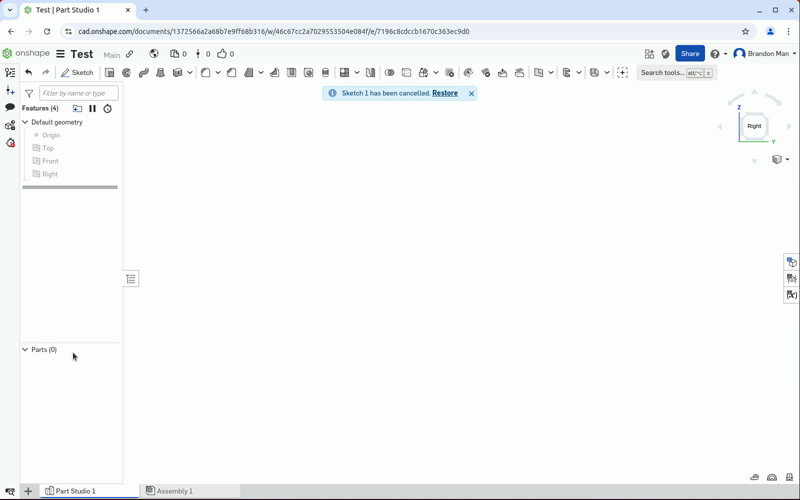
key(shift+y)
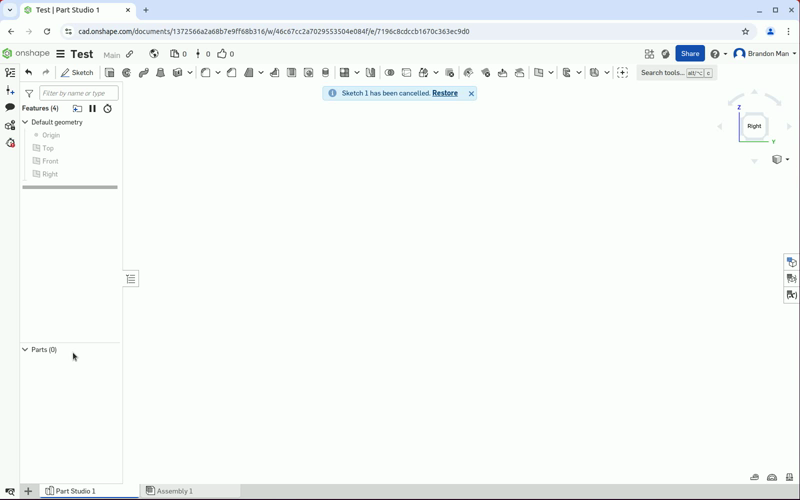
key(shift+s)
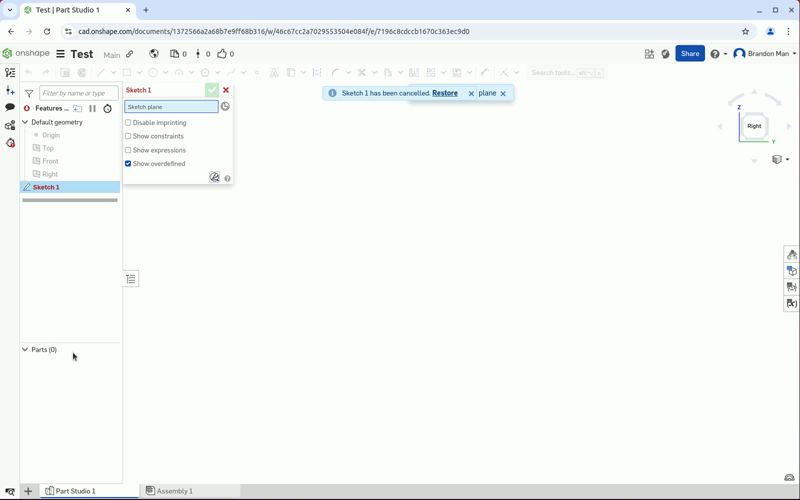
mouse_move(73, 176)
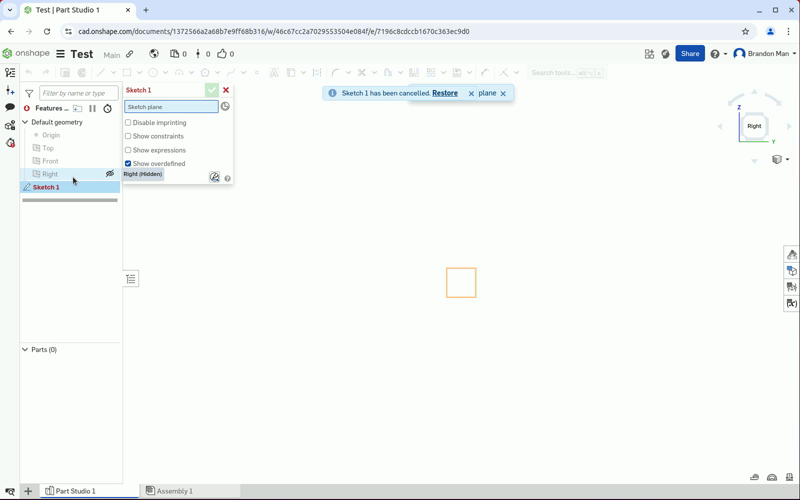
click(73, 176)
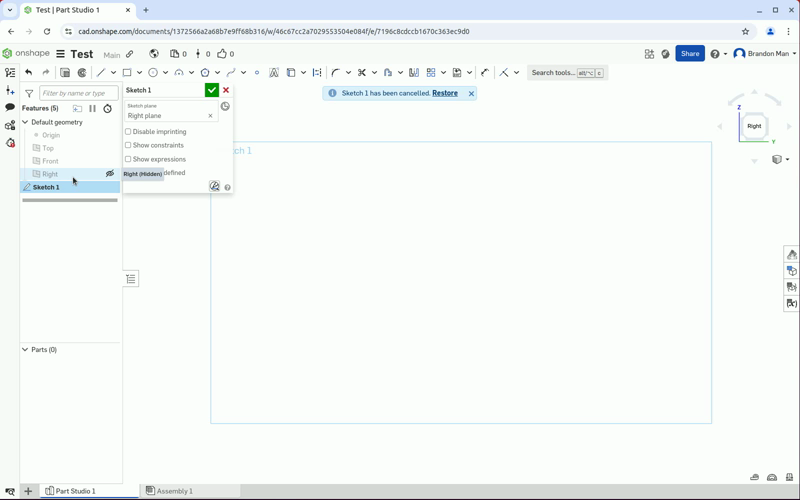
mouse_move(73, 352)
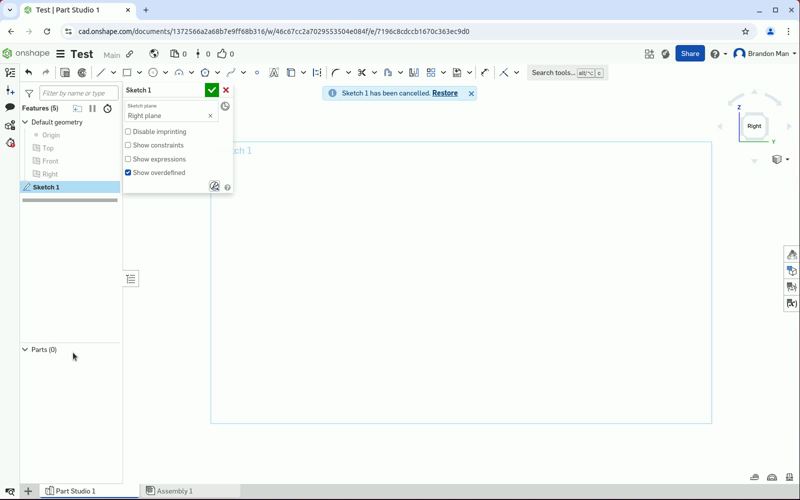
key(y)
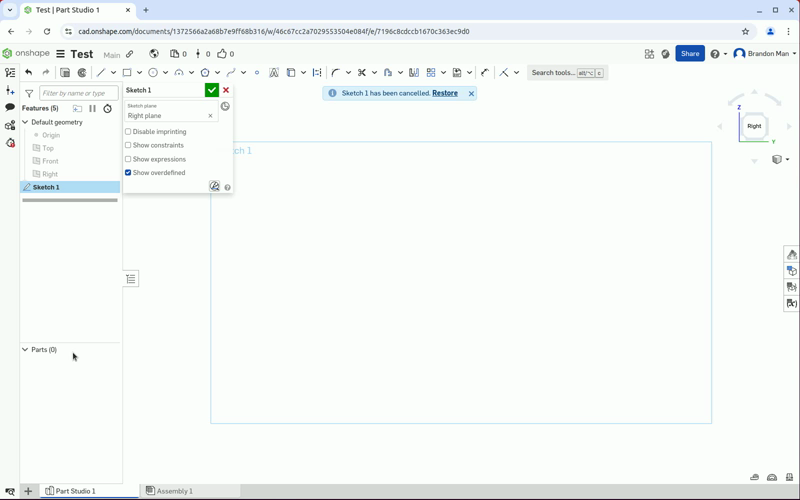
key(l)
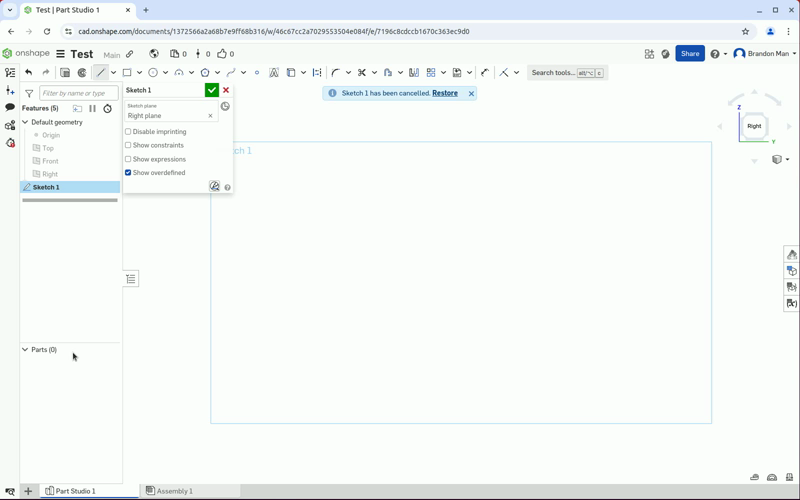
key_down(shift)
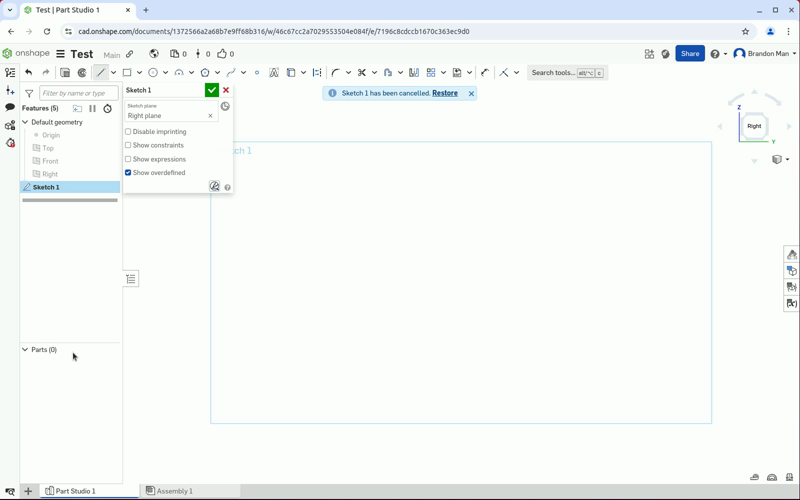
mouse_move(359, 316)
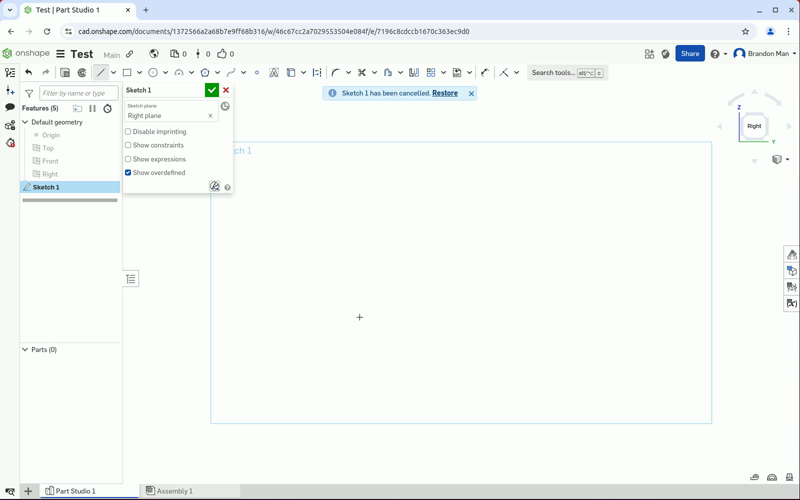
click(359, 316)
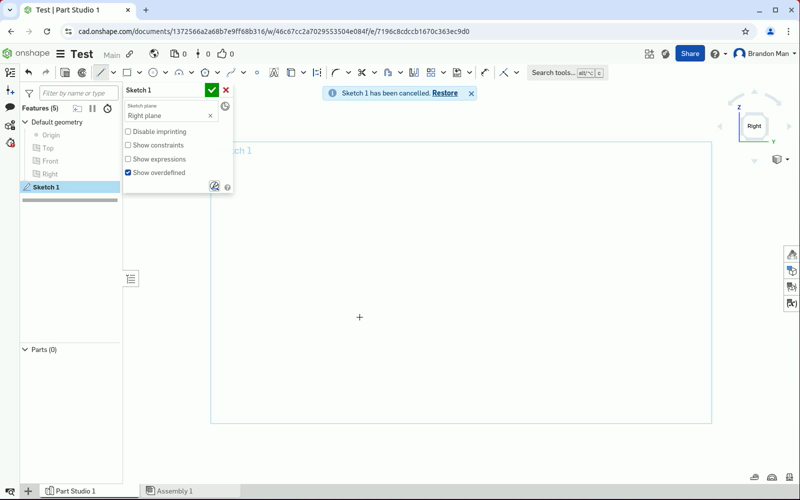
key_up(shift)
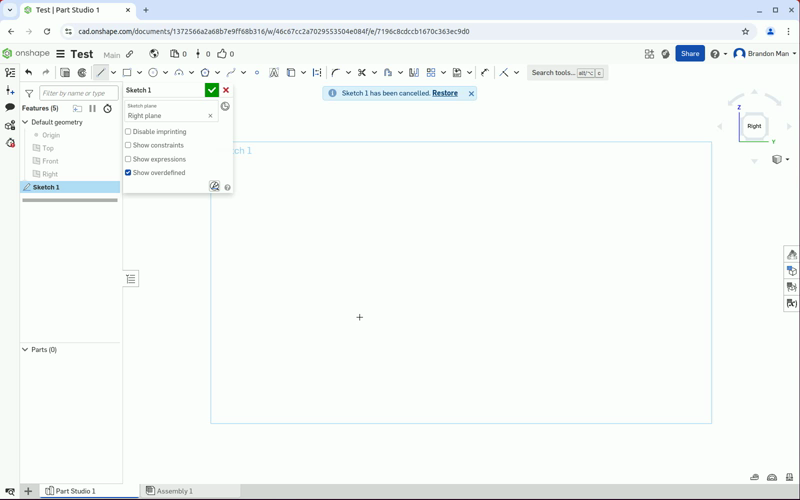
key_down(shift)
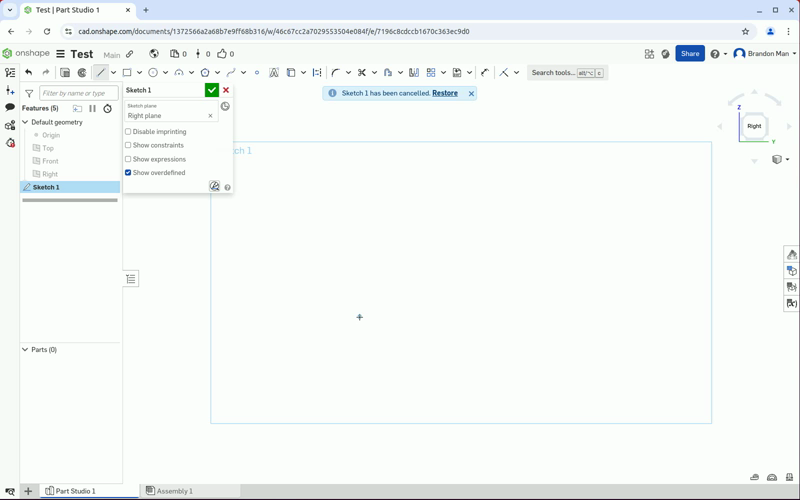
mouse_move(389, 316)
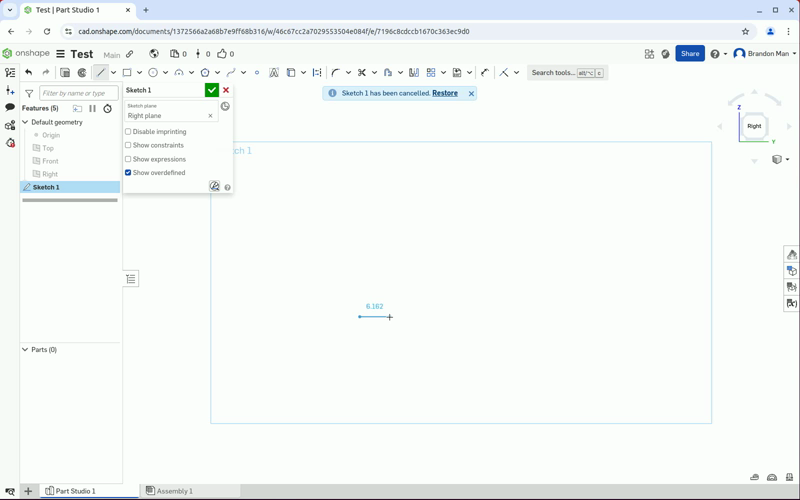
mouse_move(359, 270)
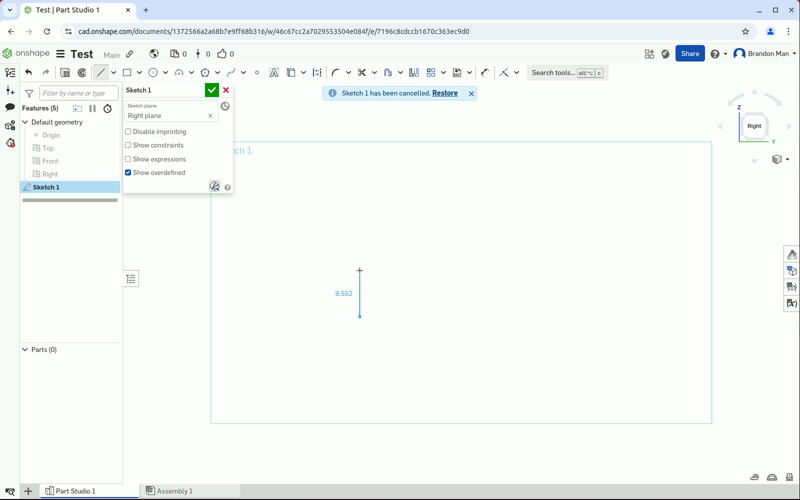
click(359, 270)
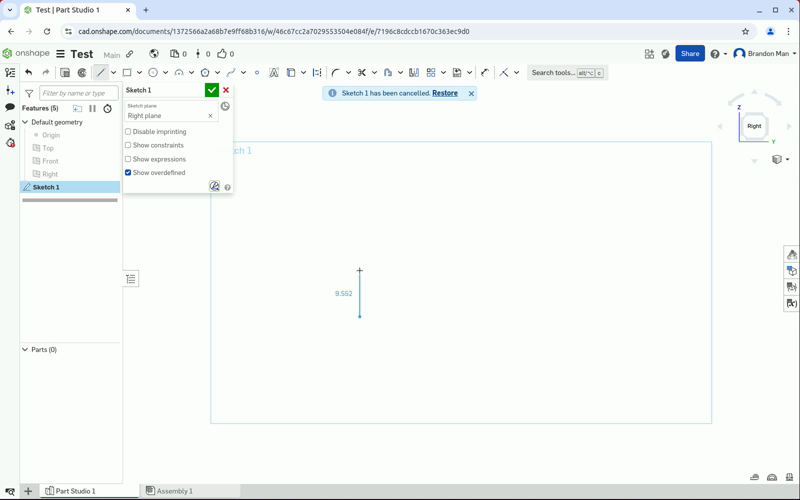
key_up(shift)
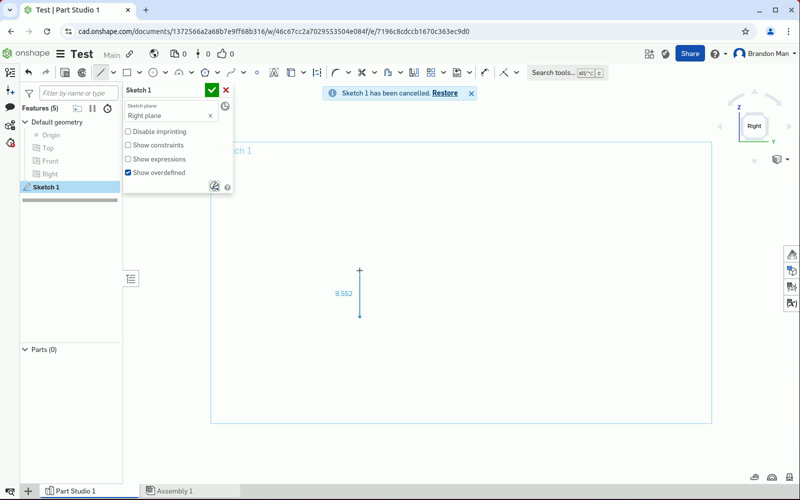
key(esc)
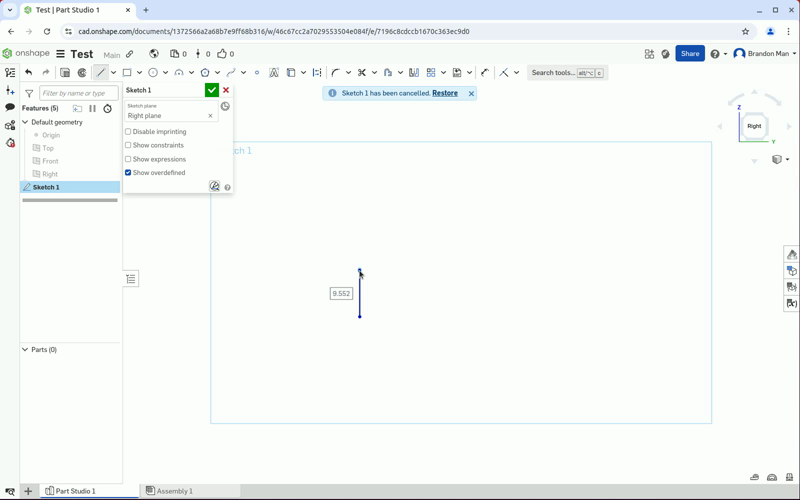
key(a)
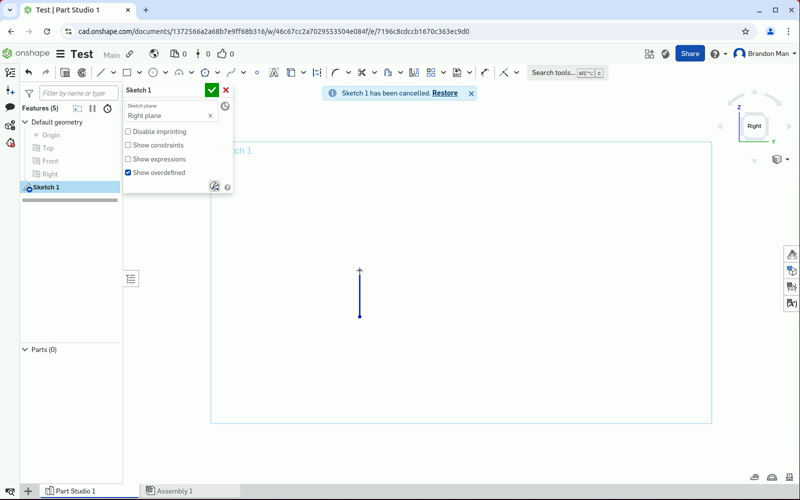
mouse_move(359, 270)
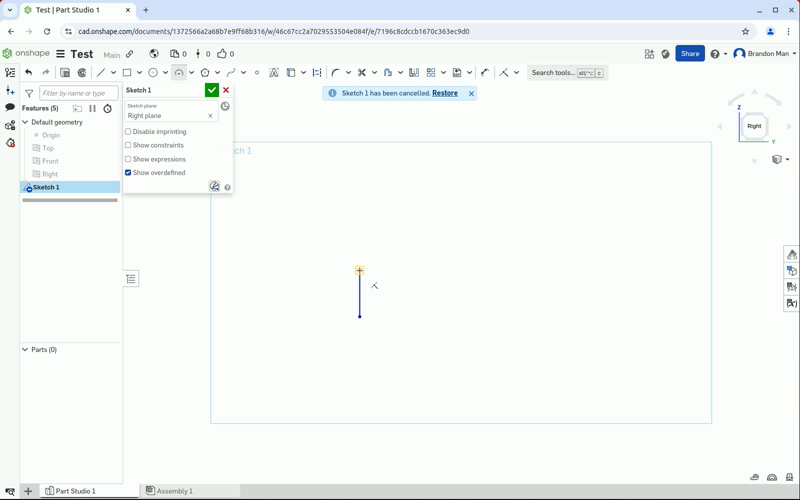
click(359, 270)
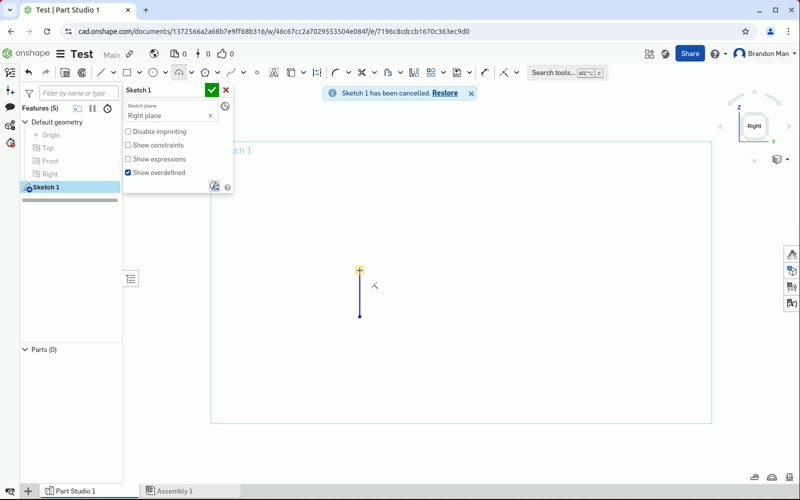
key_down(shift)
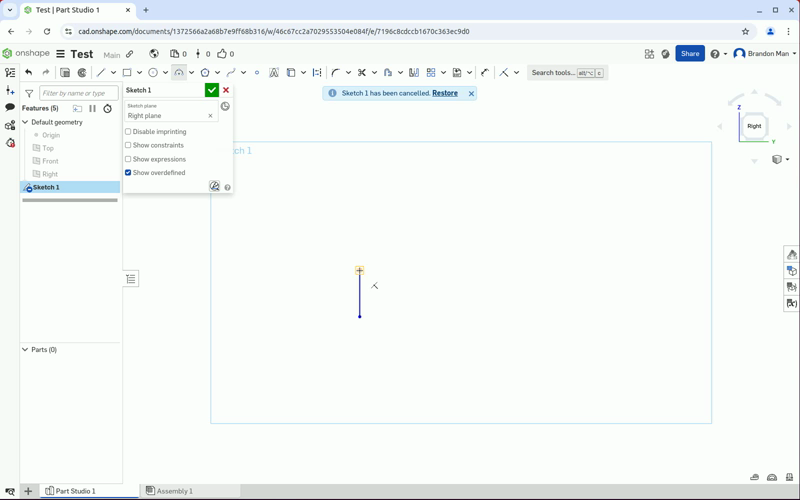
mouse_move(362, 265)
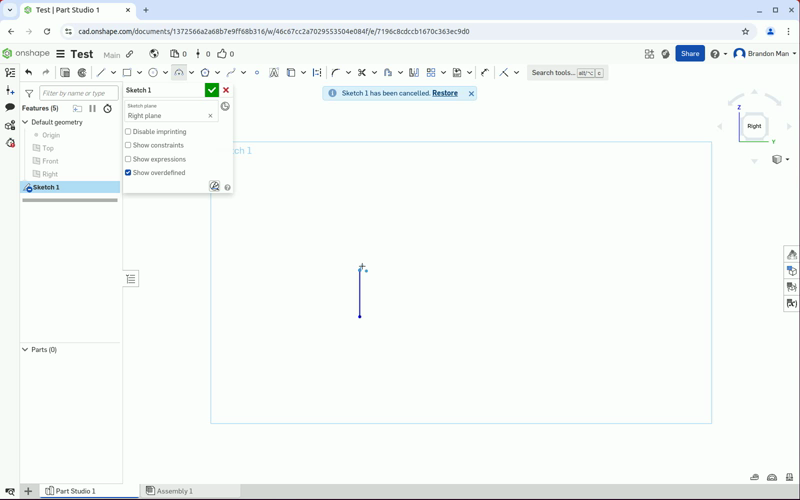
scroll(6)
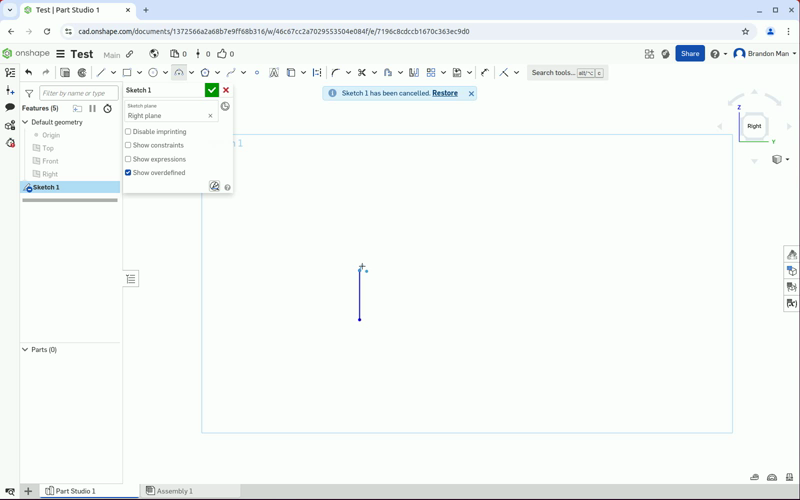
scroll(6)
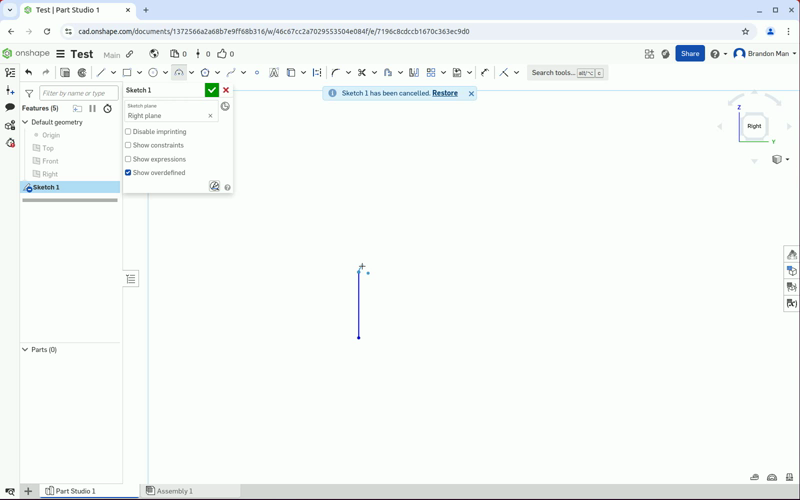
scroll(6)
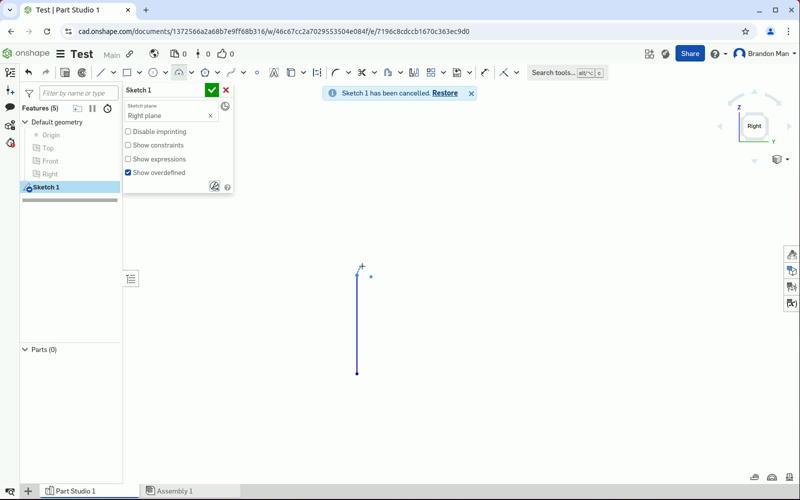
scroll(6)
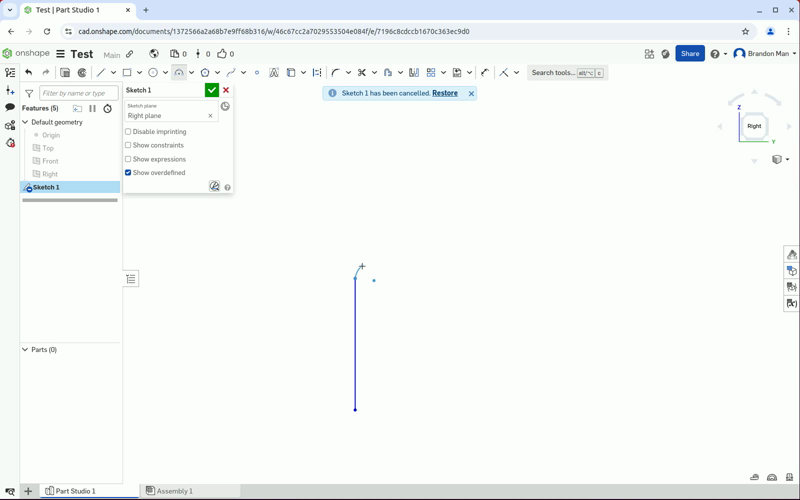
scroll(6)
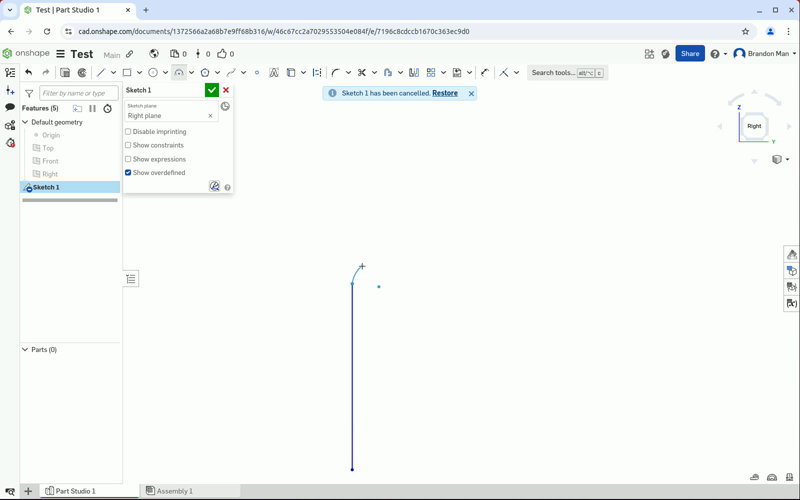
scroll(6)
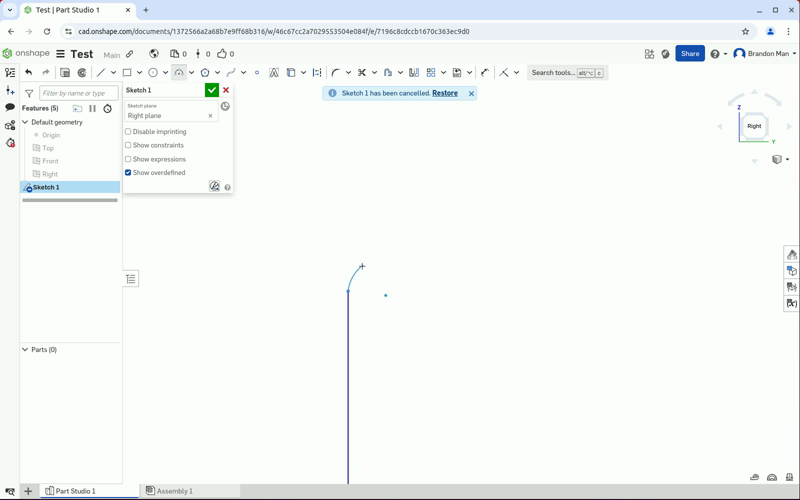
scroll(6)
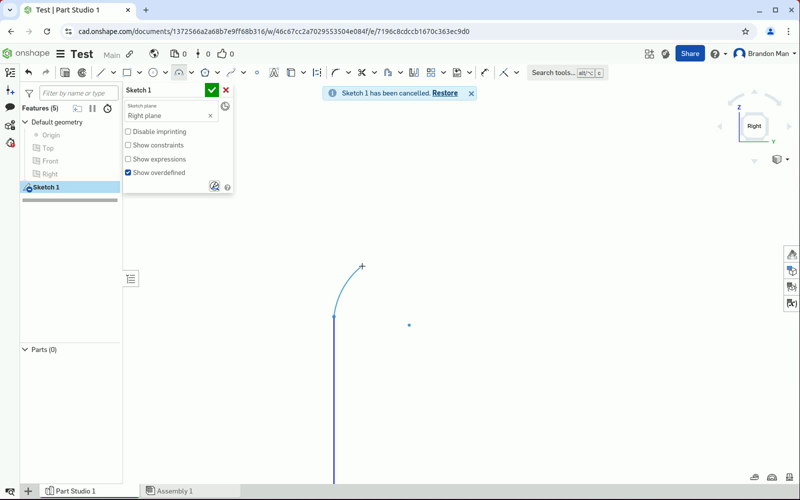
click(362, 265)
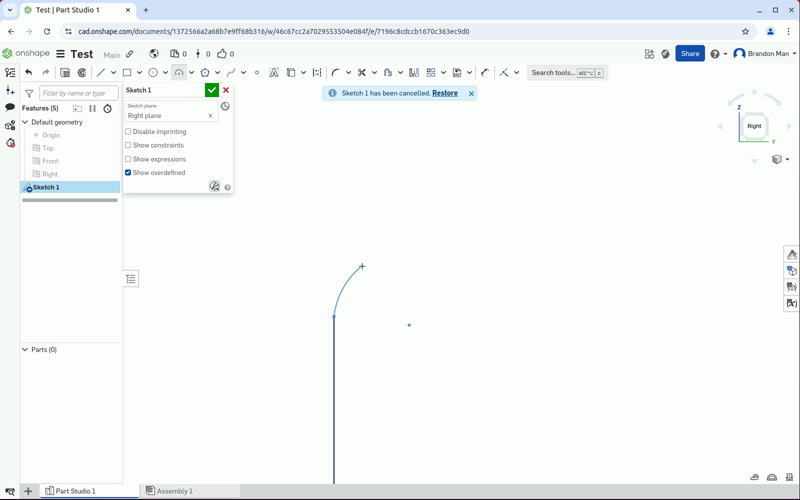
scroll(-6)
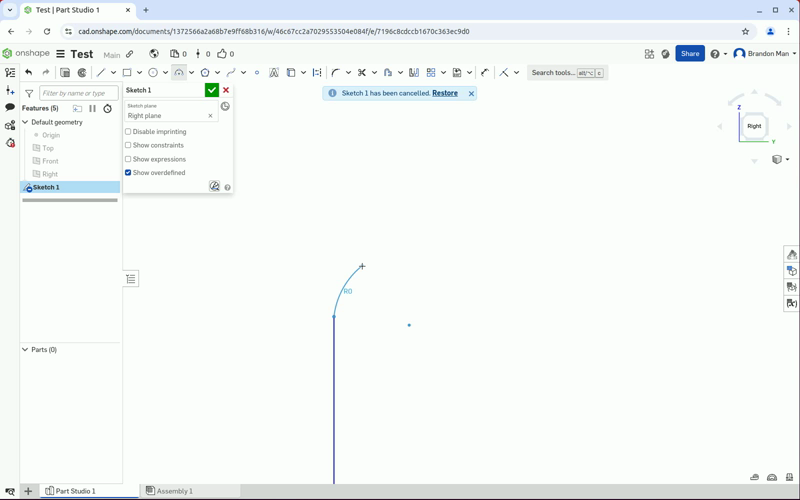
scroll(-6)
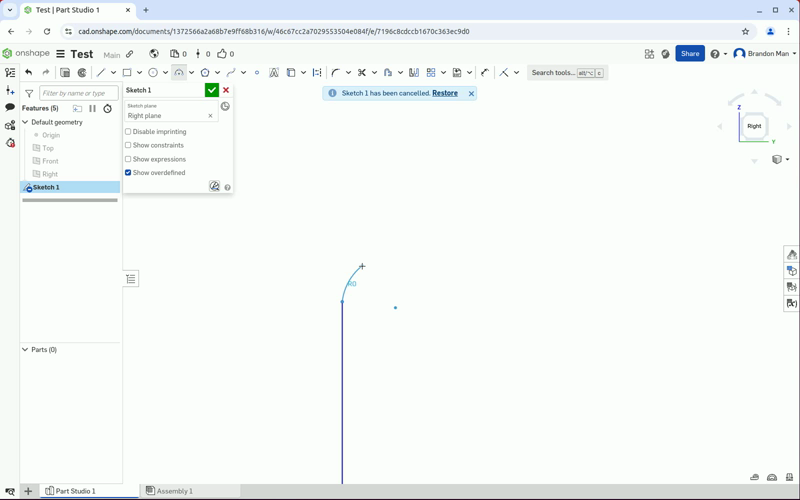
scroll(-6)
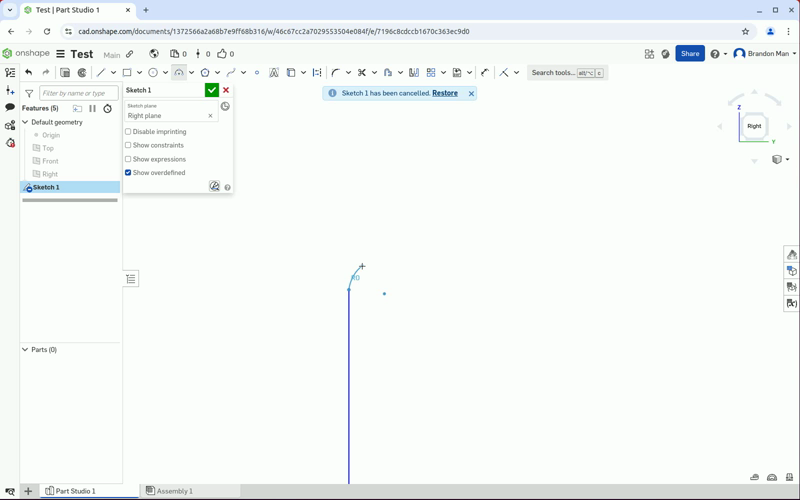
scroll(-6)
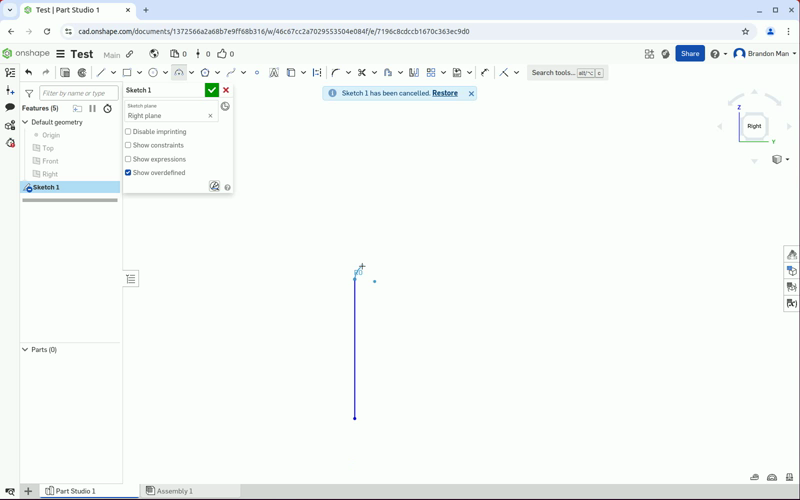
scroll(-6)
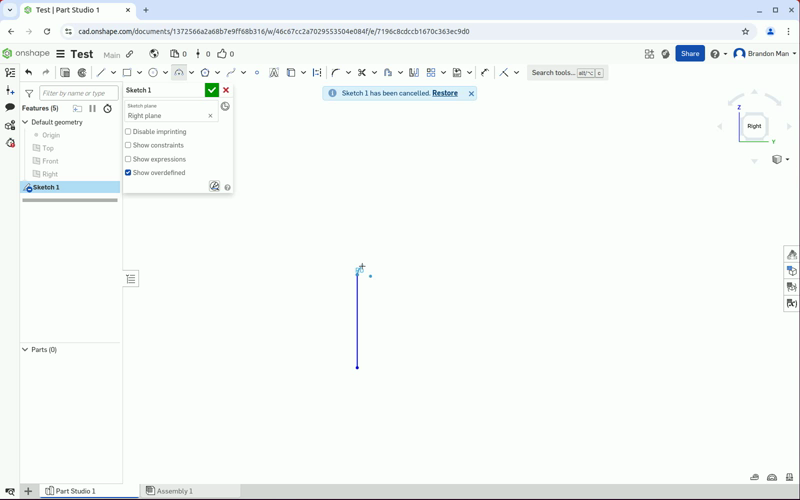
scroll(-6)
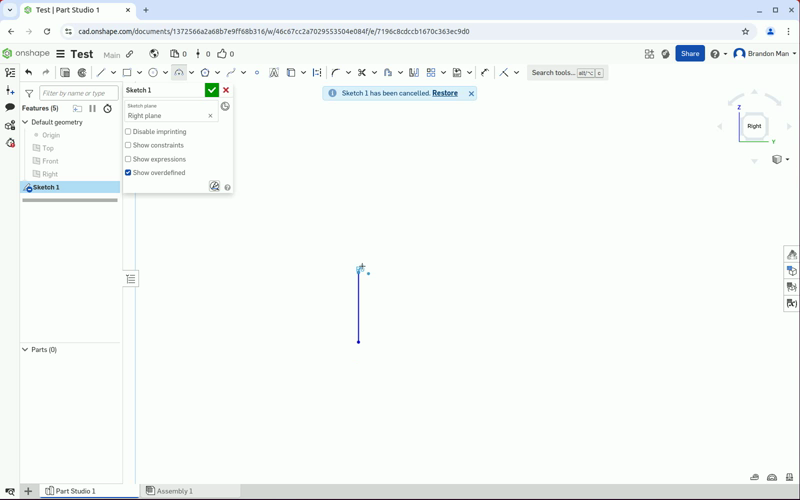
scroll(-6)
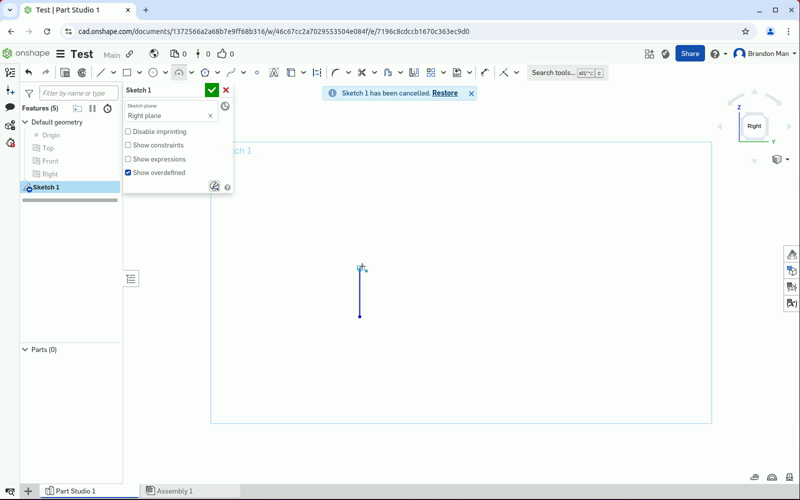
mouse_move(359, 267)
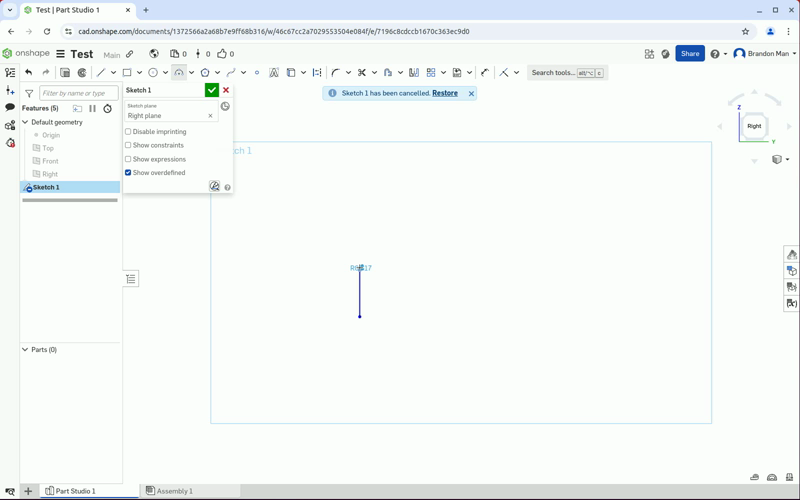
scroll(6)
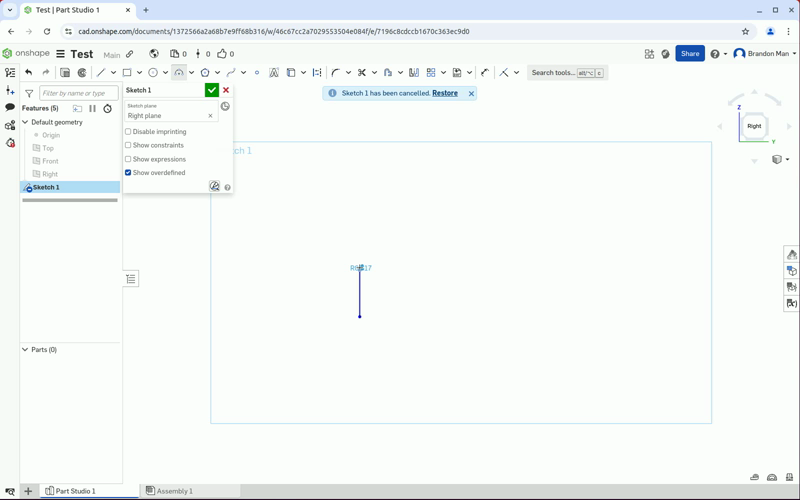
scroll(6)
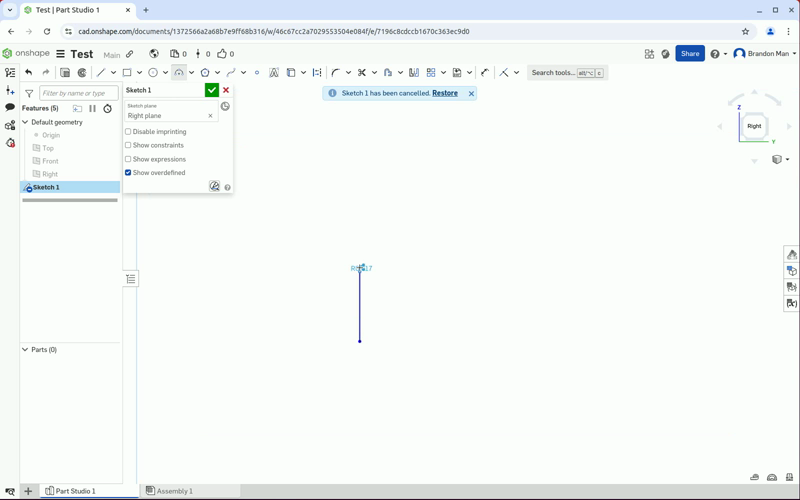
scroll(6)
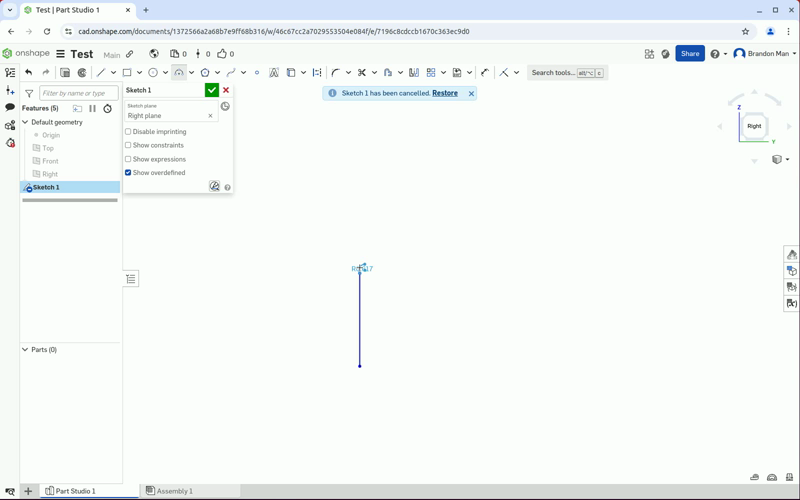
scroll(6)
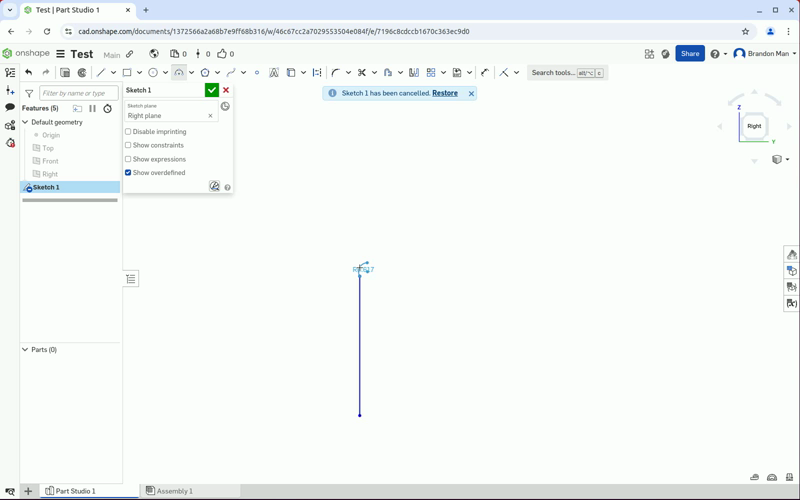
scroll(6)
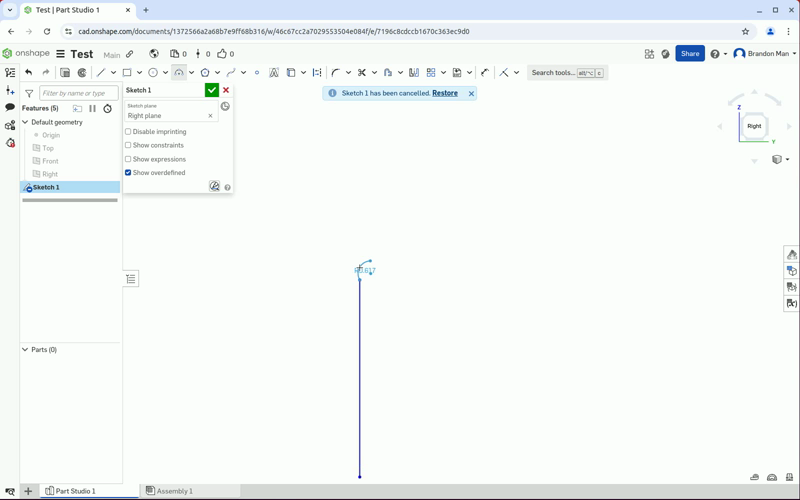
scroll(6)
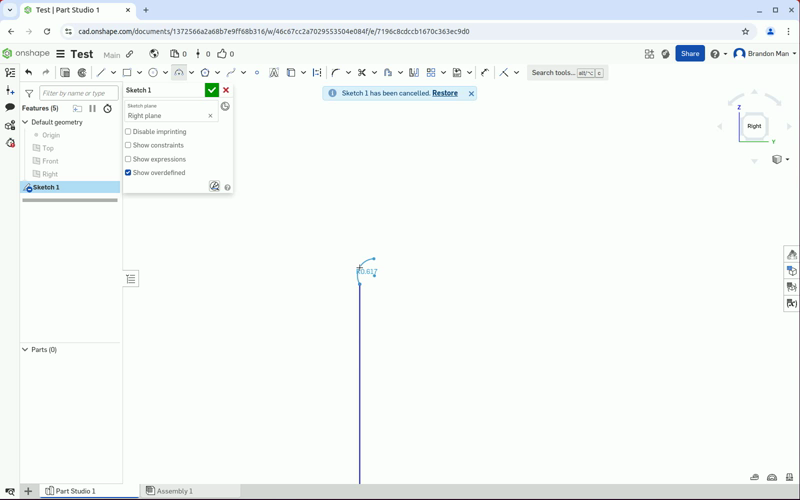
scroll(6)
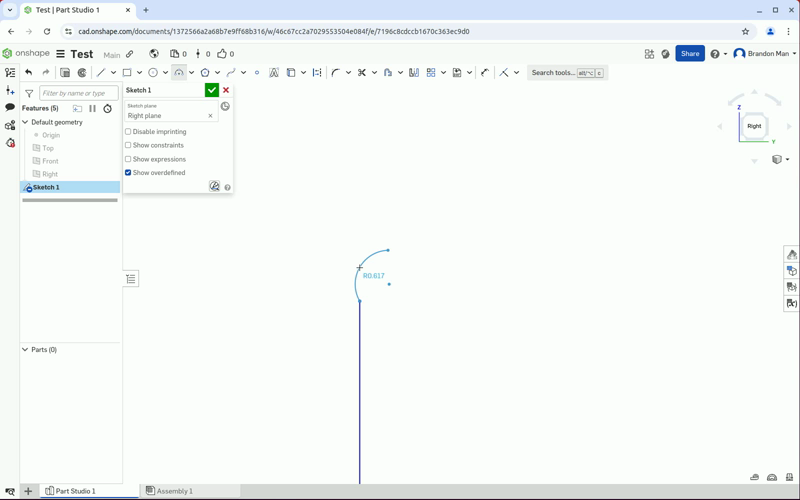
click(359, 267)
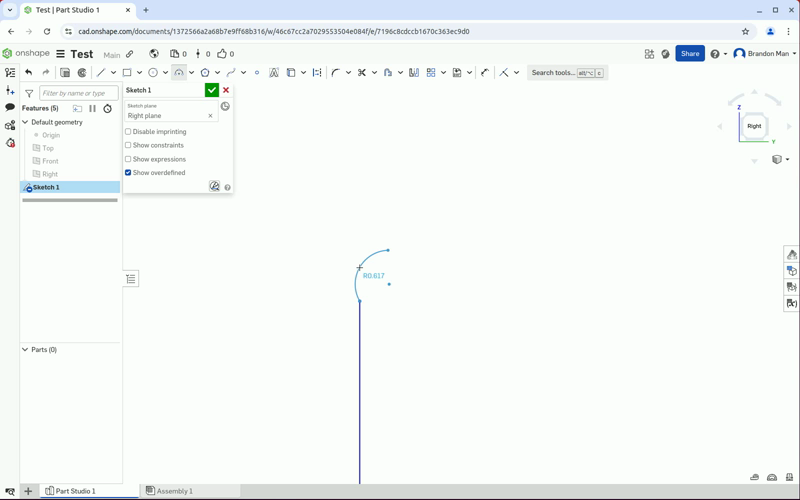
scroll(-6)
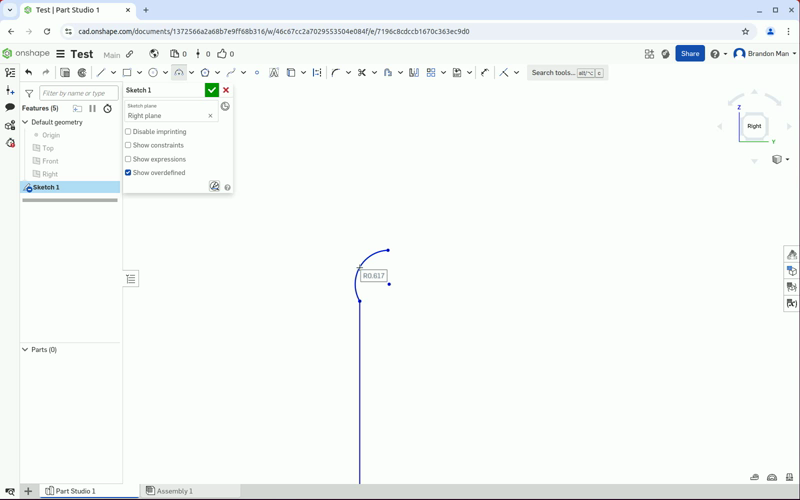
scroll(-6)
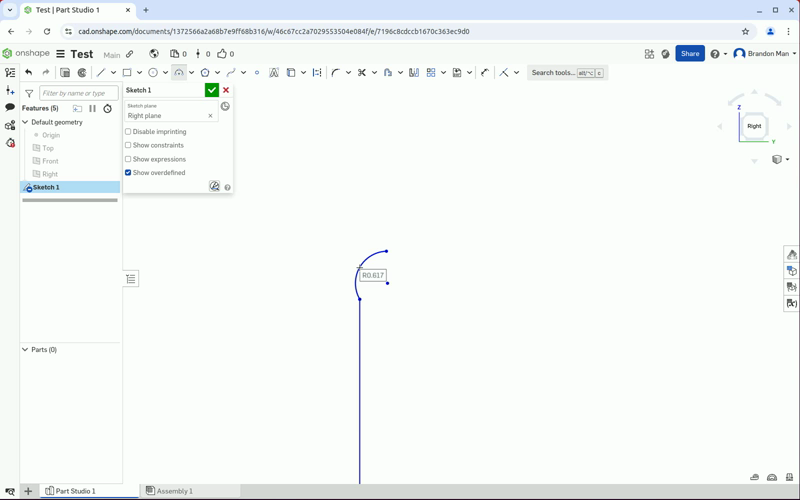
scroll(-6)
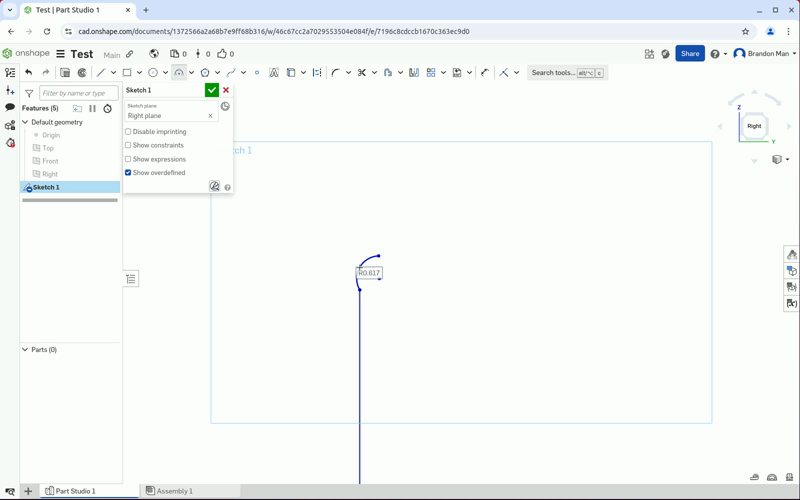
scroll(-6)
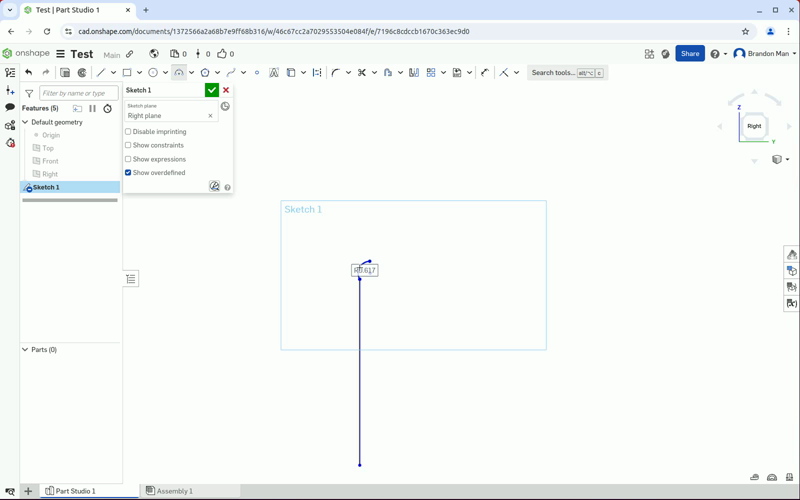
scroll(-6)
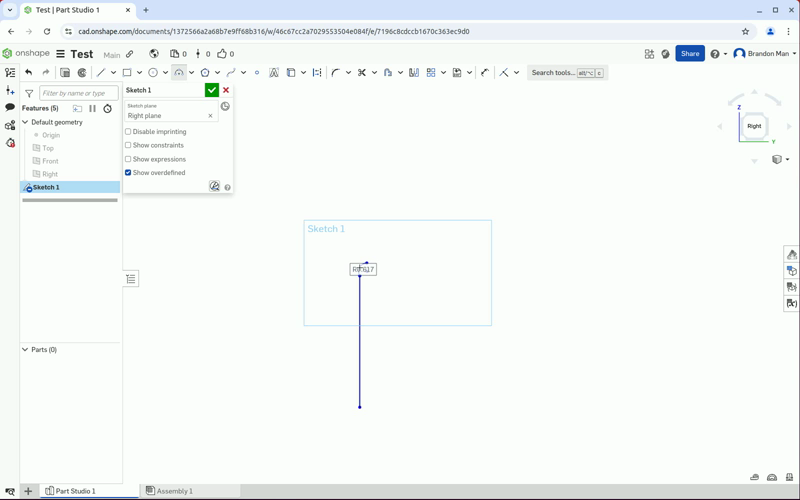
scroll(-6)
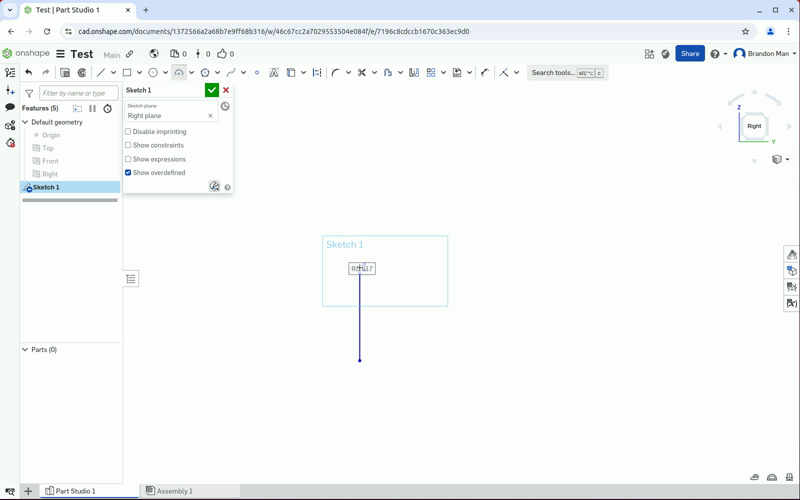
scroll(-6)
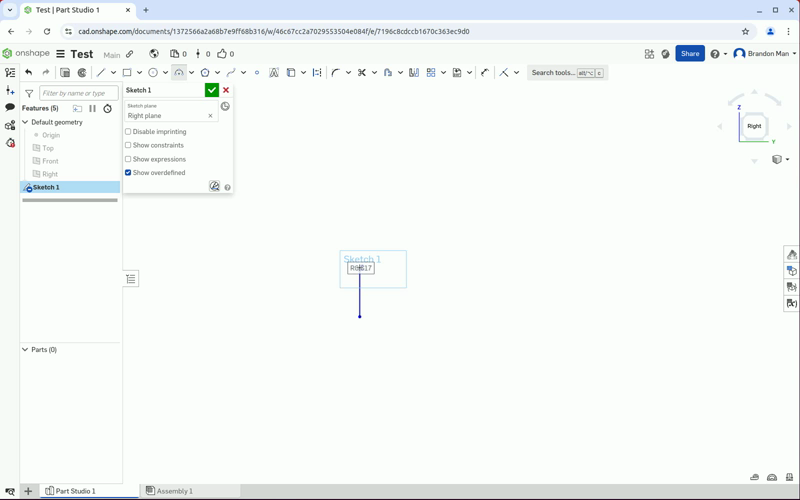
key_up(shift)
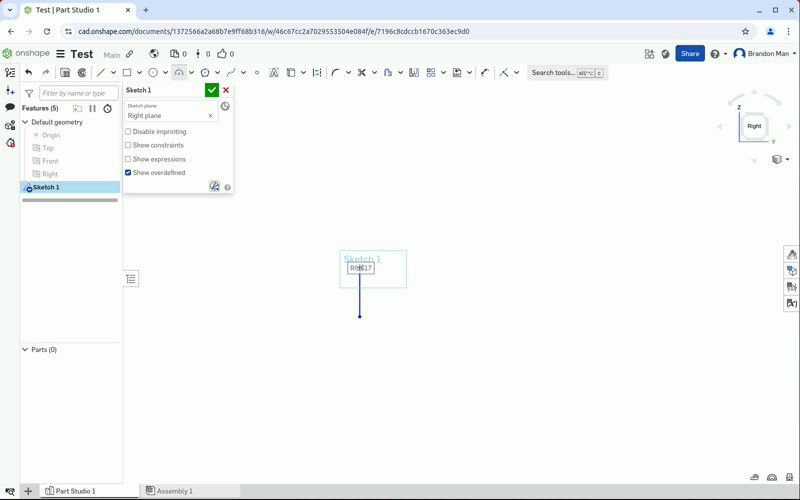
key(esc)
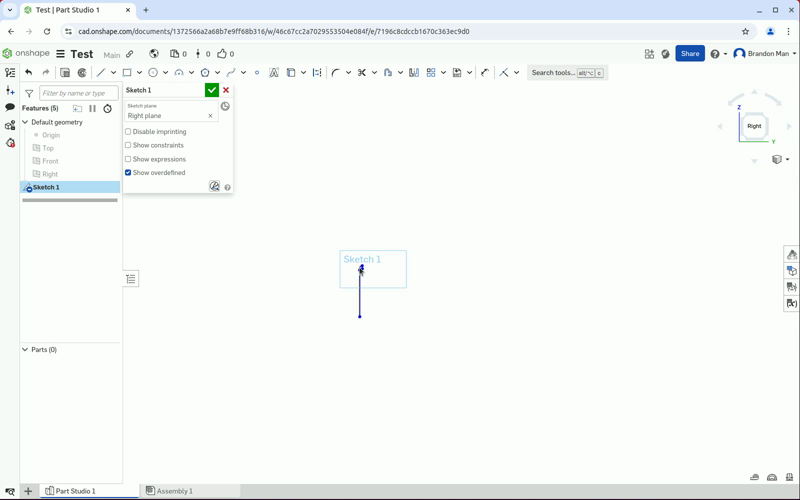
key(l)
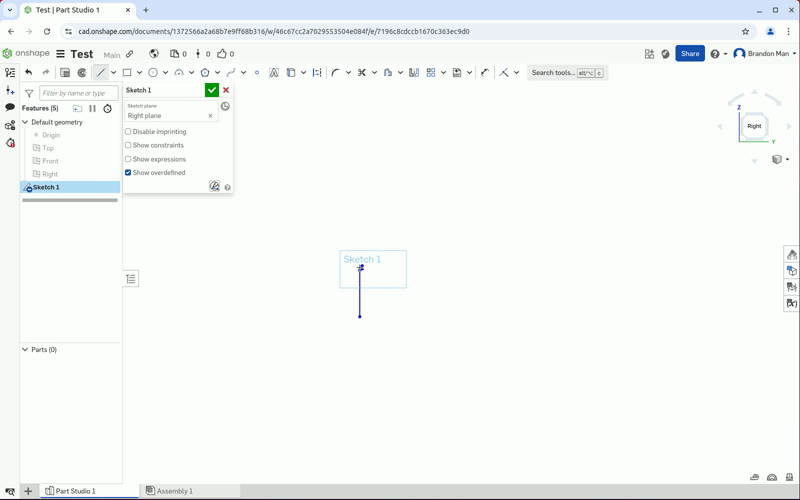
mouse_move(362, 265)
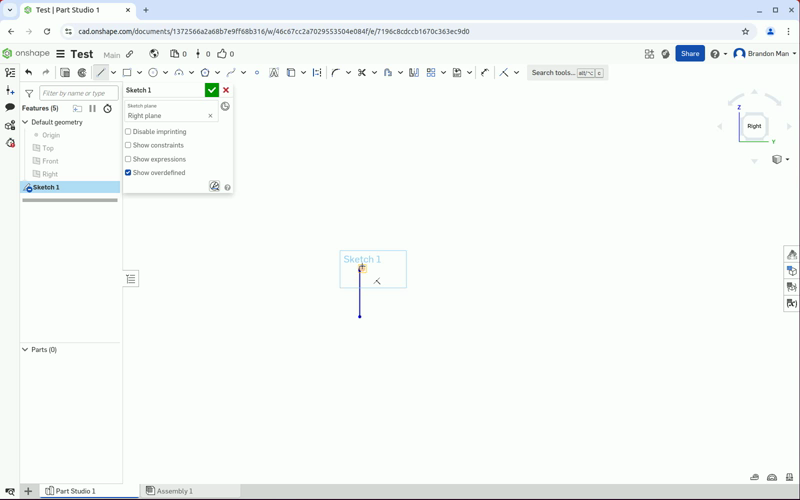
scroll(6)
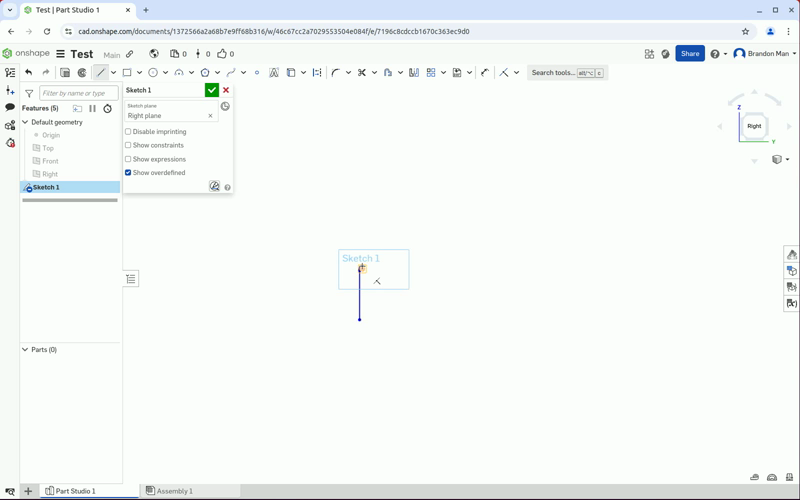
scroll(6)
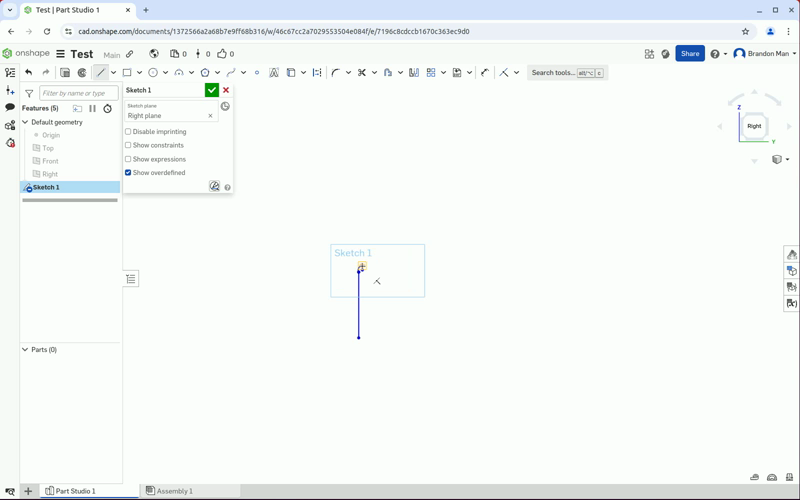
scroll(6)
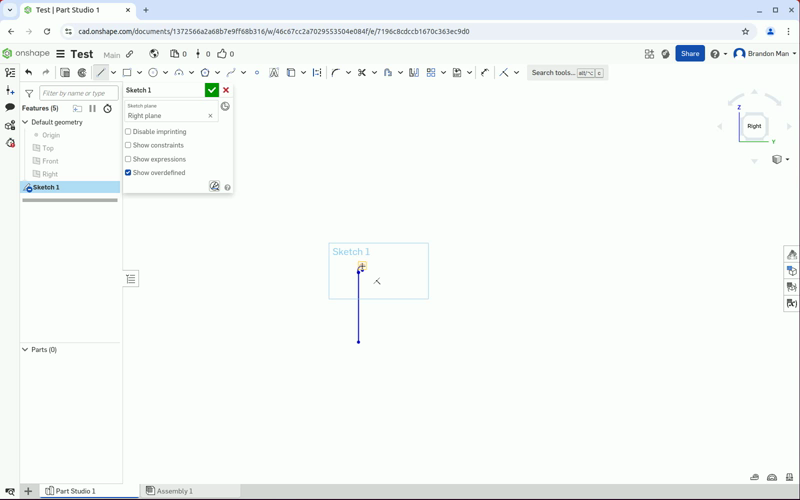
scroll(6)
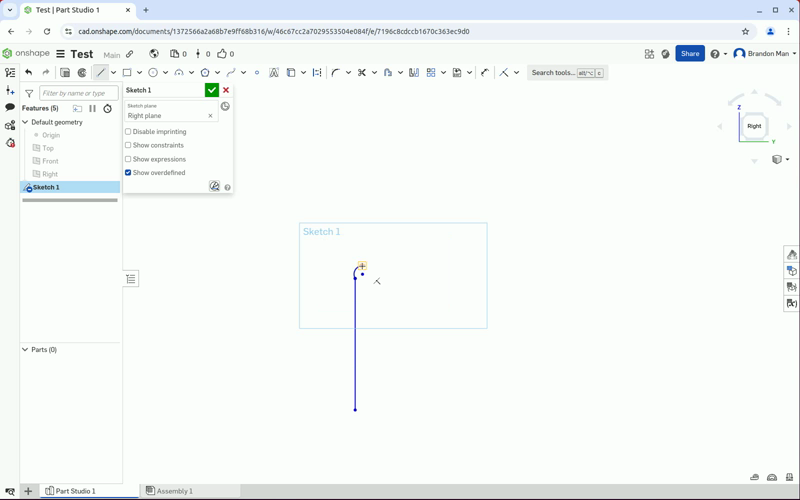
scroll(6)
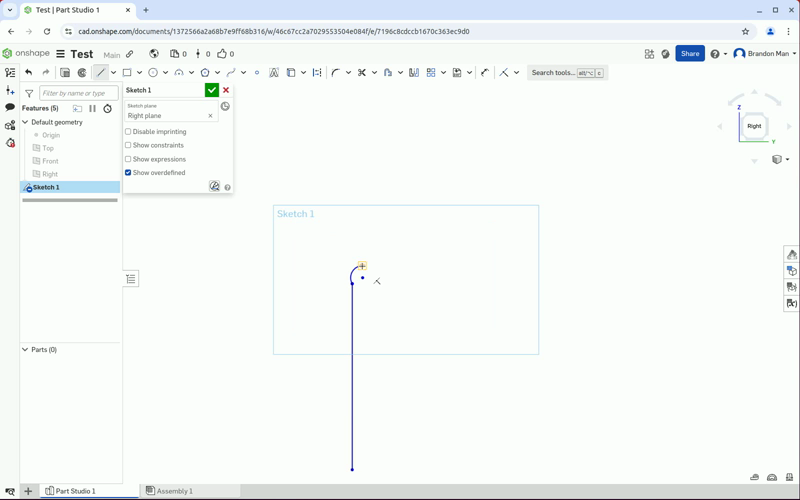
scroll(6)
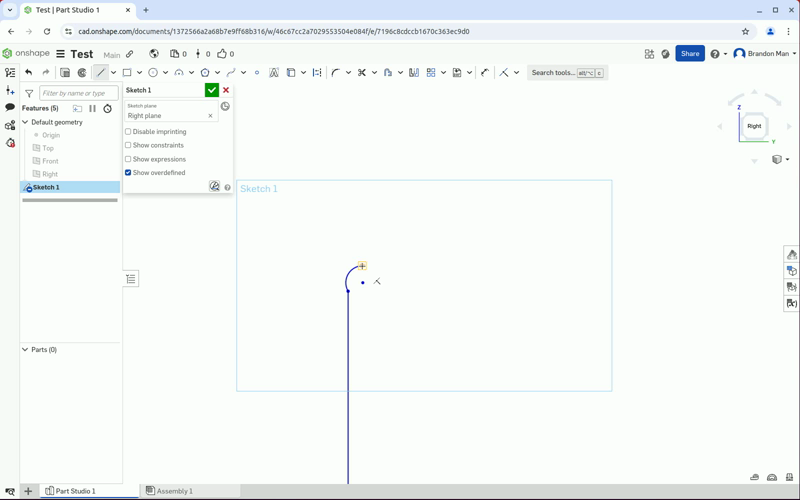
scroll(6)
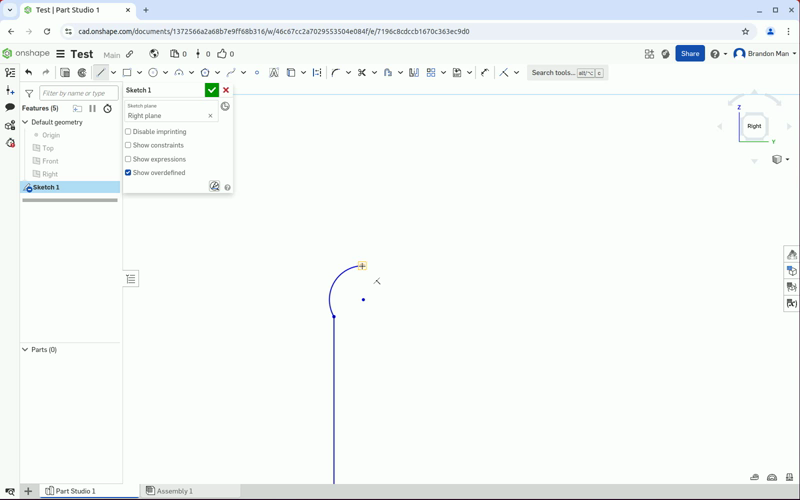
click(362, 265)
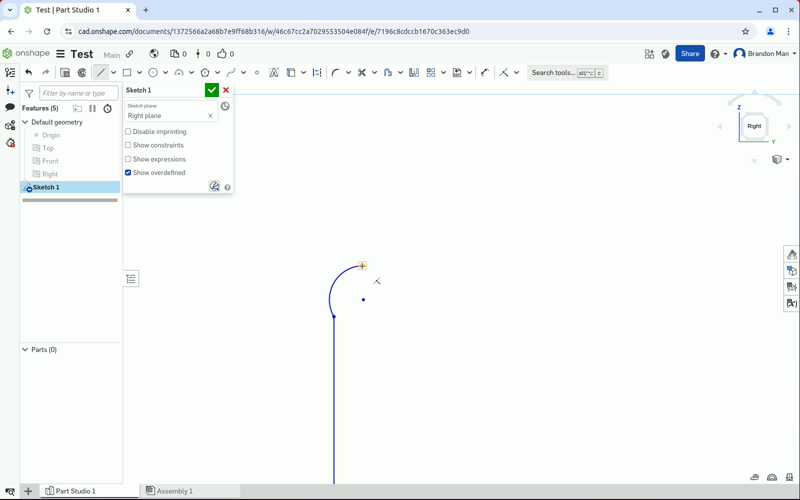
scroll(-6)
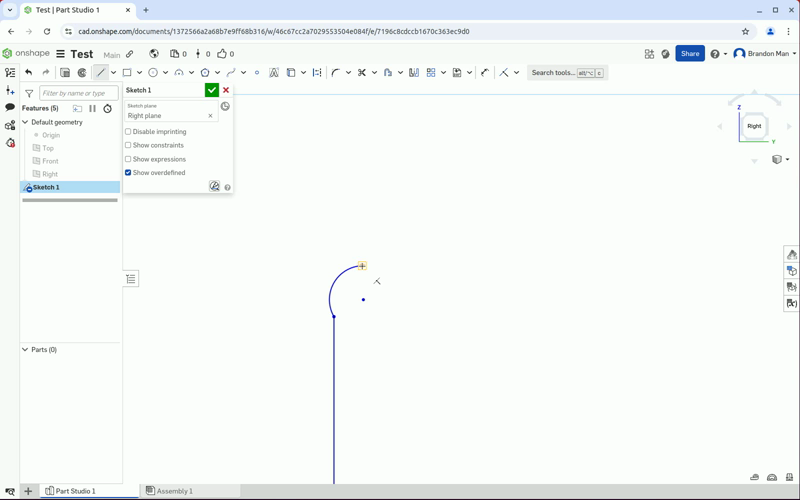
scroll(-6)
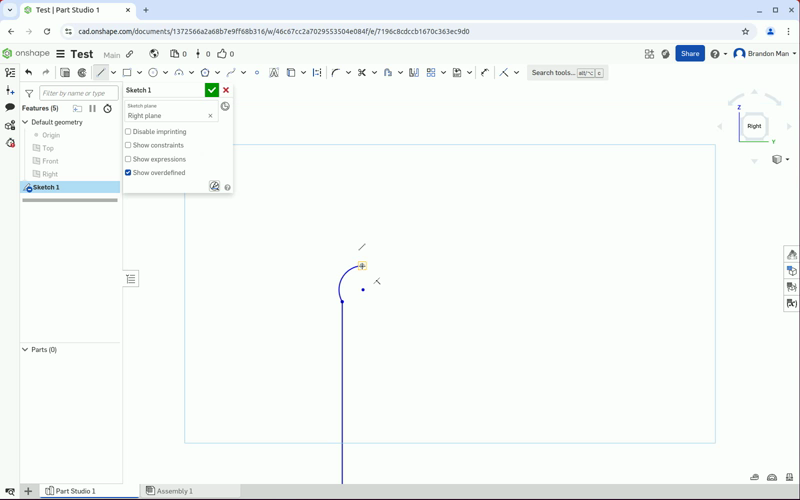
scroll(-6)
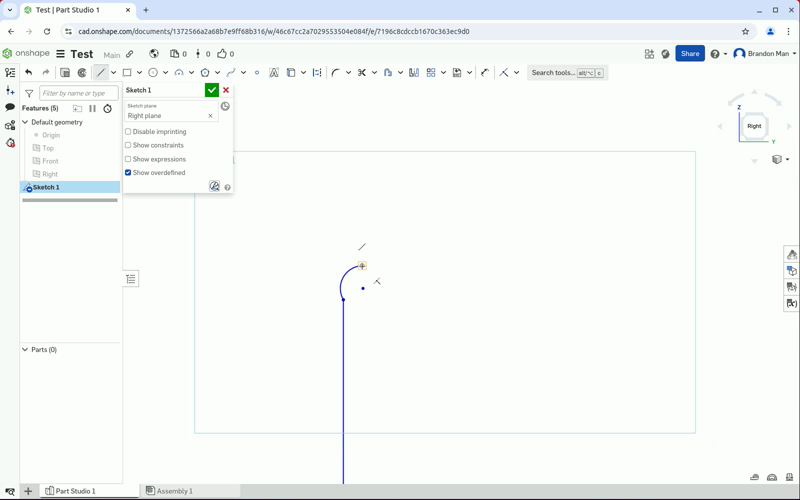
scroll(-6)
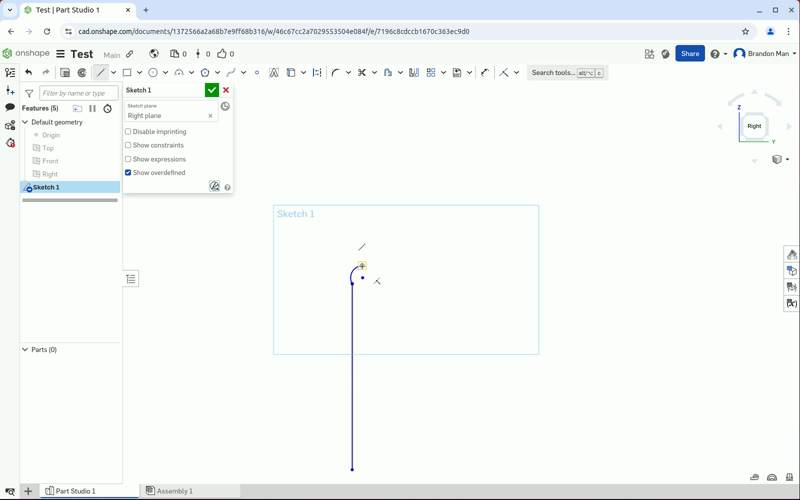
scroll(-6)
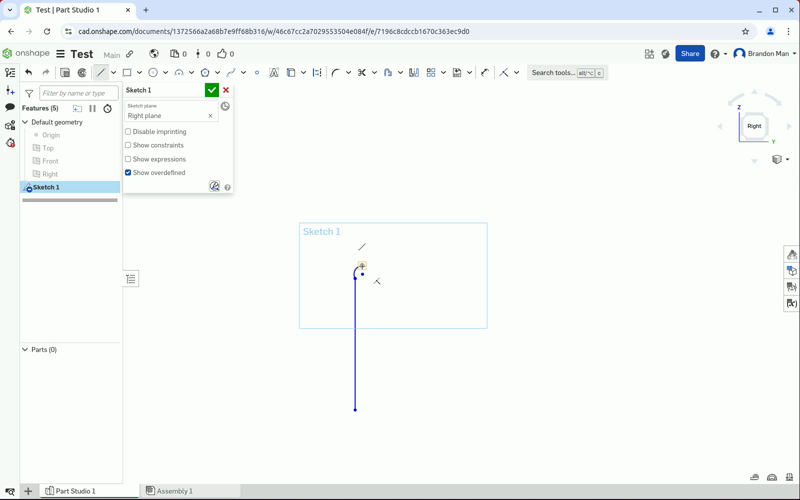
scroll(-6)
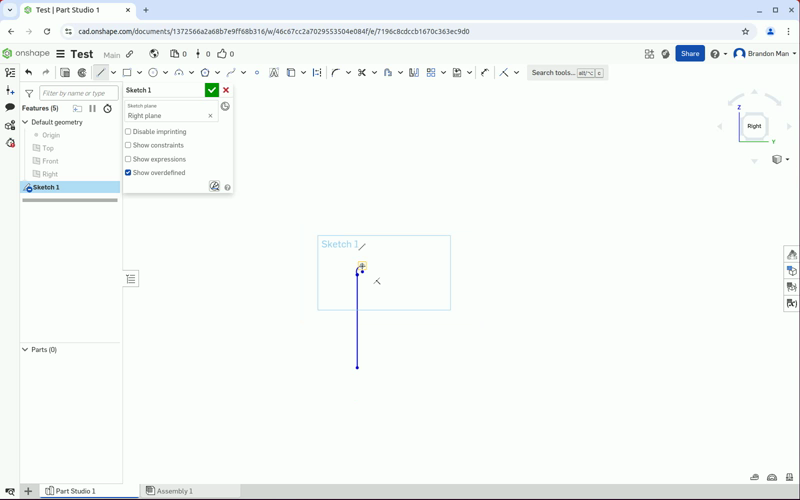
scroll(-6)
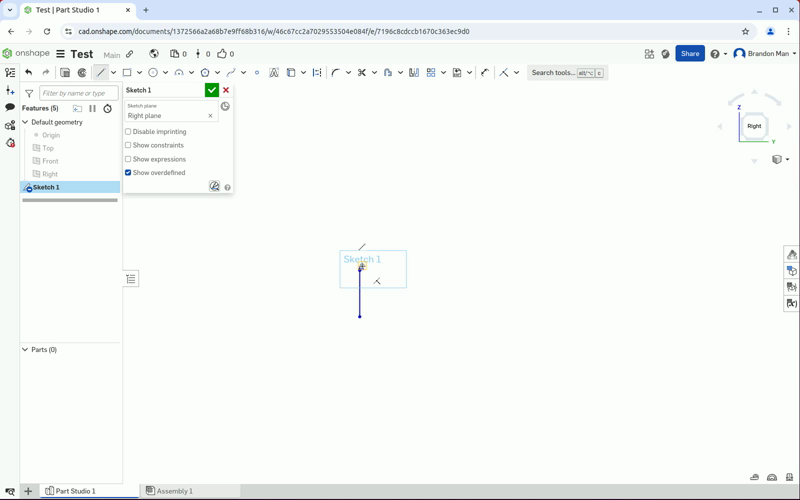
key_down(shift)
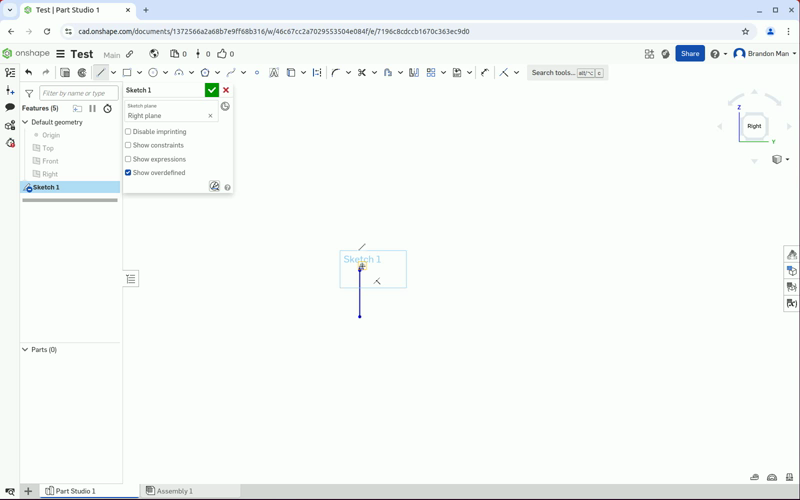
mouse_move(570, 265)
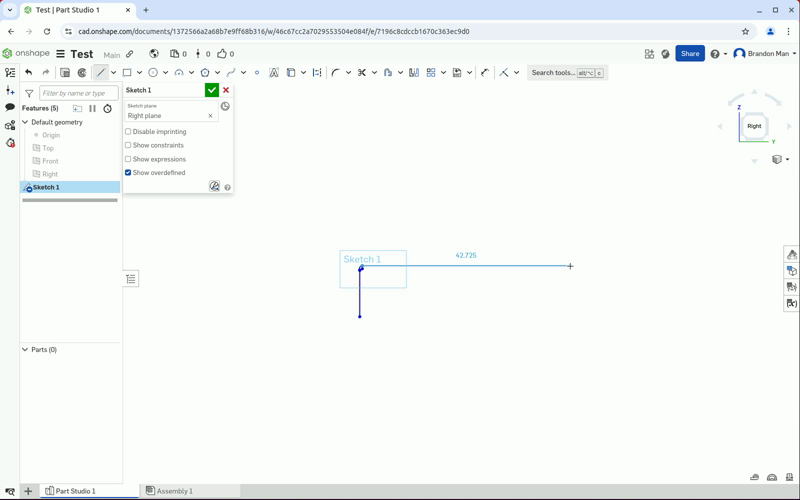
click(570, 265)
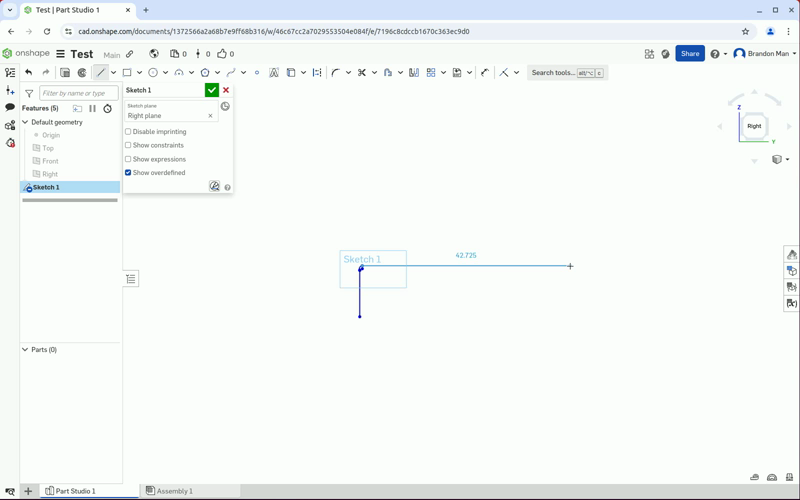
key_up(shift)
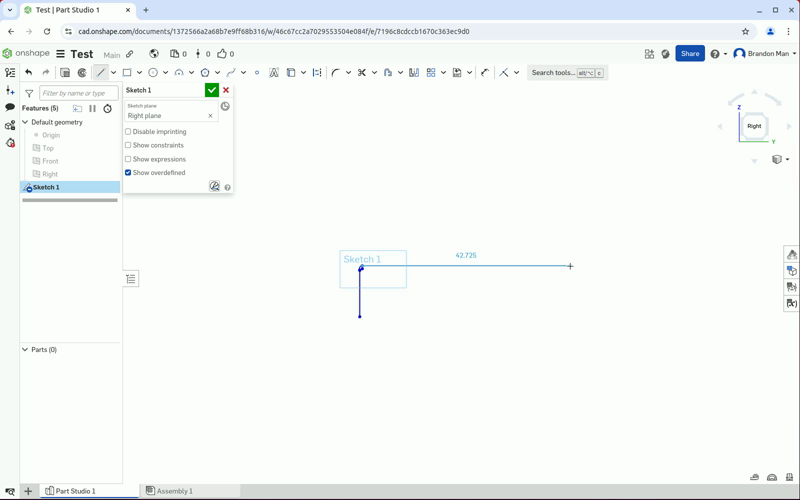
key(esc)
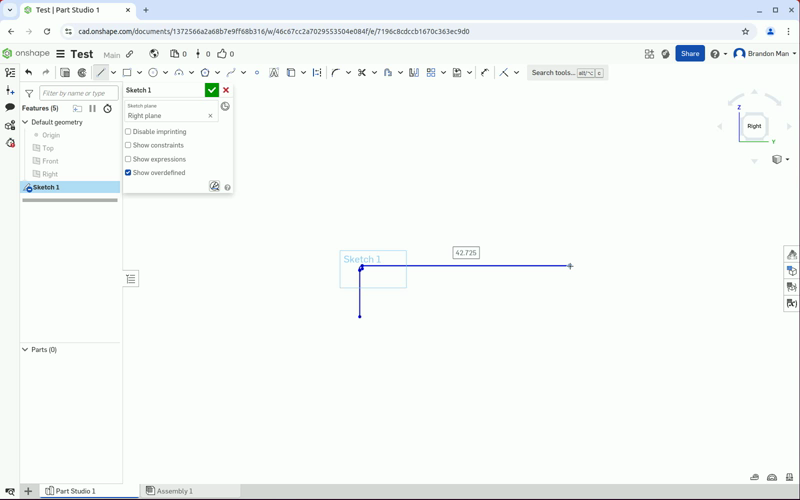
key(a)
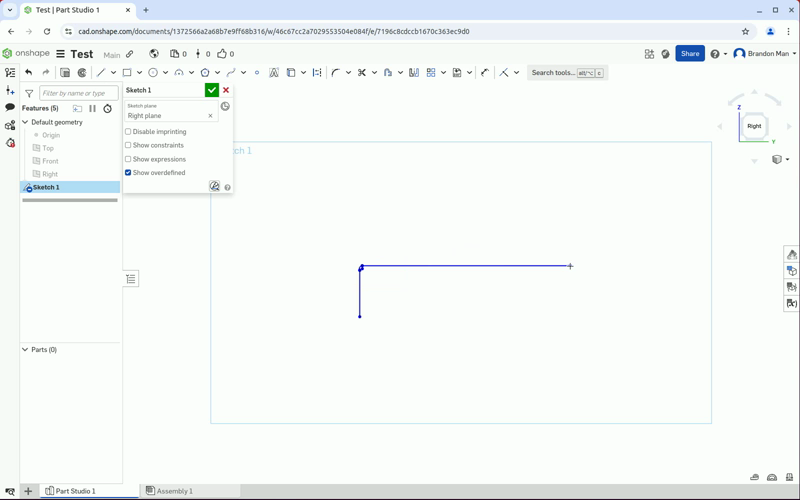
mouse_move(570, 265)
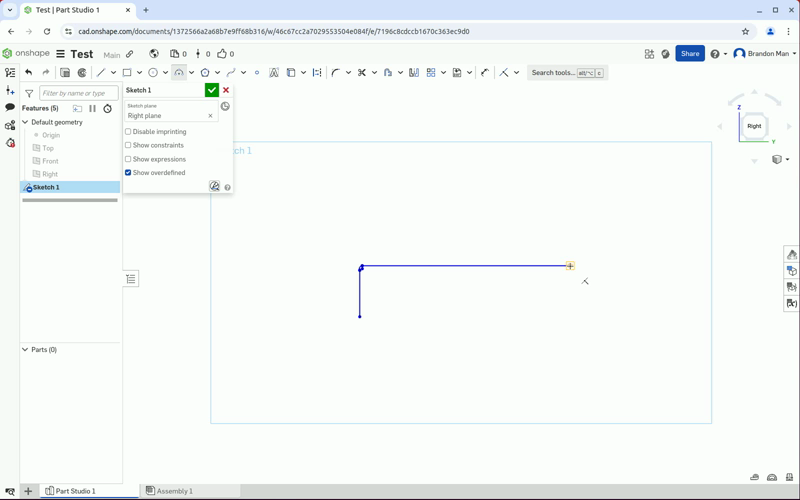
click(570, 265)
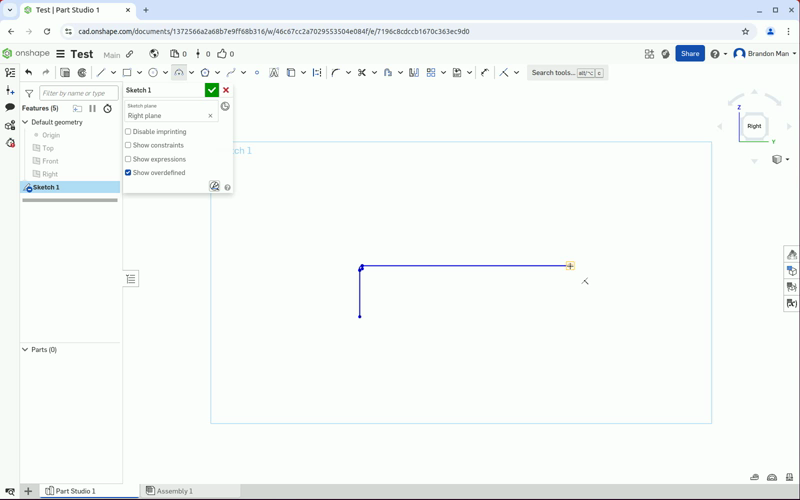
key_down(shift)
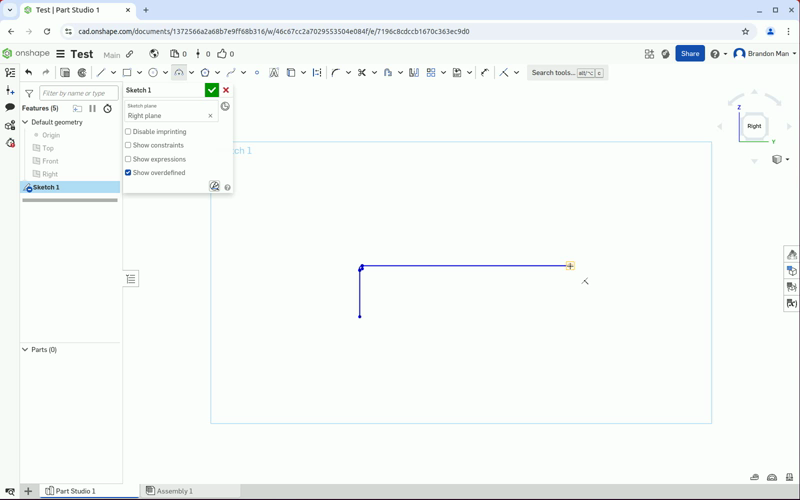
mouse_move(572, 270)
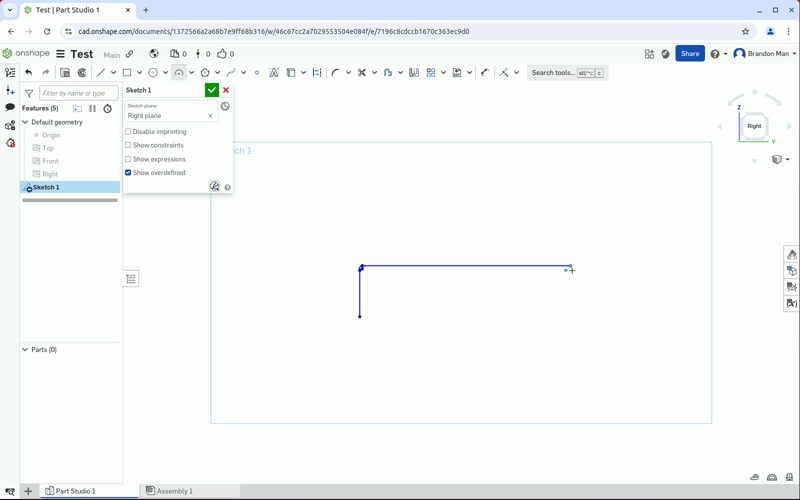
scroll(6)
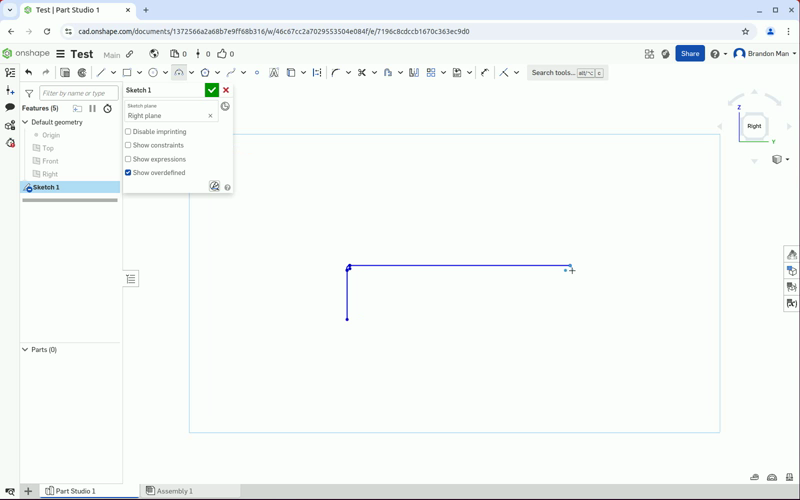
scroll(6)
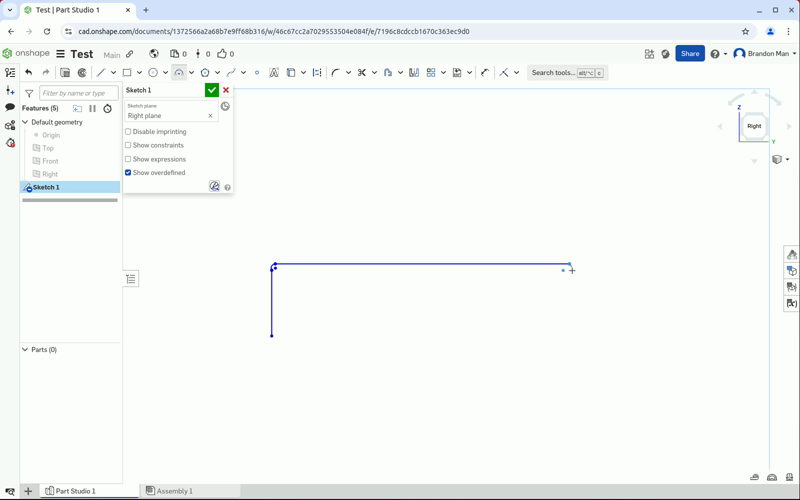
scroll(6)
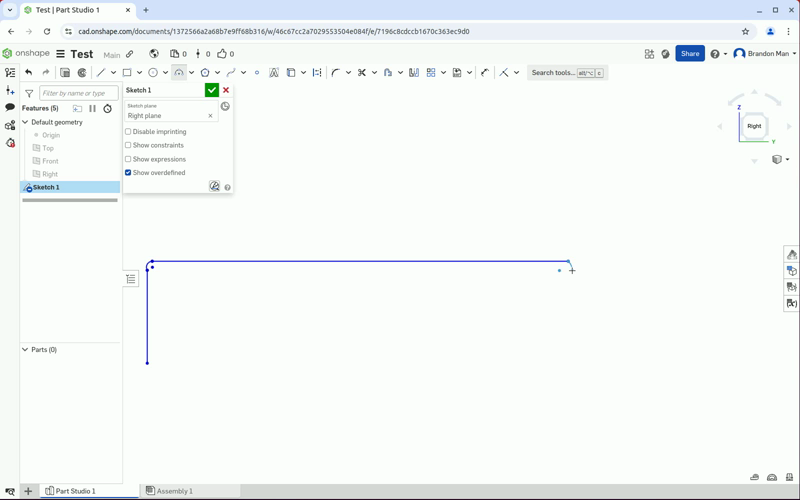
scroll(6)
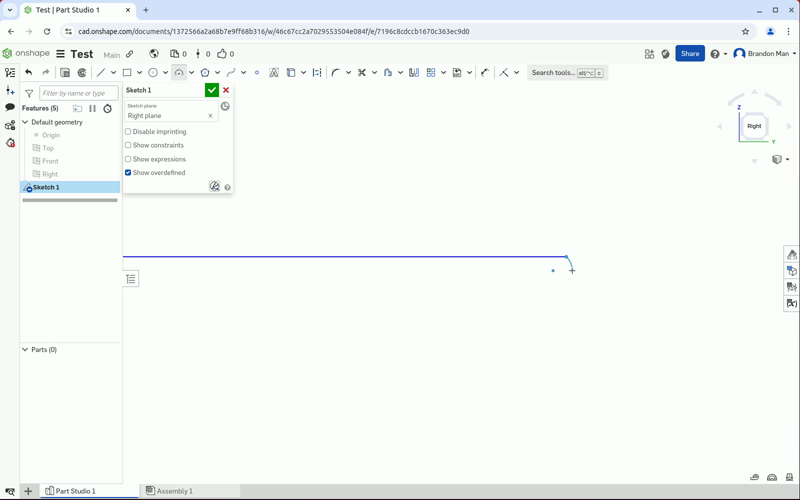
scroll(6)
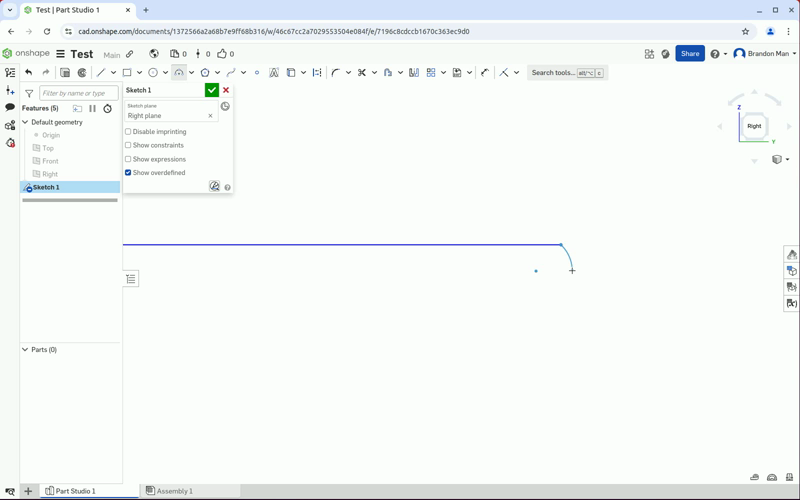
scroll(6)
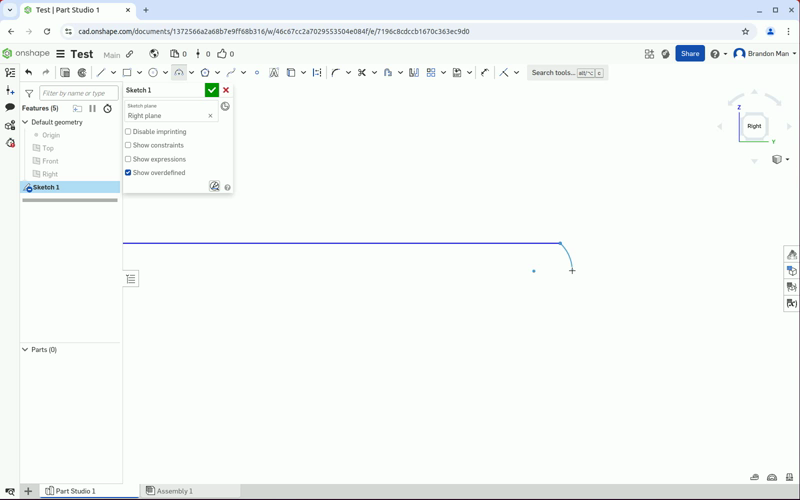
scroll(6)
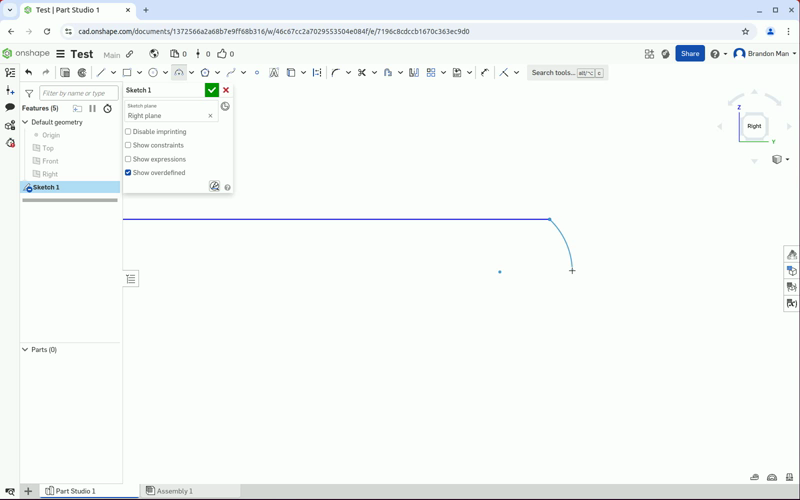
click(572, 270)
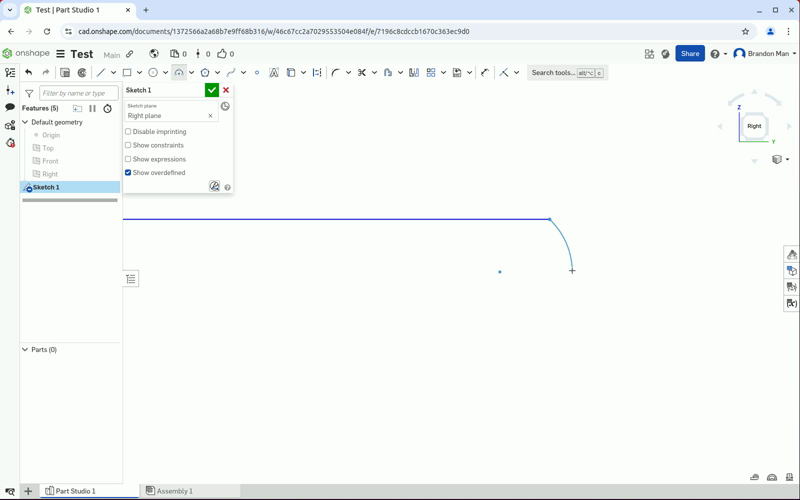
scroll(-6)
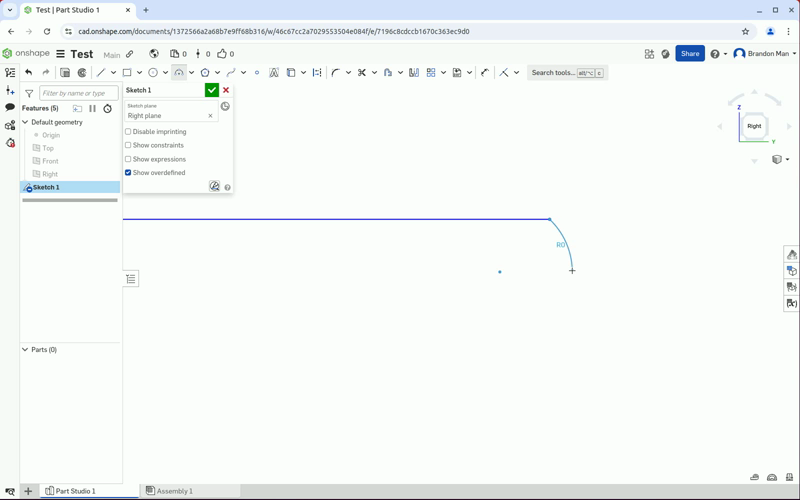
scroll(-6)
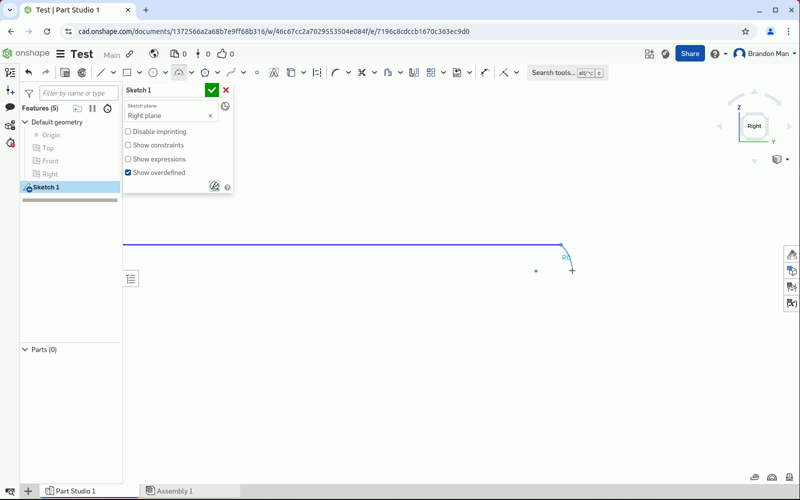
scroll(-6)
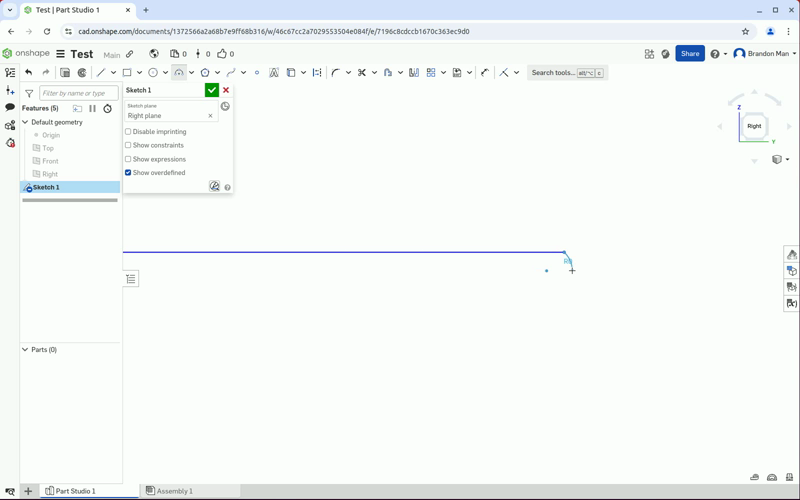
scroll(-6)
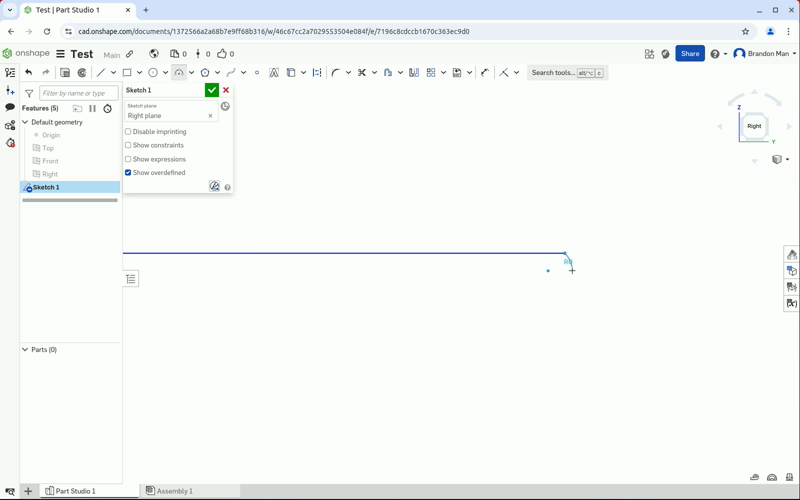
scroll(-6)
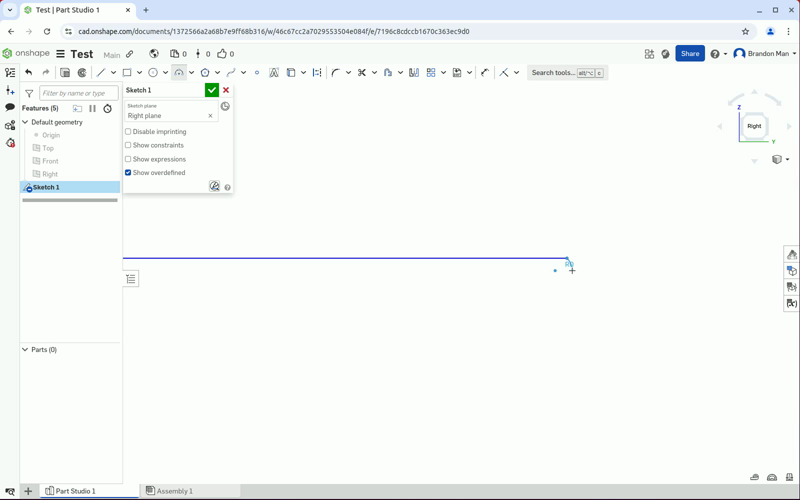
scroll(-6)
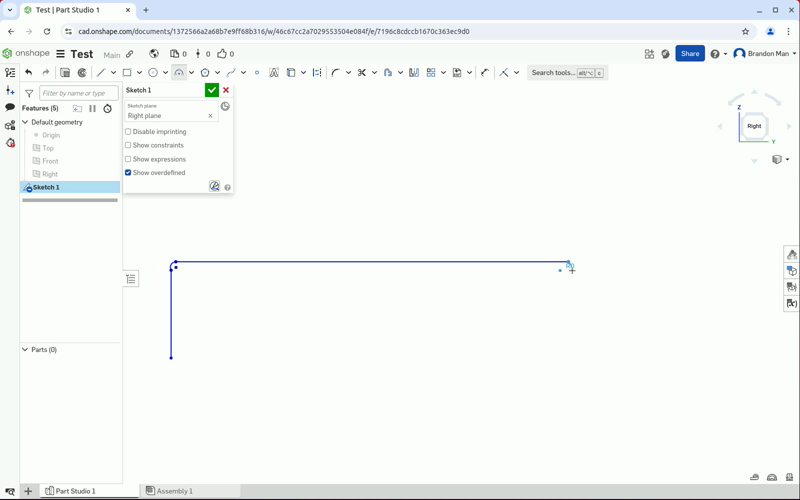
scroll(-6)
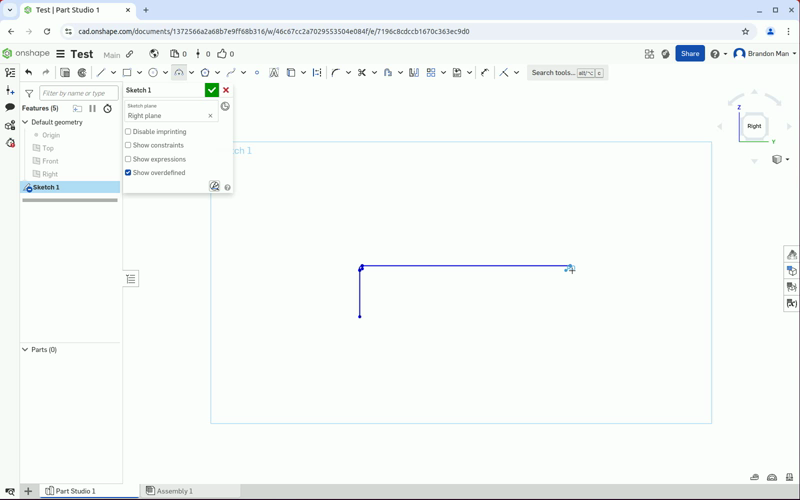
mouse_move(572, 267)
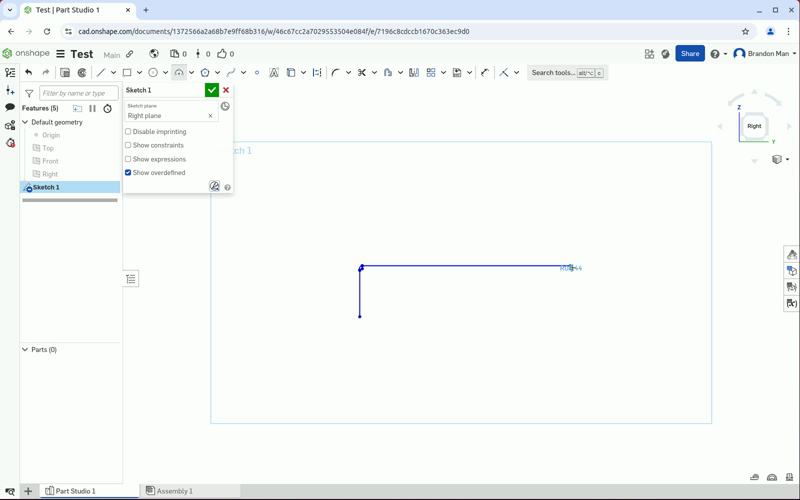
scroll(6)
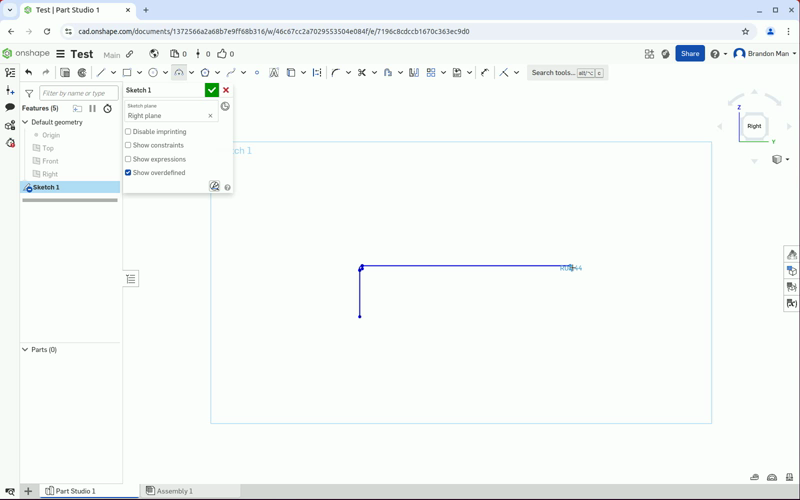
scroll(6)
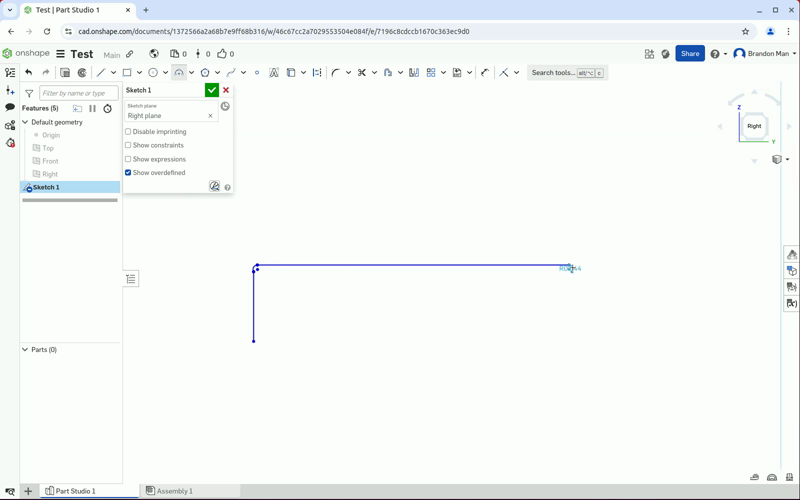
scroll(6)
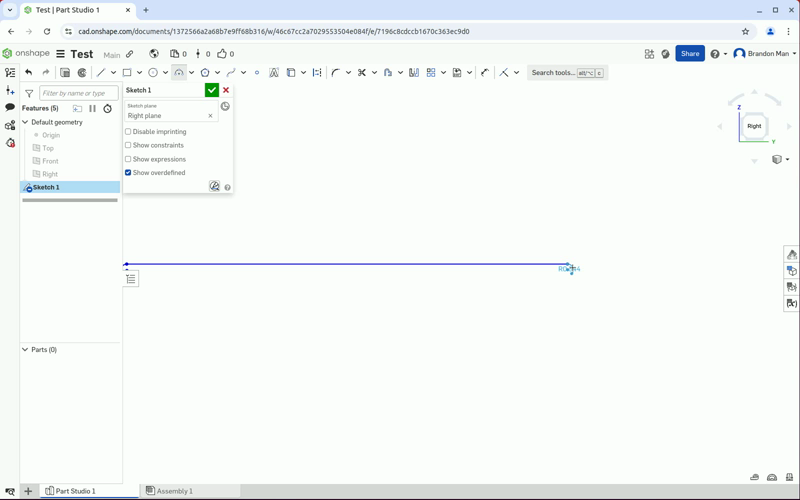
scroll(6)
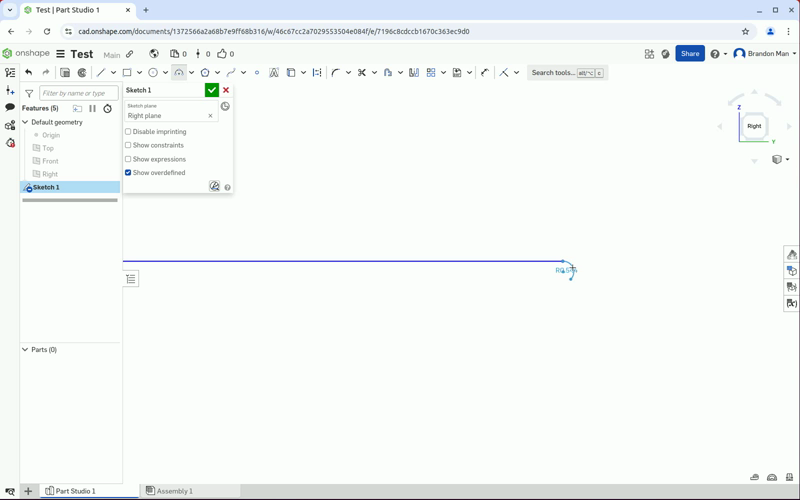
scroll(6)
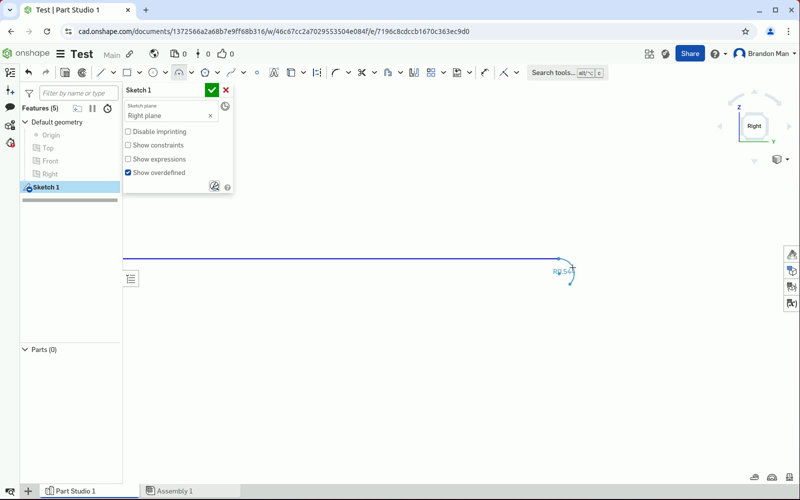
scroll(6)
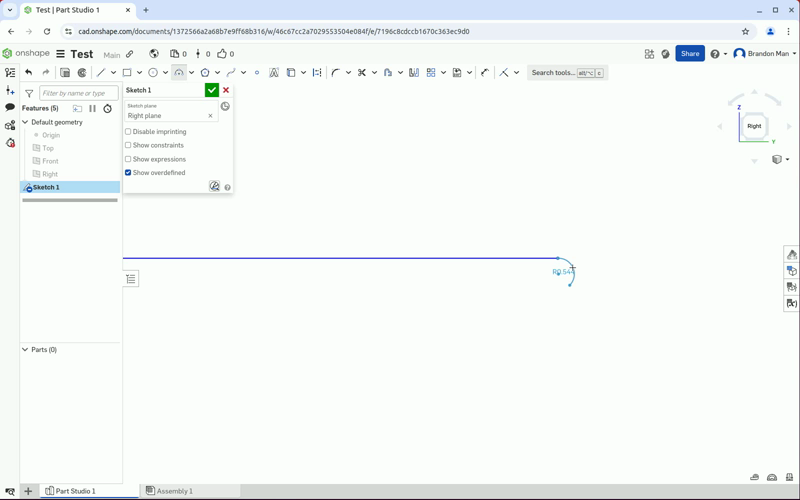
scroll(6)
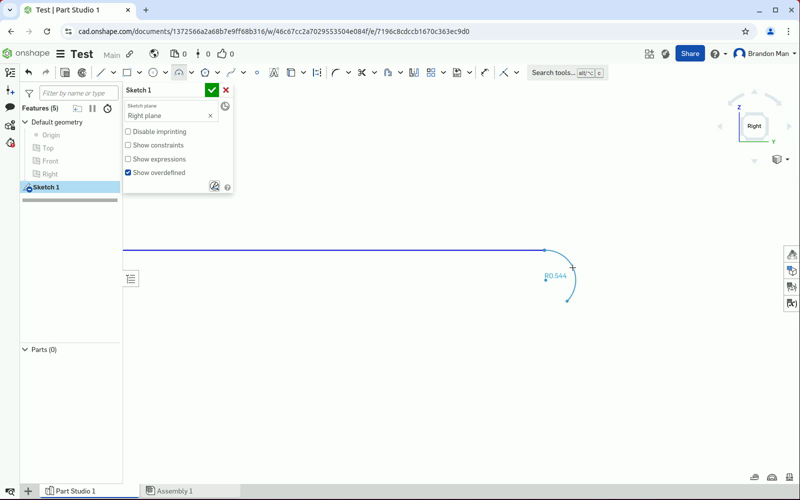
click(572, 267)
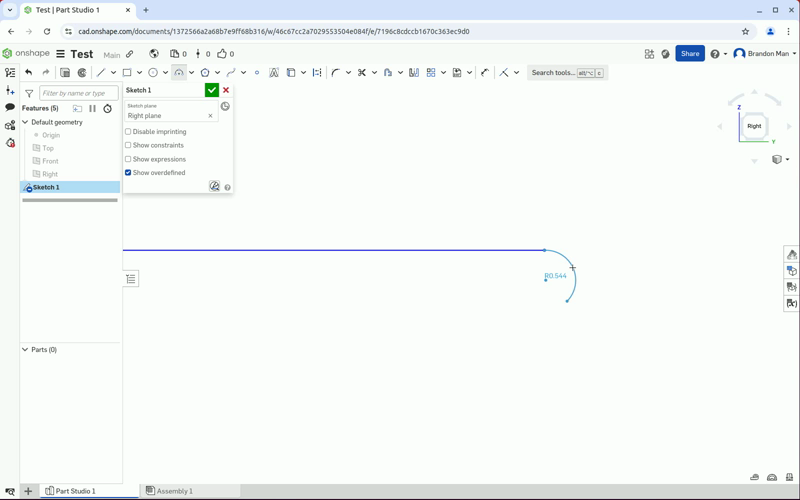
scroll(-6)
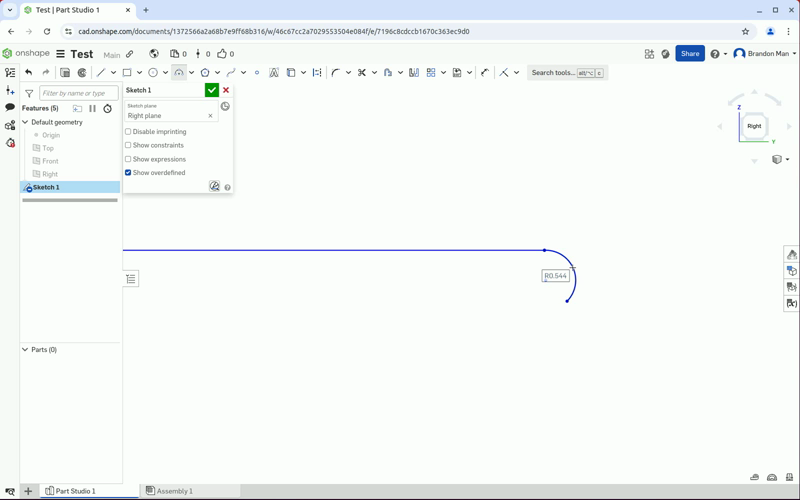
scroll(-6)
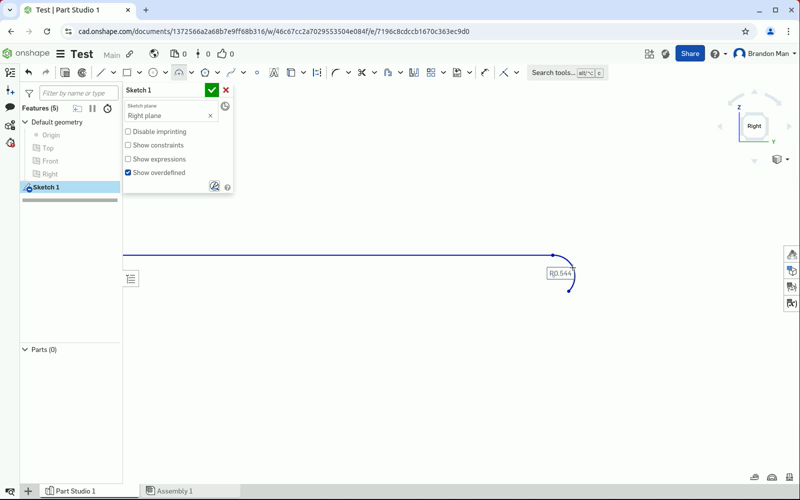
scroll(-6)
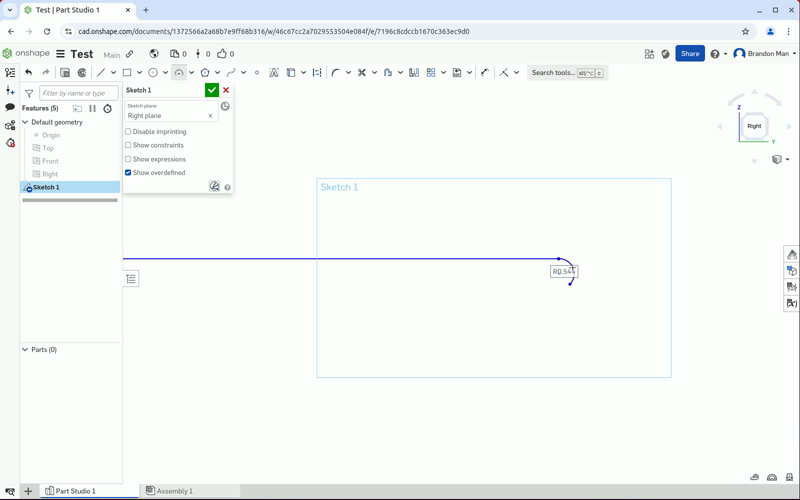
scroll(-6)
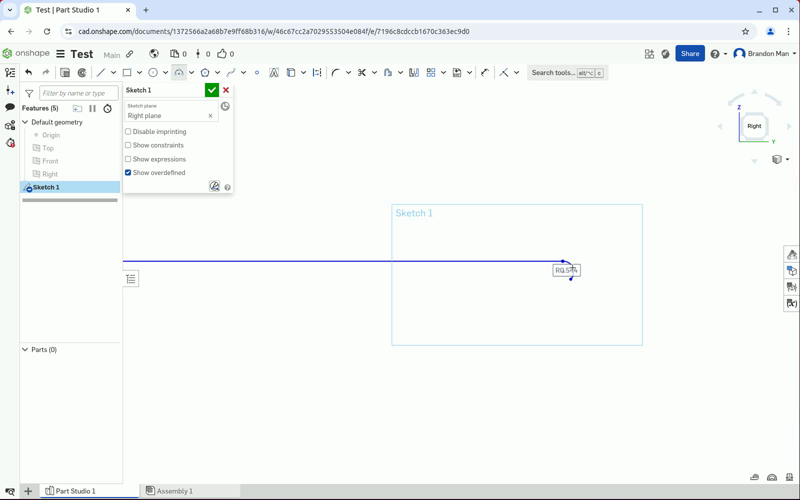
scroll(-6)
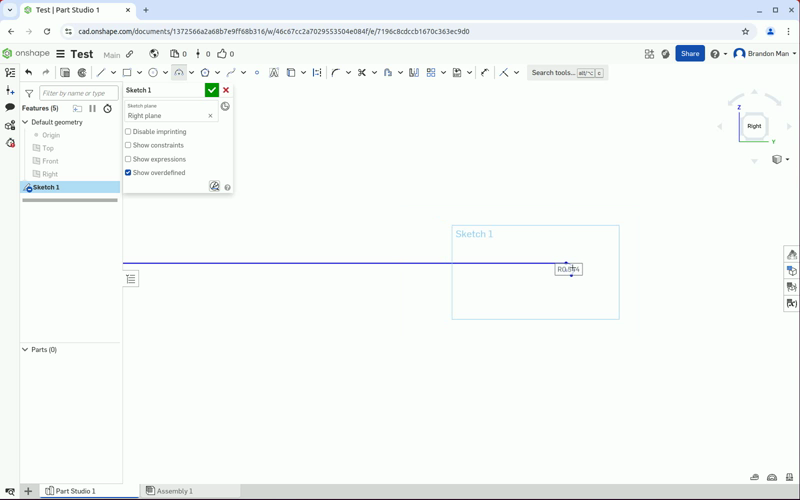
scroll(-6)
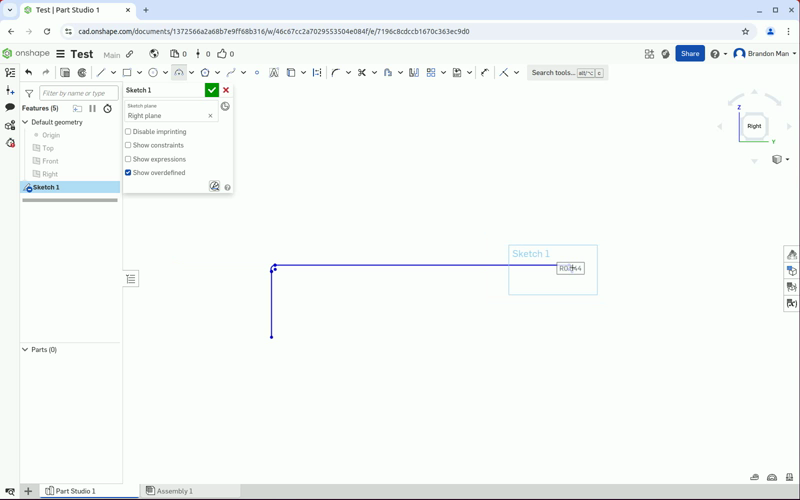
scroll(-6)
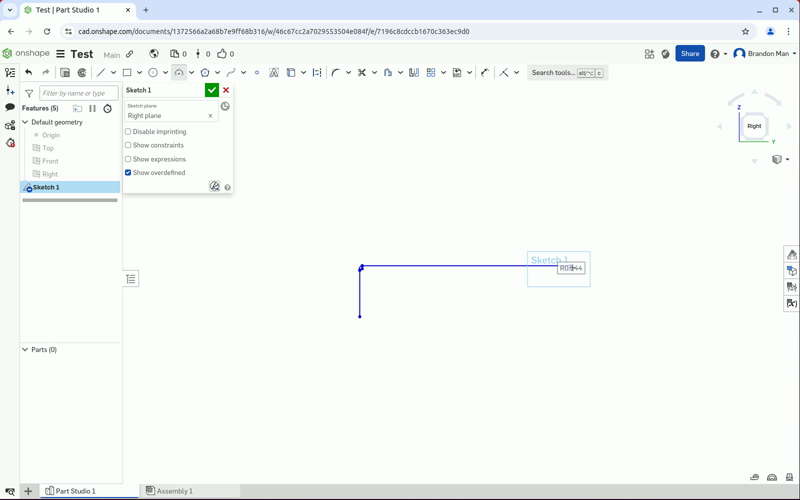
key_up(shift)
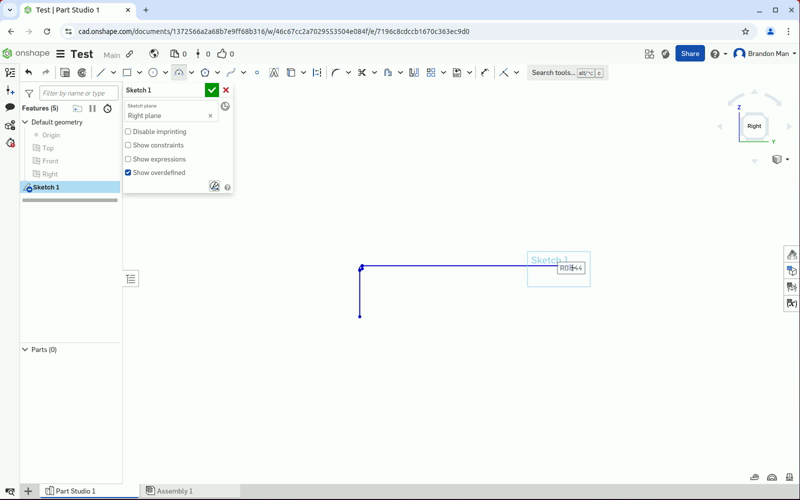
key(esc)
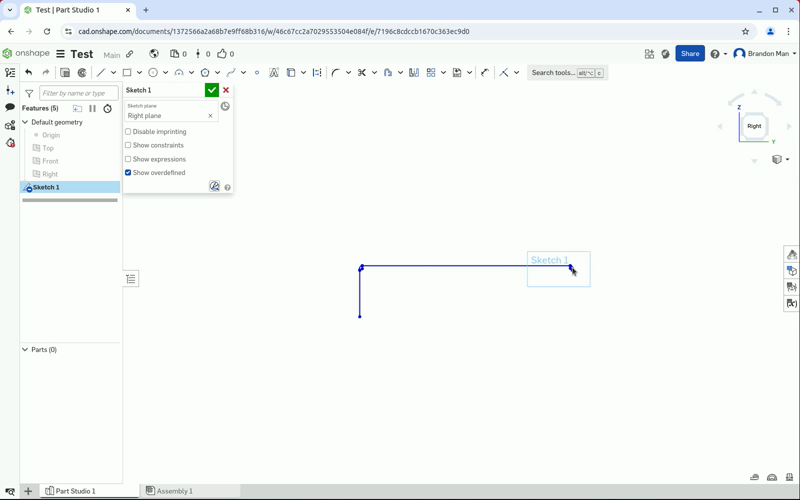
key(l)
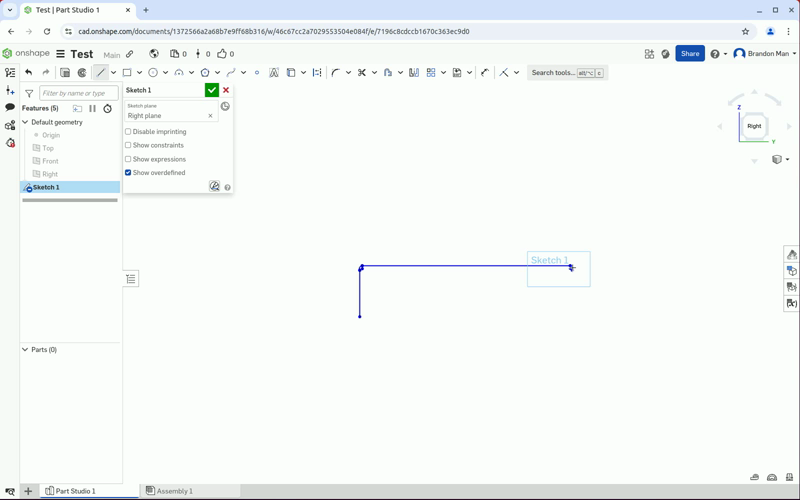
mouse_move(572, 270)
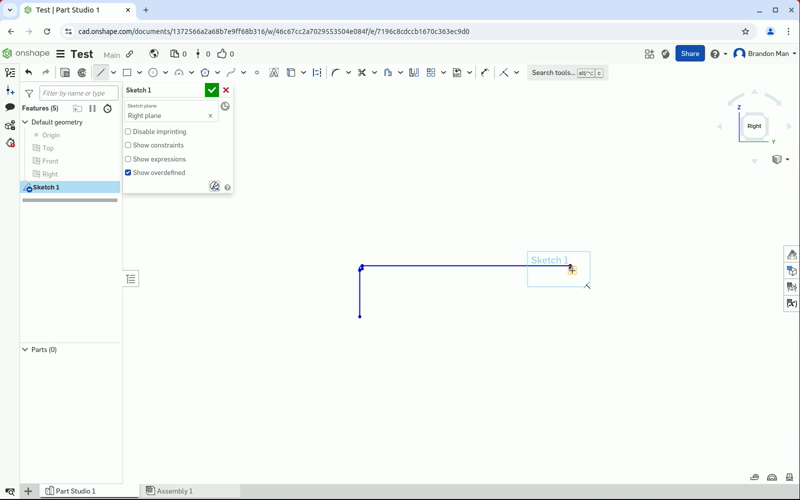
scroll(6)
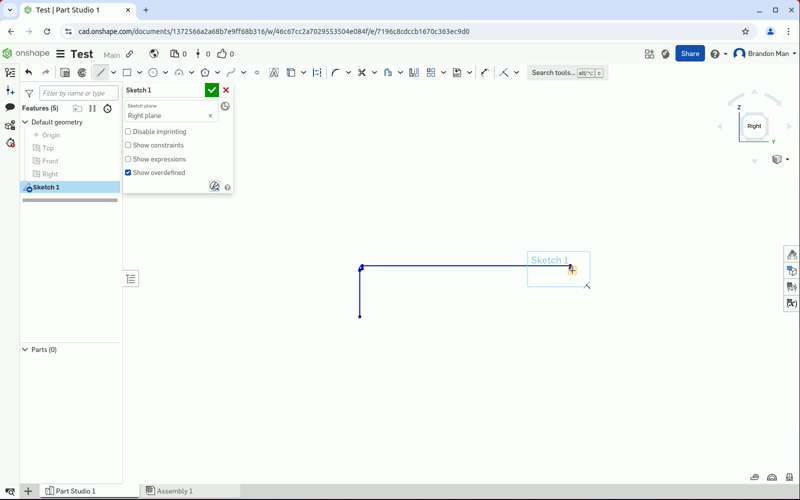
scroll(6)
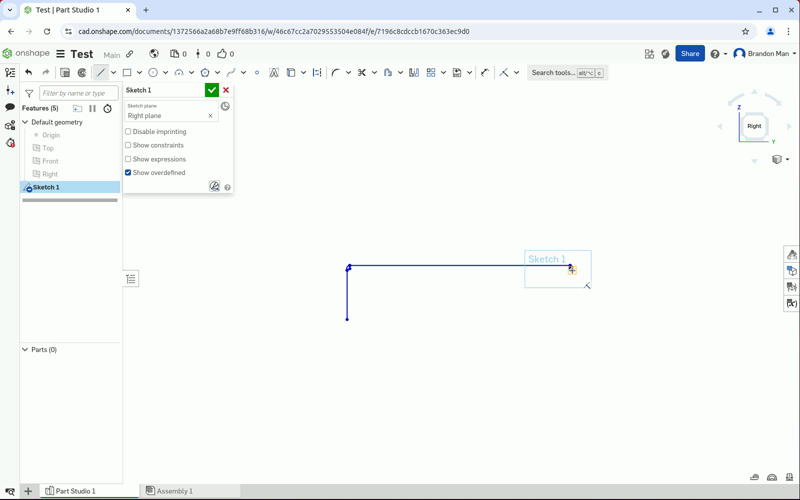
scroll(6)
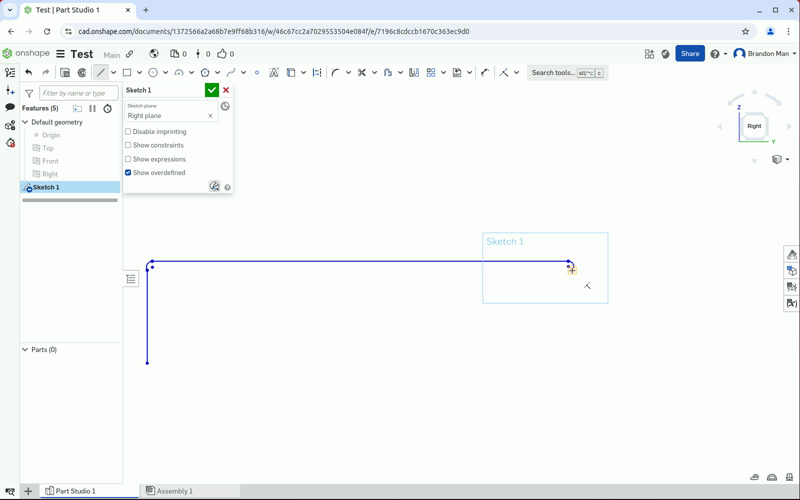
scroll(6)
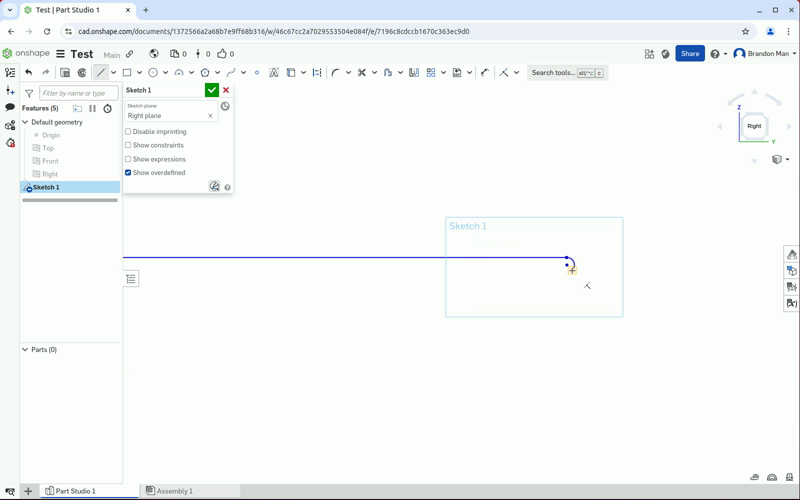
scroll(6)
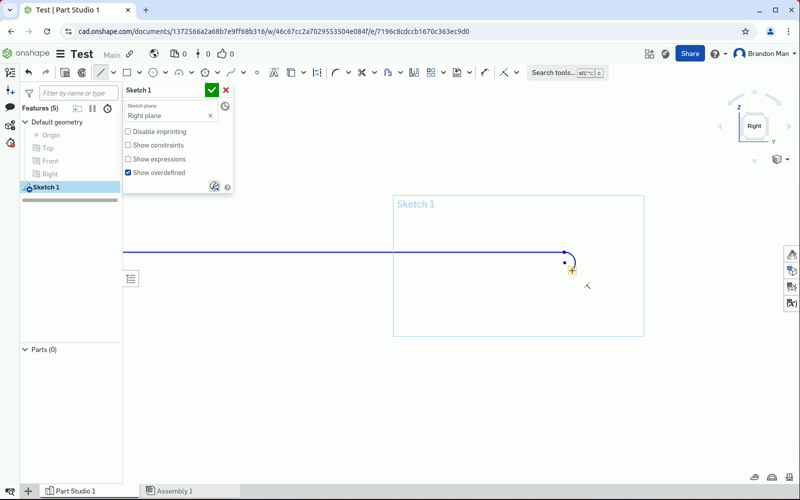
scroll(6)
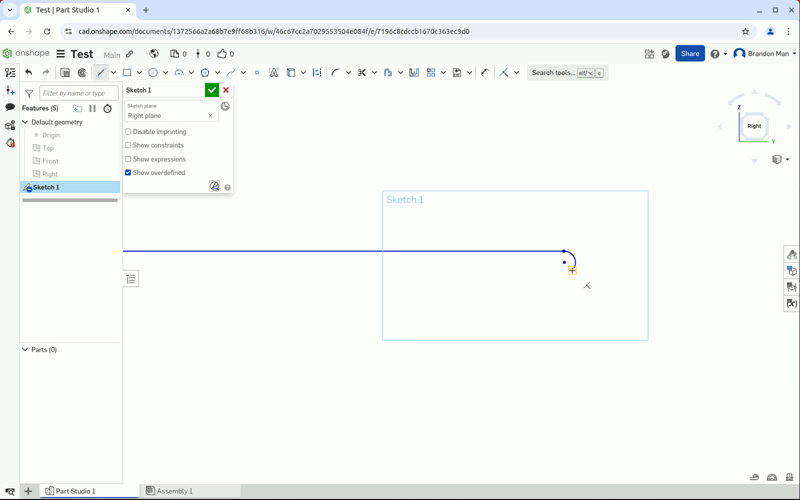
scroll(6)
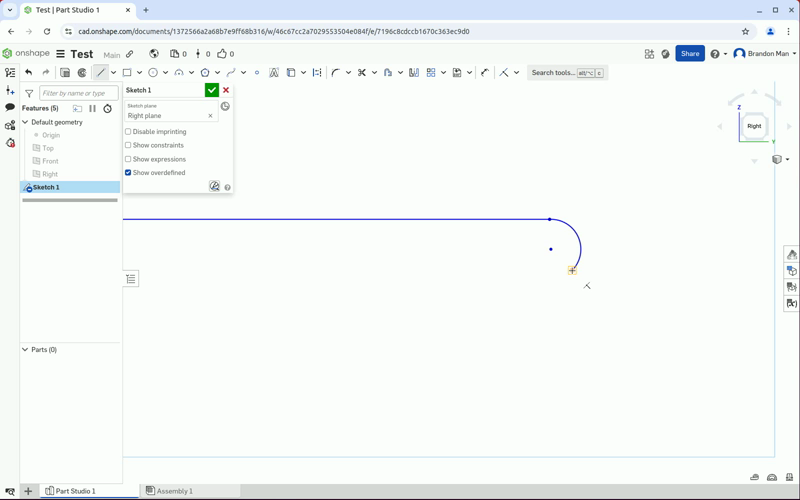
click(572, 270)
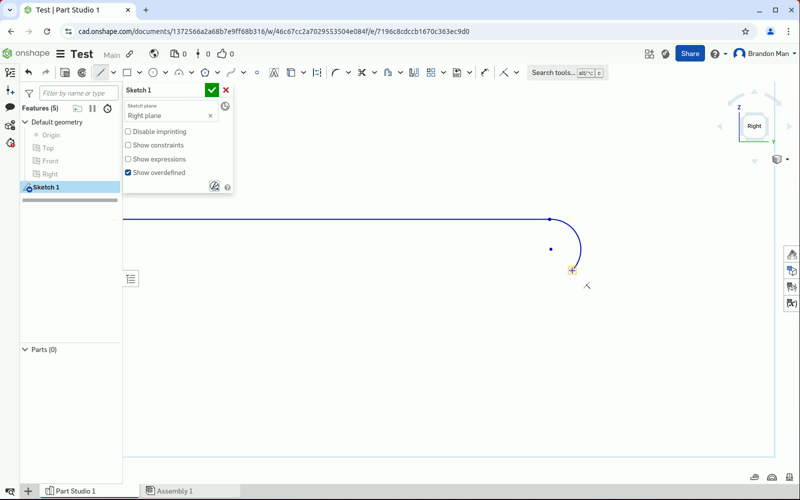
scroll(-6)
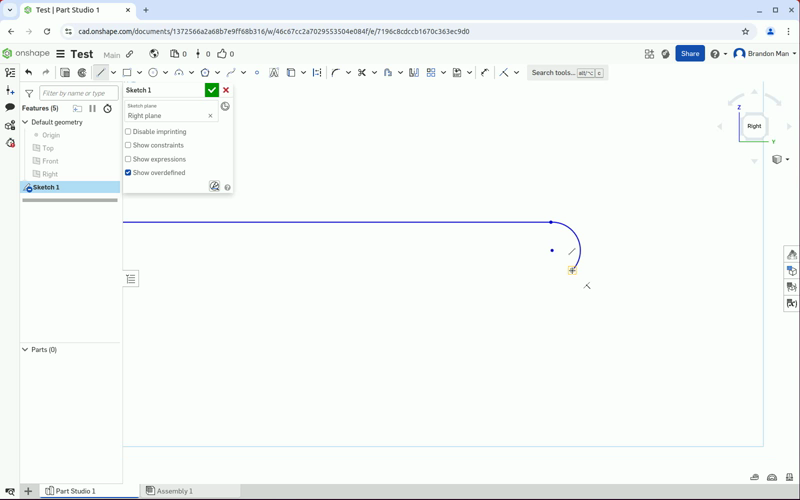
scroll(-6)
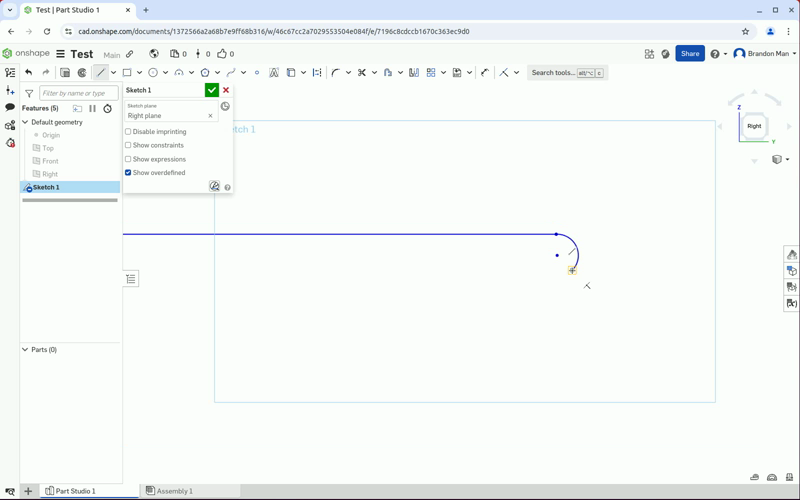
scroll(-6)
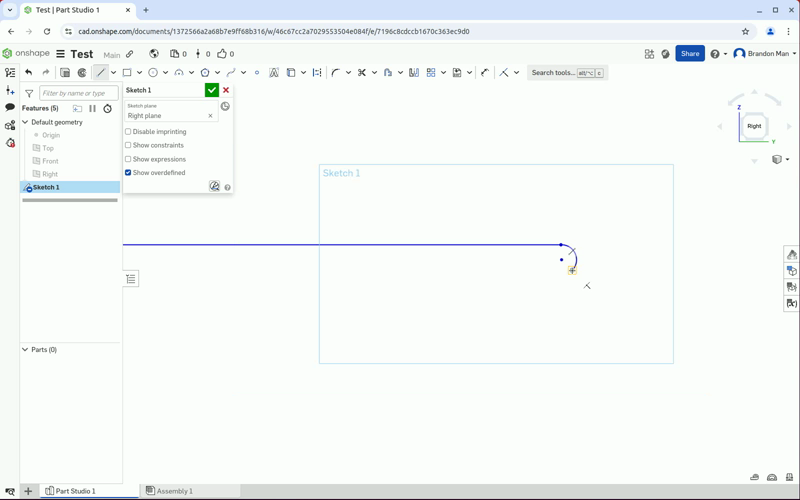
scroll(-6)
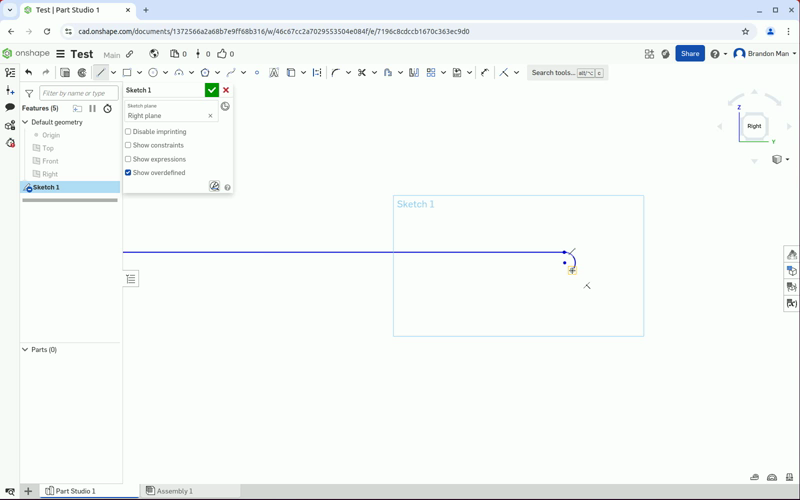
scroll(-6)
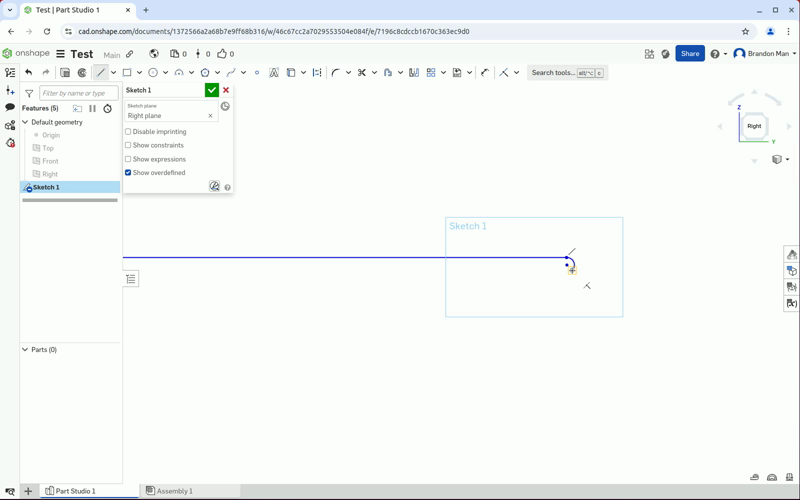
scroll(-6)
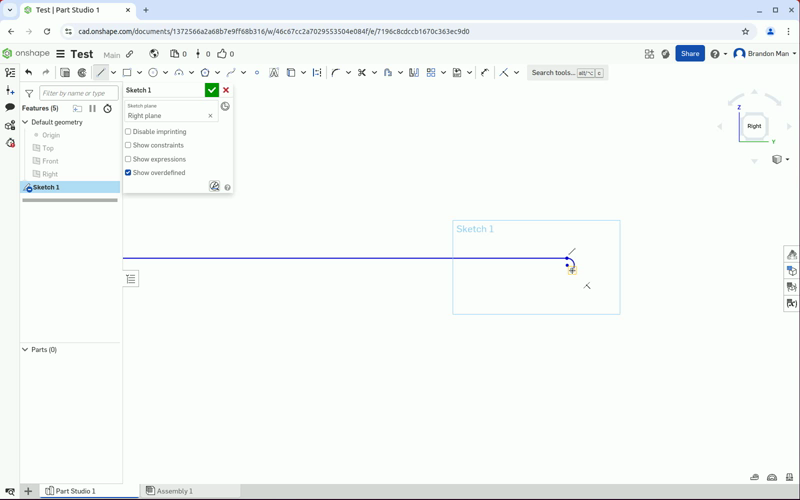
scroll(-6)
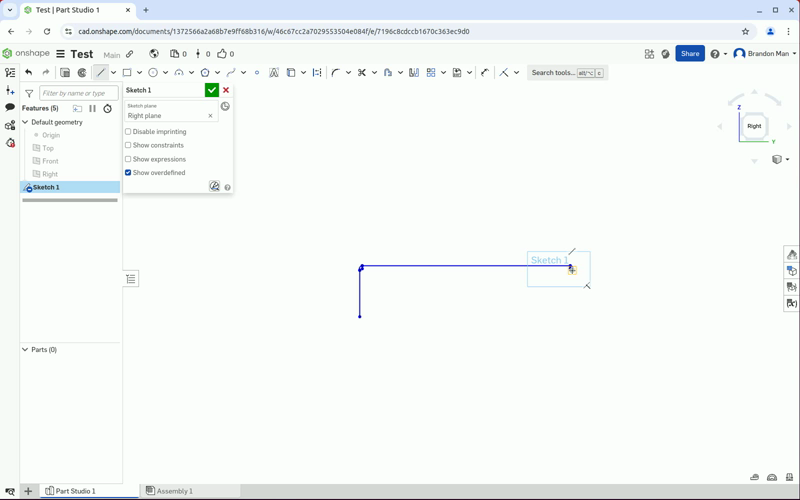
key_down(shift)
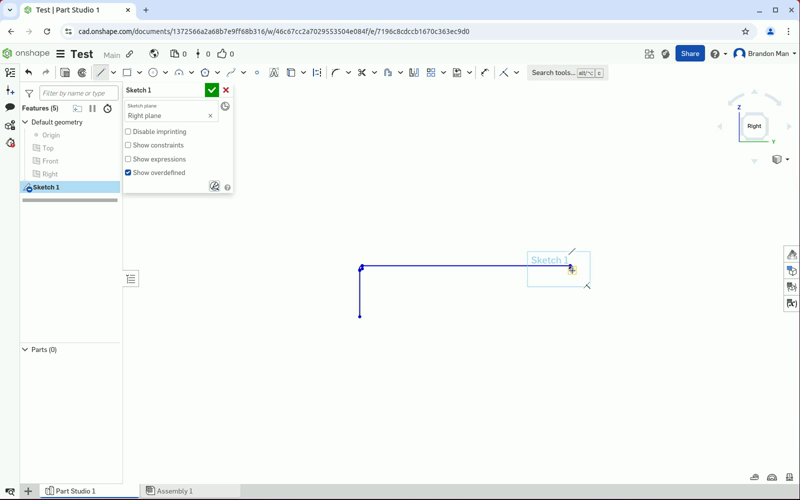
mouse_move(589, 270)
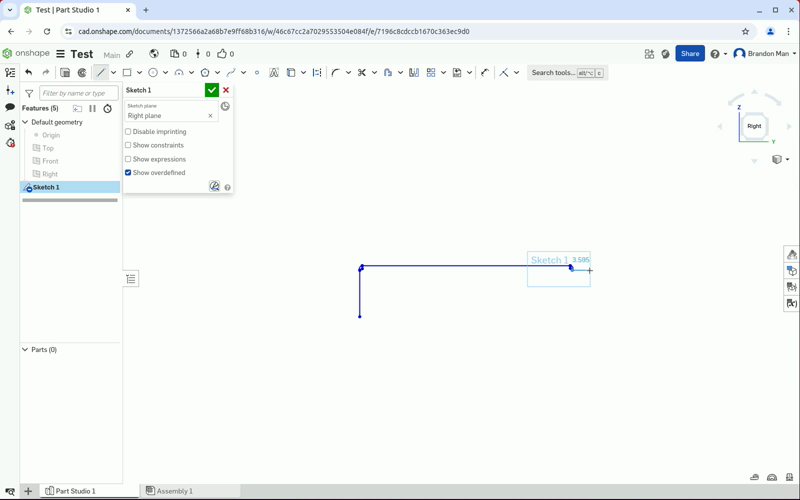
mouse_move(572, 317)
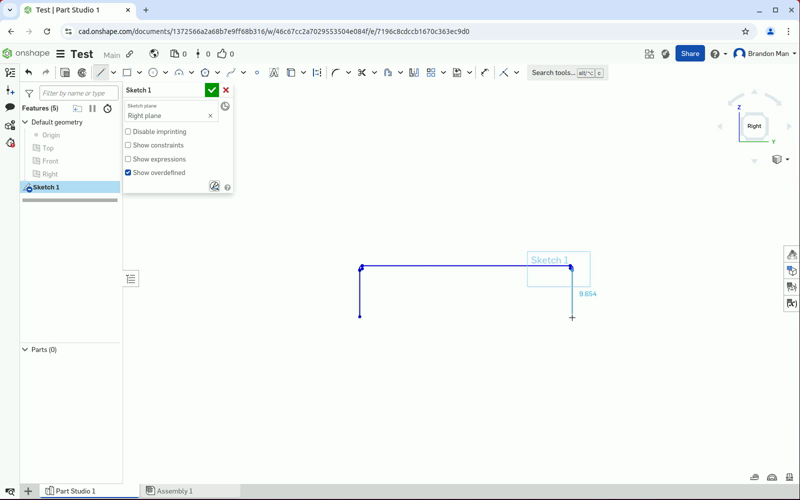
click(572, 317)
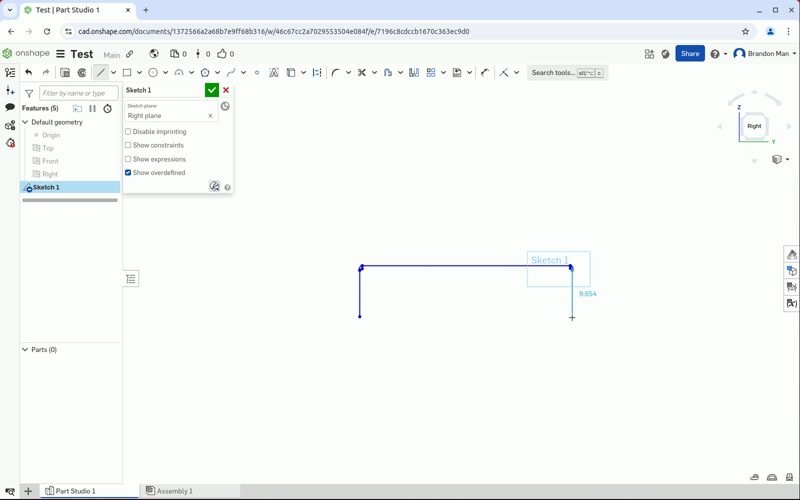
key_up(shift)
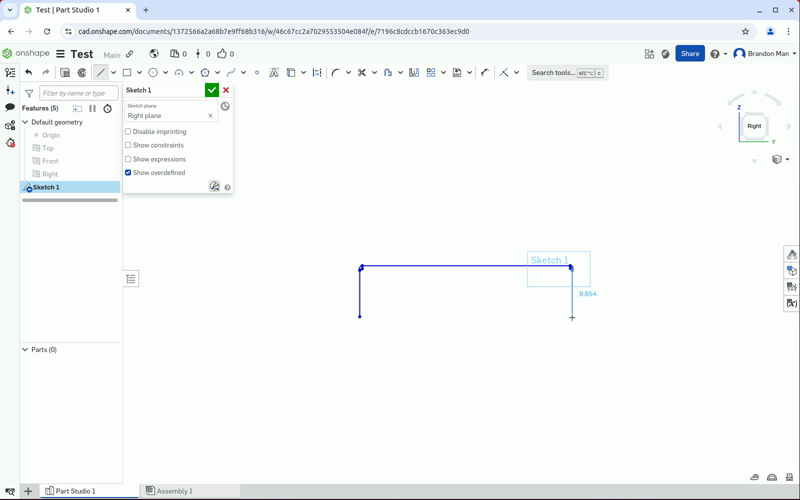
key(esc)
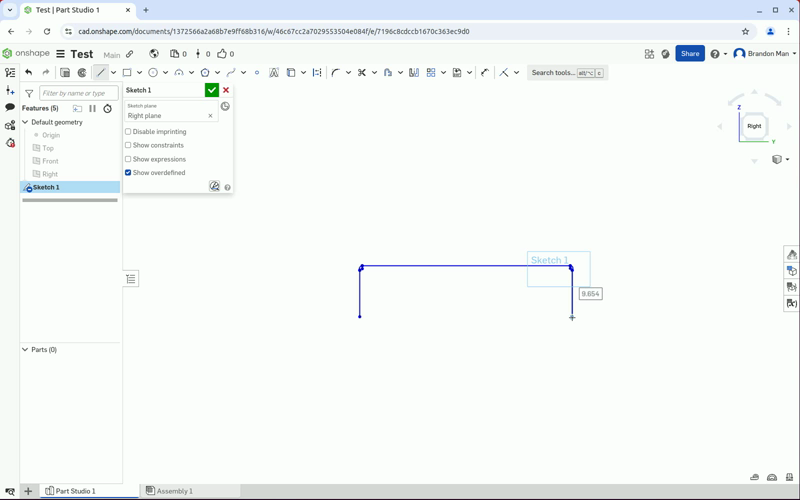
key(a)
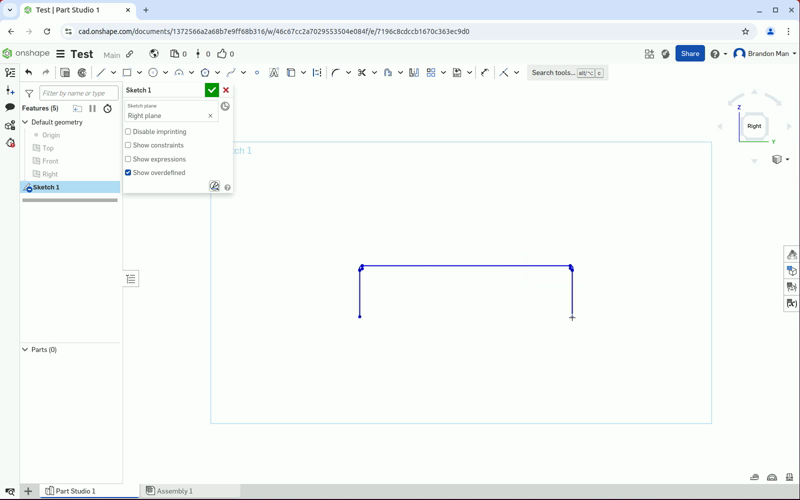
mouse_move(572, 317)
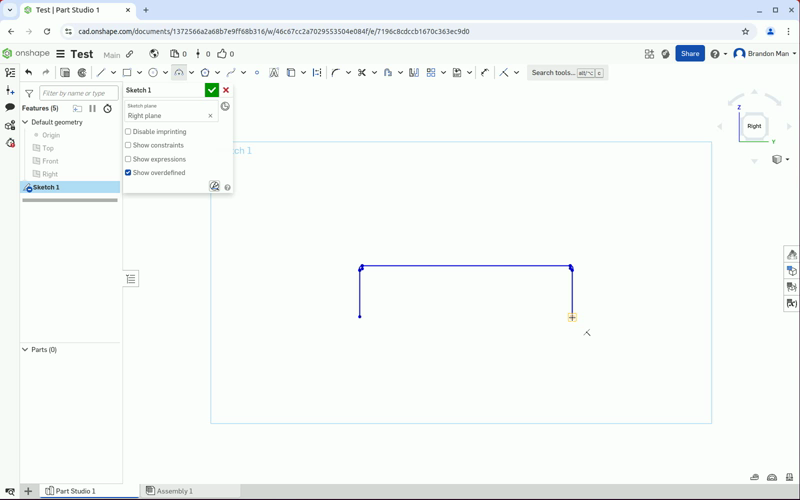
click(572, 317)
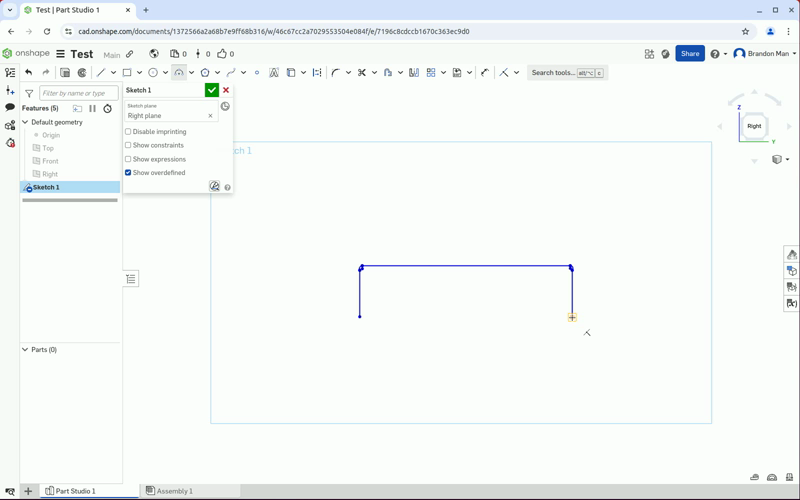
key_down(shift)
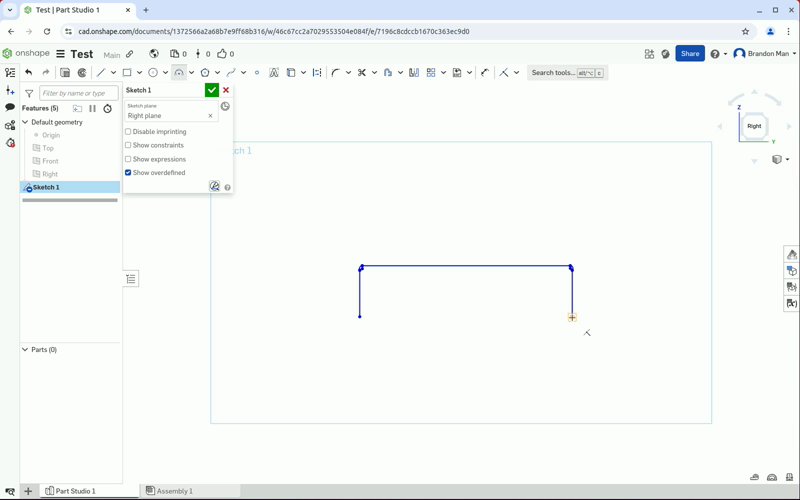
mouse_move(570, 319)
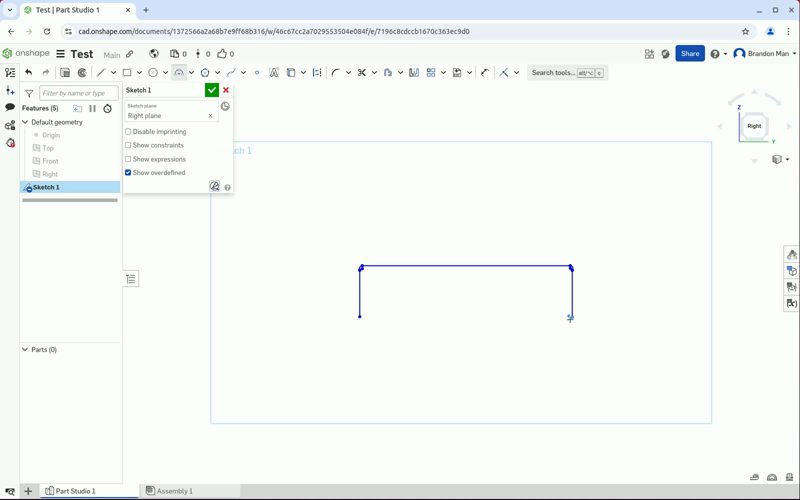
scroll(6)
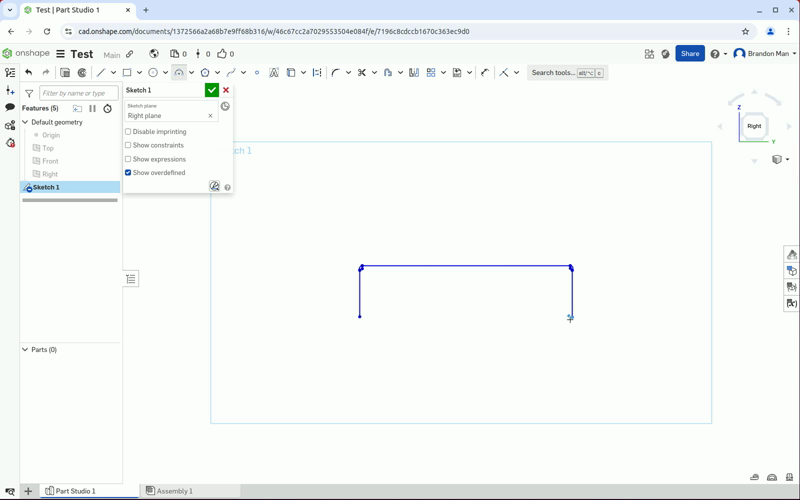
scroll(6)
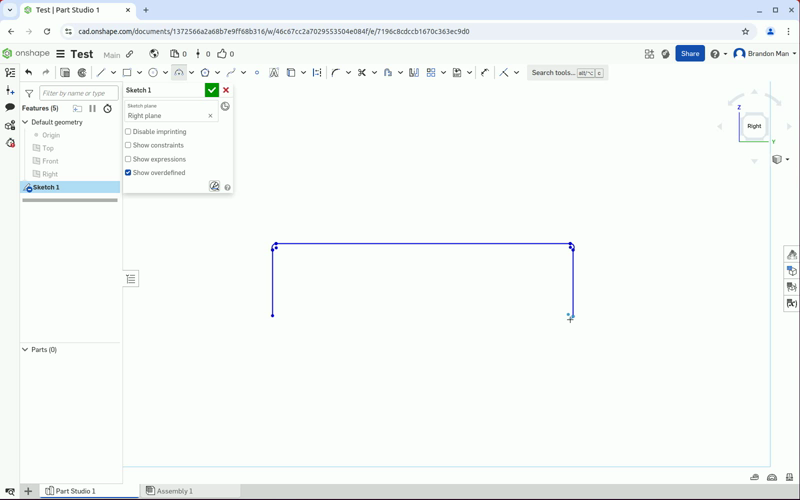
scroll(6)
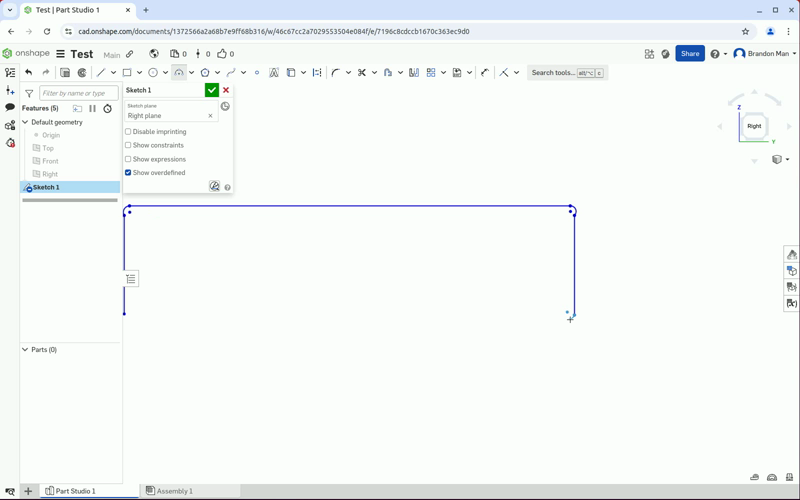
scroll(6)
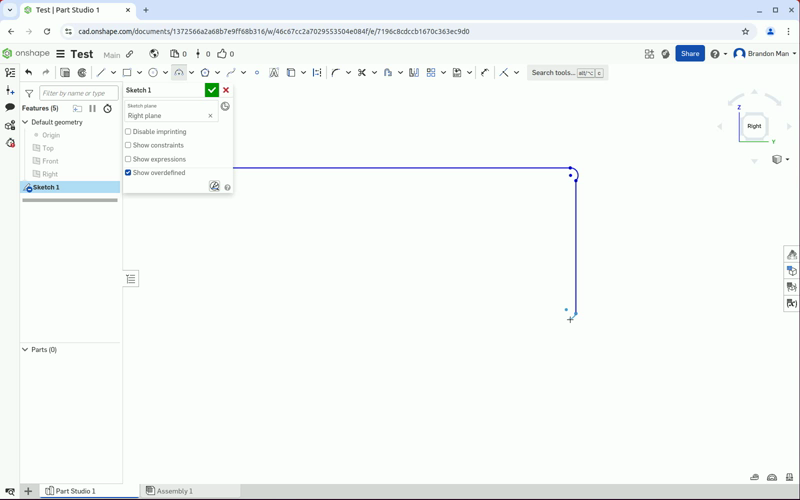
scroll(6)
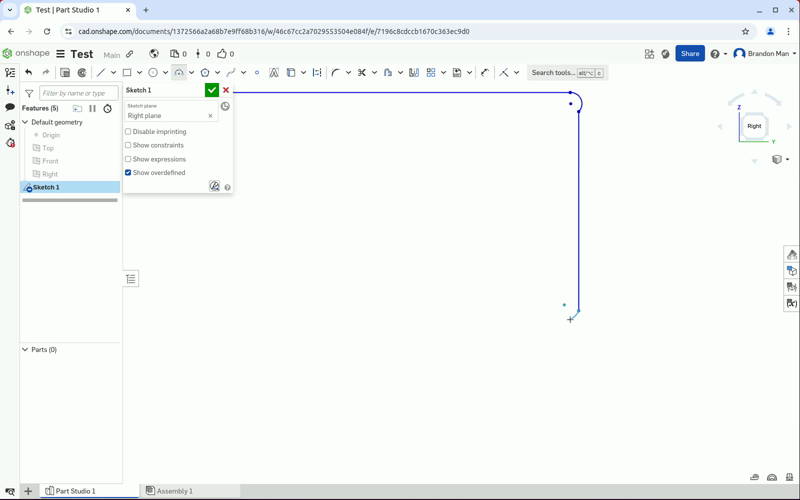
scroll(6)
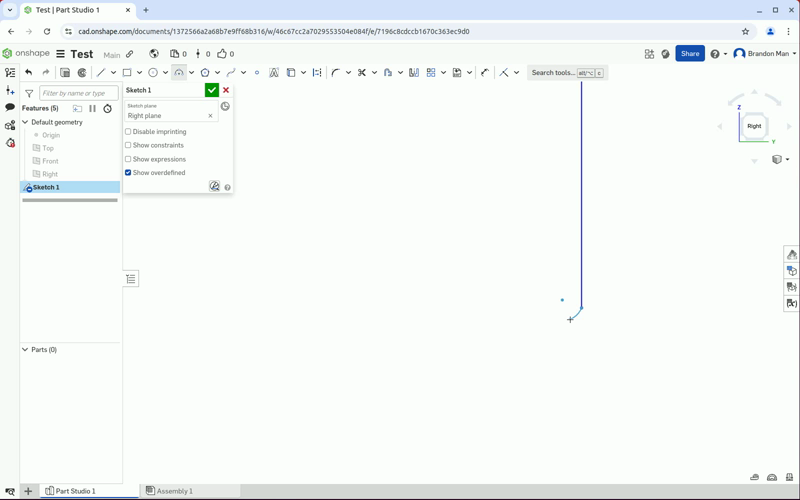
scroll(6)
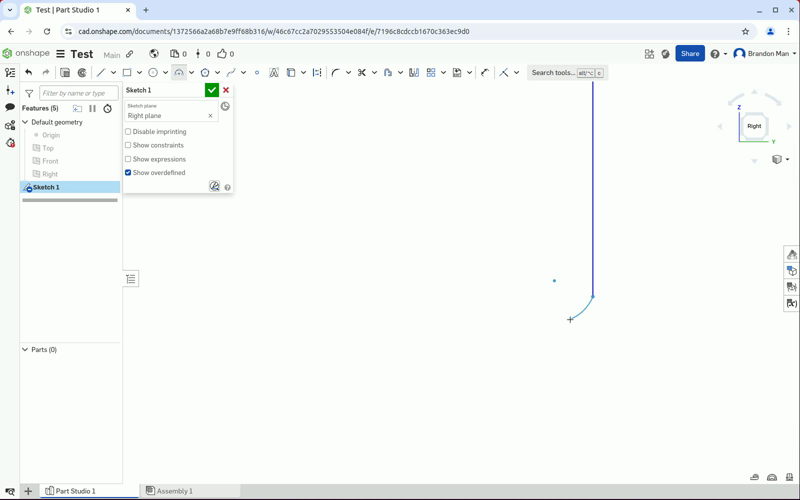
click(570, 319)
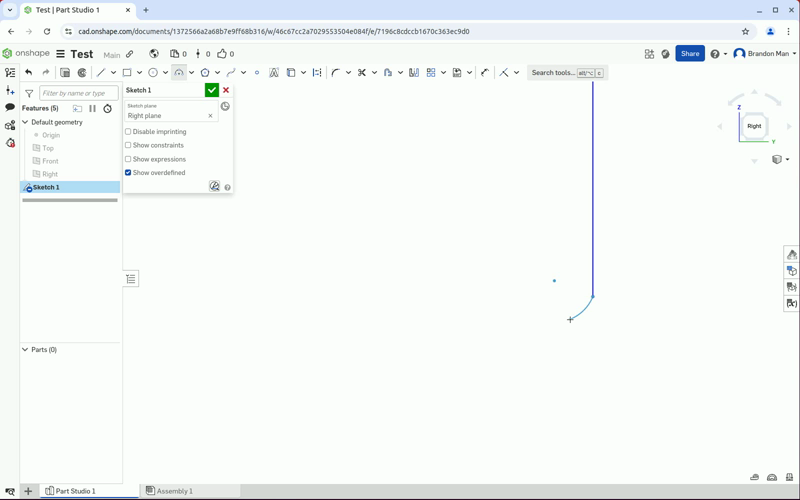
scroll(-6)
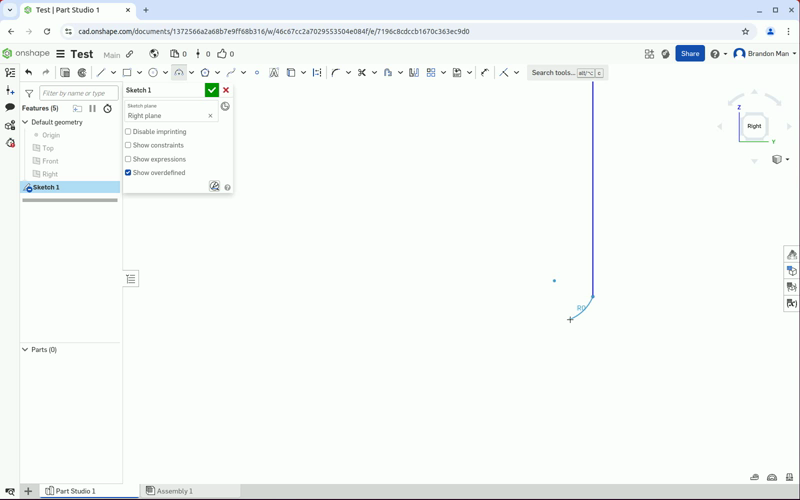
scroll(-6)
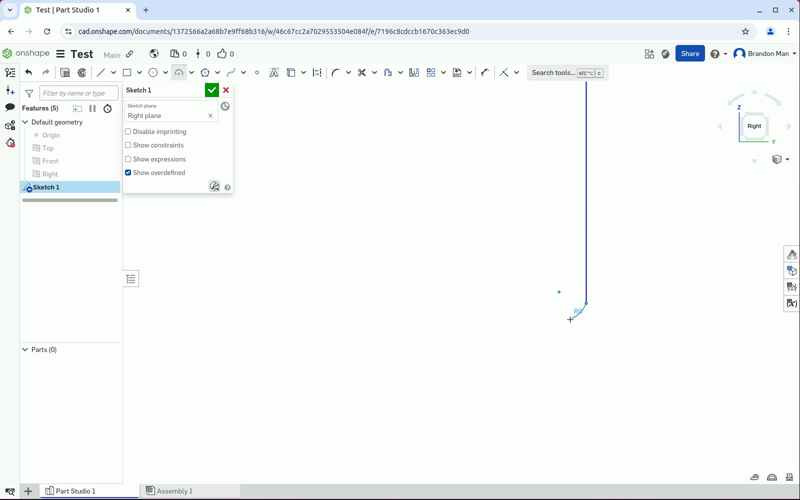
scroll(-6)
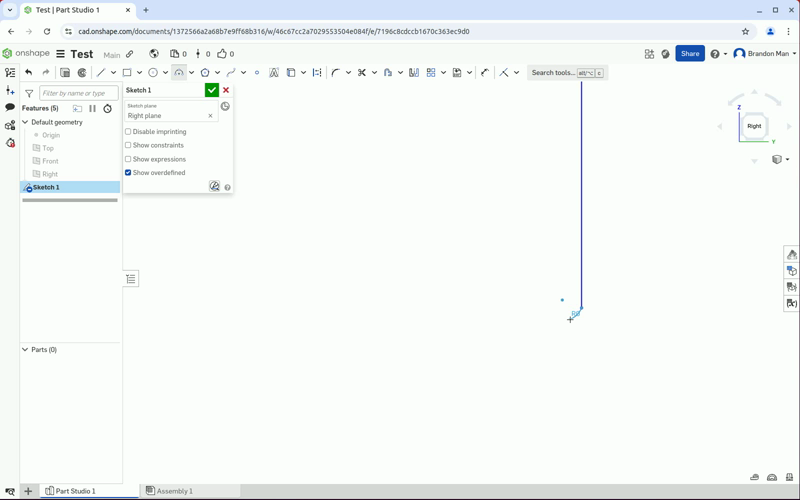
scroll(-6)
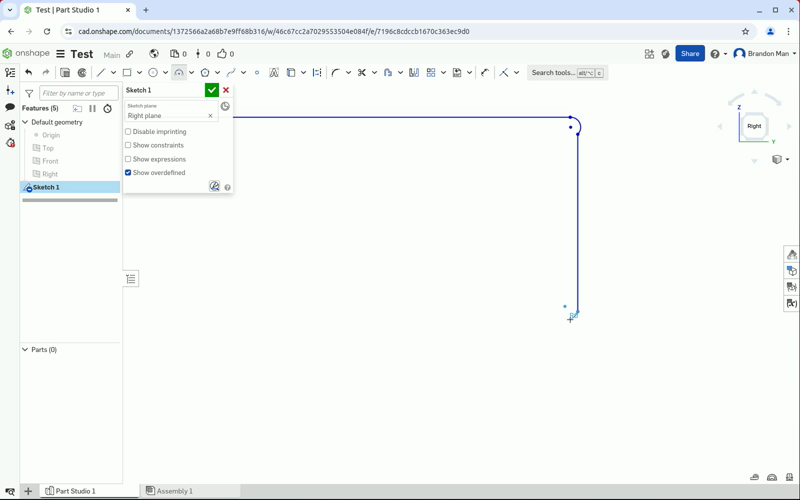
scroll(-6)
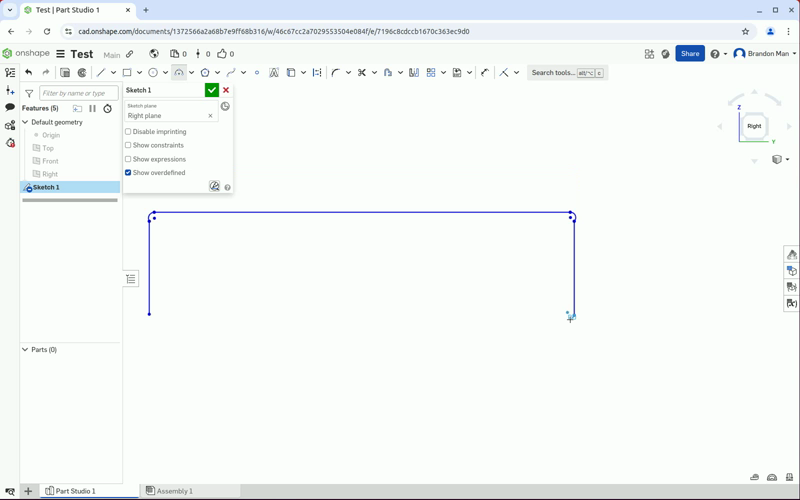
scroll(-6)
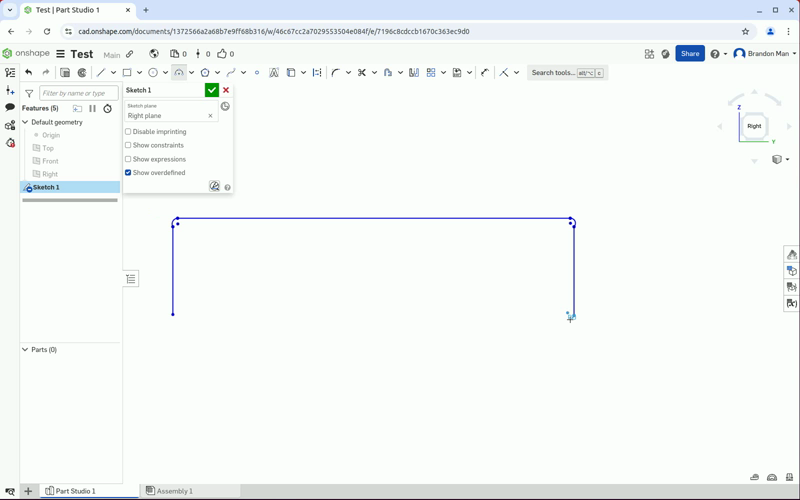
scroll(-6)
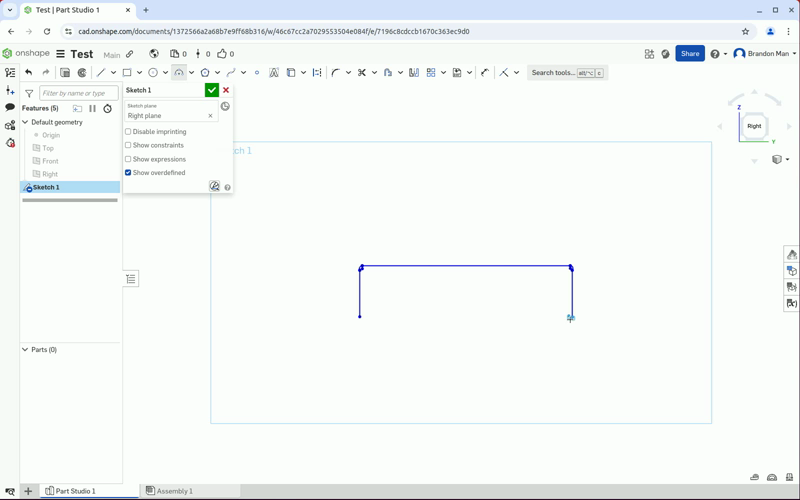
mouse_move(571, 318)
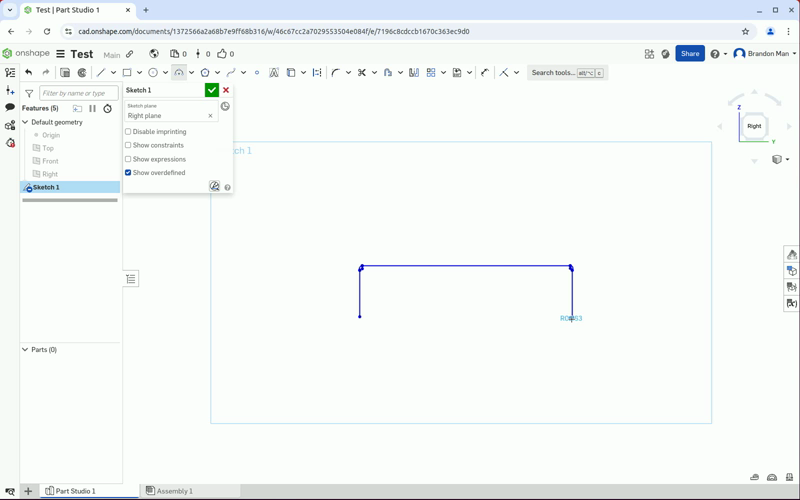
scroll(6)
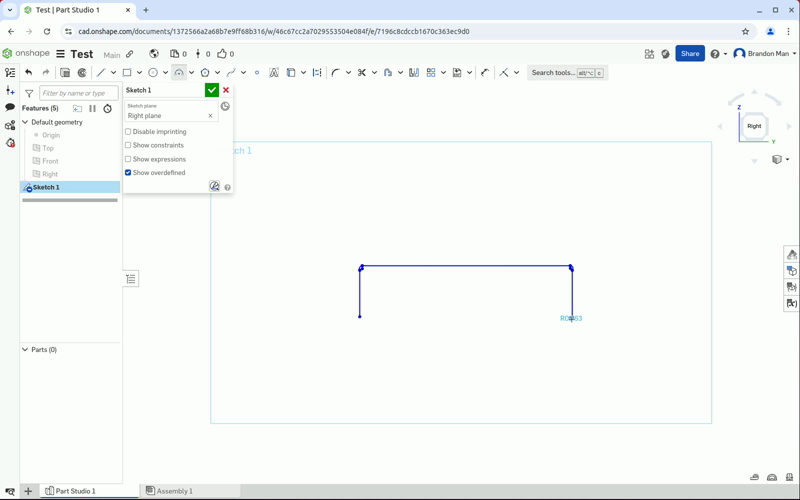
scroll(6)
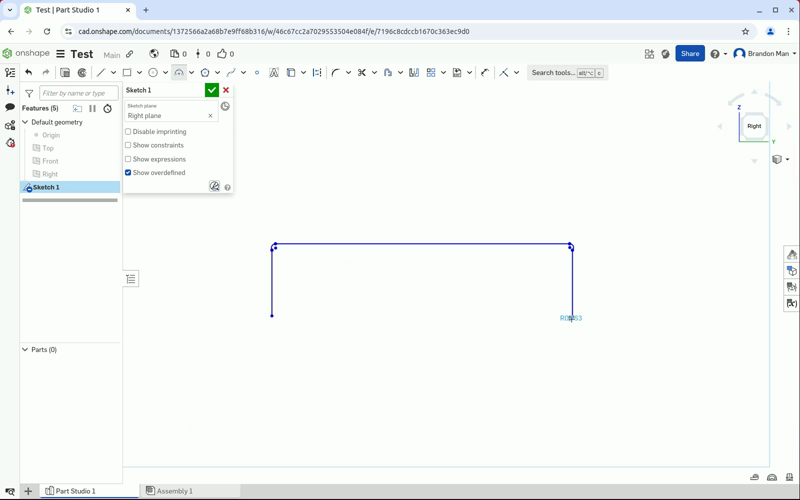
scroll(6)
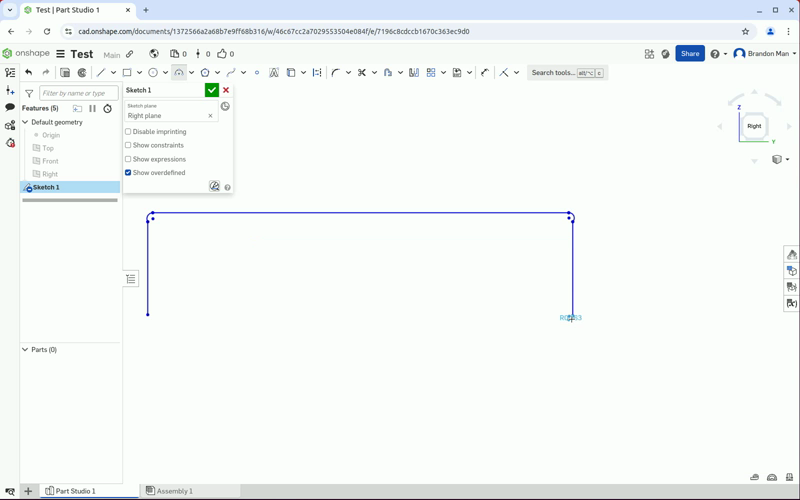
scroll(6)
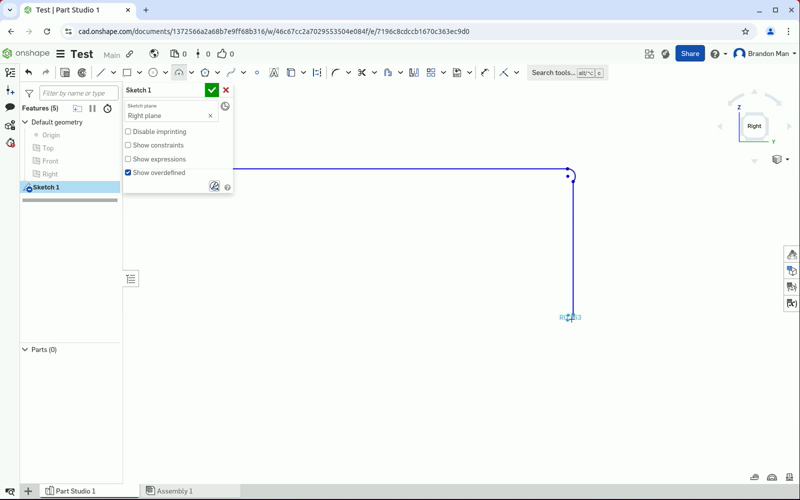
scroll(6)
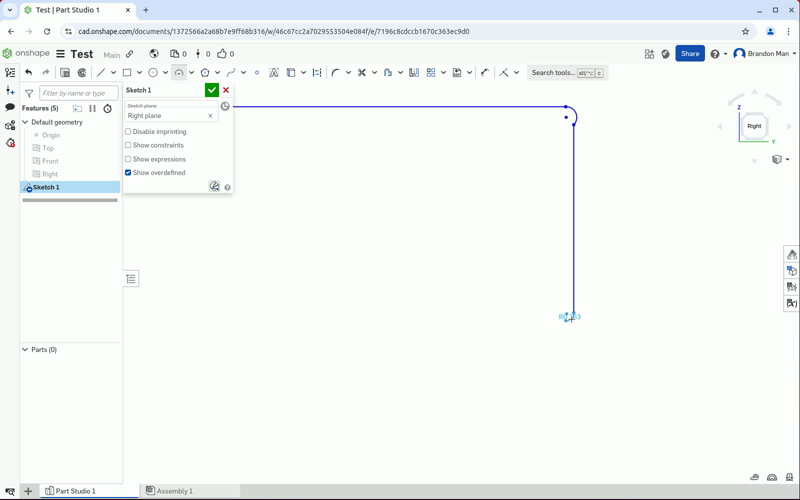
scroll(6)
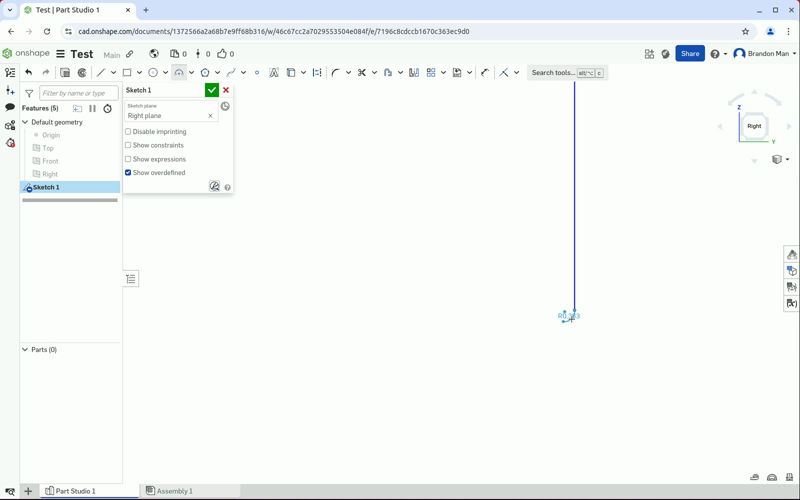
scroll(6)
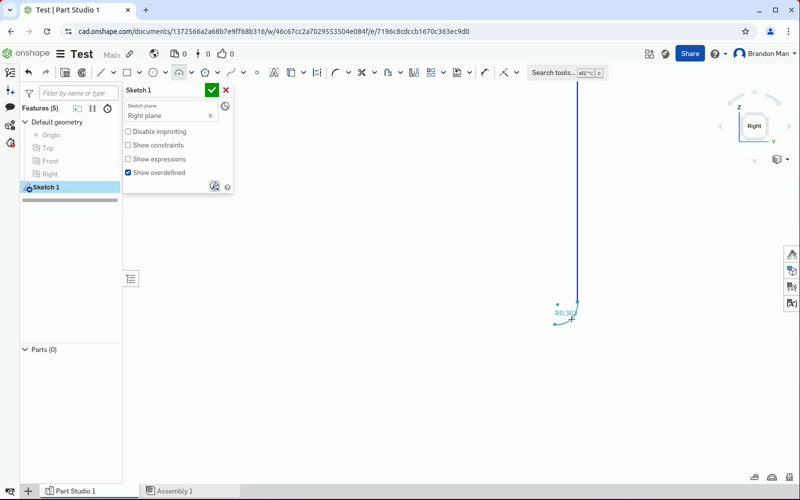
click(571, 318)
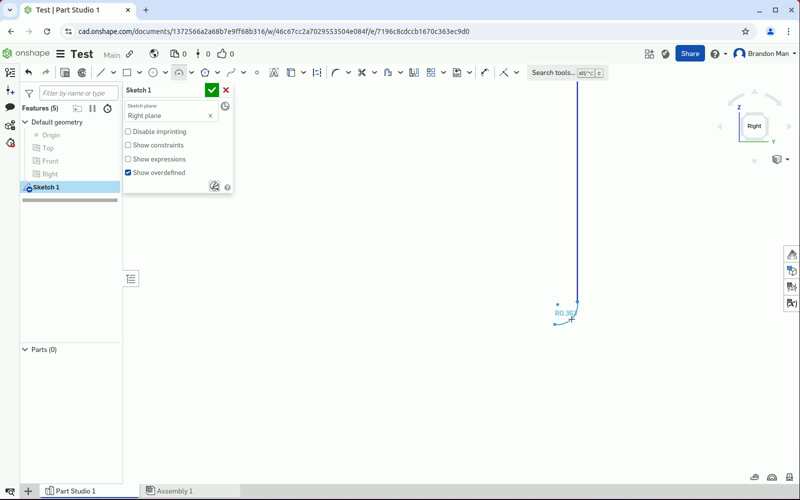
scroll(-6)
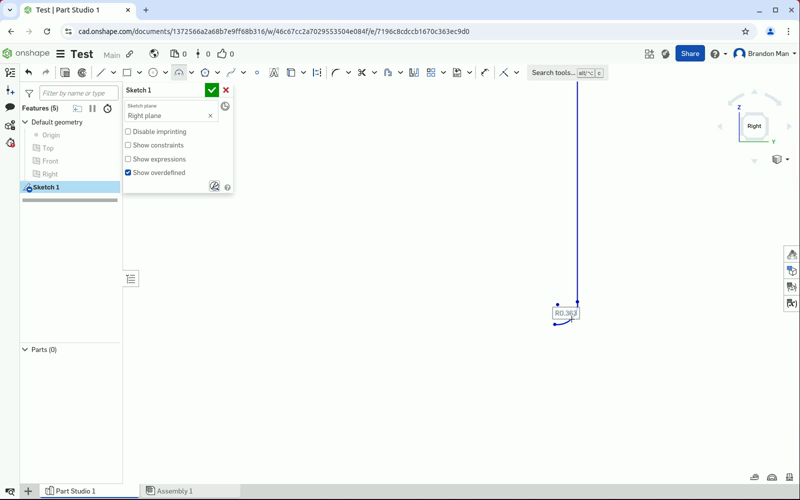
scroll(-6)
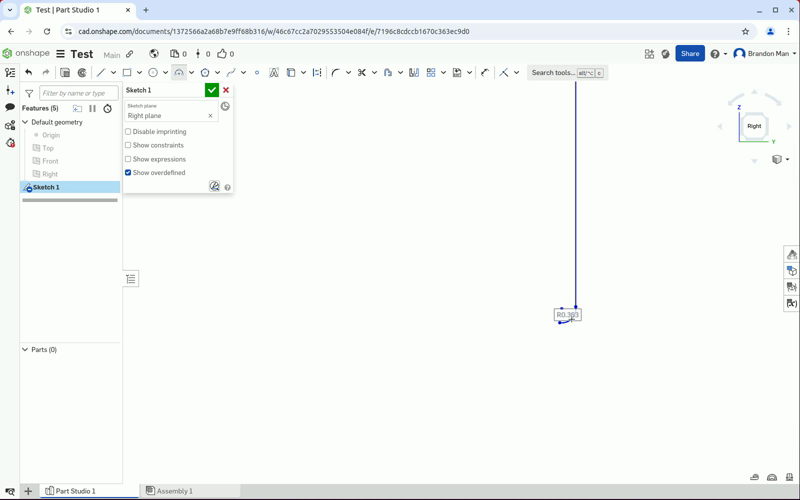
scroll(-6)
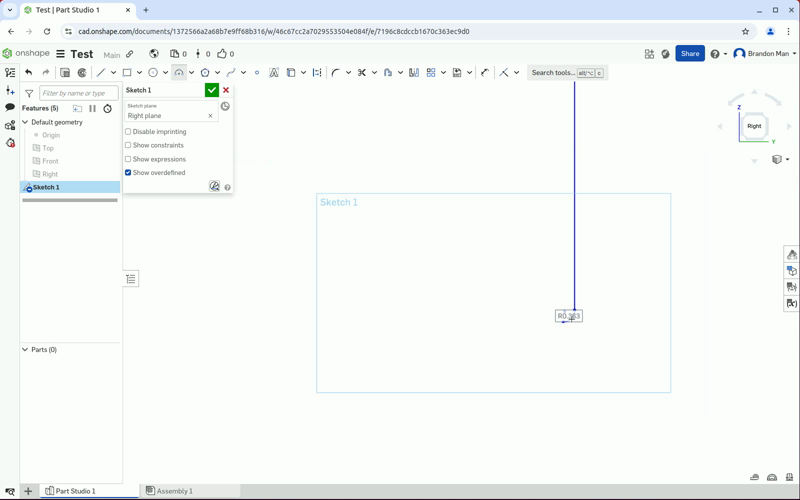
scroll(-6)
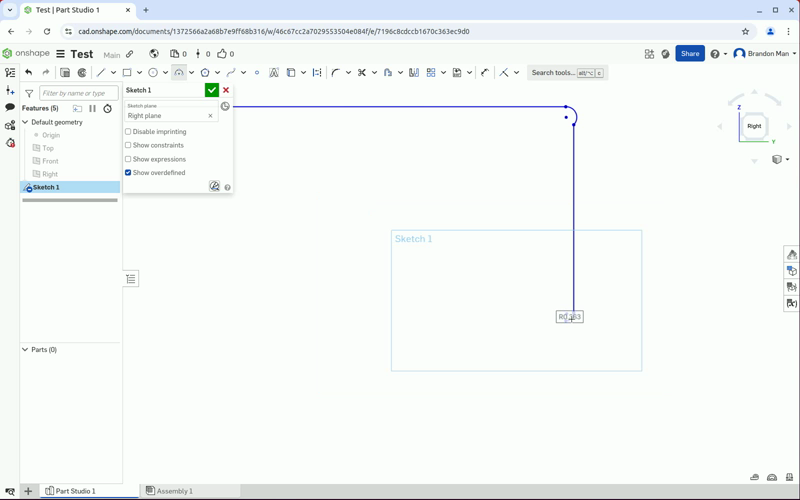
scroll(-6)
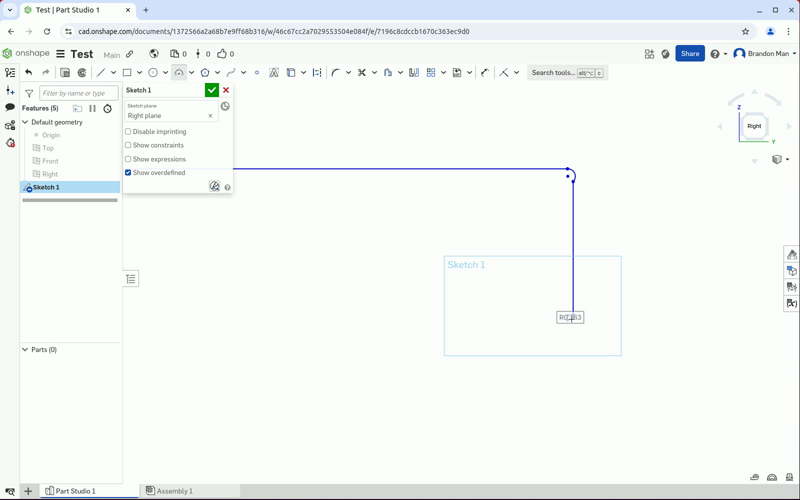
scroll(-6)
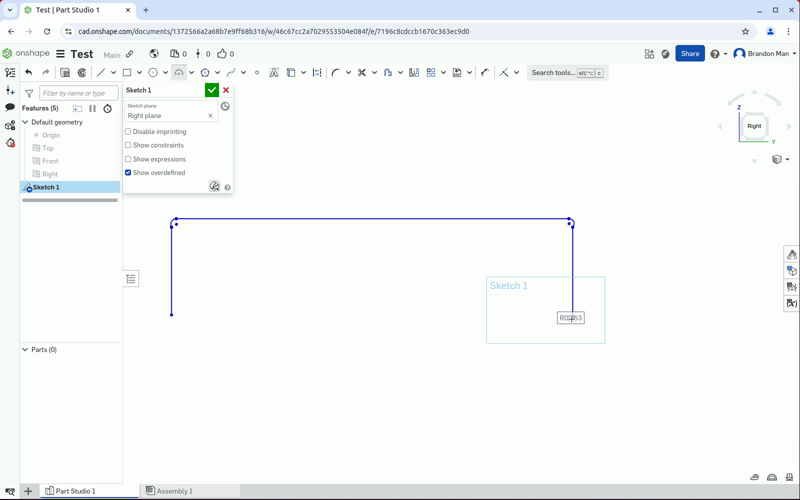
scroll(-6)
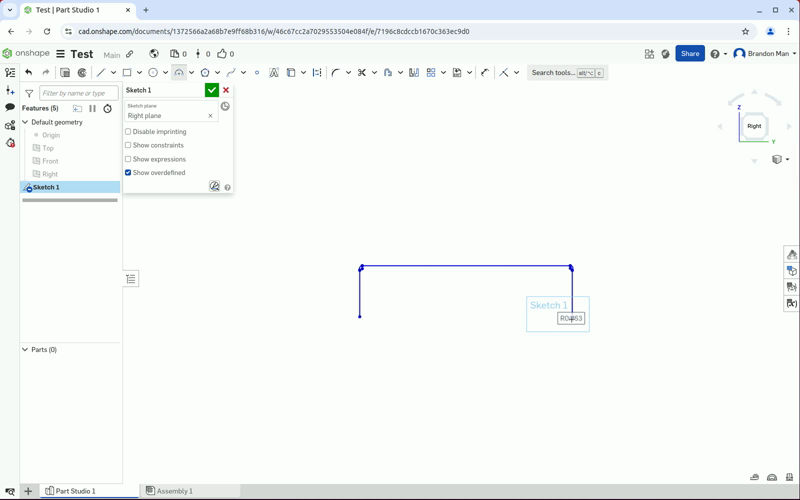
key_up(shift)
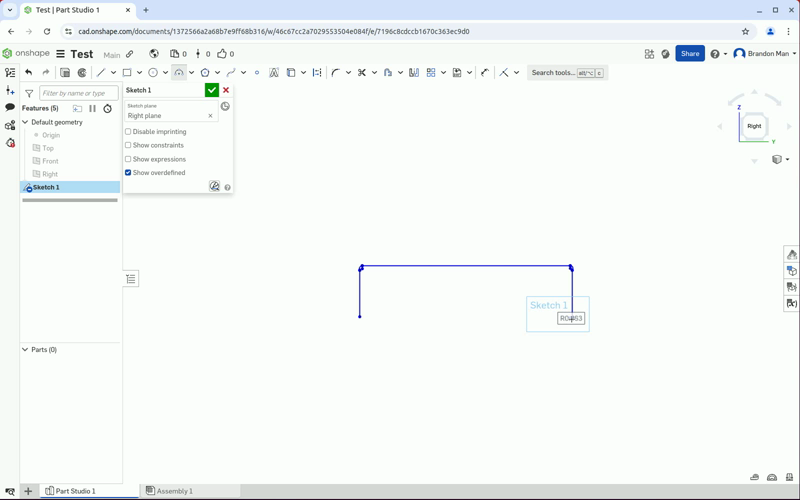
key(esc)
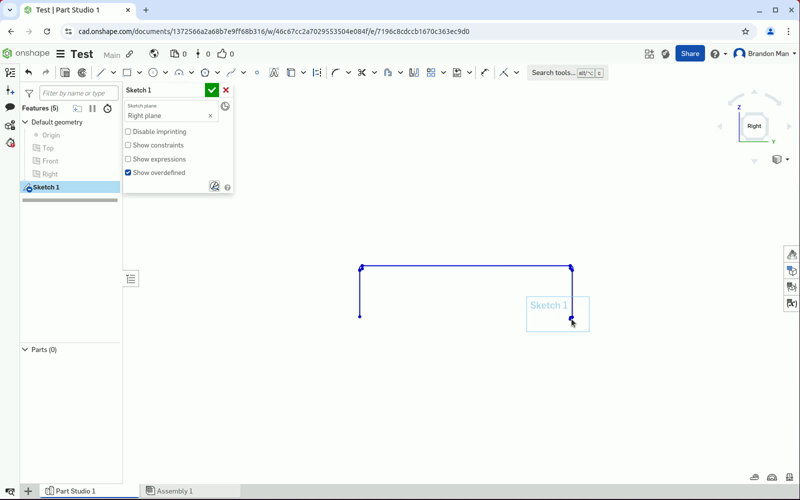
key(l)
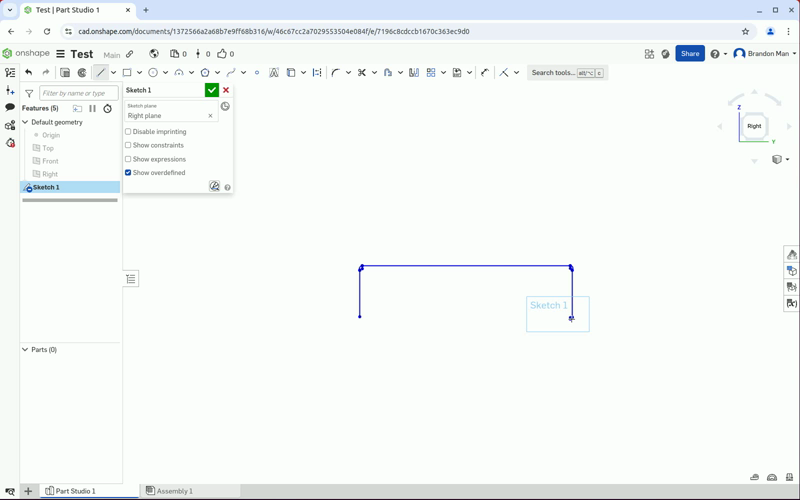
mouse_move(570, 319)
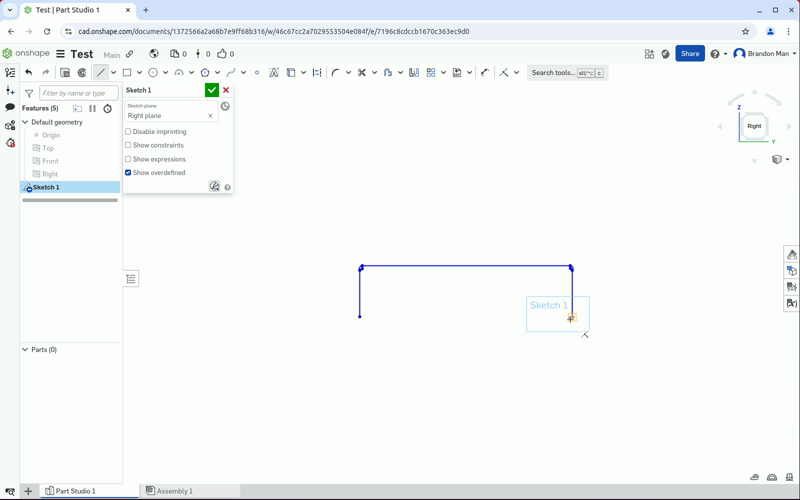
scroll(6)
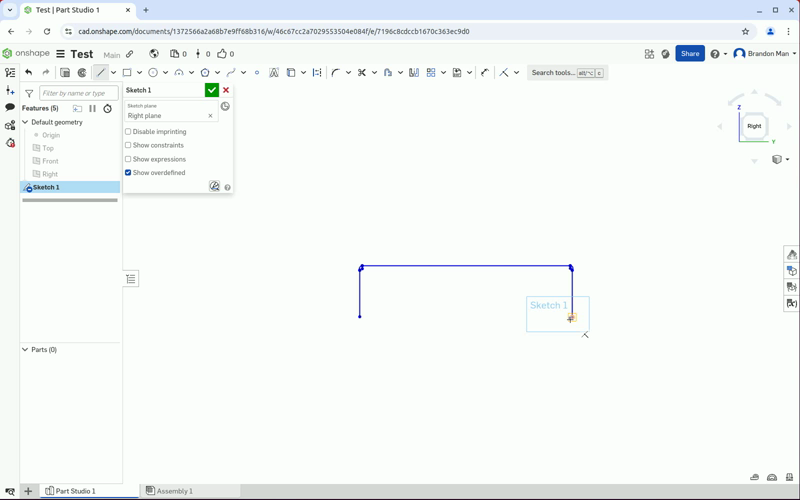
scroll(6)
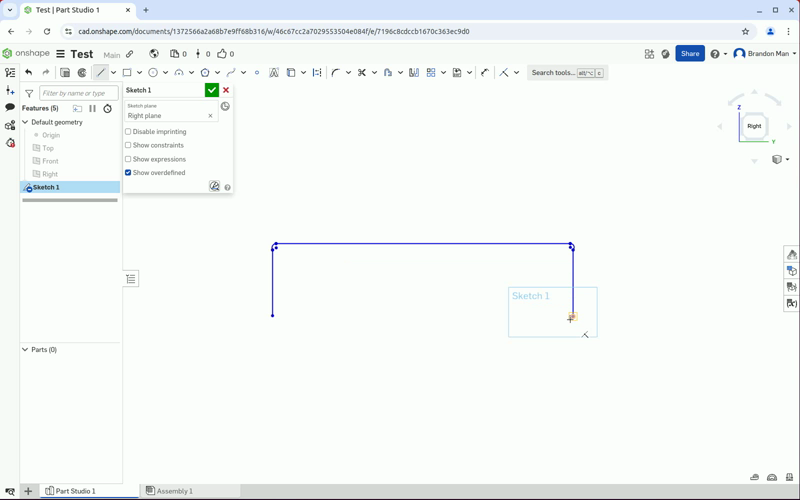
scroll(6)
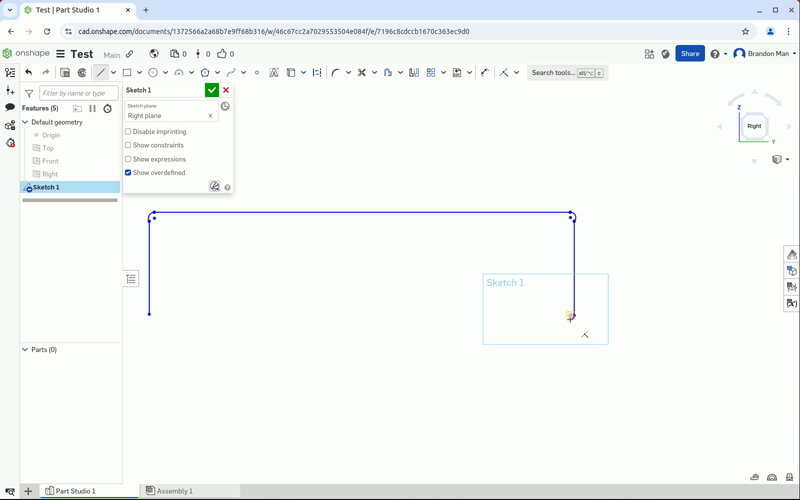
scroll(6)
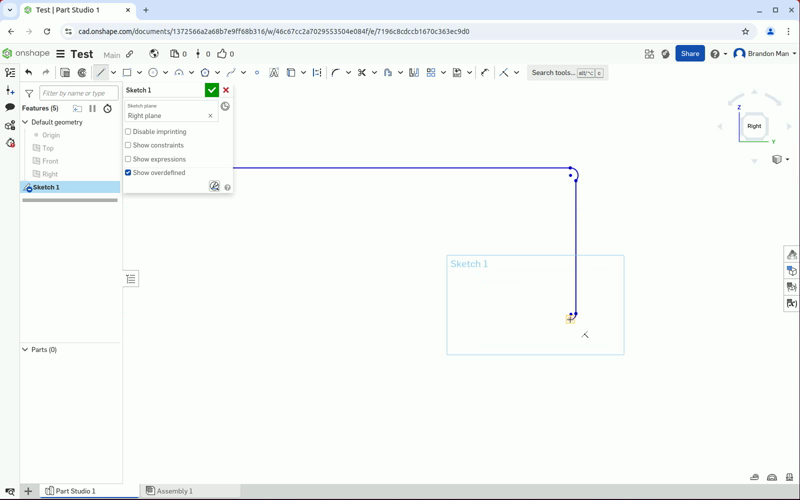
scroll(6)
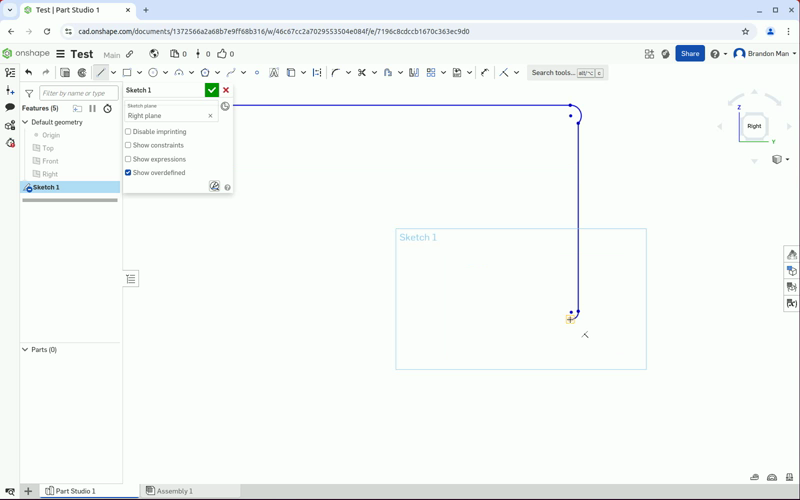
scroll(6)
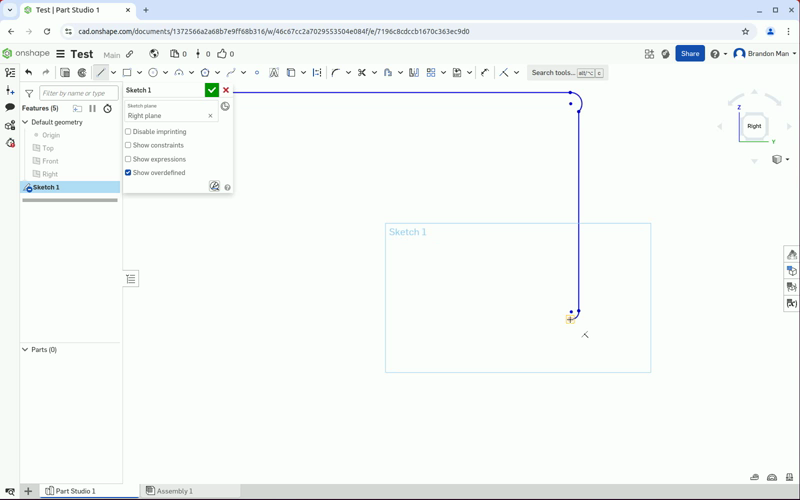
scroll(6)
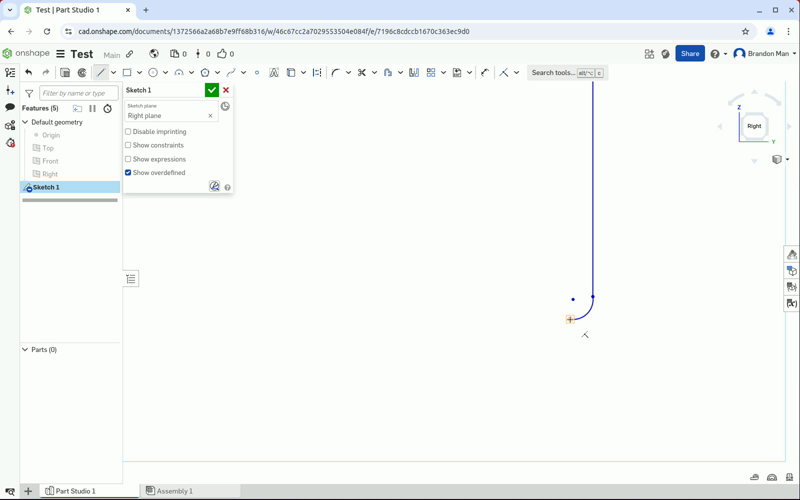
click(570, 319)
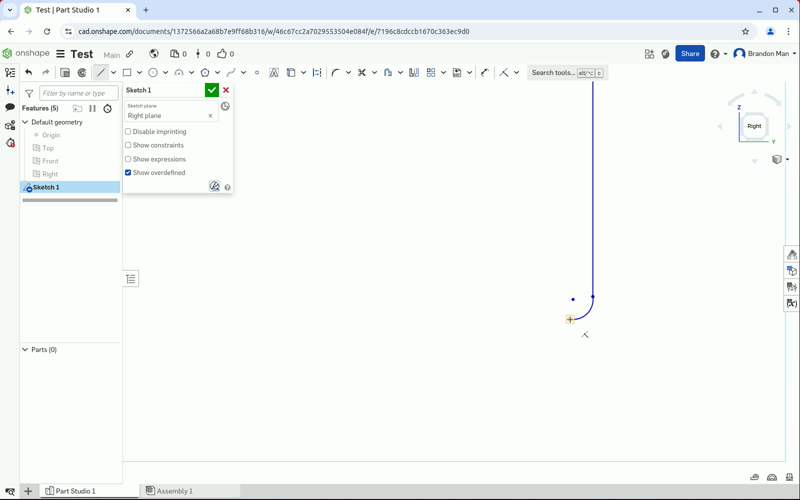
scroll(-6)
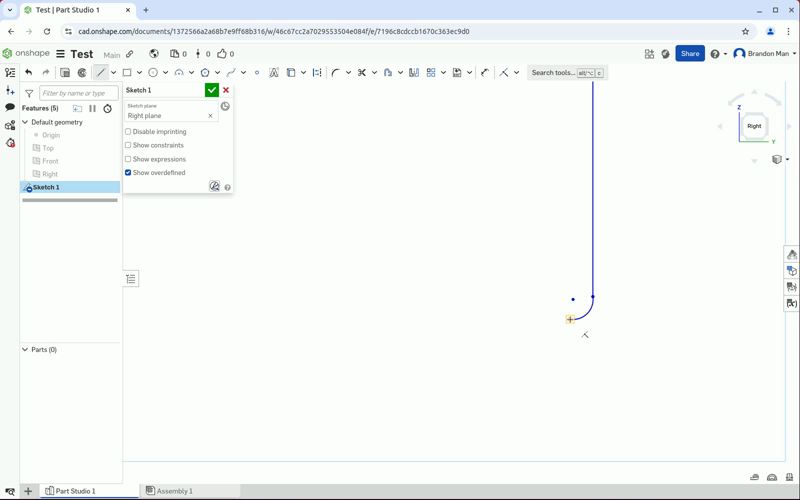
scroll(-6)
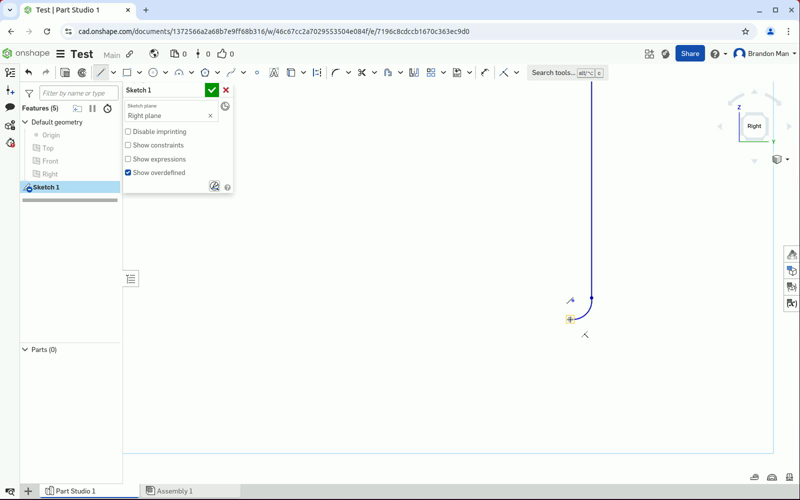
scroll(-6)
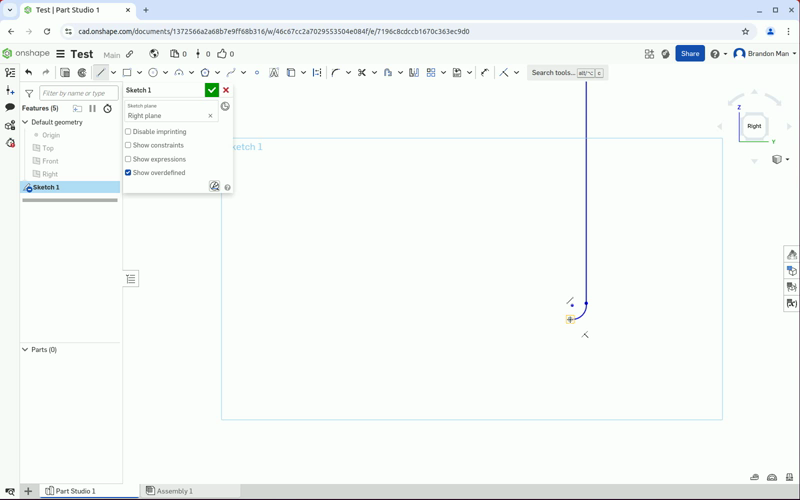
scroll(-6)
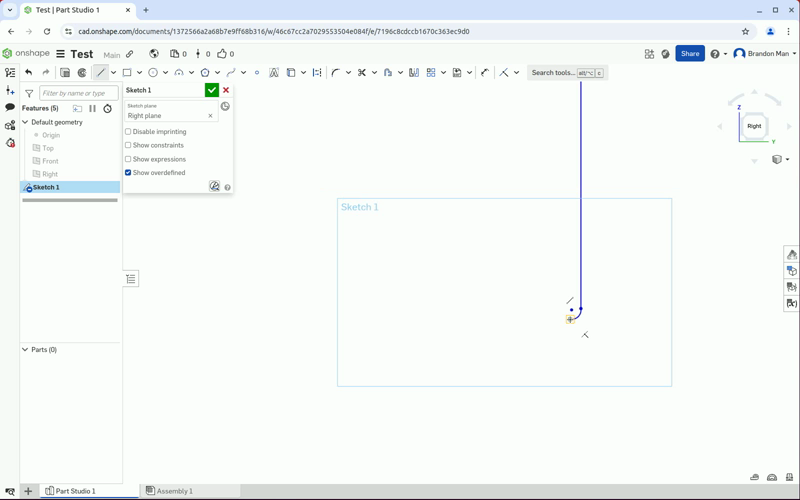
scroll(-6)
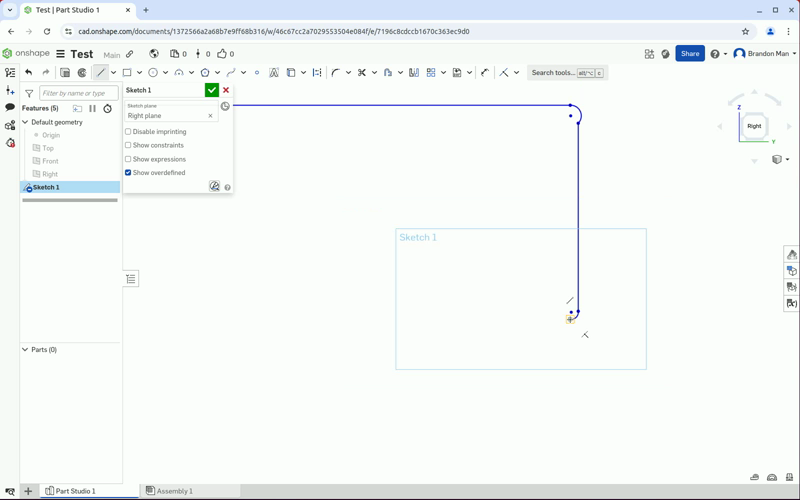
scroll(-6)
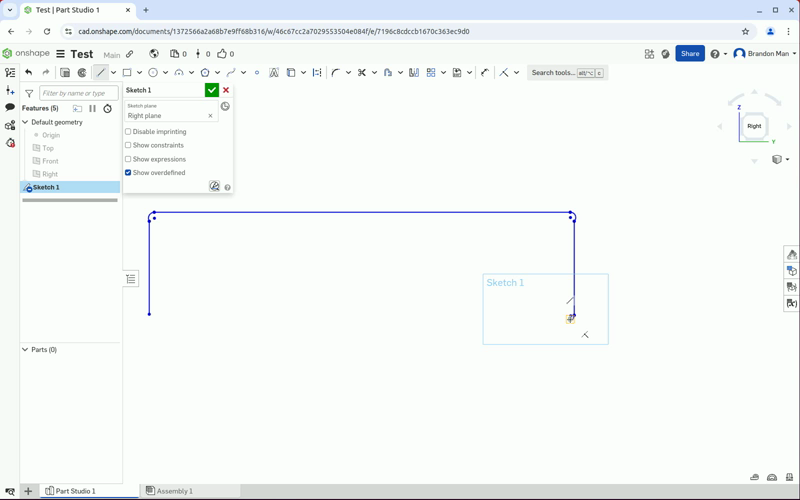
scroll(-6)
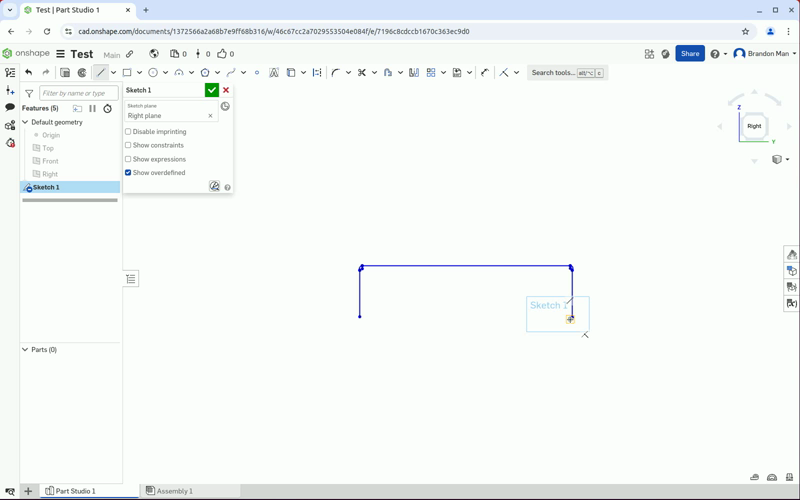
key_down(shift)
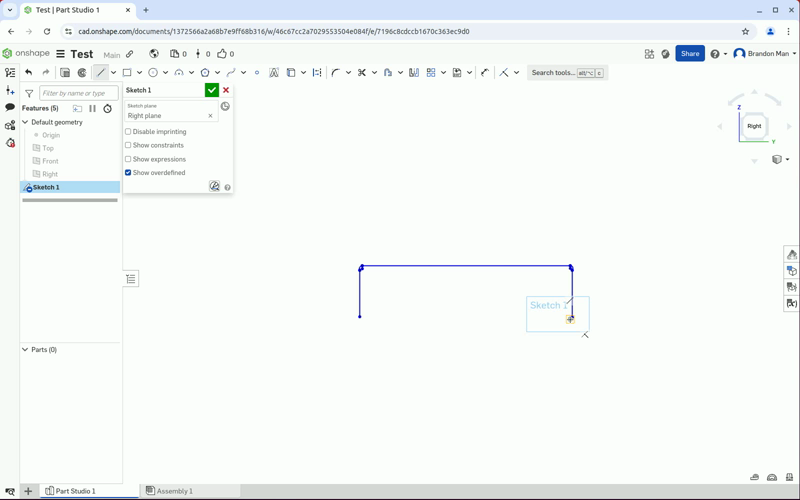
mouse_move(362, 319)
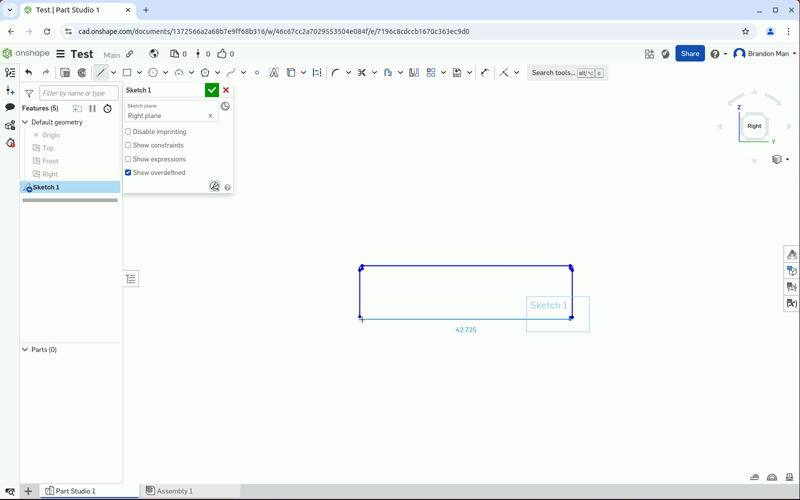
scroll(6)
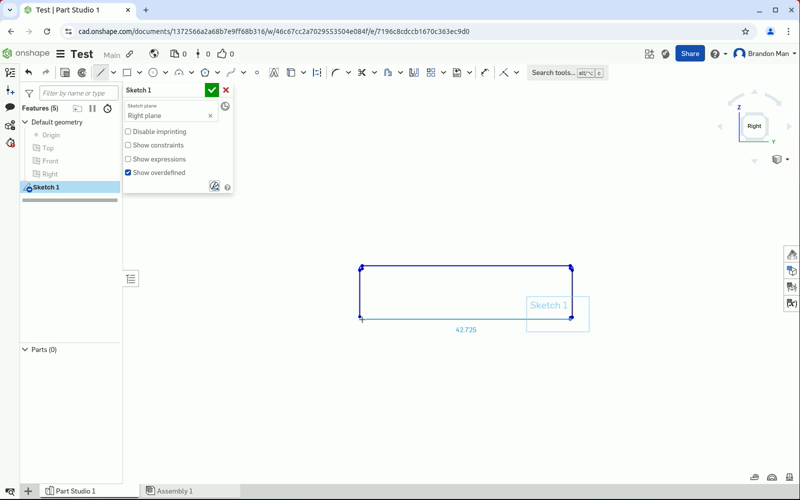
scroll(6)
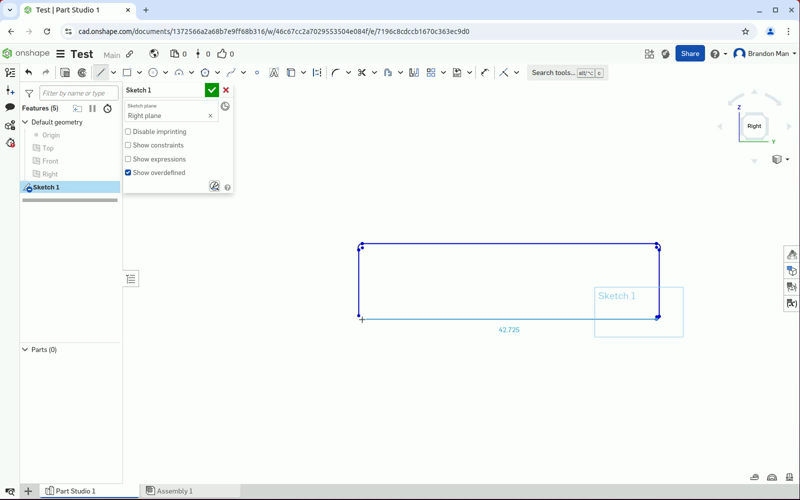
scroll(6)
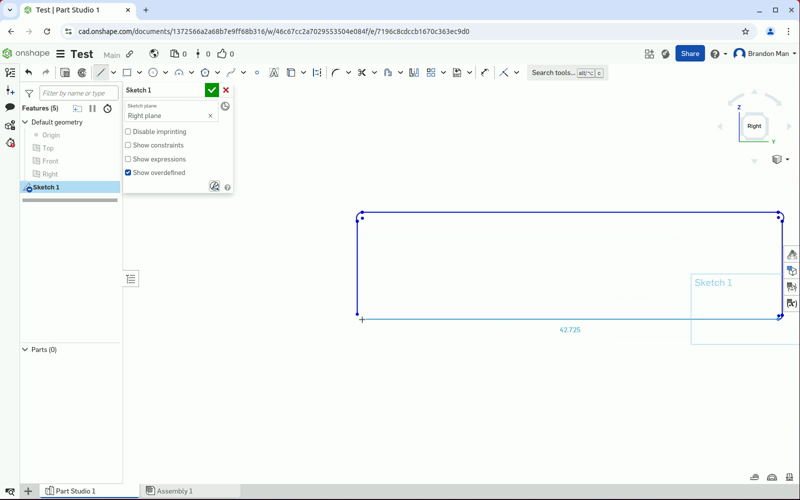
scroll(6)
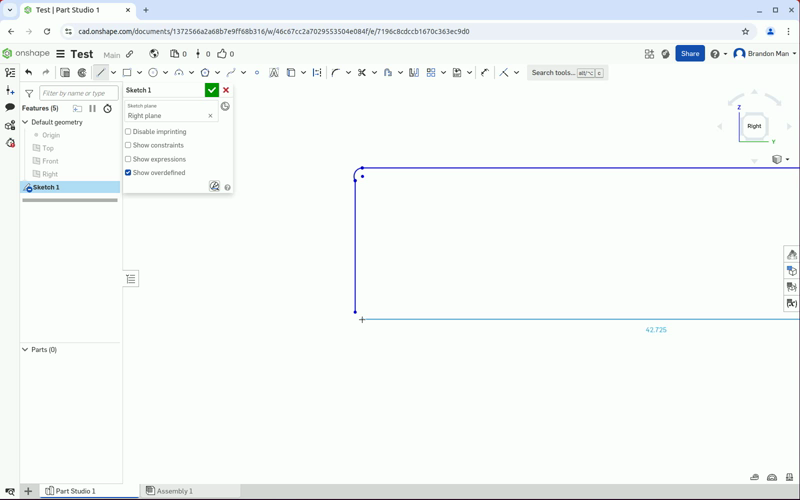
scroll(6)
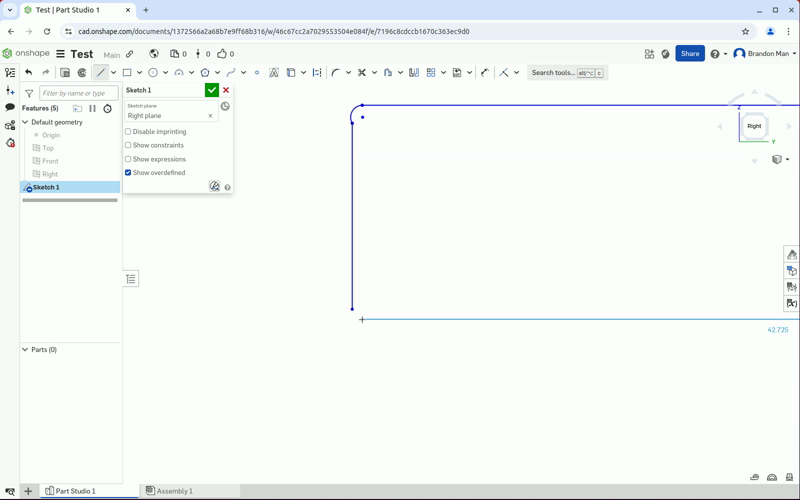
scroll(6)
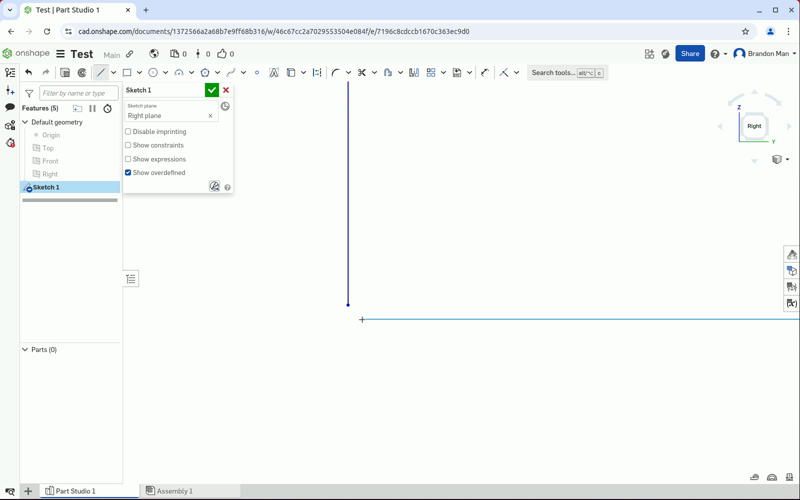
scroll(6)
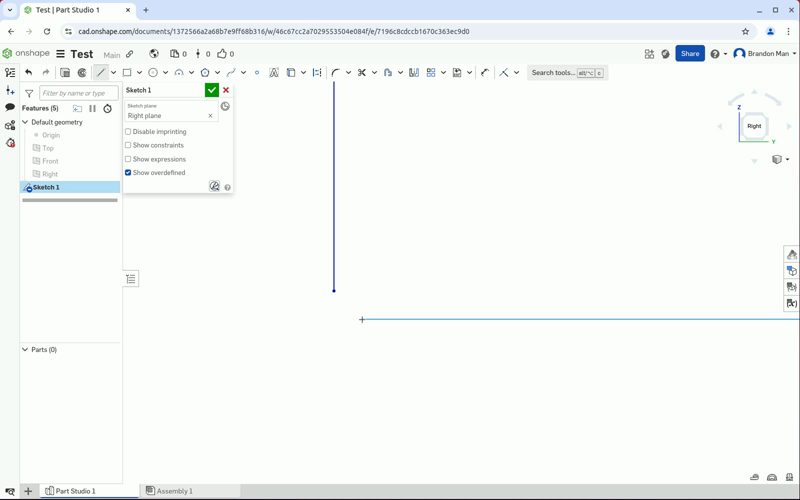
click(362, 319)
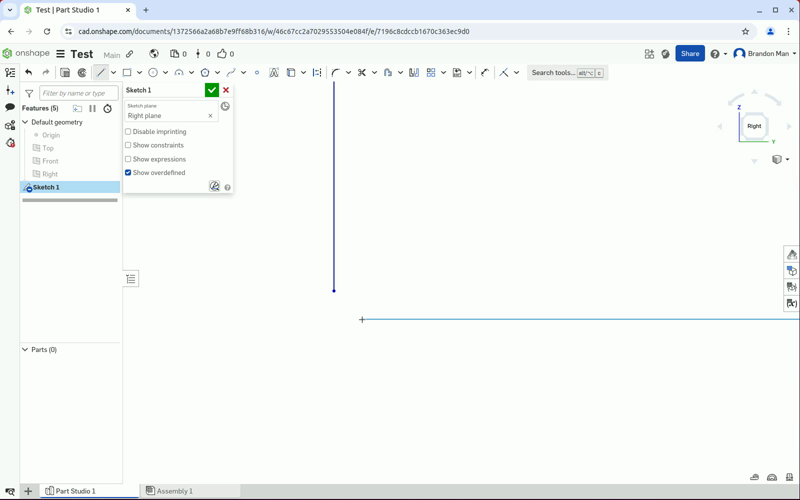
scroll(-6)
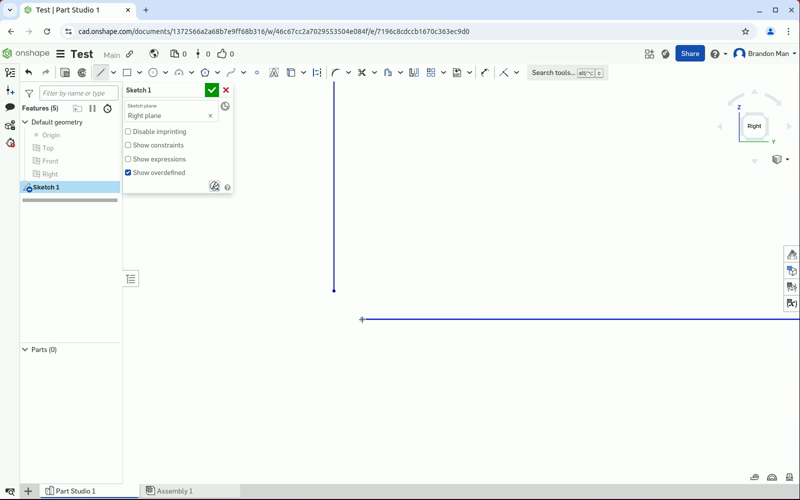
scroll(-6)
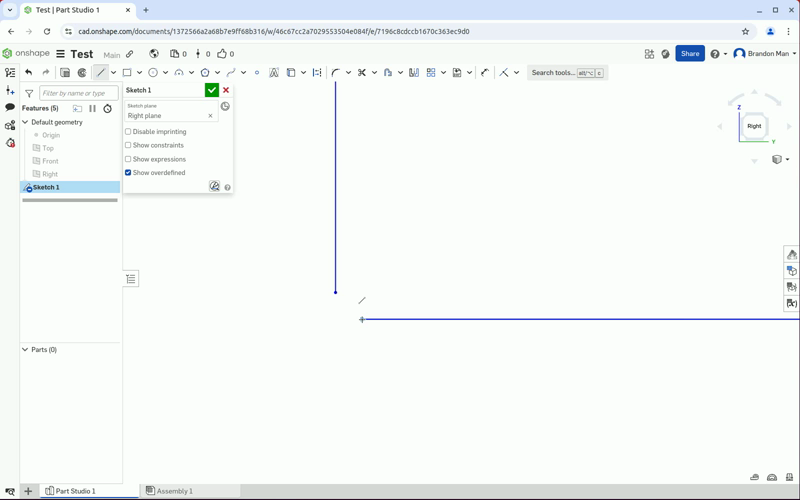
scroll(-6)
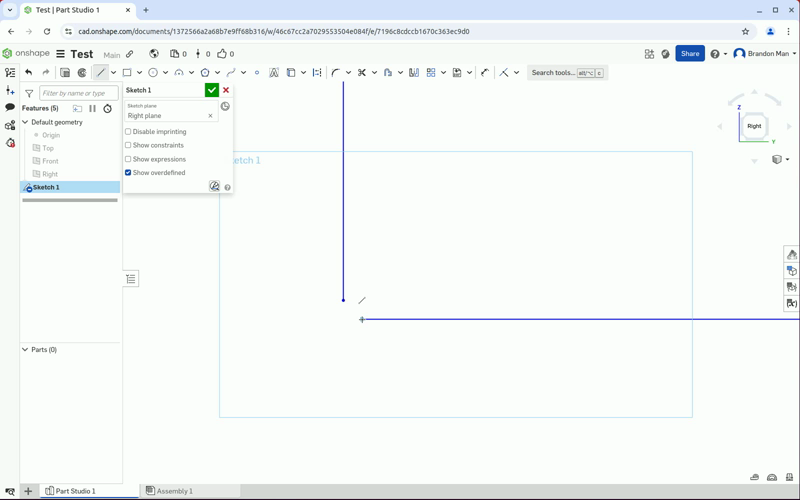
scroll(-6)
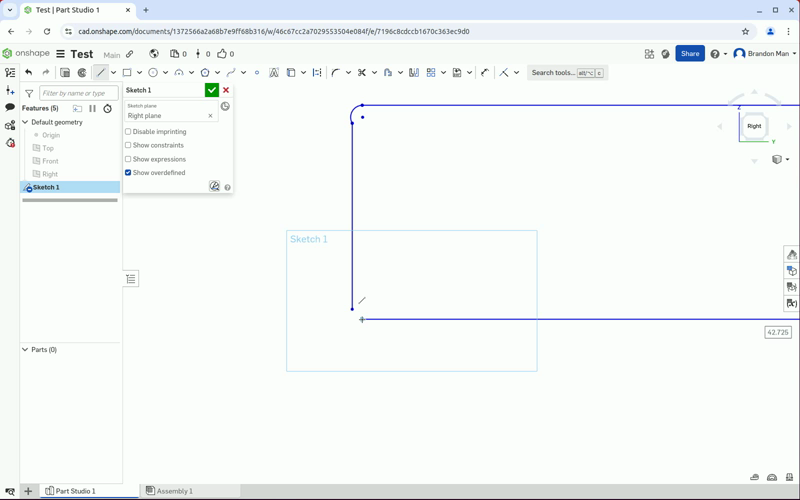
scroll(-6)
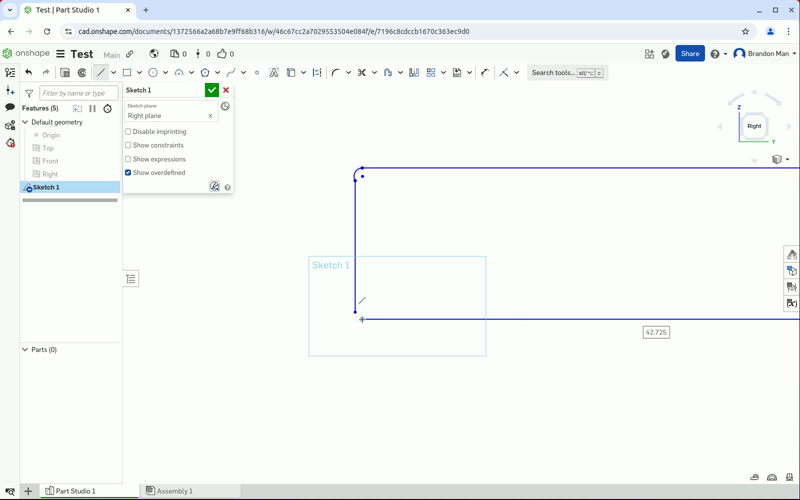
scroll(-6)
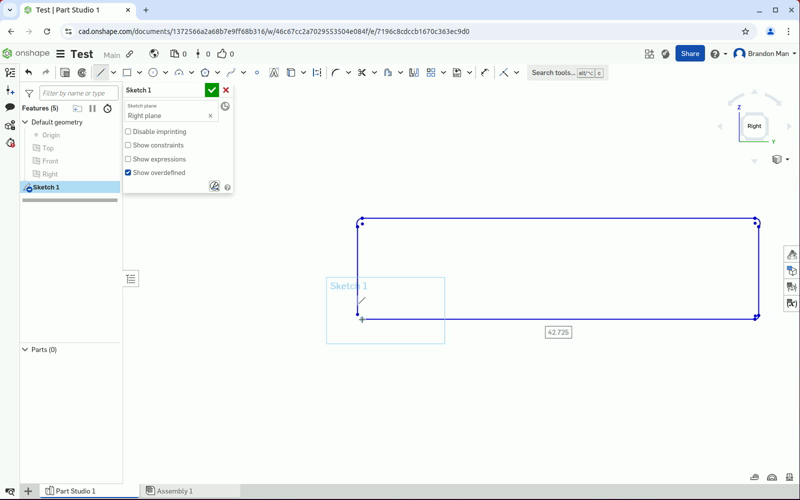
scroll(-6)
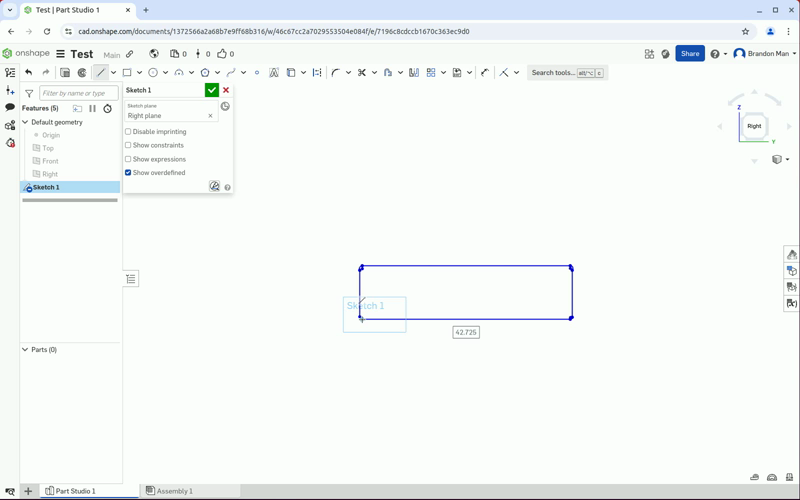
key_up(shift)
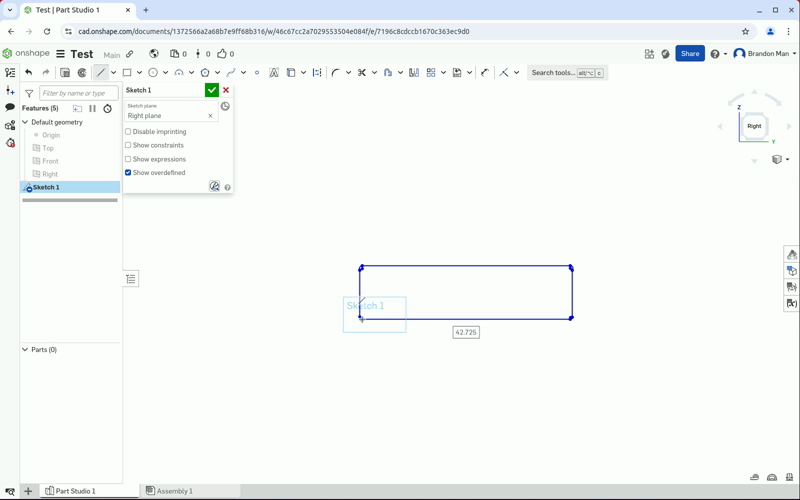
key(esc)
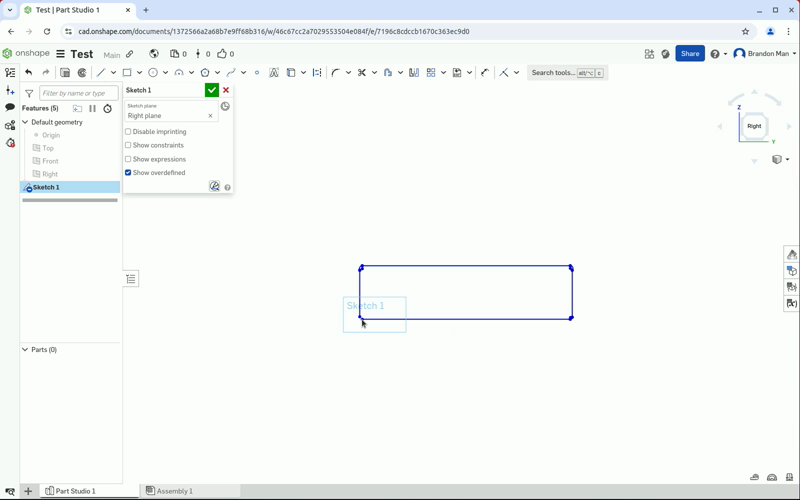
key(a)
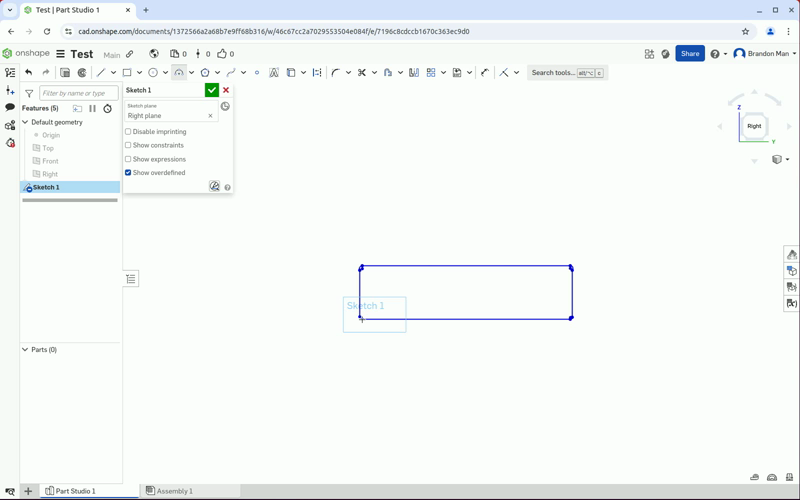
mouse_move(362, 319)
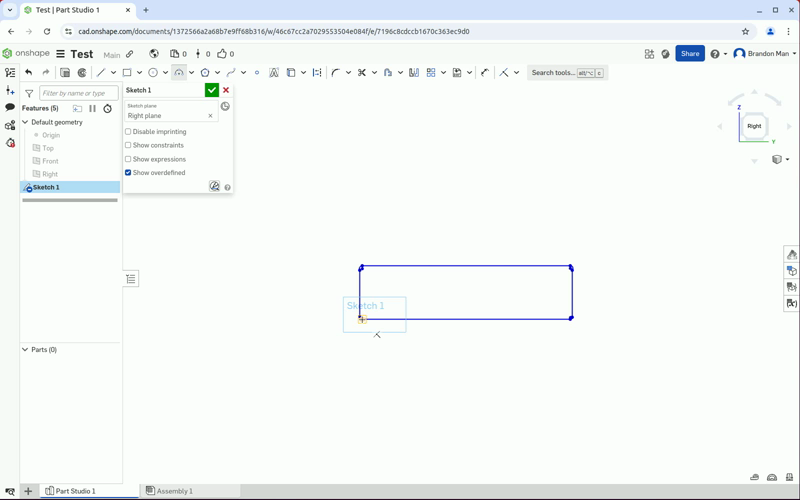
scroll(6)
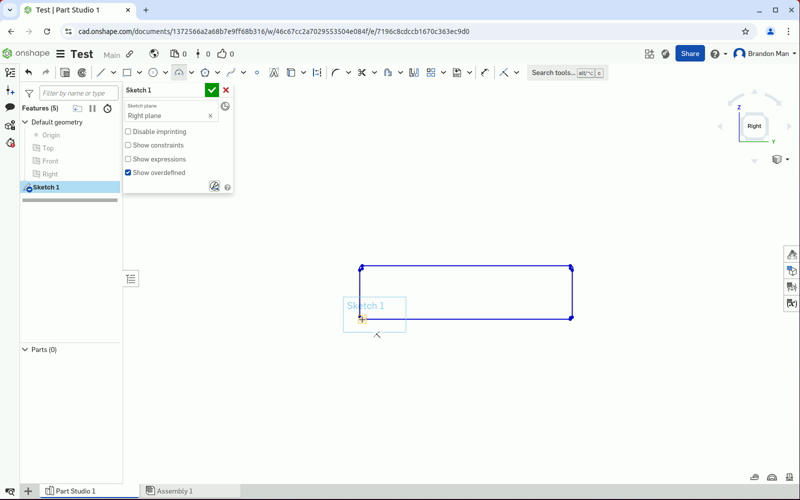
scroll(6)
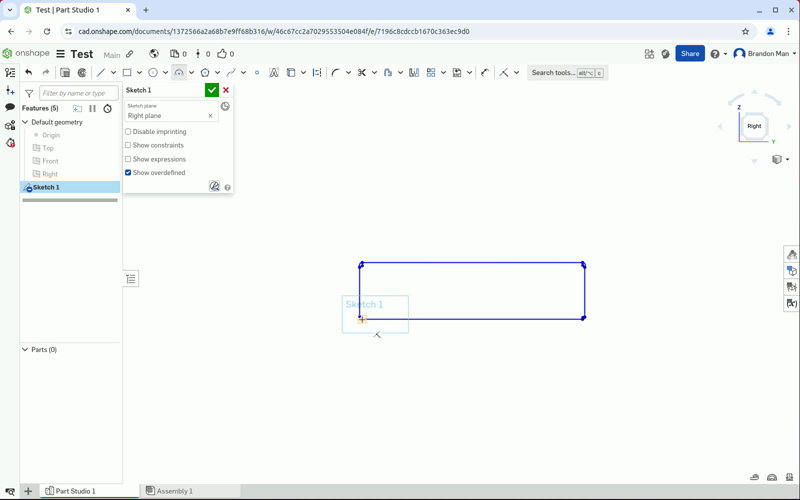
scroll(6)
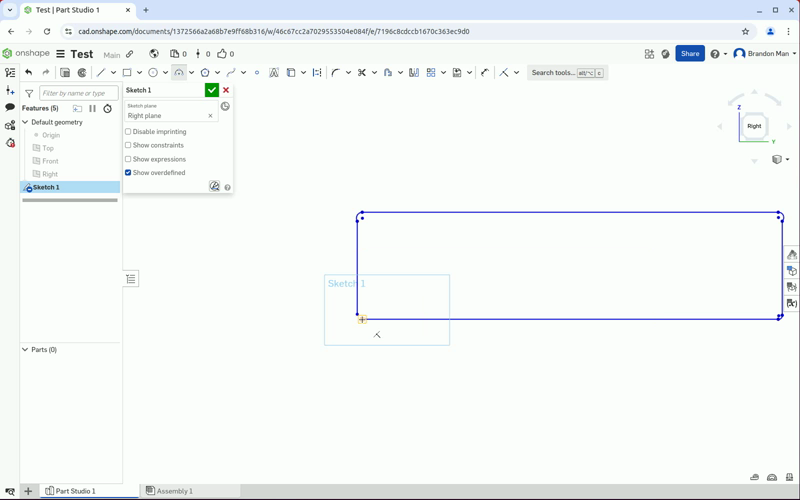
scroll(6)
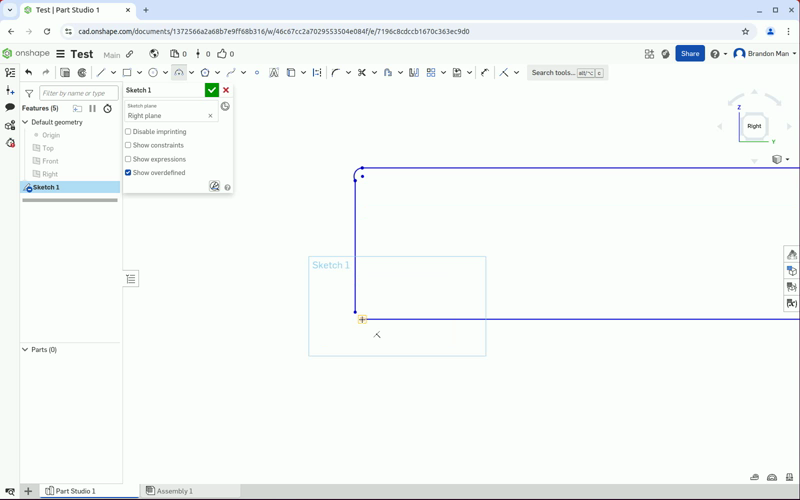
scroll(6)
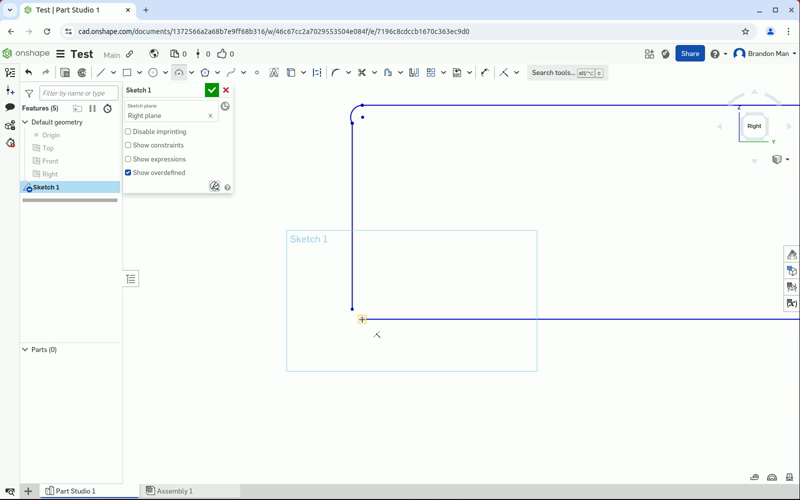
scroll(6)
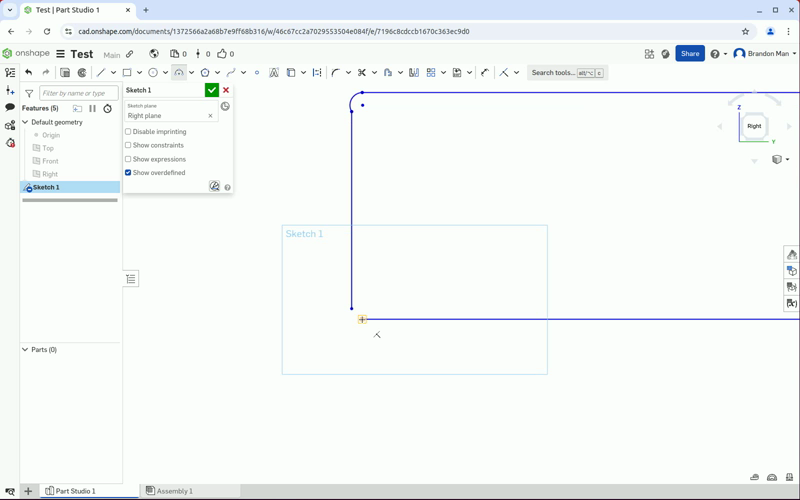
scroll(6)
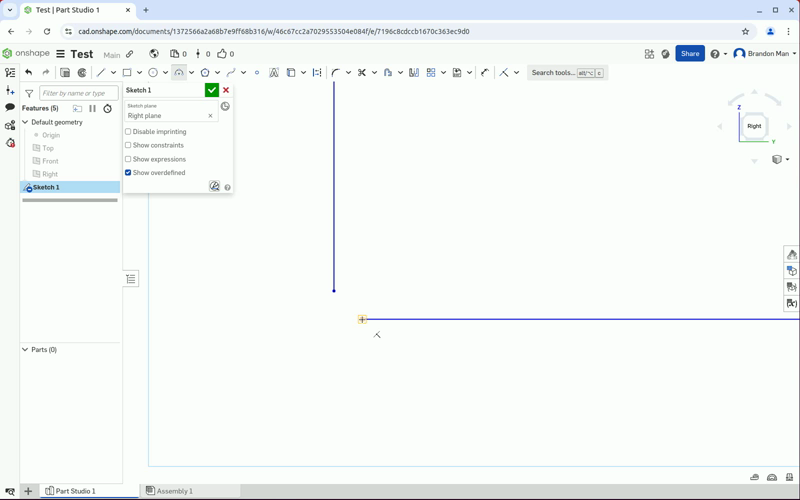
click(362, 319)
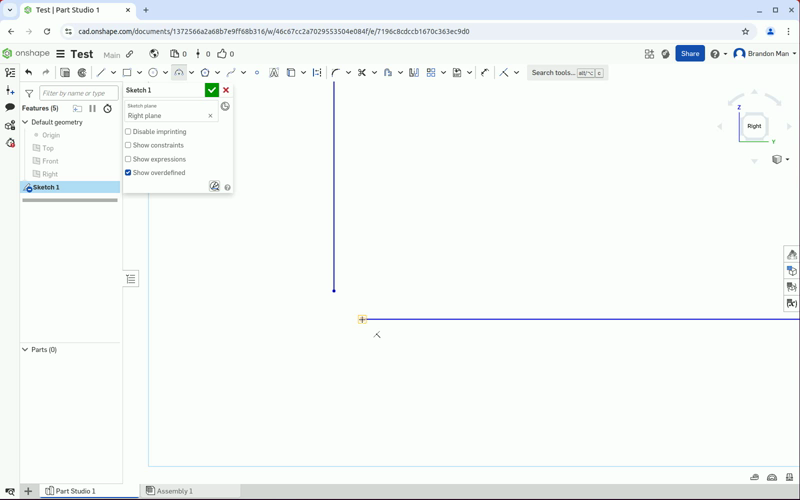
scroll(-6)
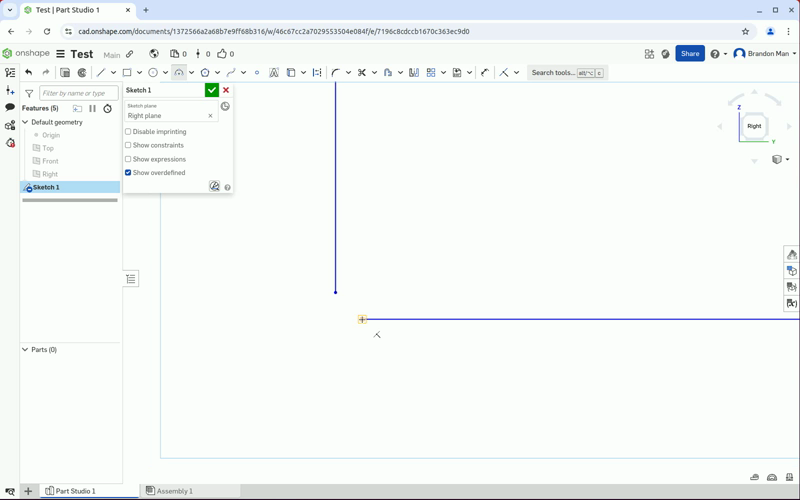
scroll(-6)
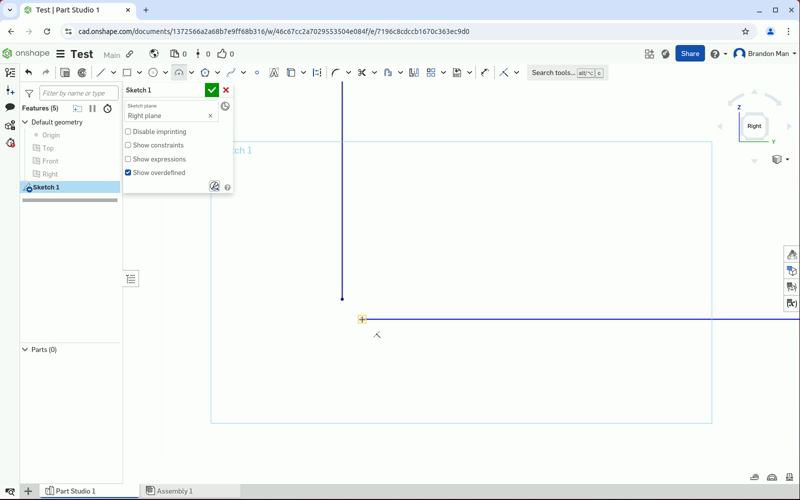
scroll(-6)
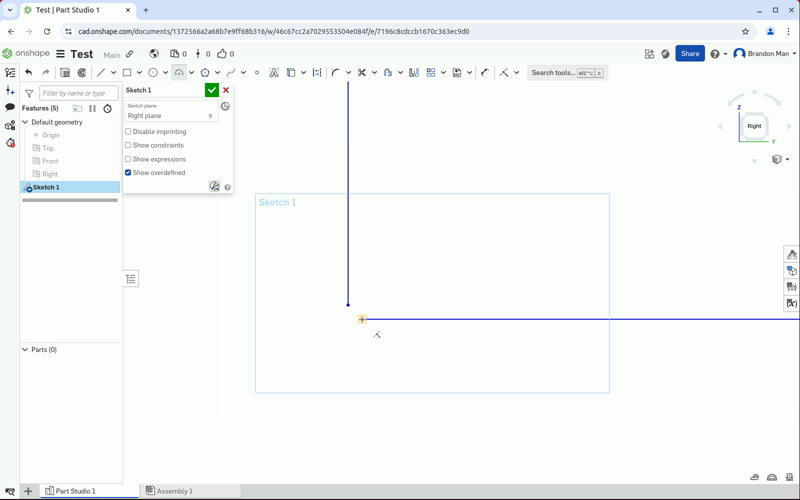
scroll(-6)
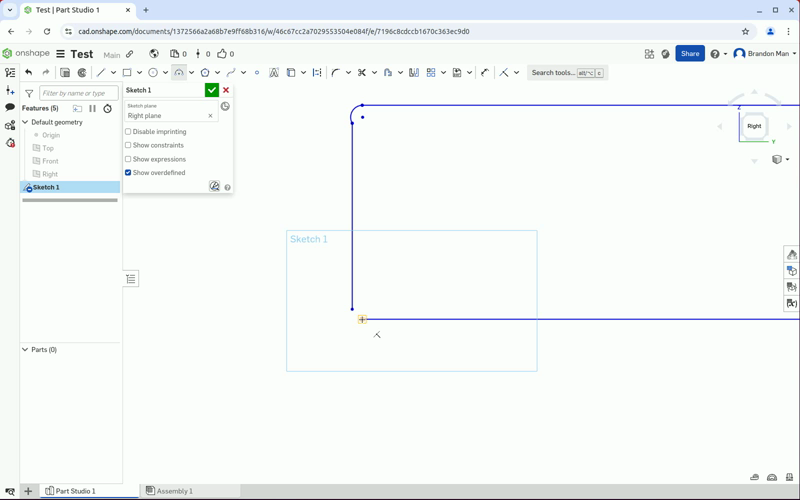
scroll(-6)
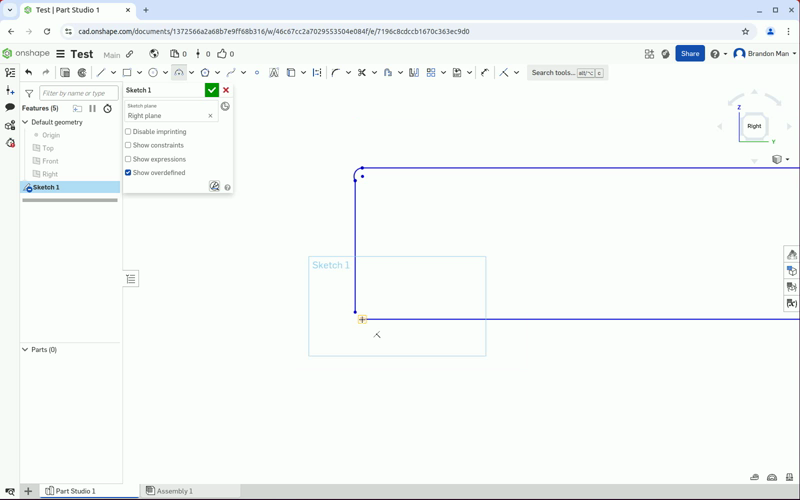
scroll(-6)
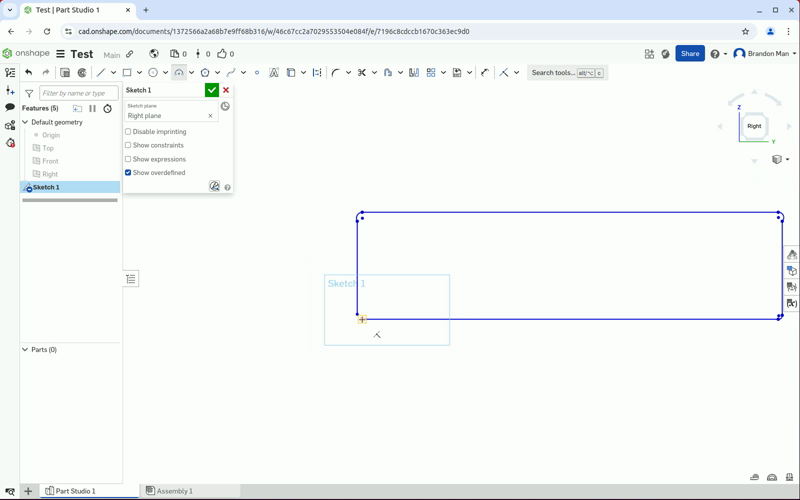
scroll(-6)
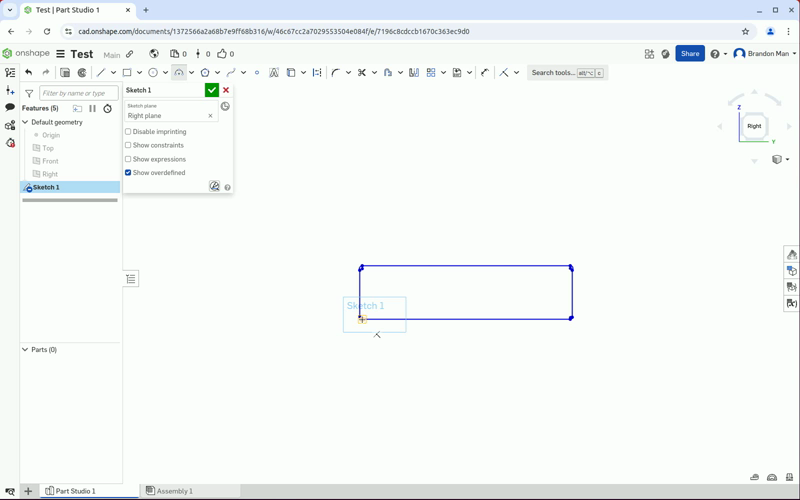
mouse_move(359, 316)
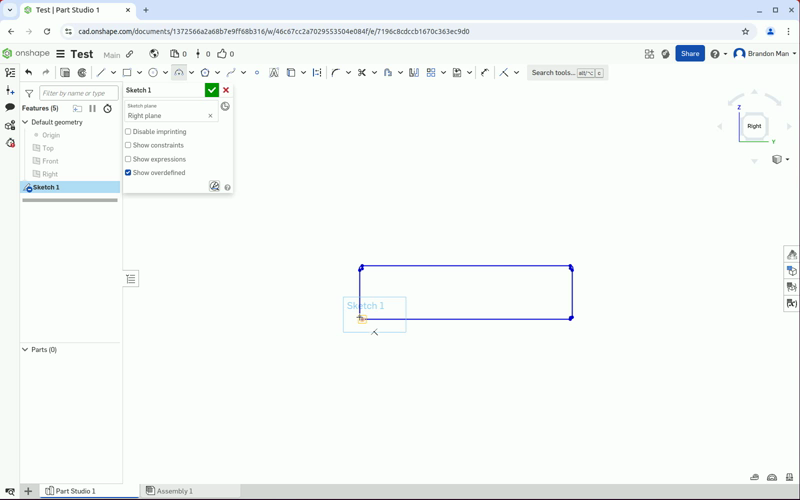
scroll(6)
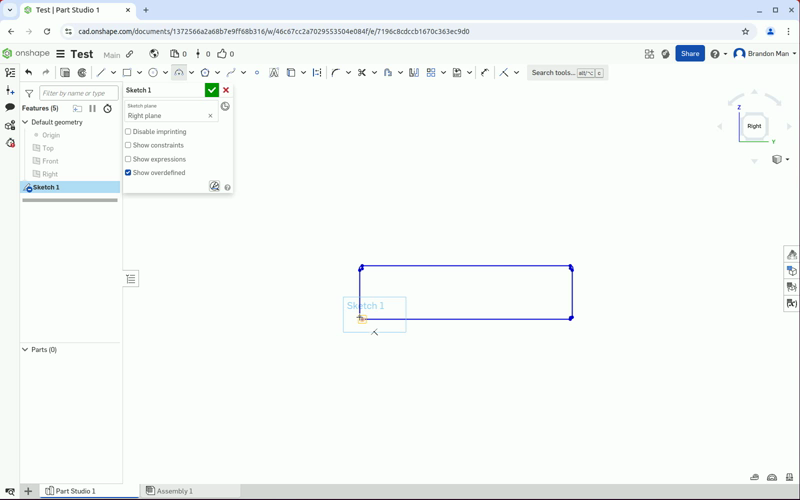
scroll(6)
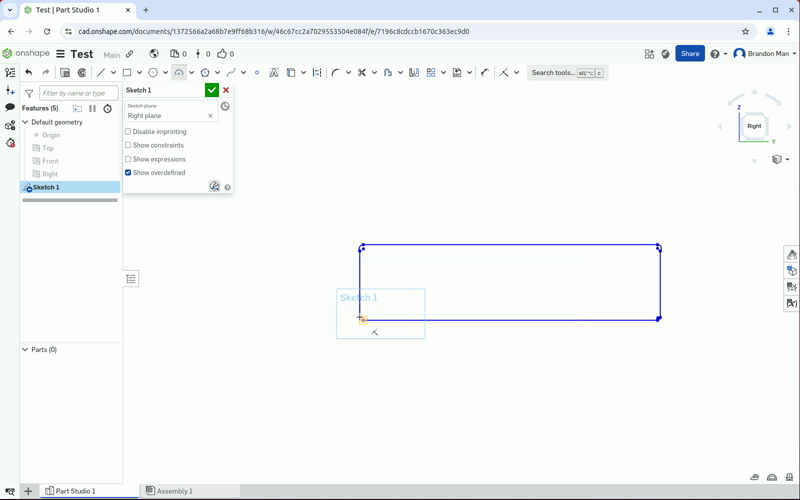
scroll(6)
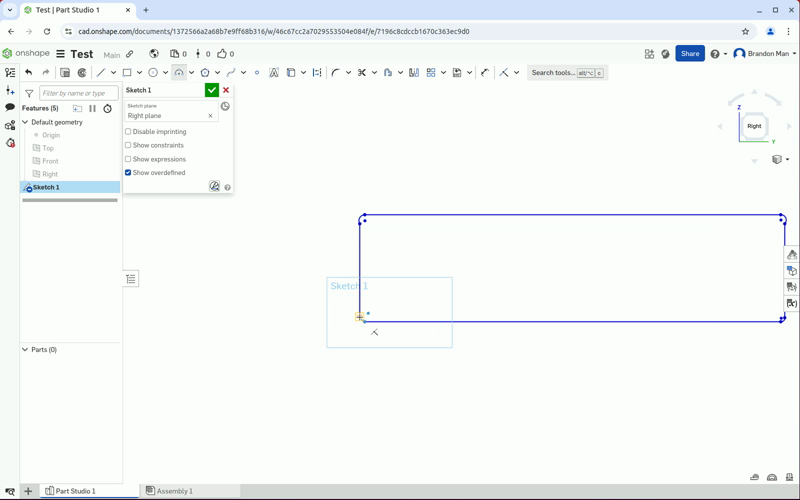
scroll(6)
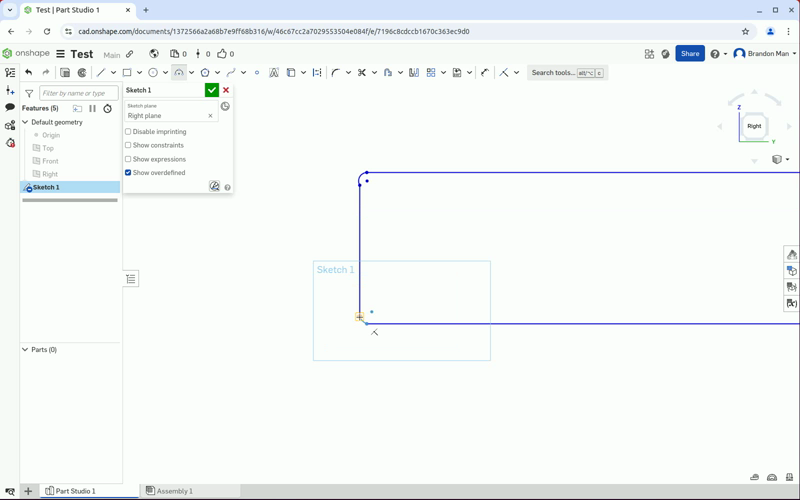
scroll(6)
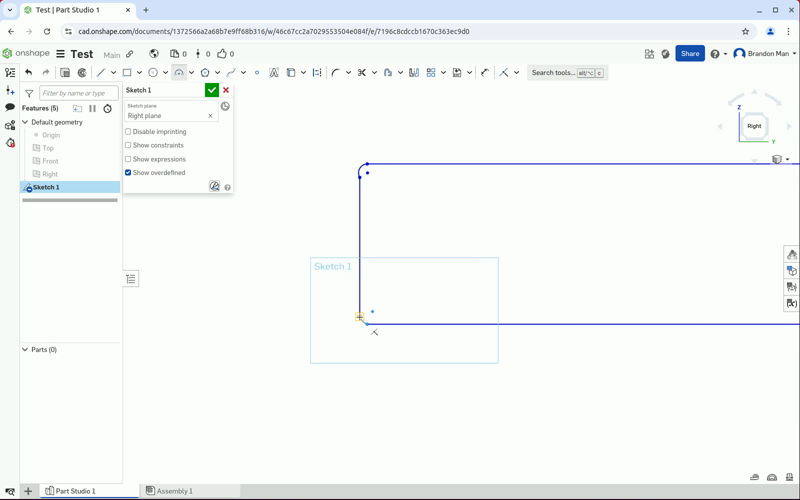
scroll(6)
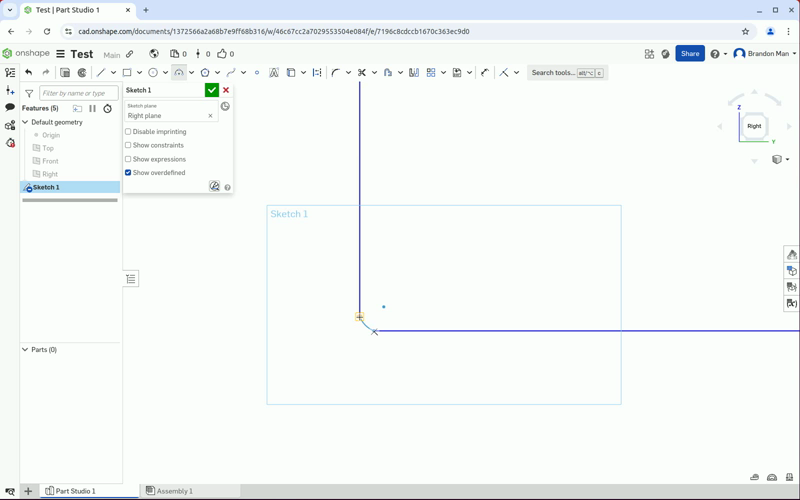
scroll(6)
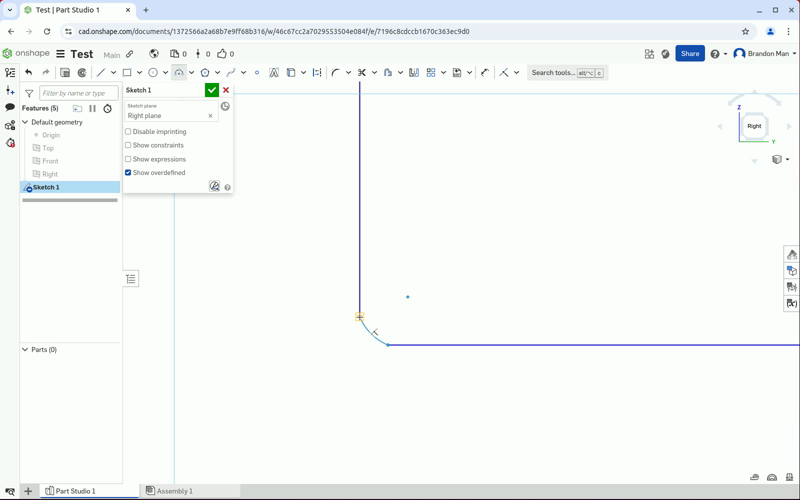
click(359, 316)
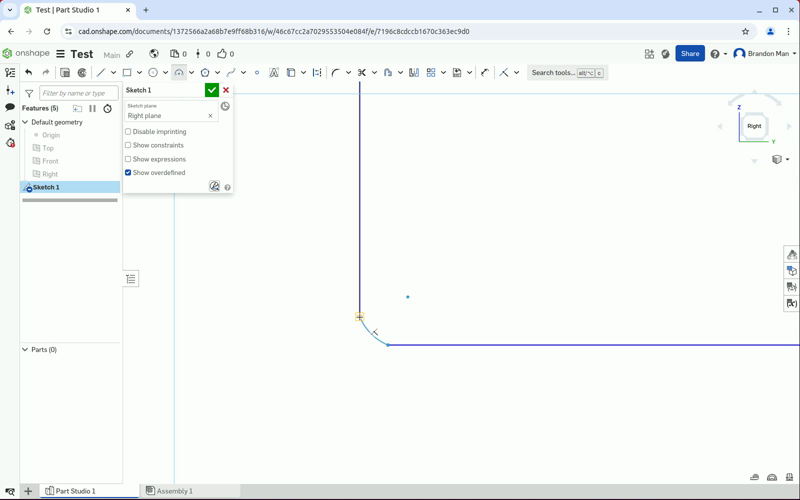
scroll(-6)
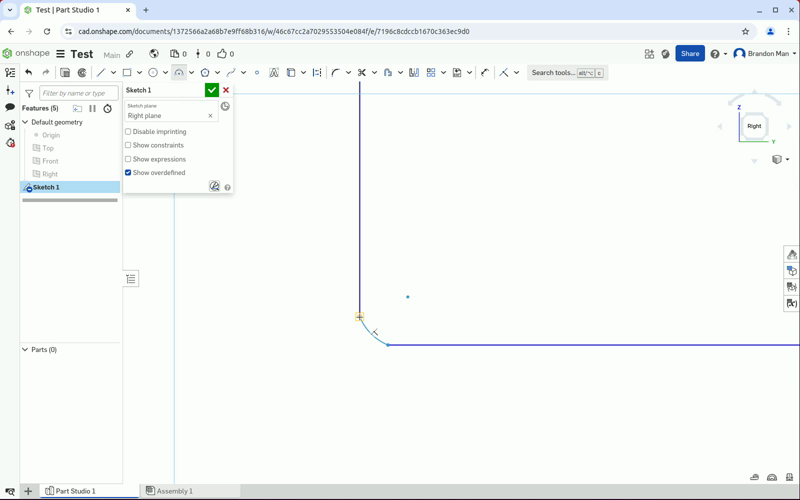
scroll(-6)
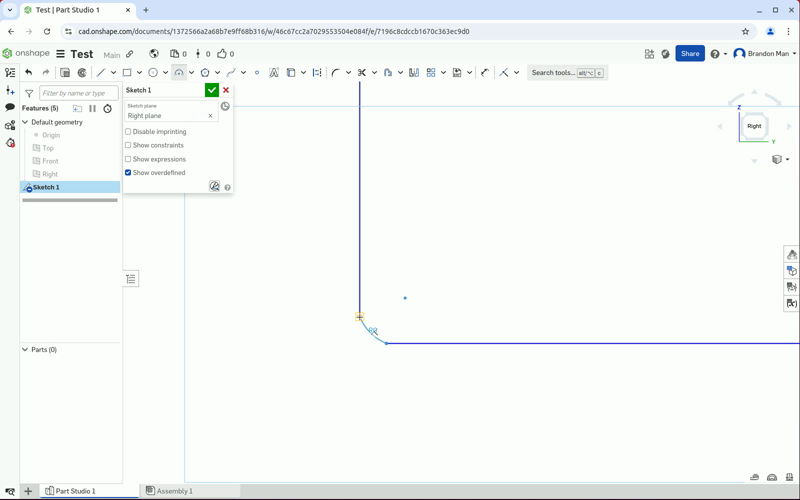
scroll(-6)
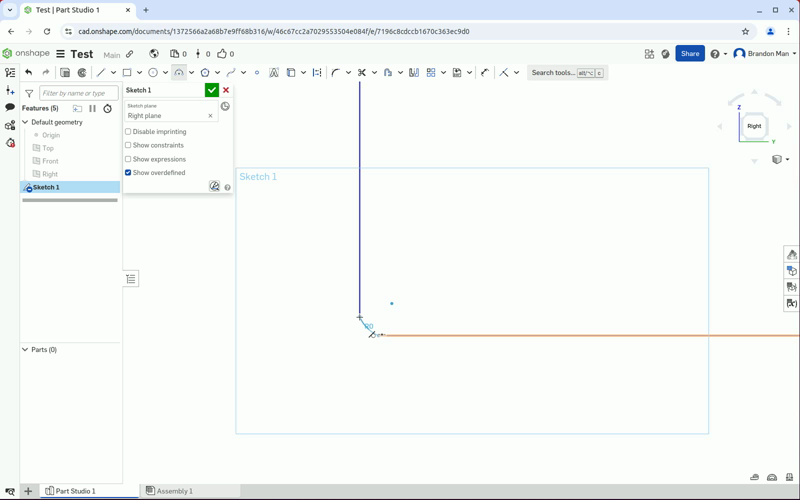
scroll(-6)
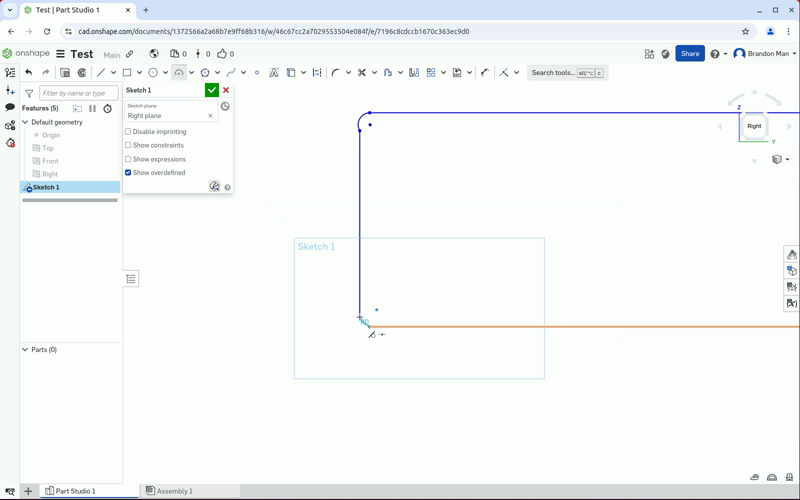
scroll(-6)
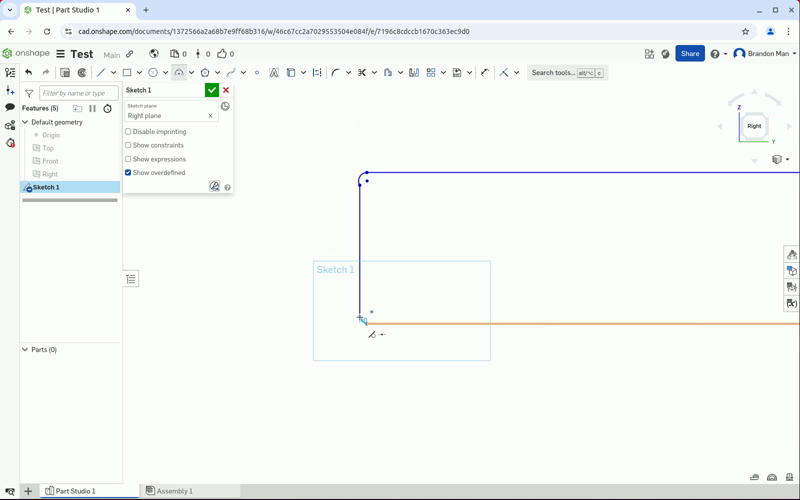
scroll(-6)
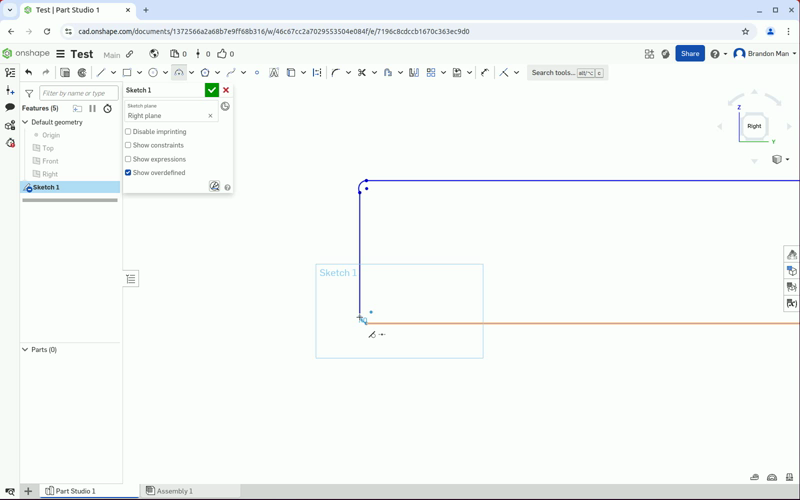
scroll(-6)
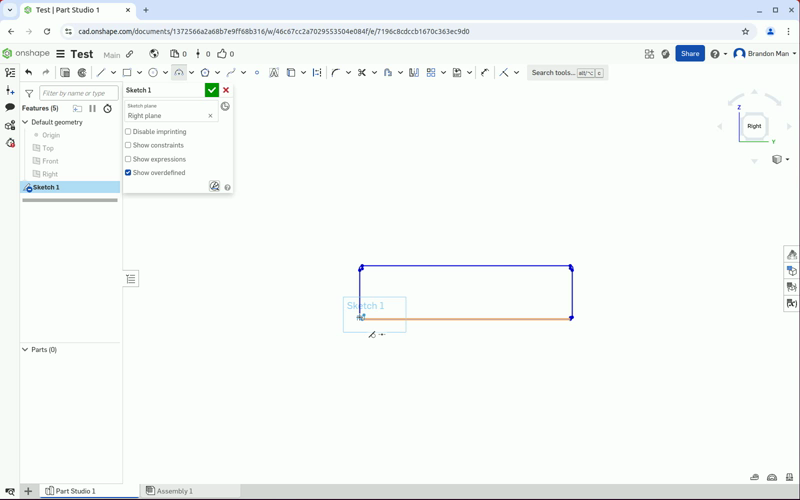
key_down(shift)
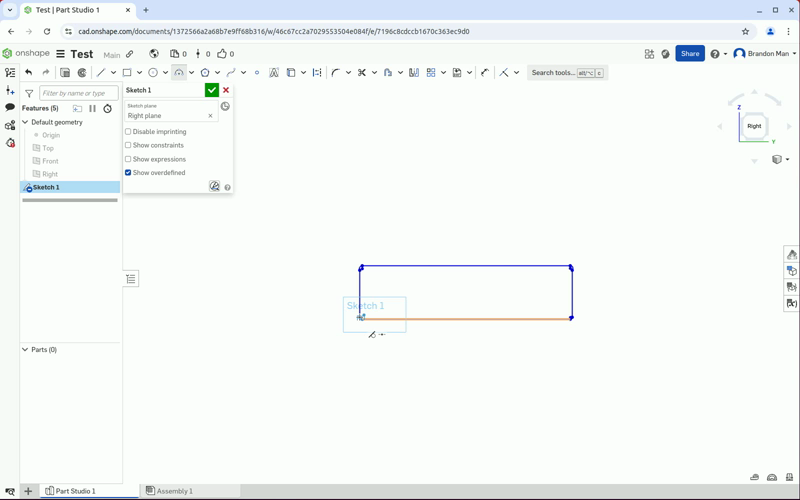
mouse_move(359, 318)
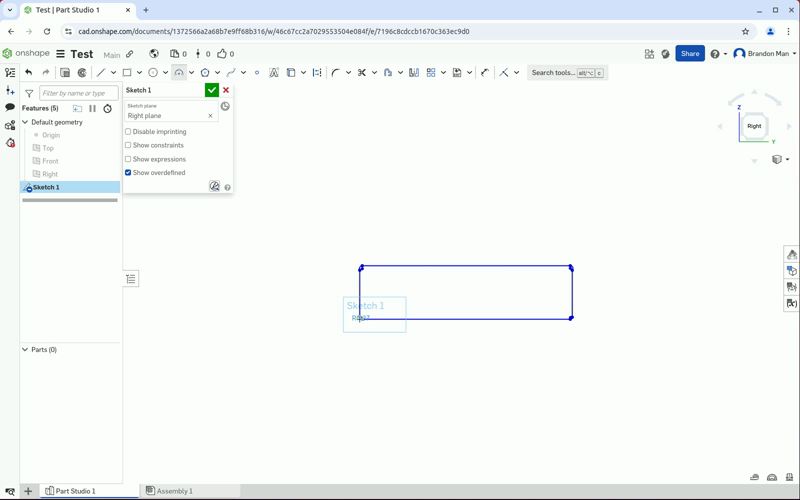
scroll(6)
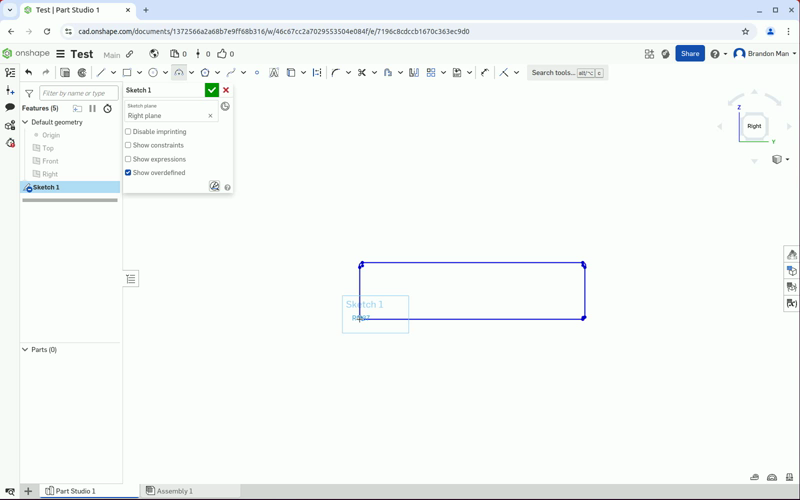
scroll(6)
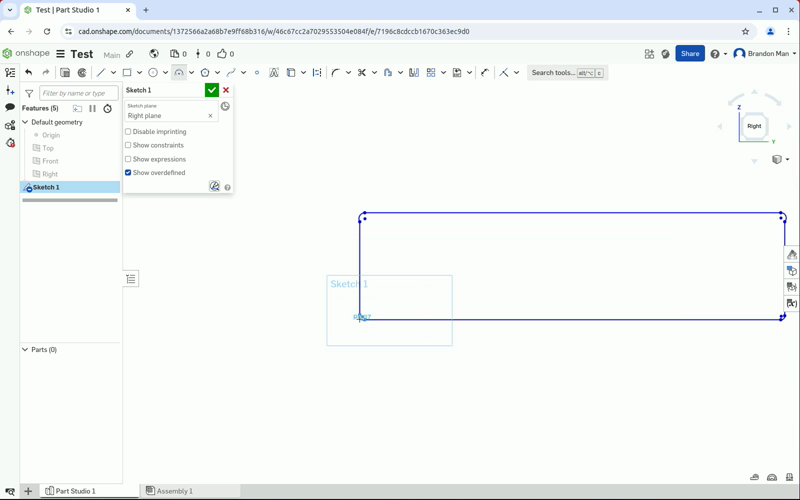
scroll(6)
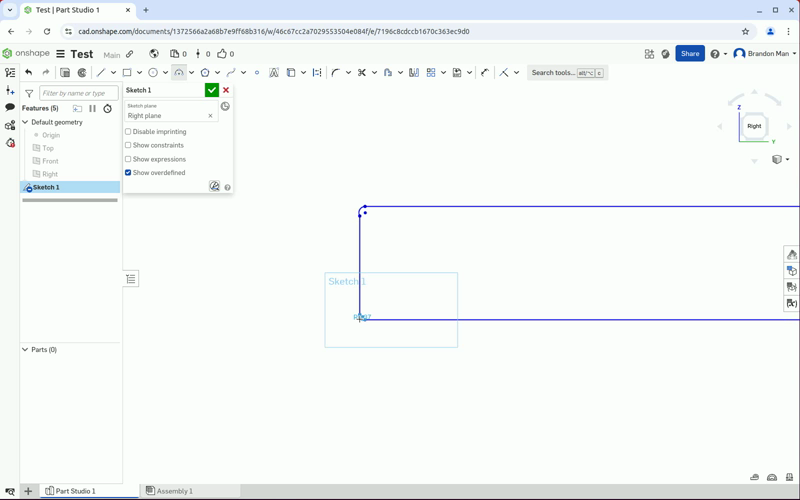
scroll(6)
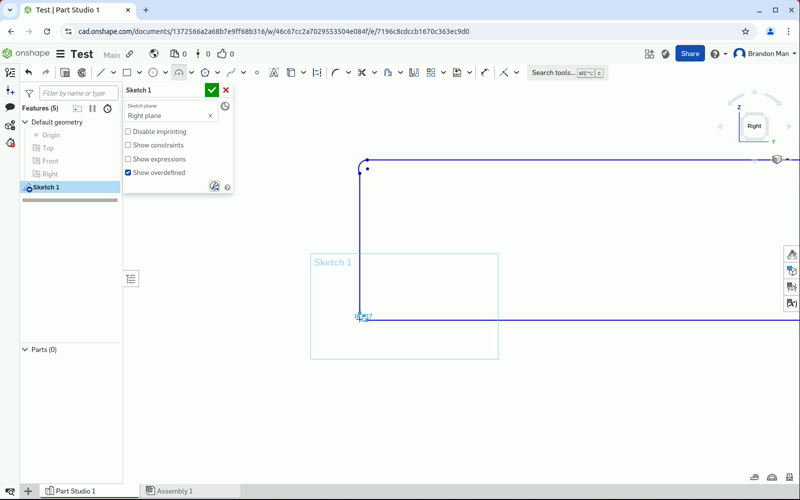
scroll(6)
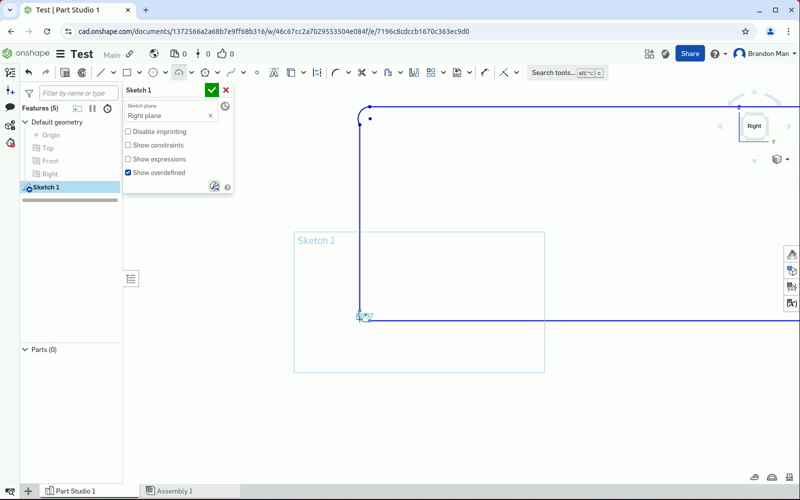
scroll(6)
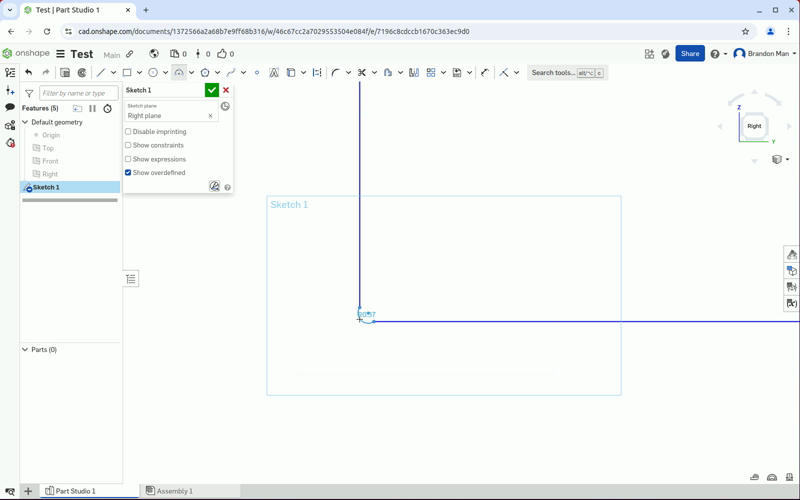
scroll(6)
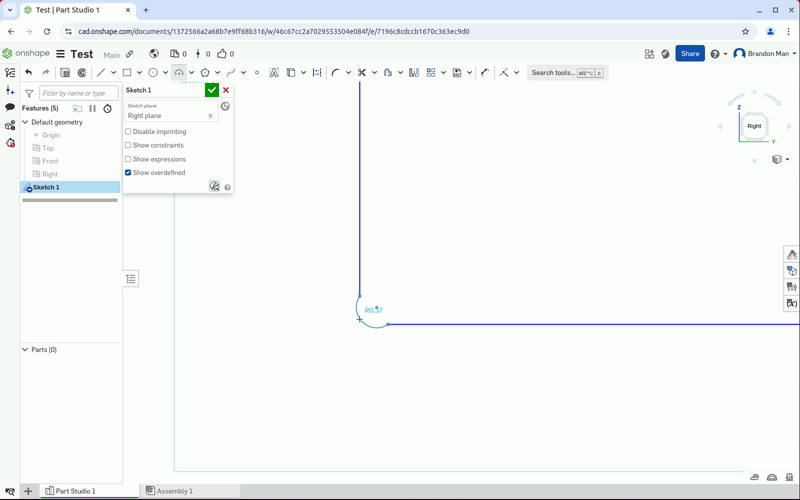
click(359, 318)
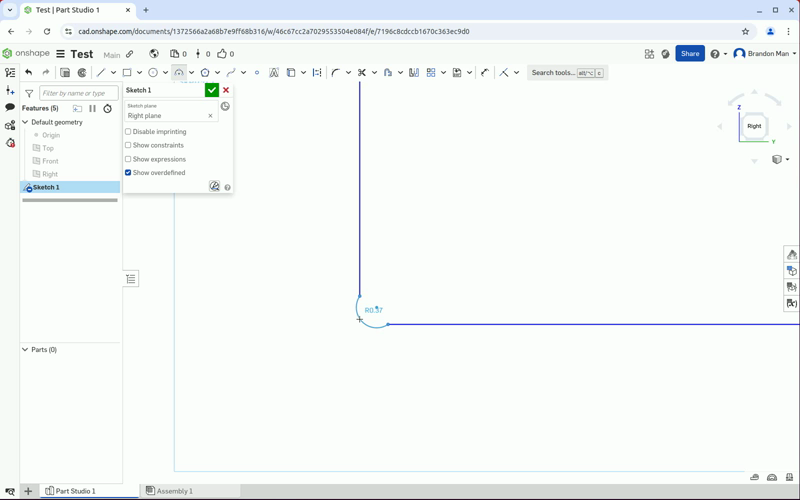
scroll(-6)
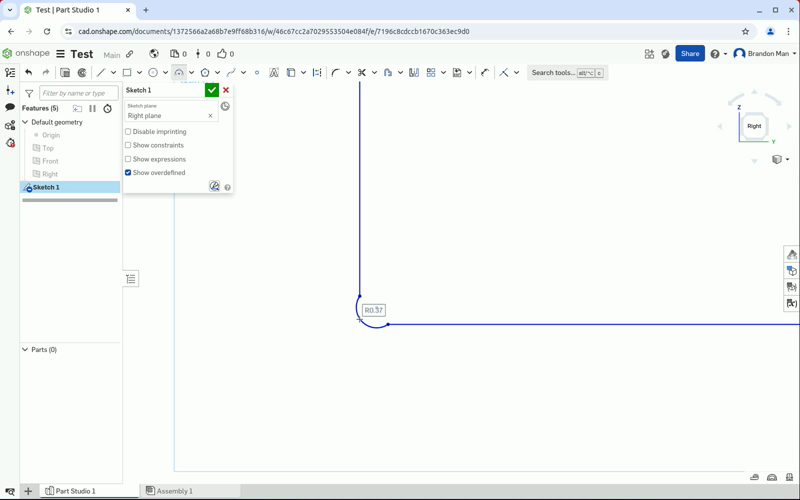
scroll(-6)
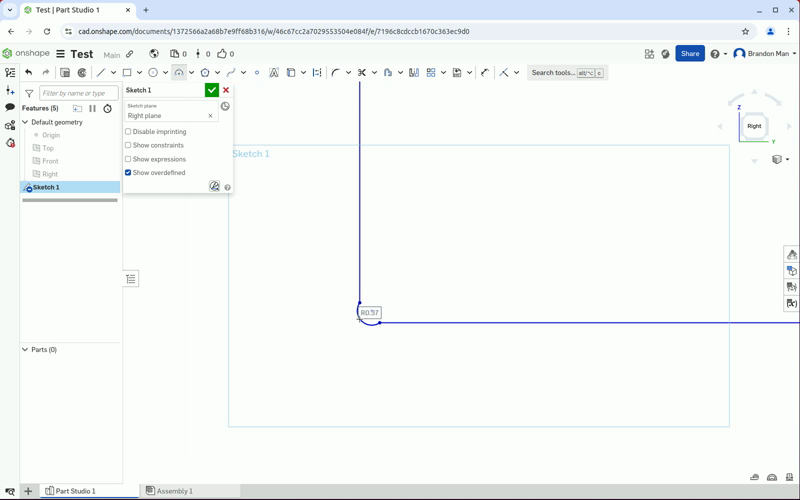
scroll(-6)
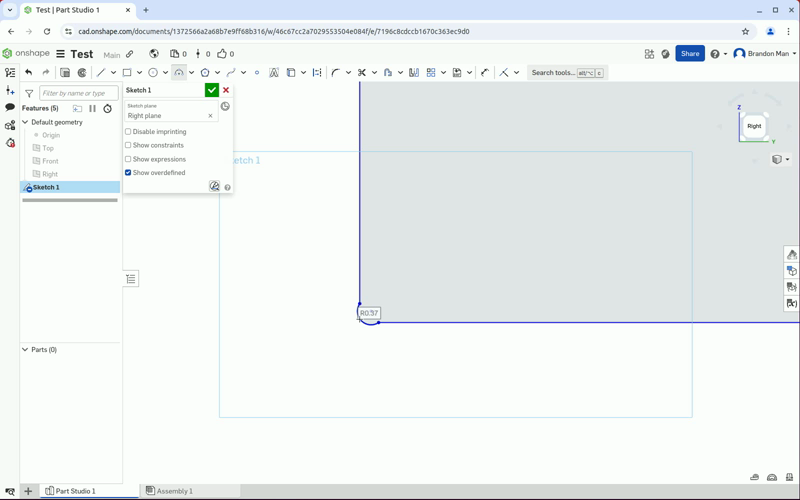
scroll(-6)
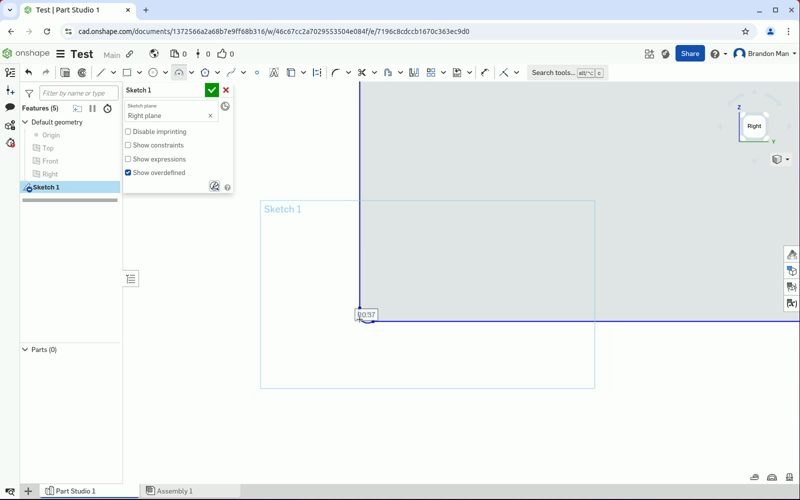
scroll(-6)
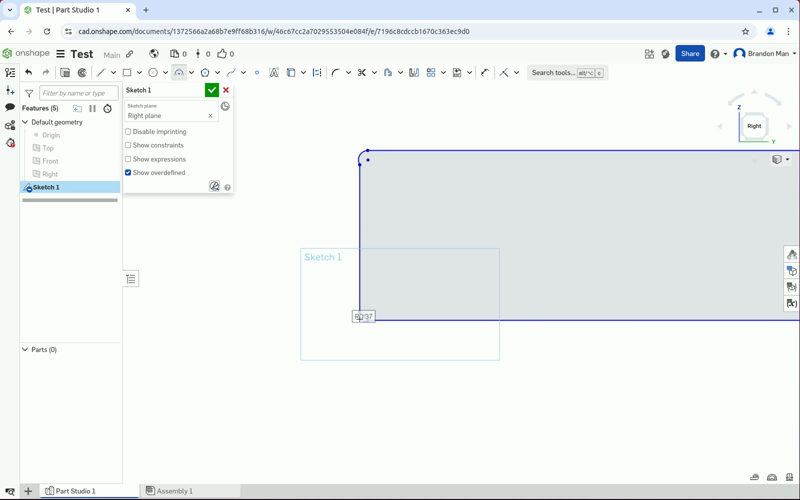
scroll(-6)
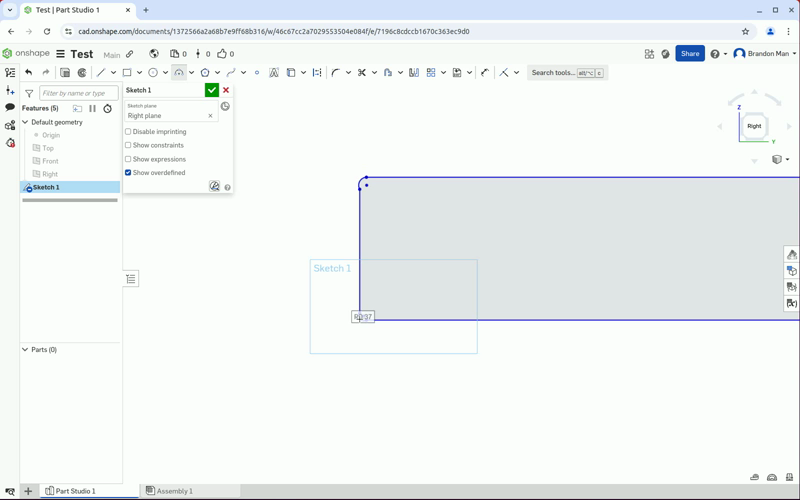
scroll(-6)
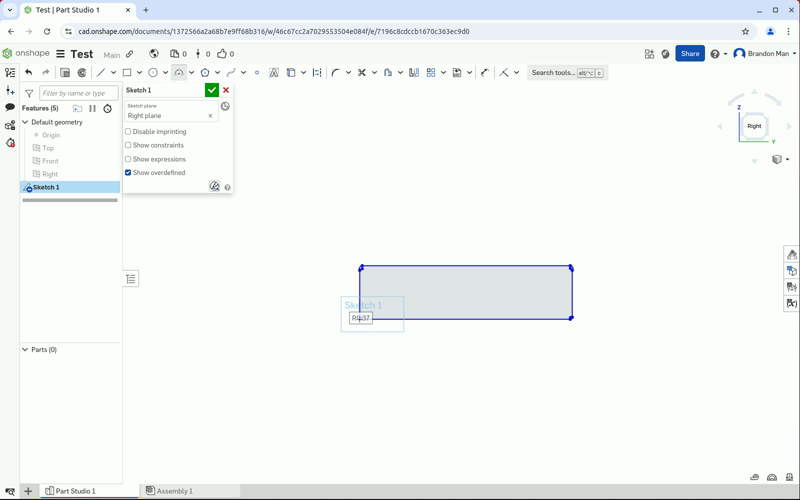
key_up(shift)
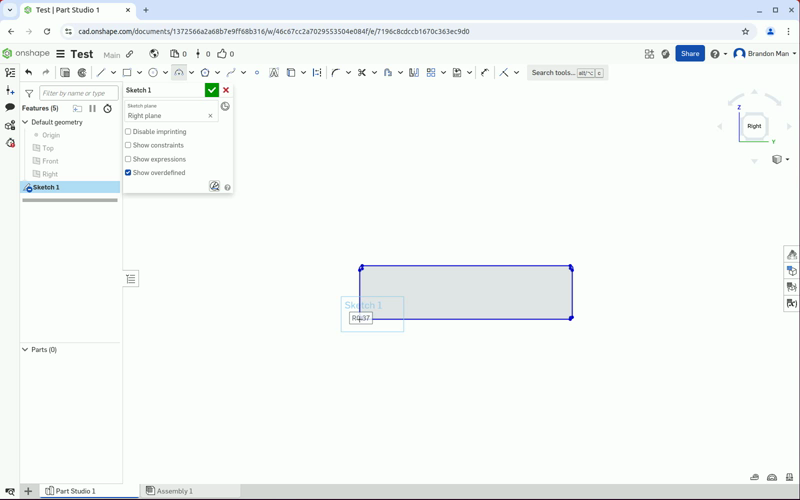
key(esc)
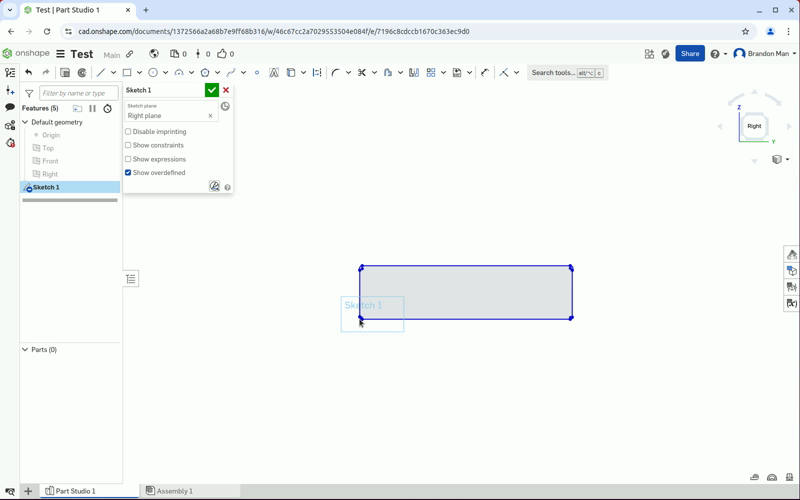
mouse_move(547, 294)
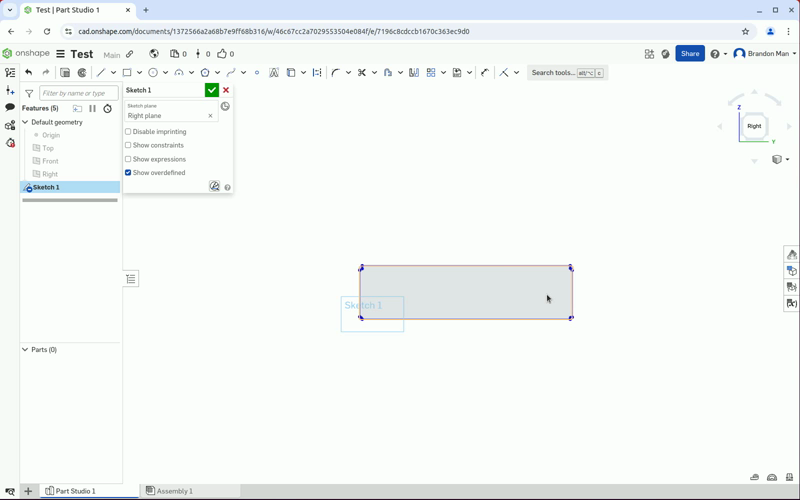
click(547, 294)
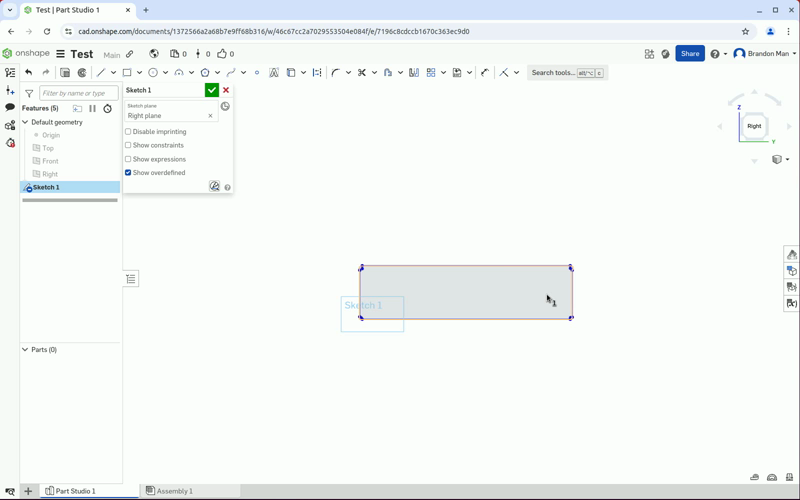
mouse_move(73, 352)
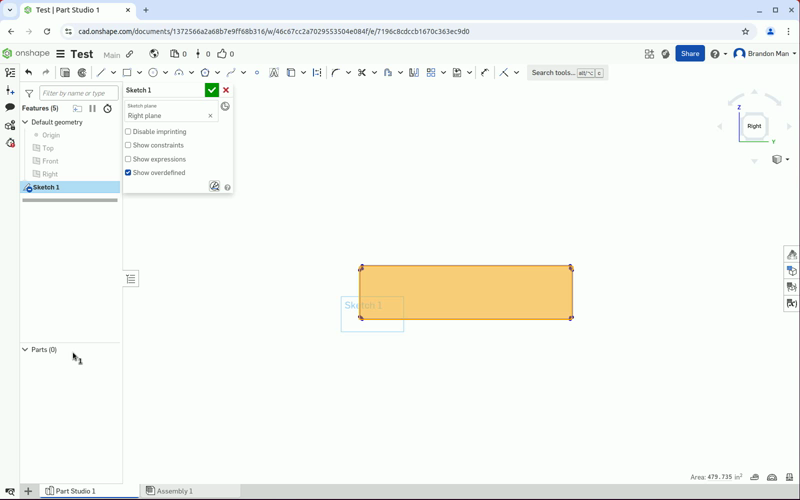
key(shift+y)
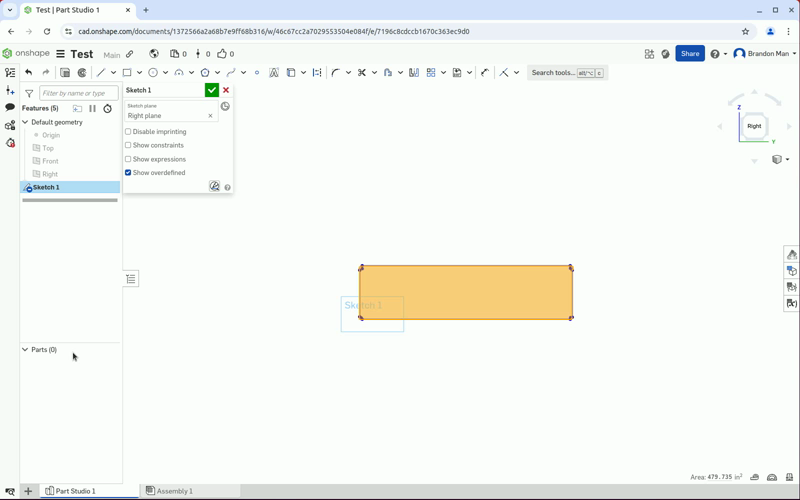
key(shift+e)
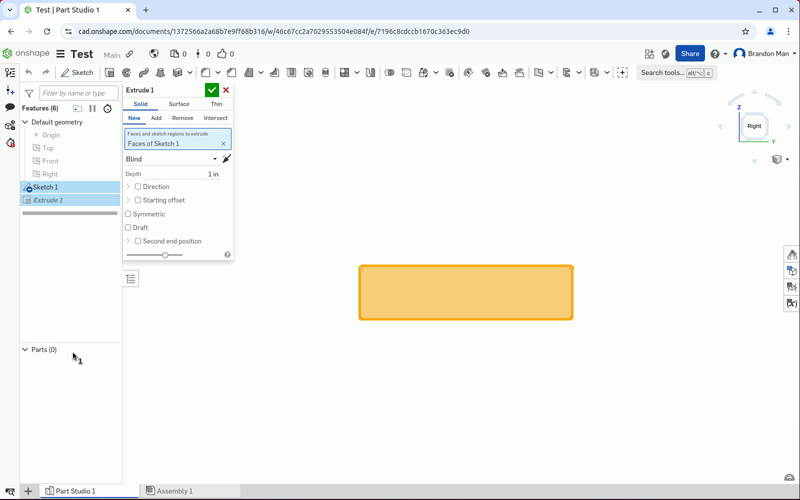
mouse_move(143, 106)
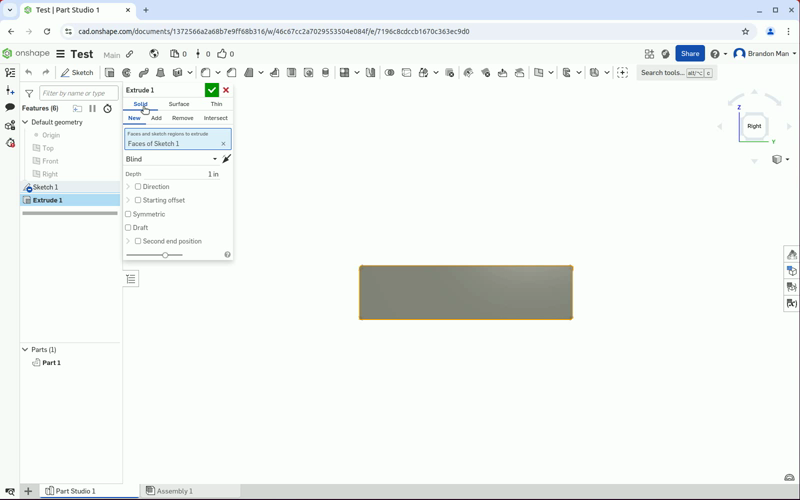
click(143, 106)
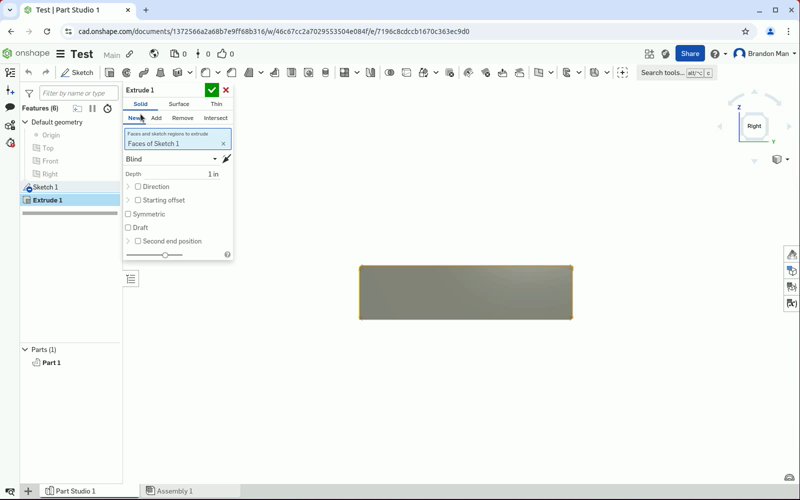
mouse_move(137, 120)
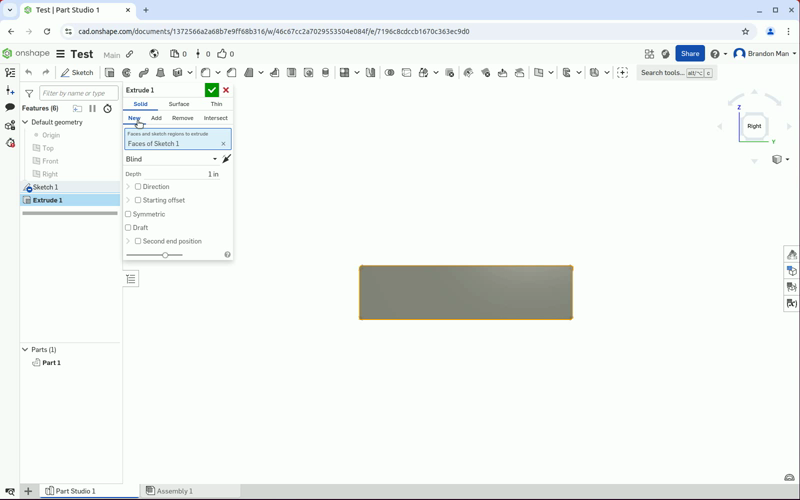
click(137, 120)
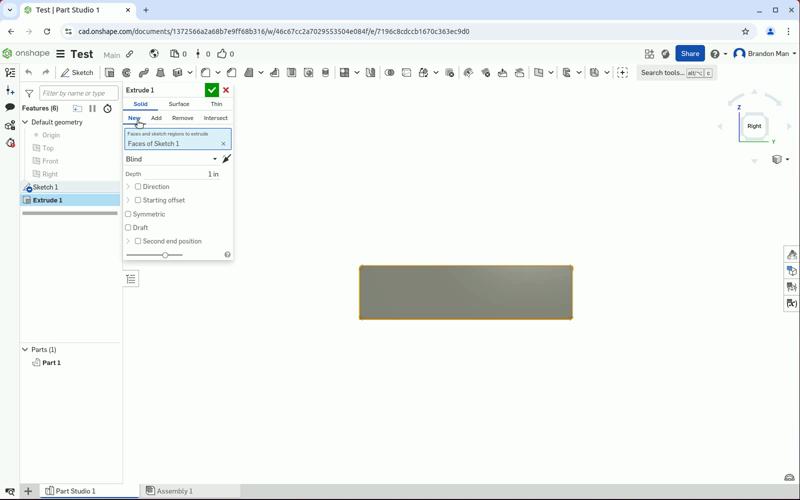
key(tab, 4)
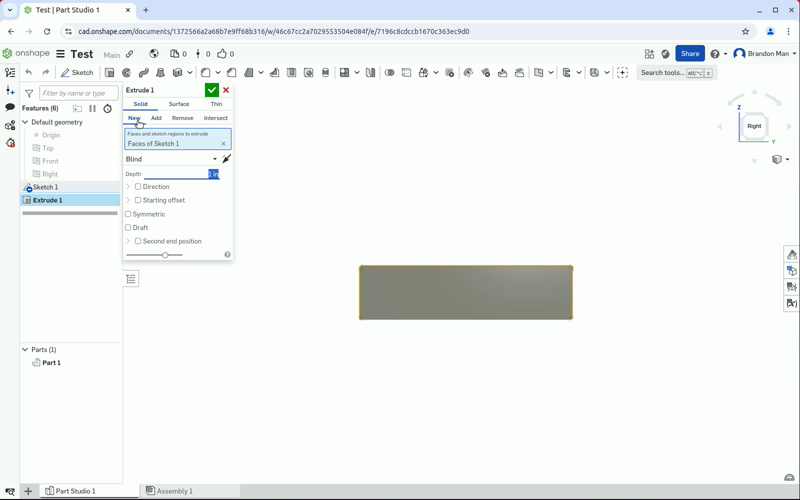
text(0.481)
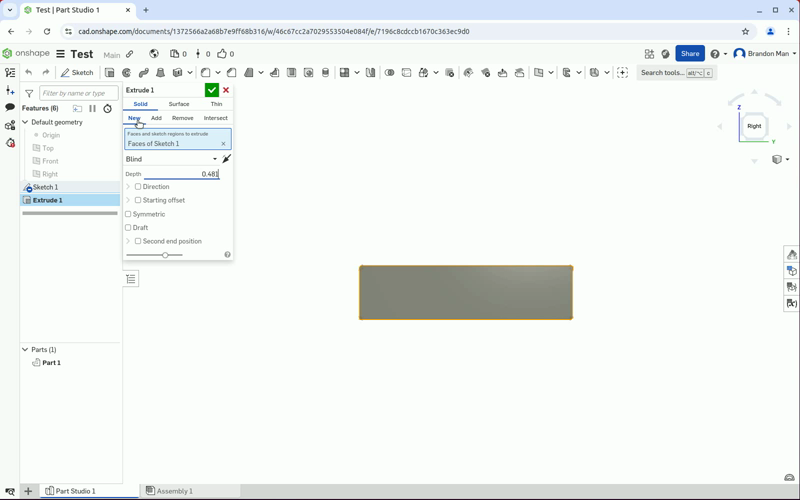
key(enter)
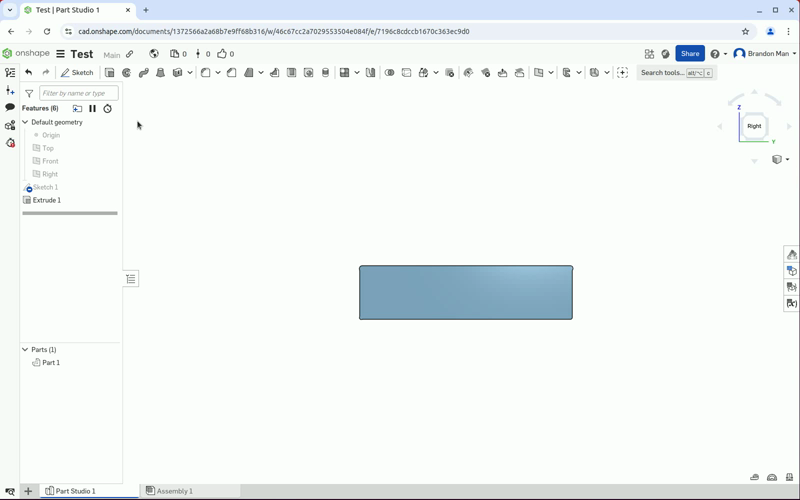
key(shift+h)
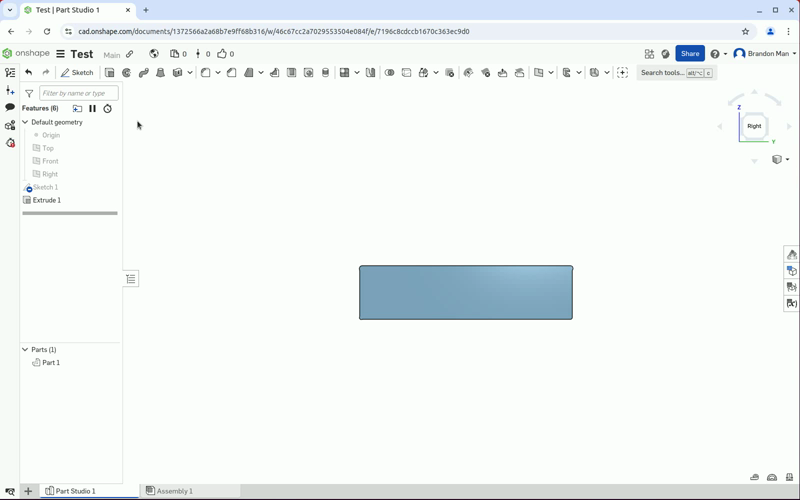
key(shift+h)
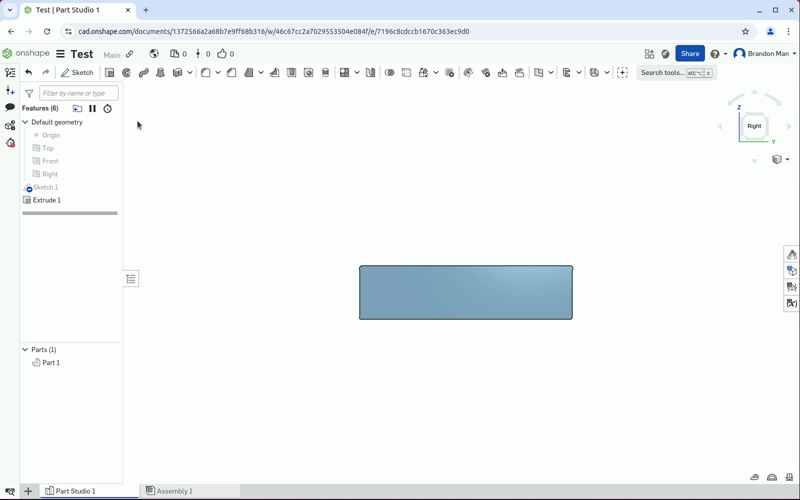
mouse_move(73, 189)
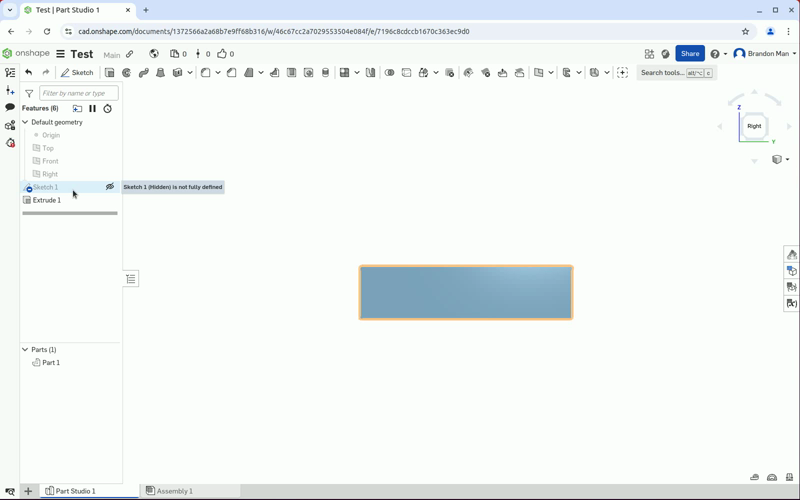
click(73, 189)
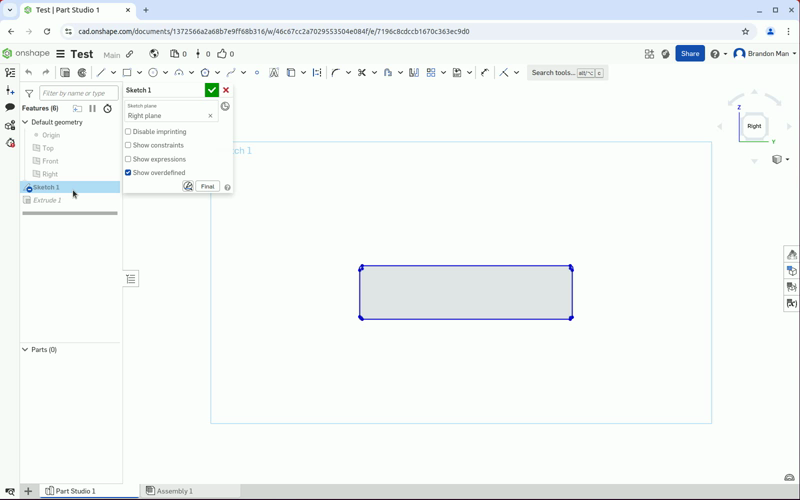
mouse_move(229, 92)
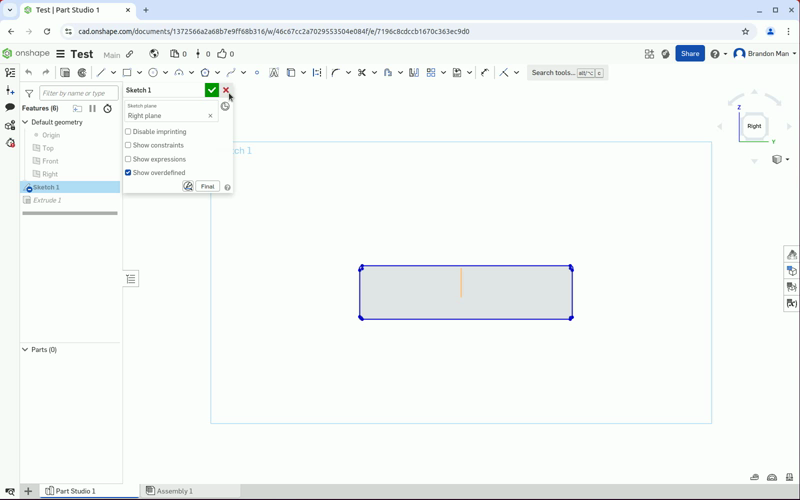
click(229, 92)
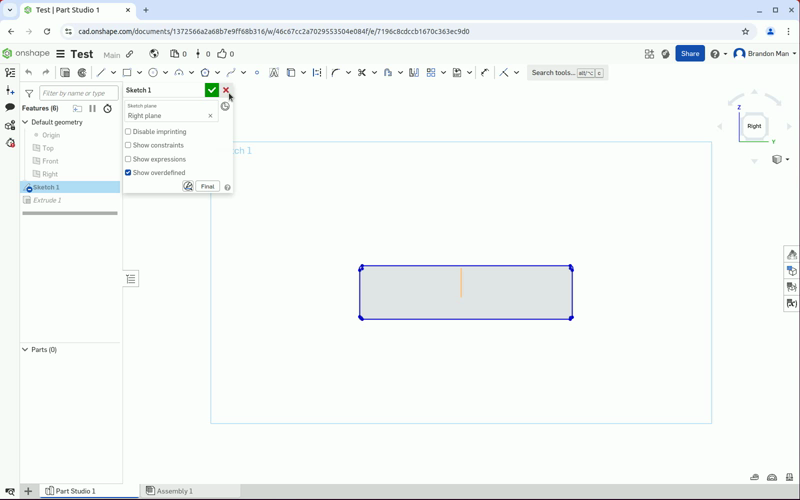
key(shift+s)
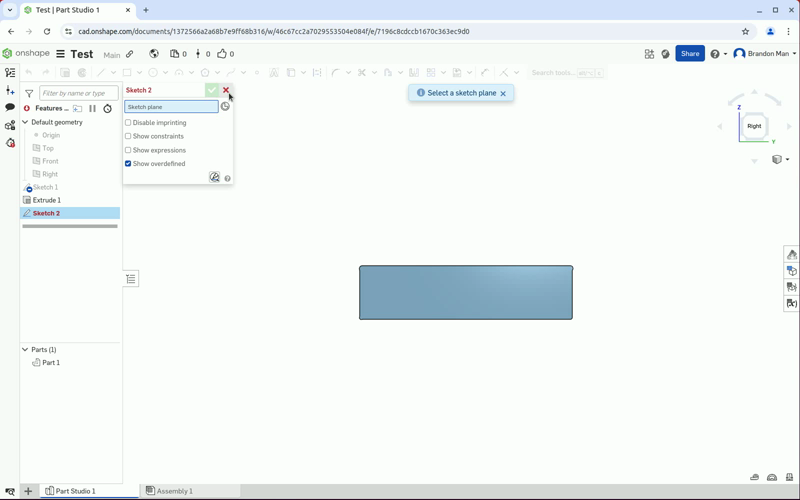
mouse_move(73, 176)
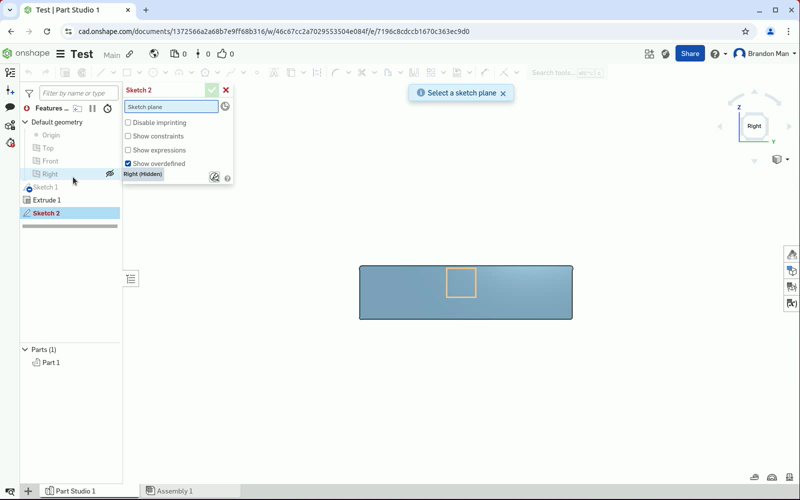
click(73, 176)
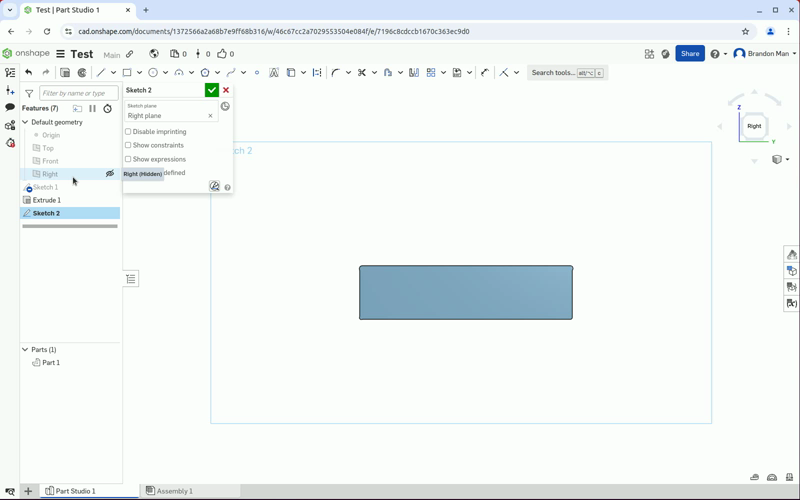
mouse_move(73, 352)
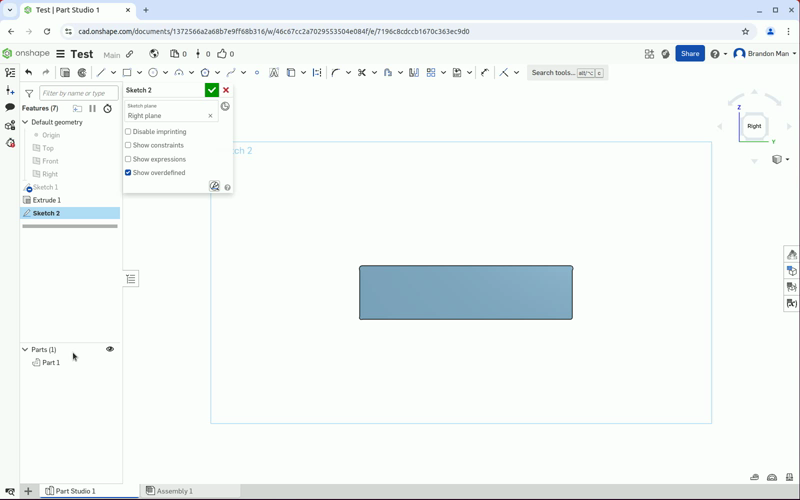
key(y)
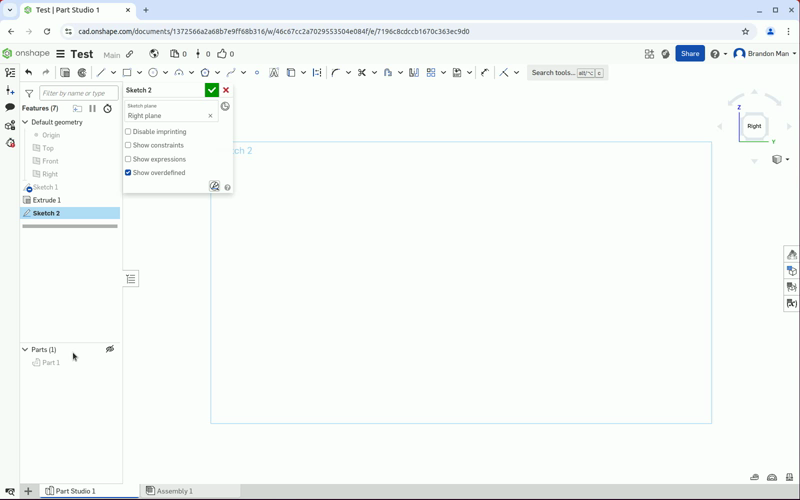
key(l)
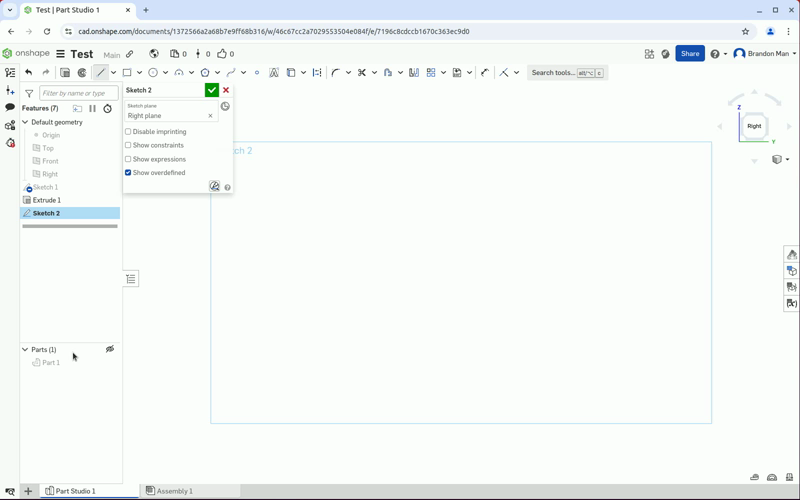
key_down(shift)
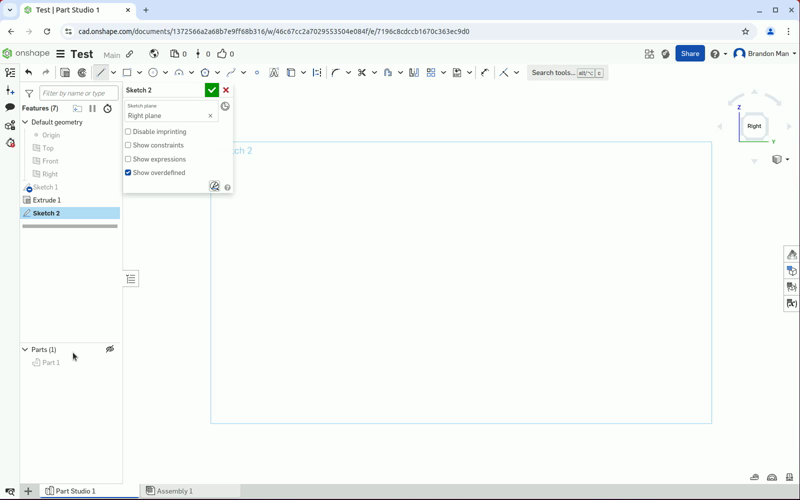
mouse_move(386, 279)
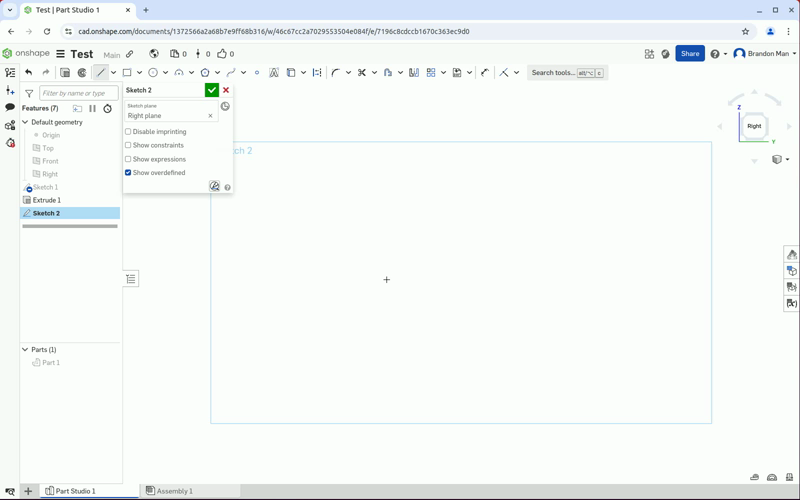
click(386, 279)
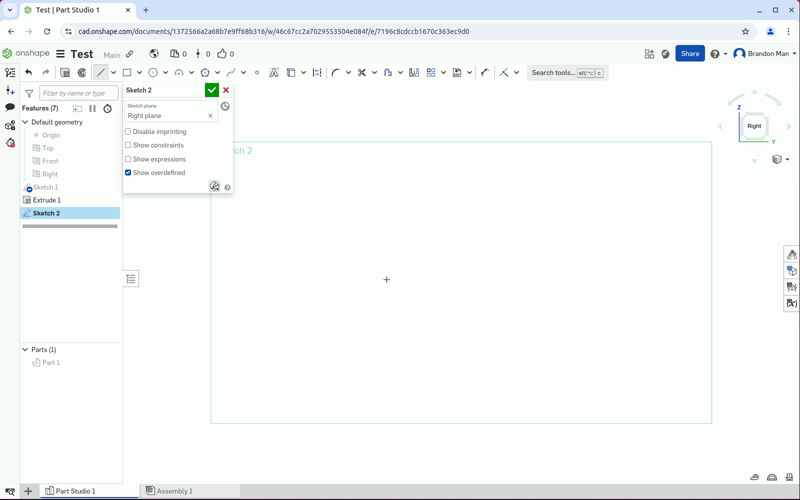
key_up(shift)
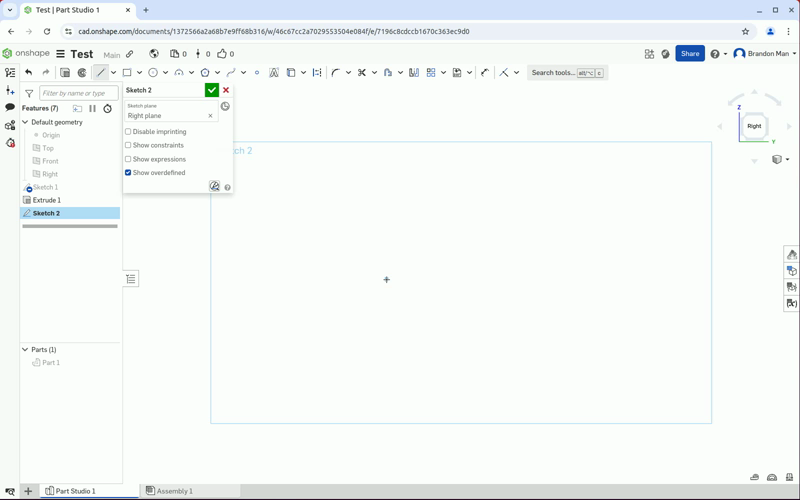
key_down(shift)
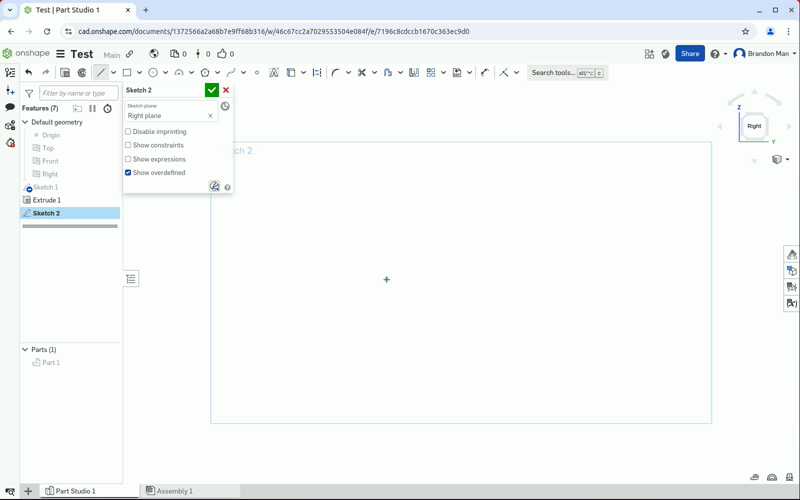
mouse_move(417, 279)
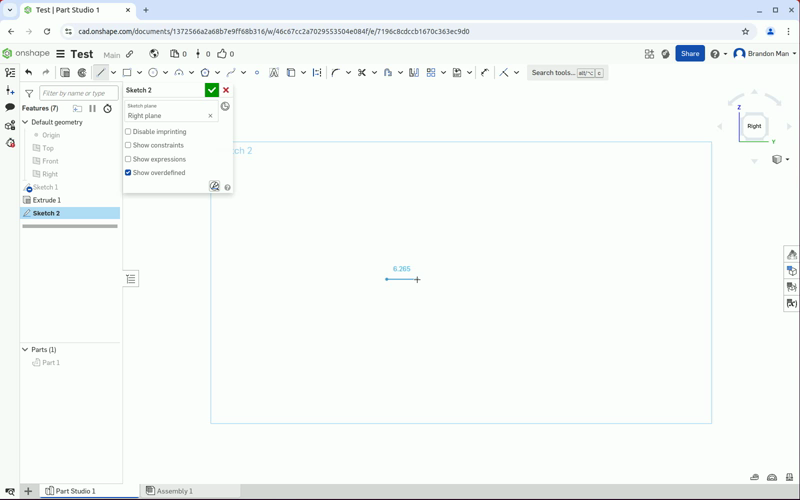
mouse_move(435, 279)
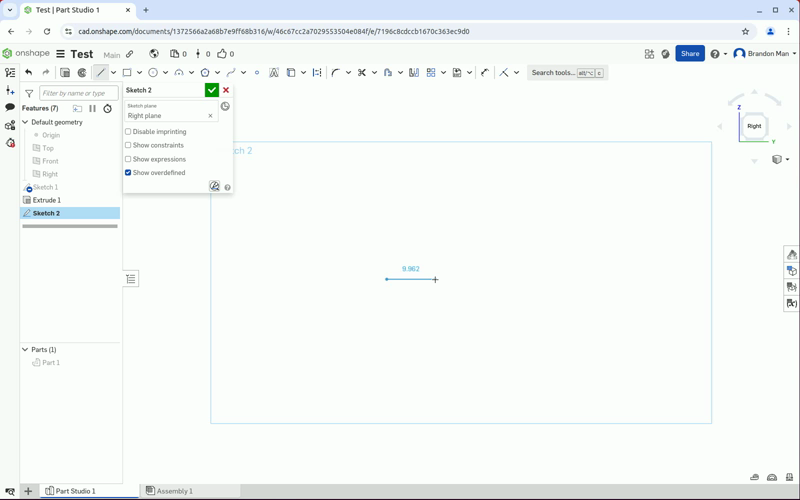
click(435, 279)
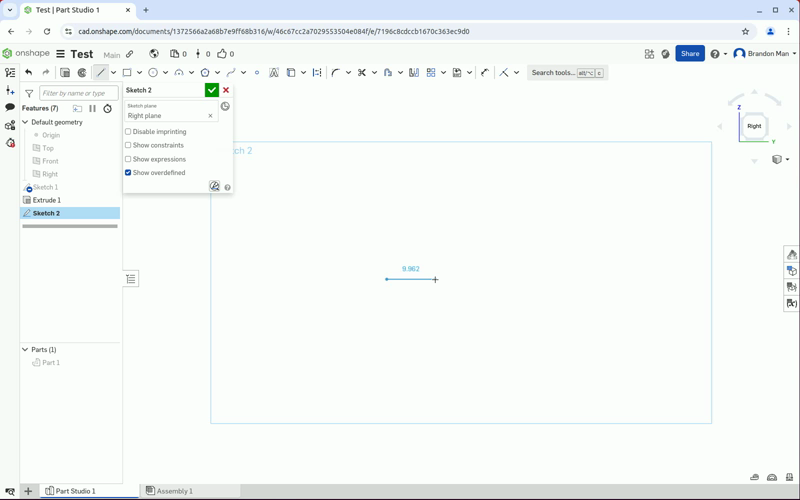
key_up(shift)
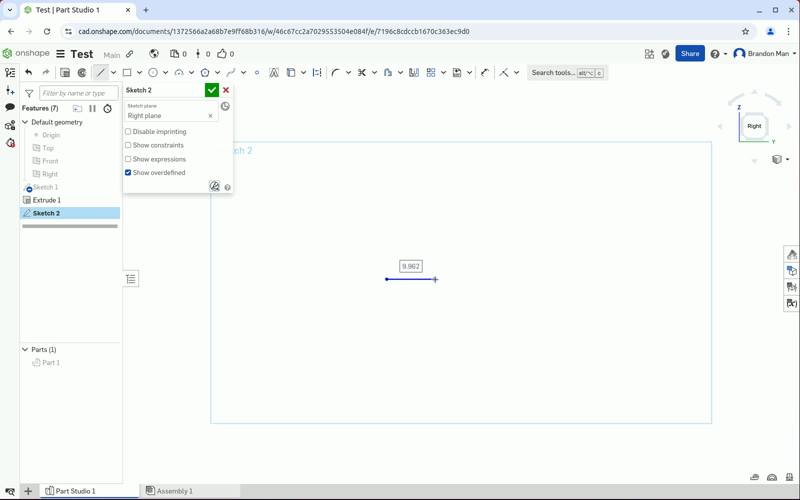
key(esc)
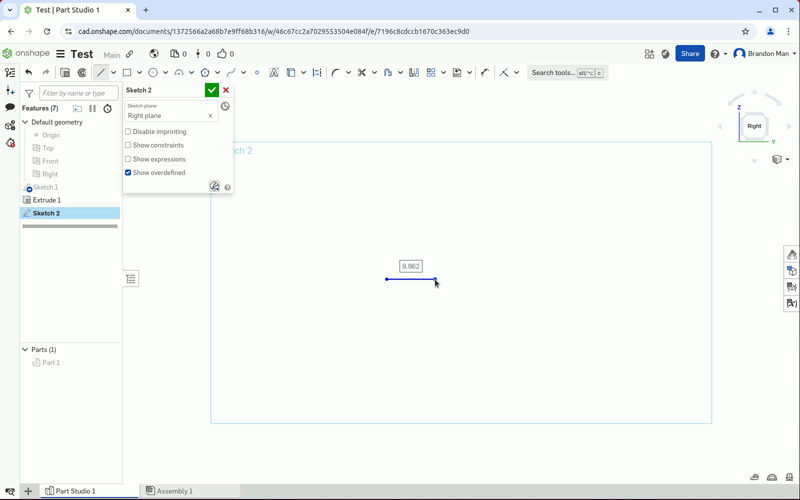
key(a)
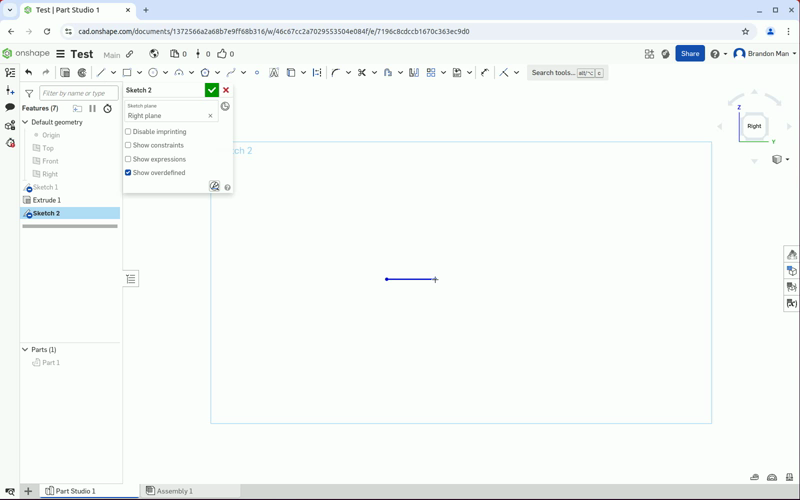
mouse_move(435, 279)
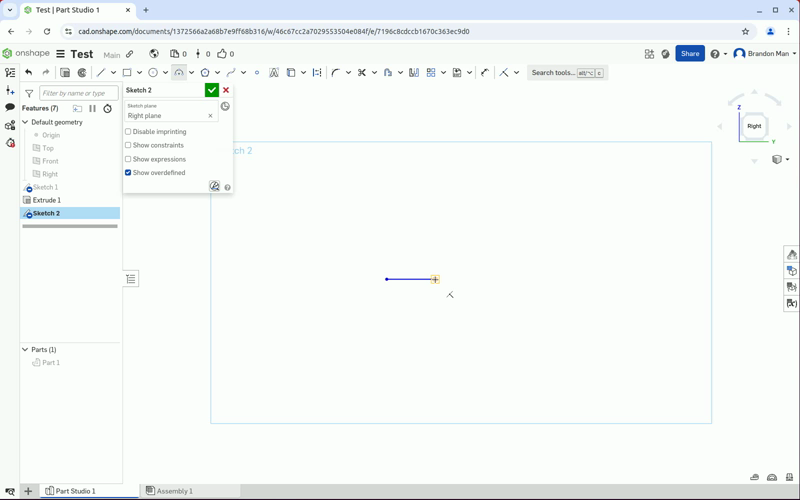
click(435, 279)
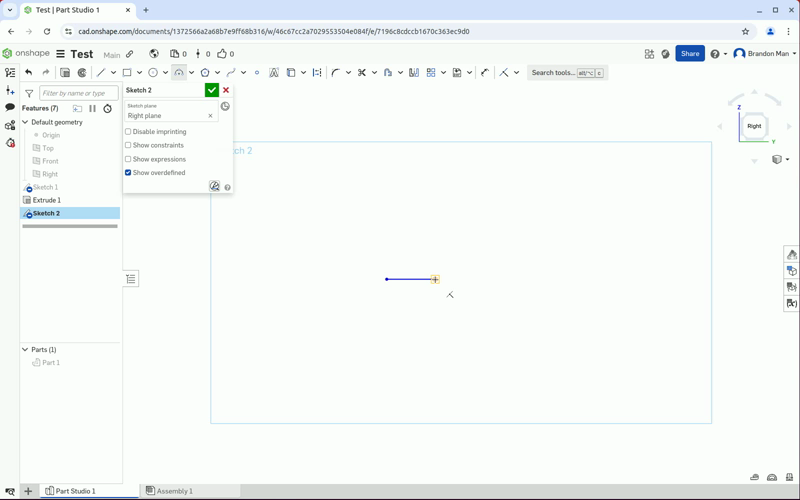
key_down(shift)
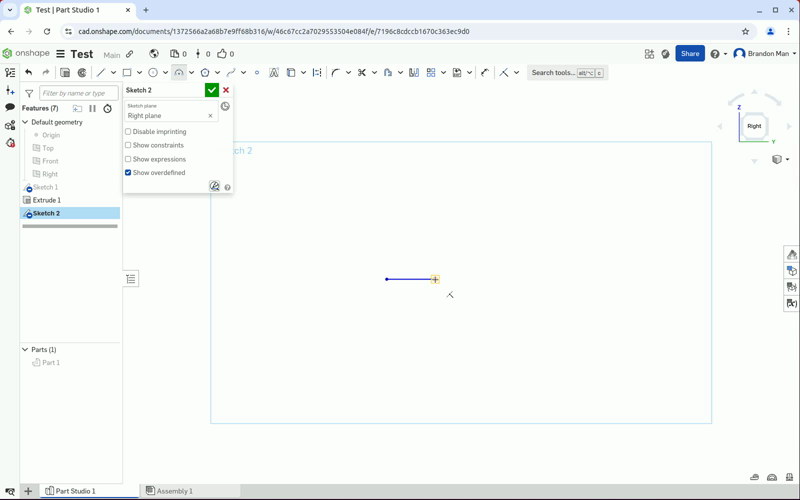
mouse_move(435, 274)
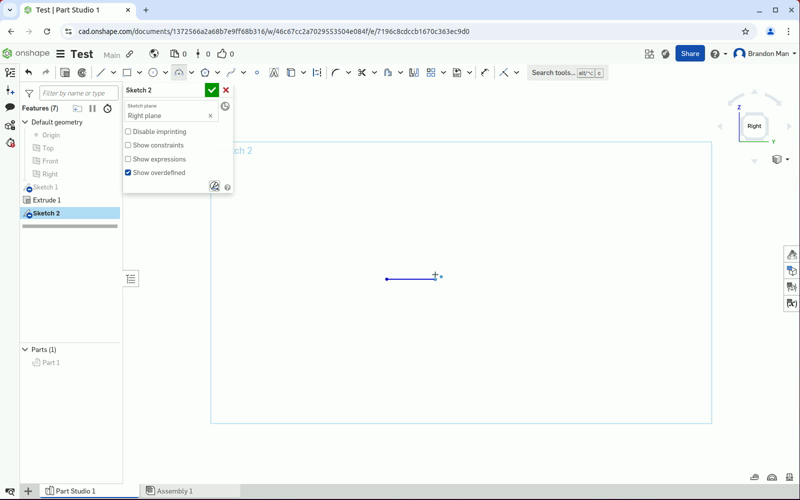
scroll(6)
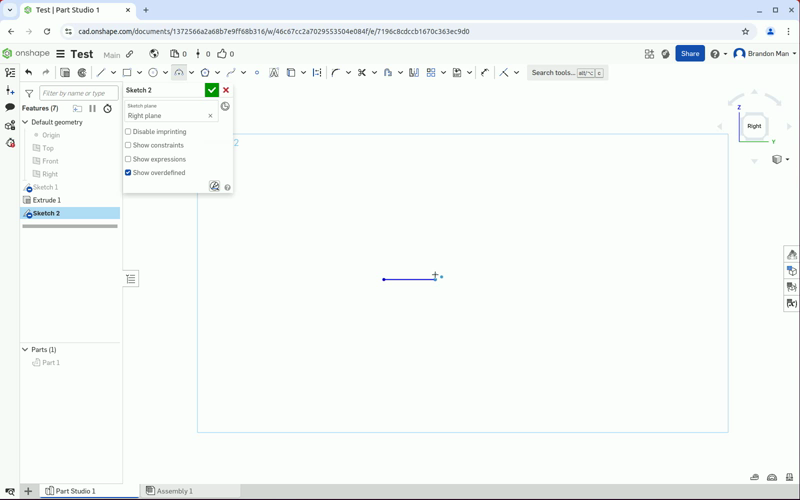
scroll(6)
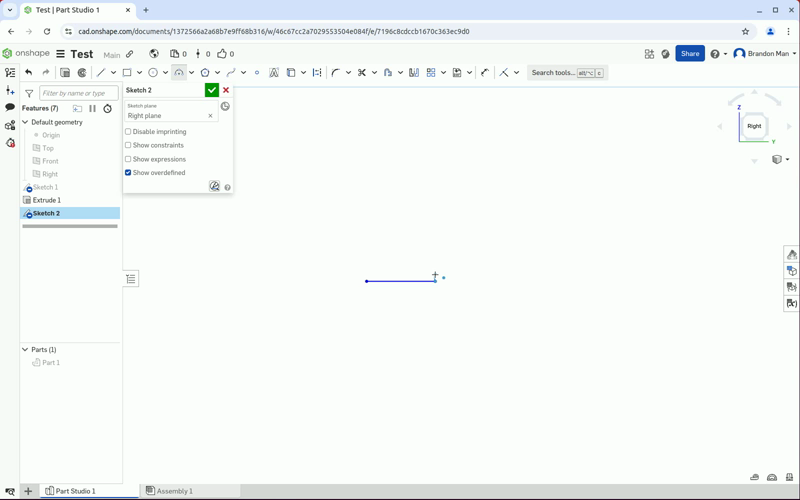
scroll(6)
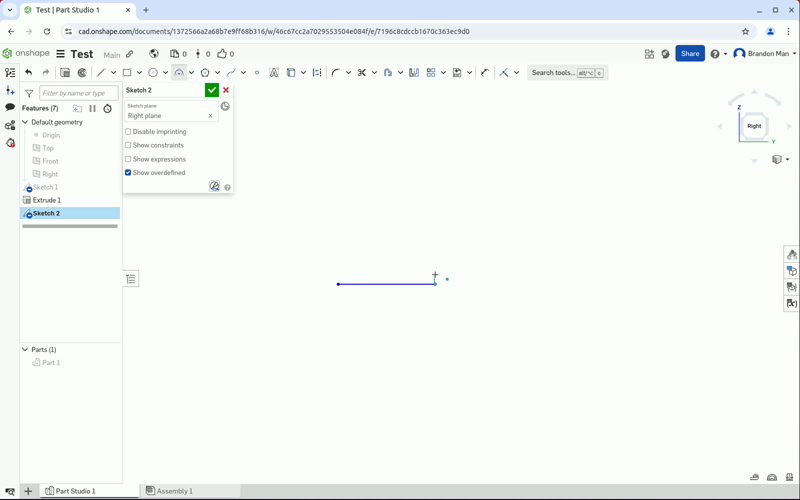
scroll(6)
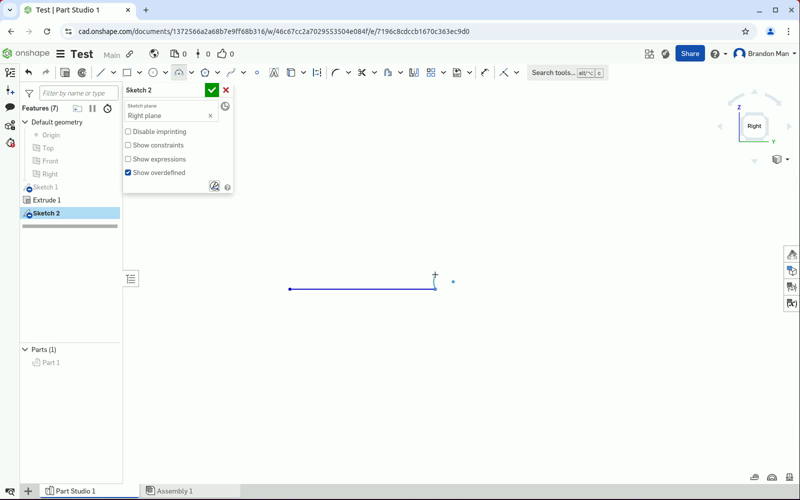
scroll(6)
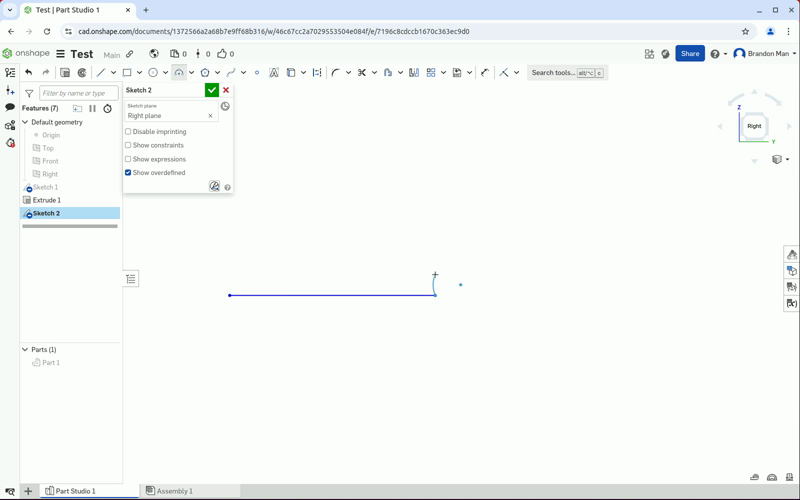
scroll(6)
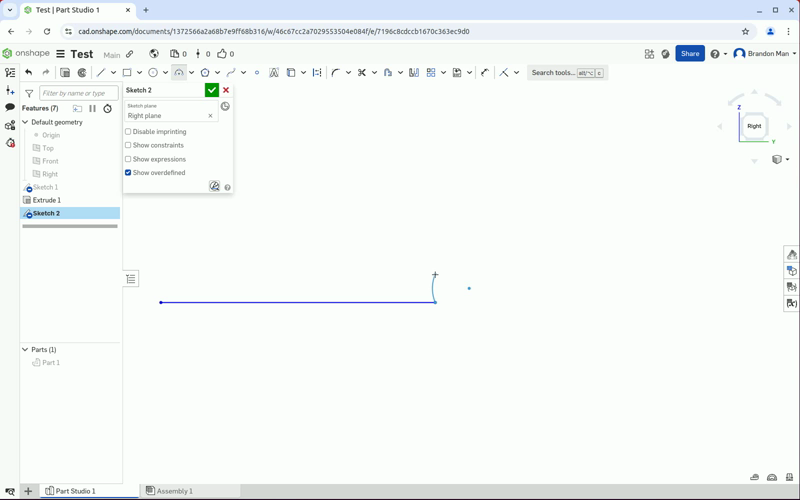
scroll(6)
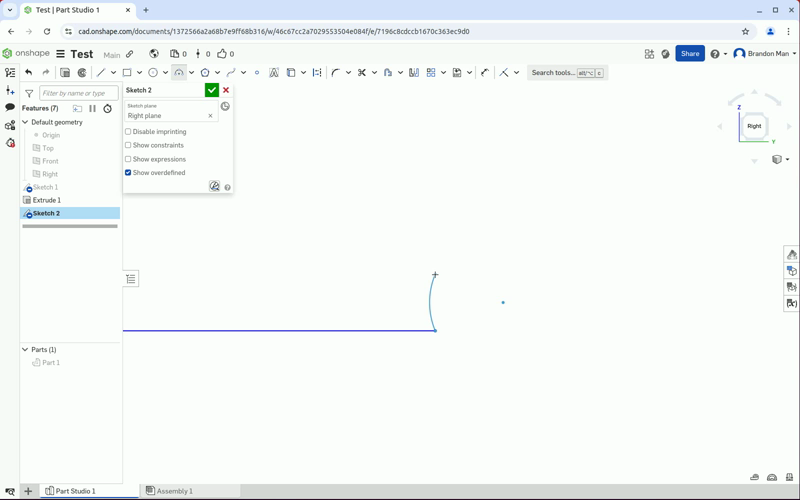
click(435, 274)
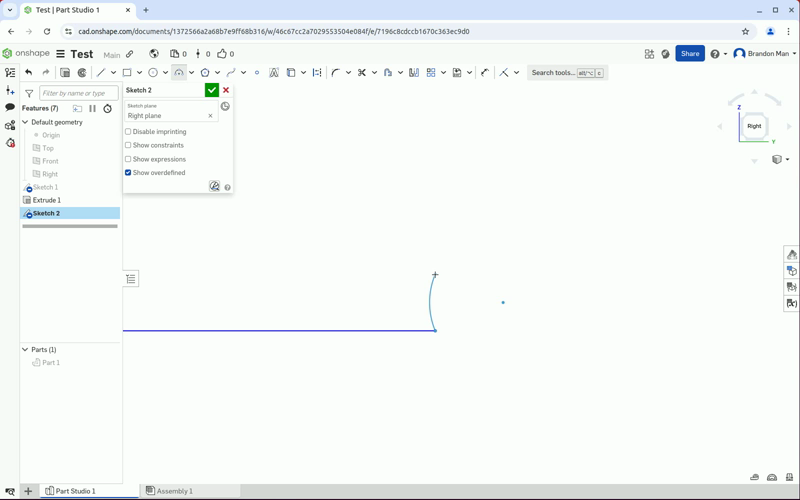
scroll(-6)
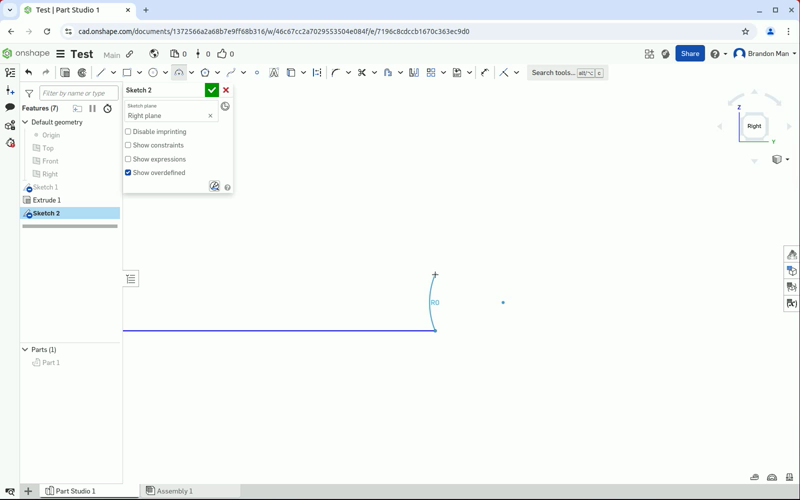
scroll(-6)
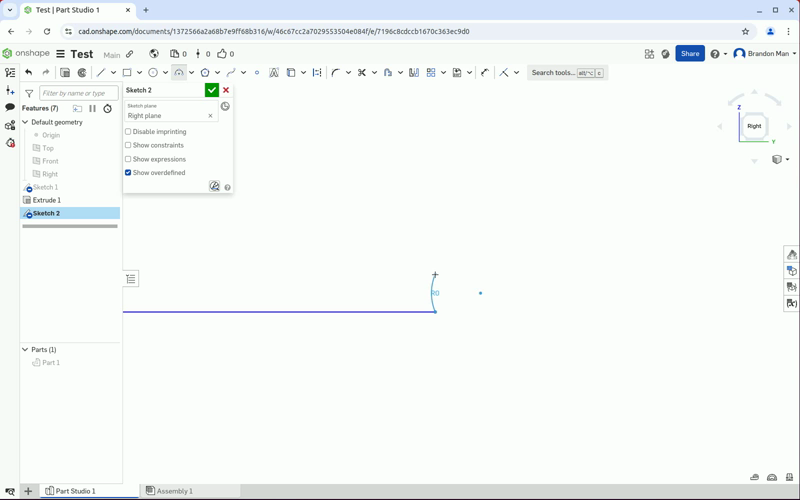
scroll(-6)
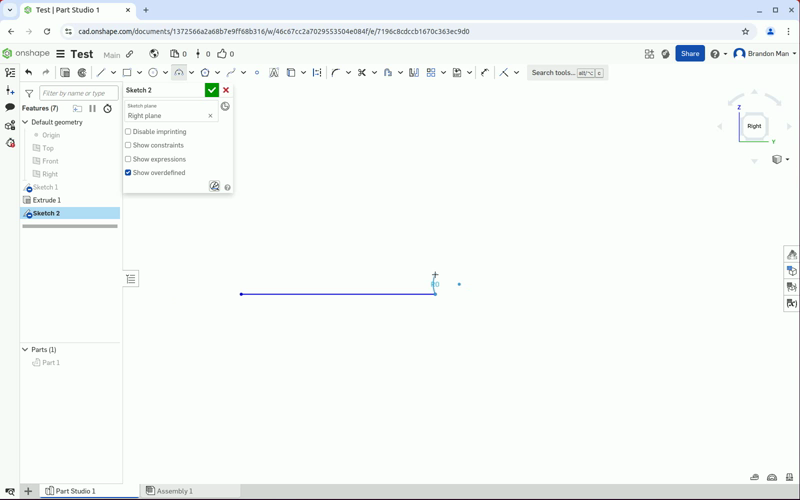
scroll(-6)
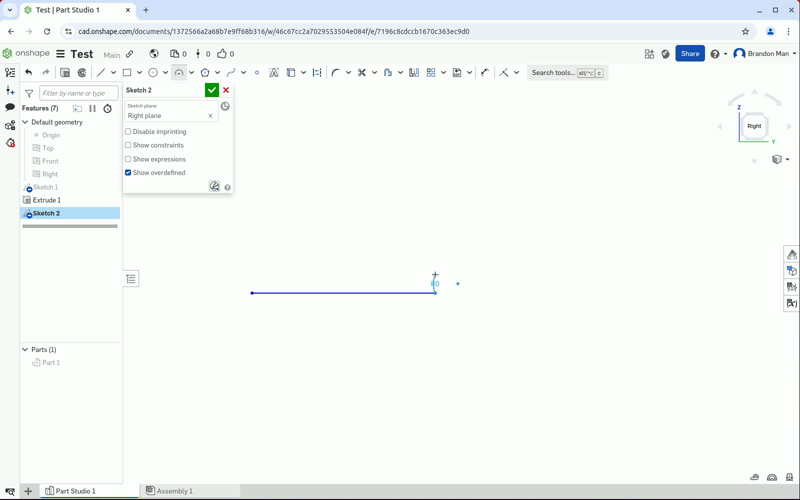
scroll(-6)
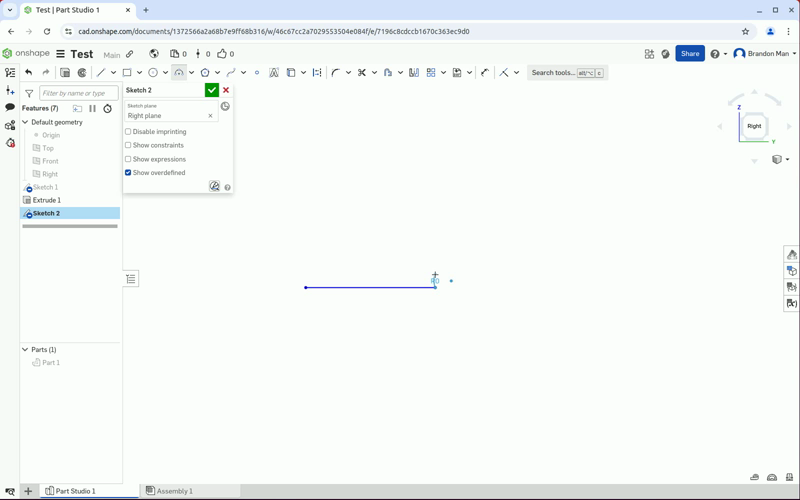
scroll(-6)
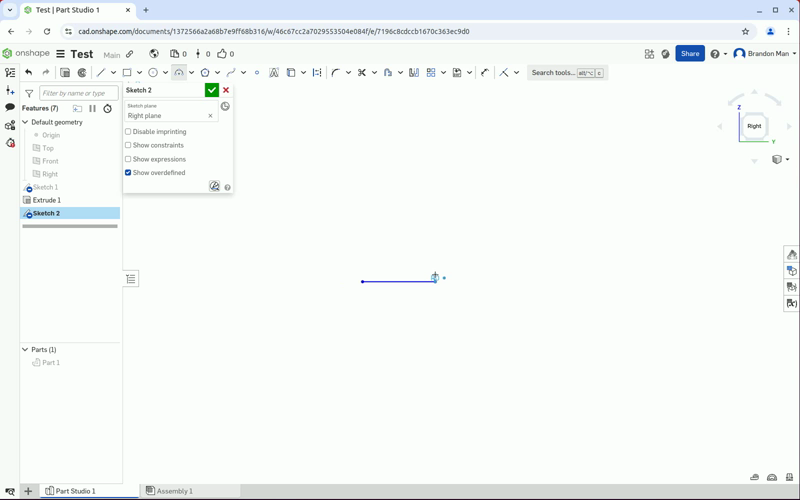
scroll(-6)
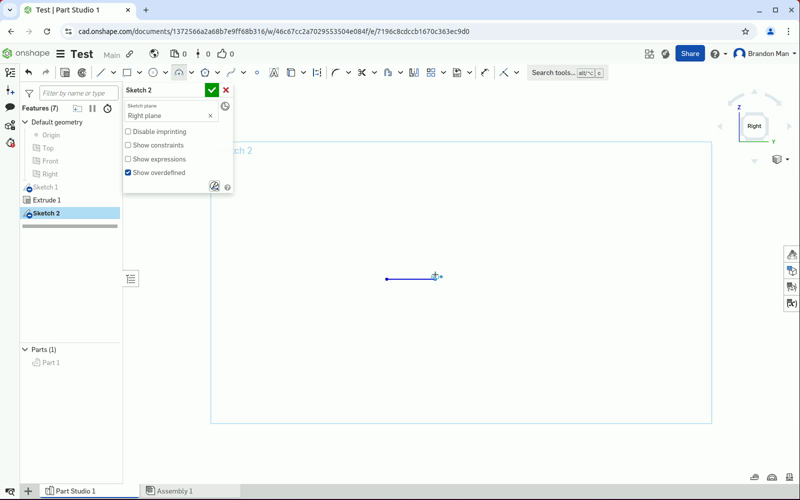
mouse_move(437, 276)
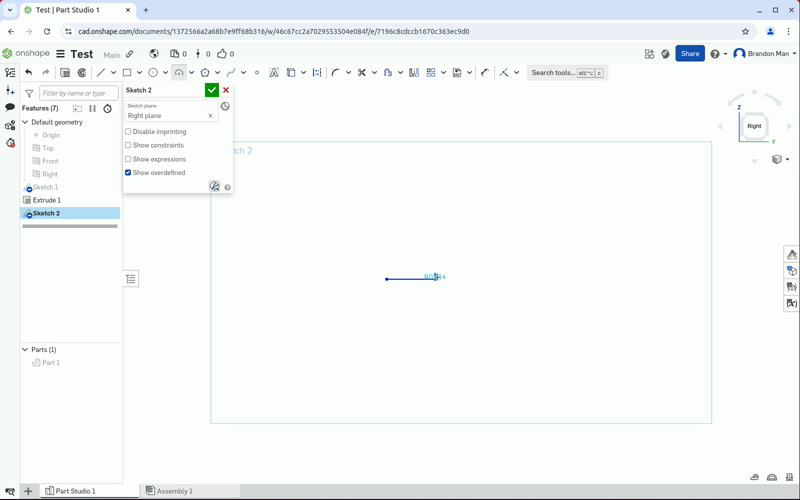
scroll(6)
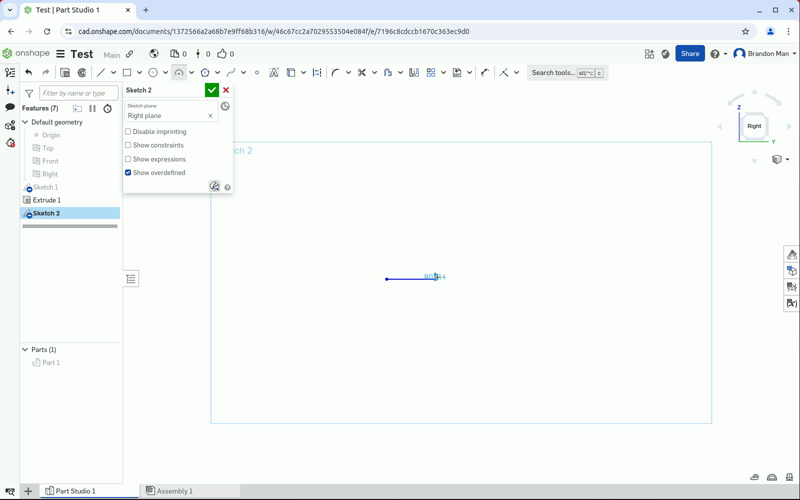
scroll(6)
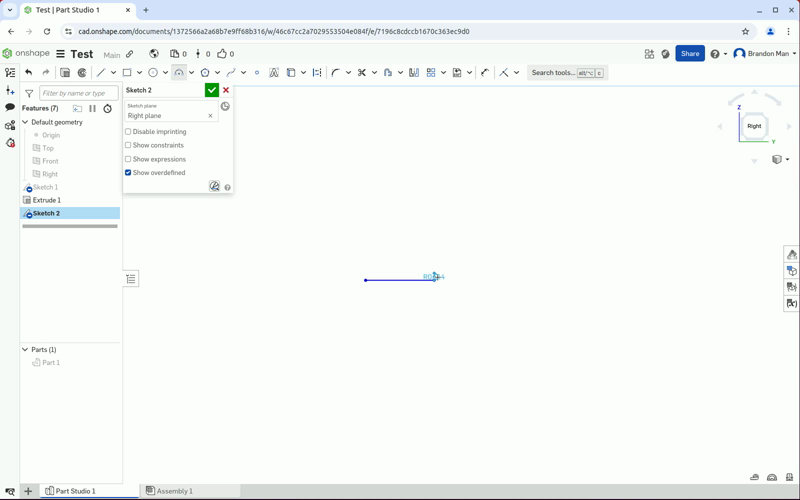
scroll(6)
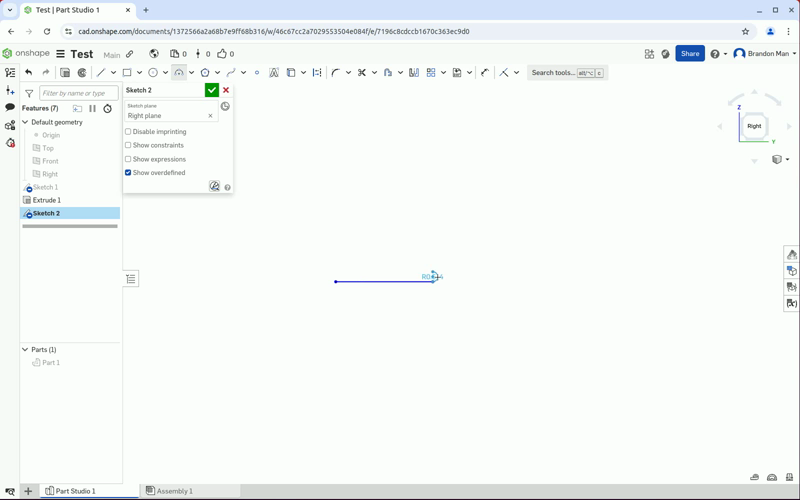
scroll(6)
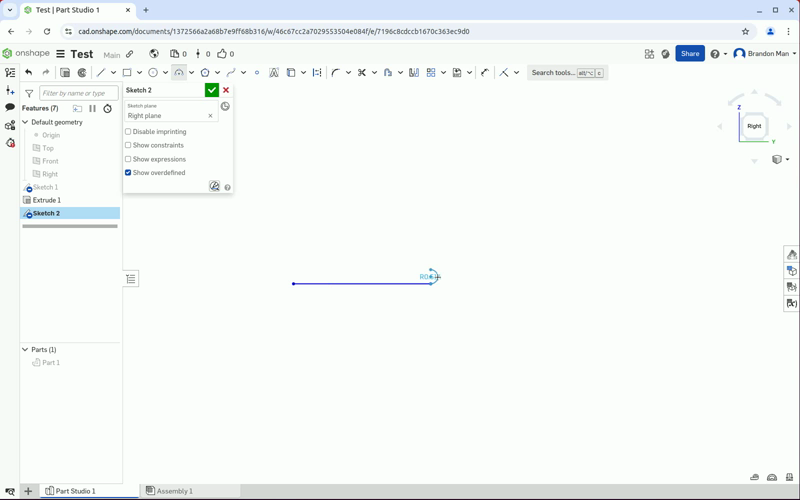
scroll(6)
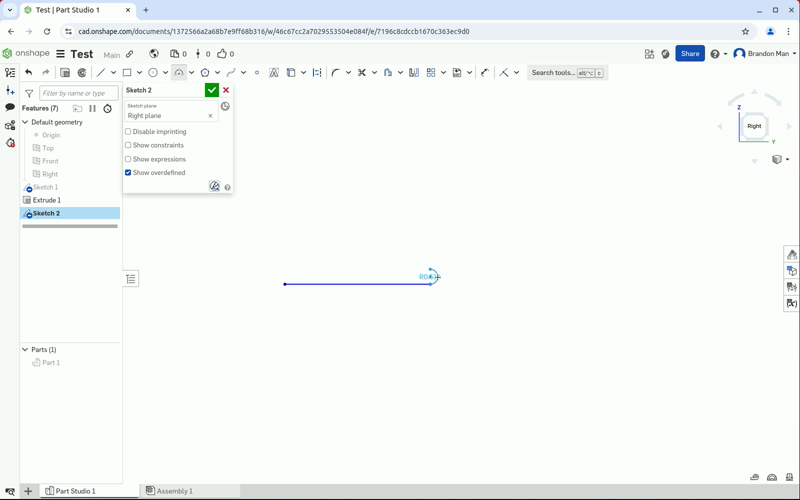
scroll(6)
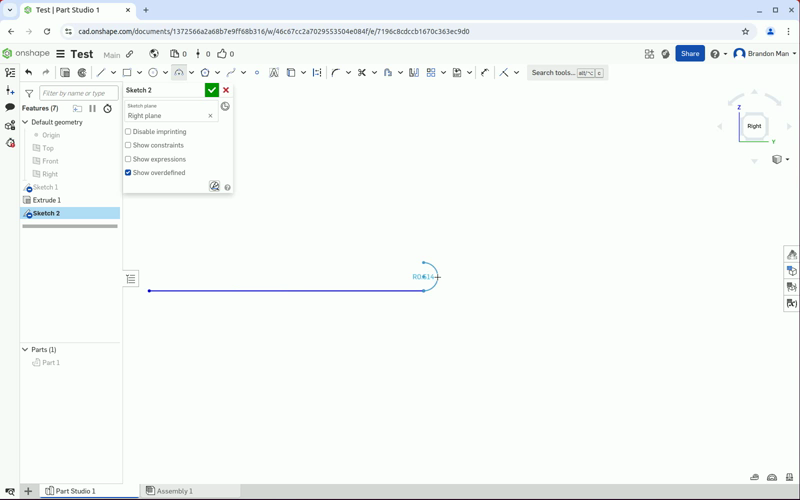
scroll(6)
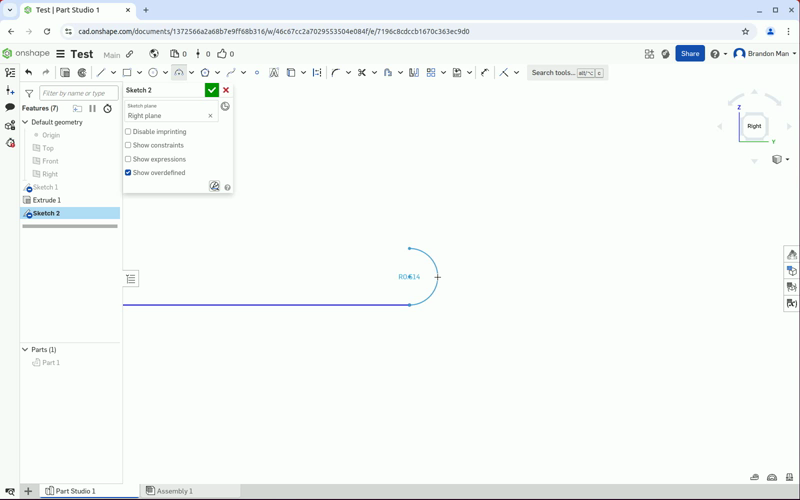
click(437, 276)
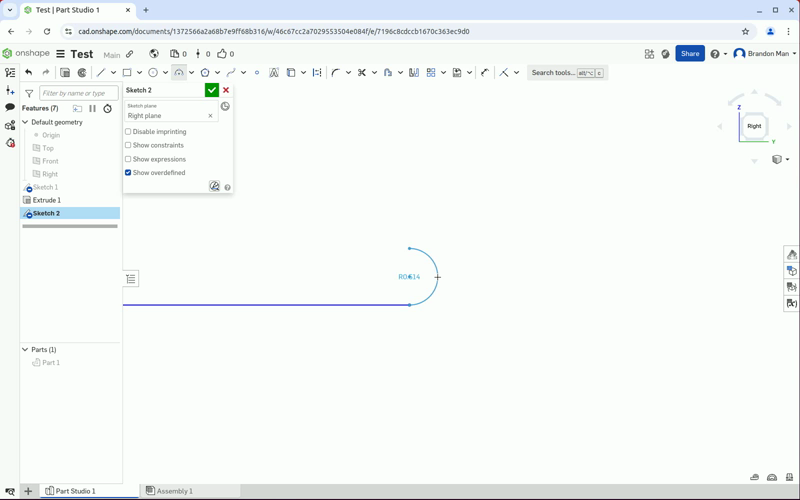
scroll(-6)
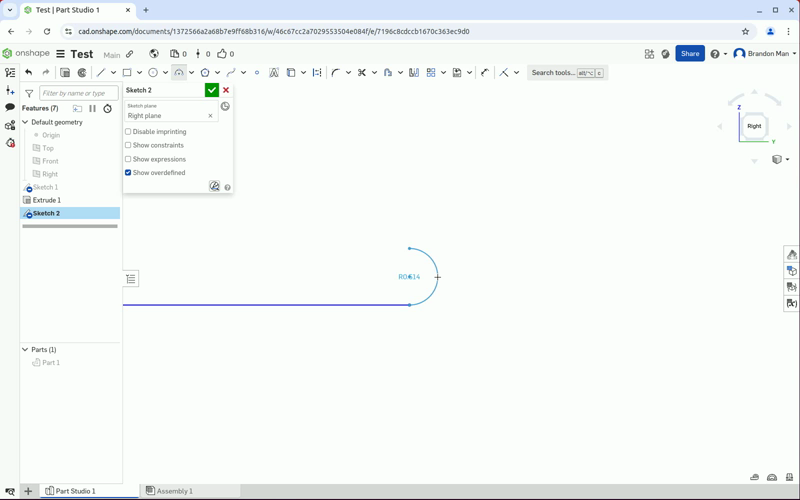
scroll(-6)
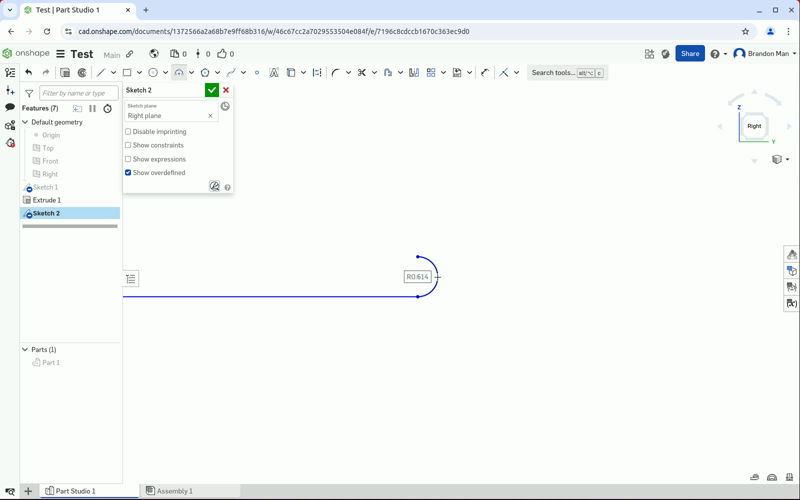
scroll(-6)
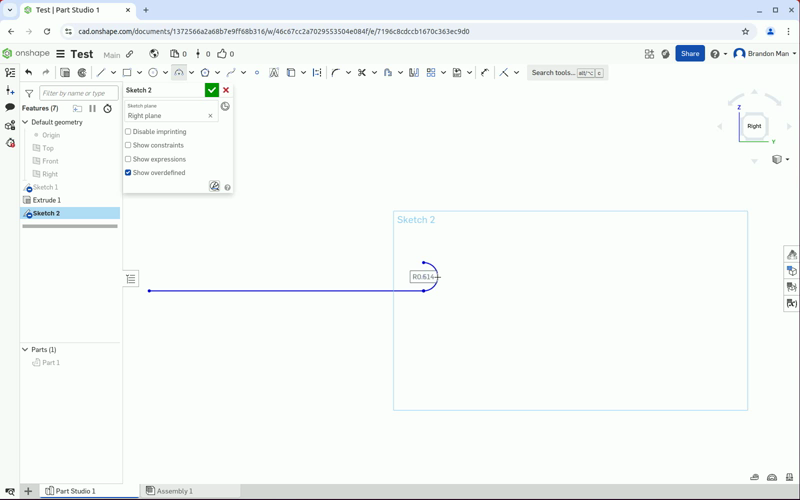
scroll(-6)
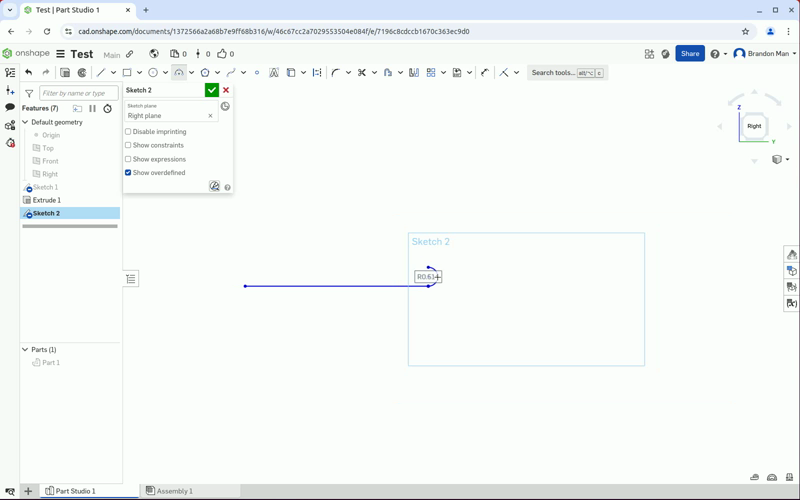
scroll(-6)
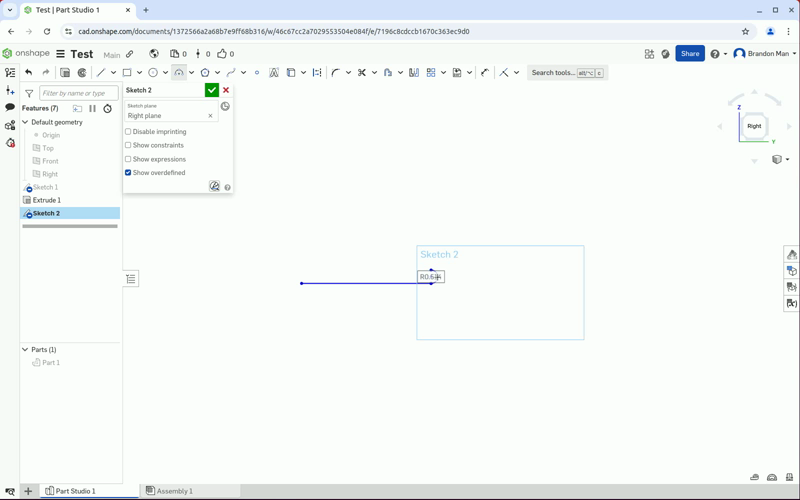
scroll(-6)
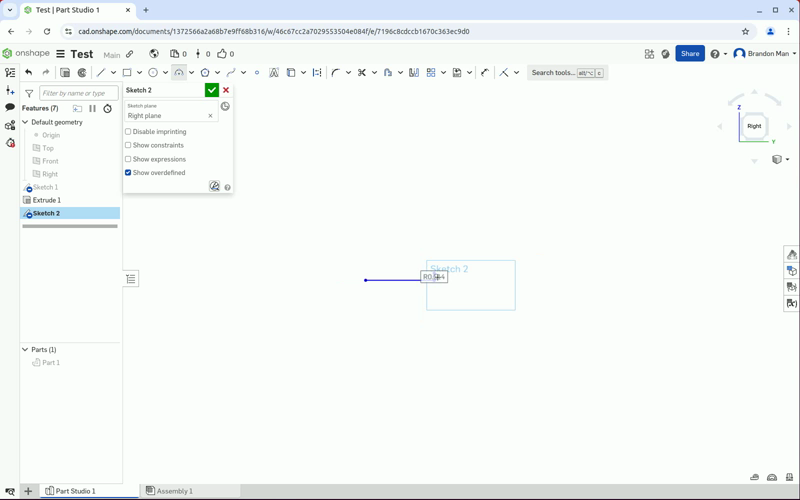
scroll(-6)
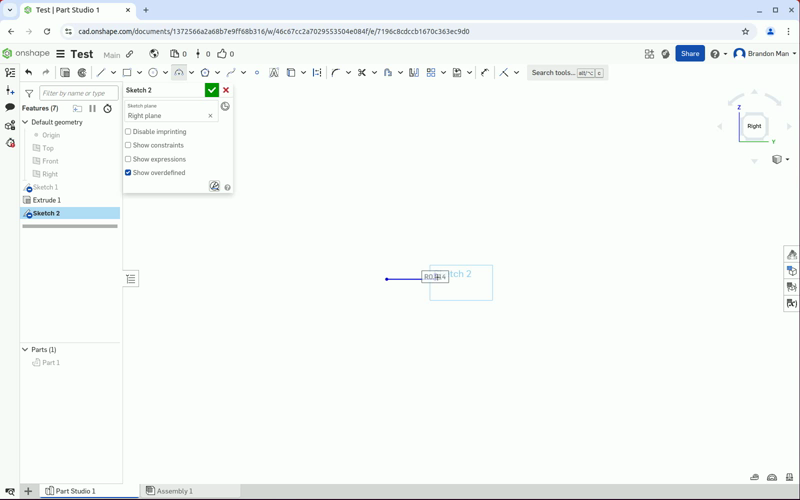
key_up(shift)
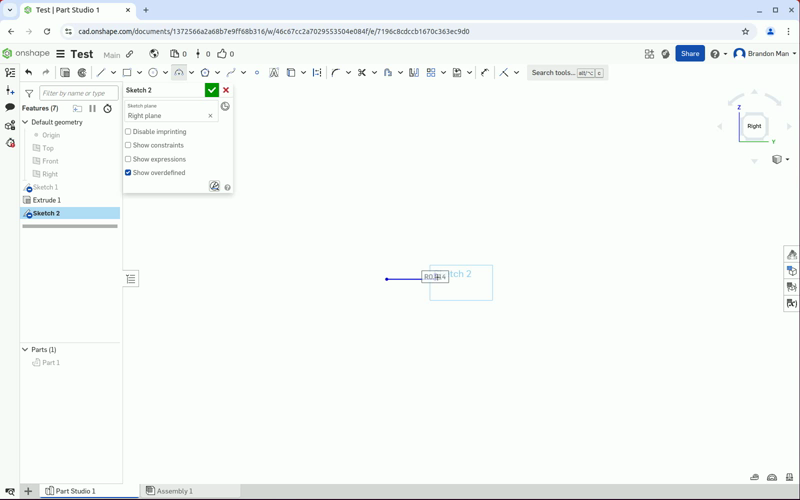
key(esc)
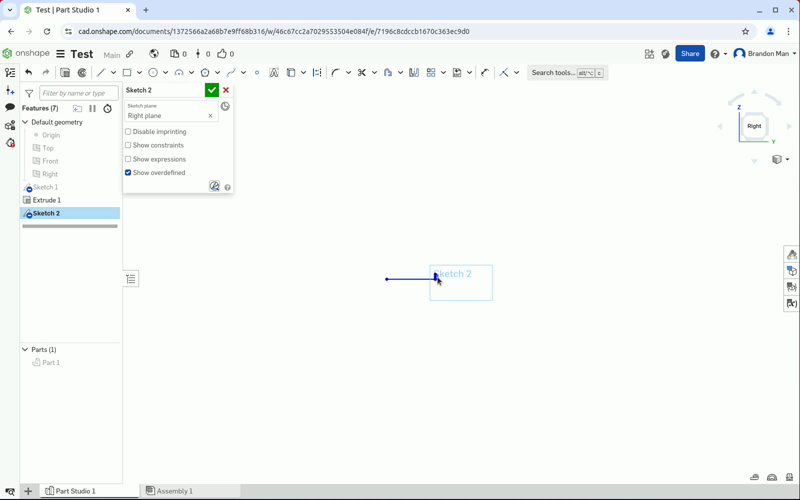
key(l)
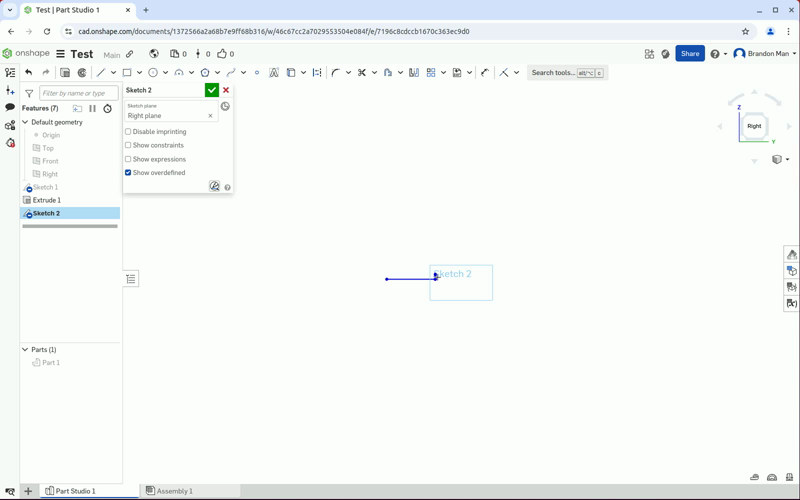
mouse_move(435, 274)
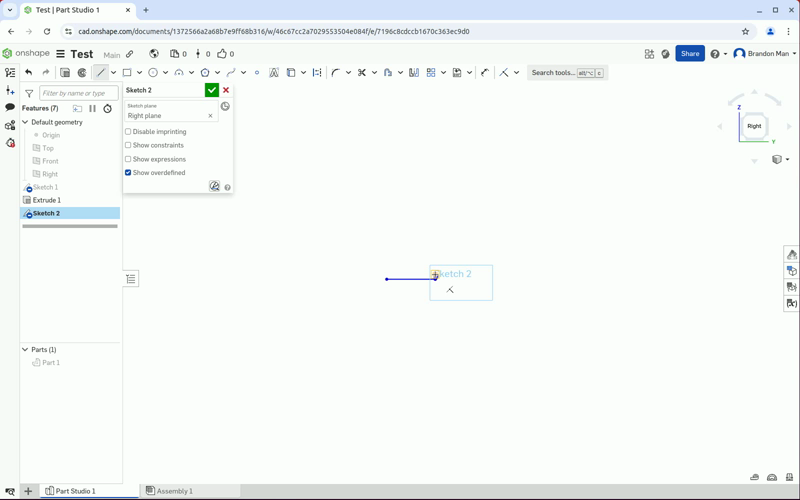
scroll(6)
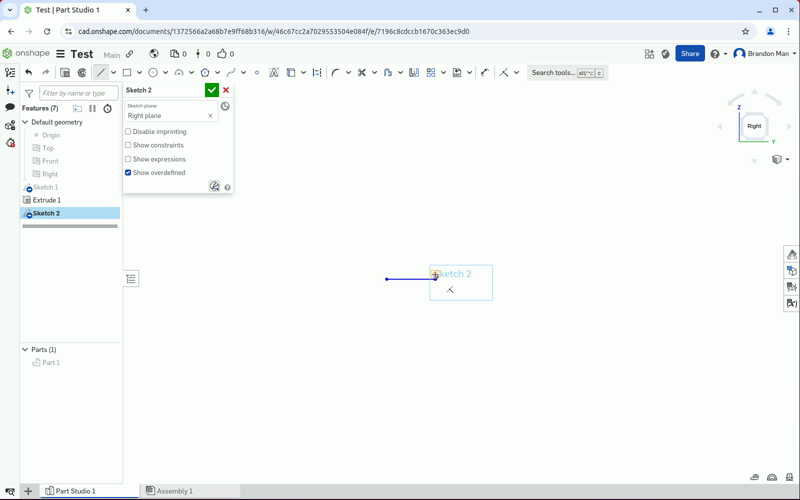
scroll(6)
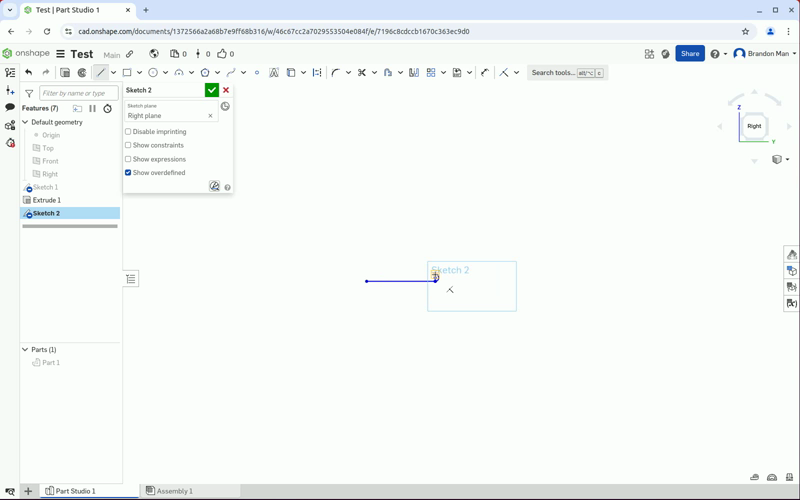
scroll(6)
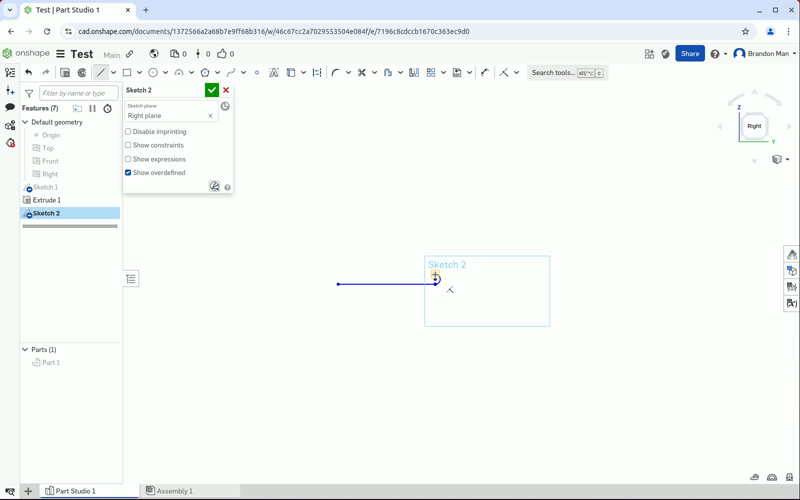
scroll(6)
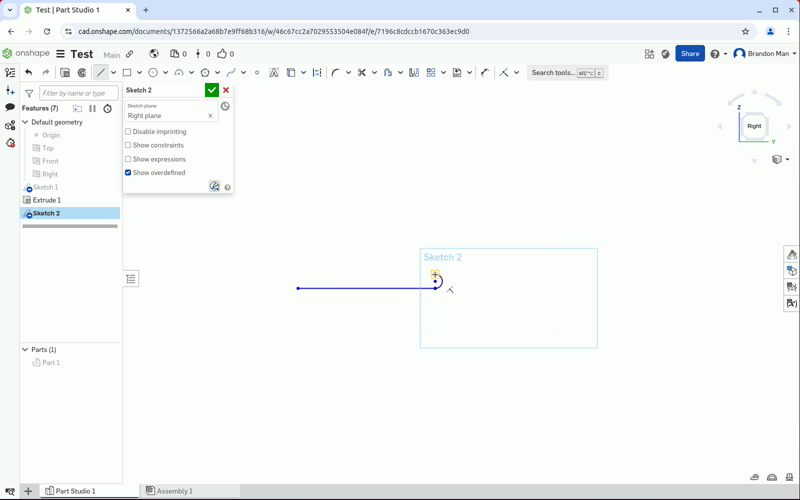
scroll(6)
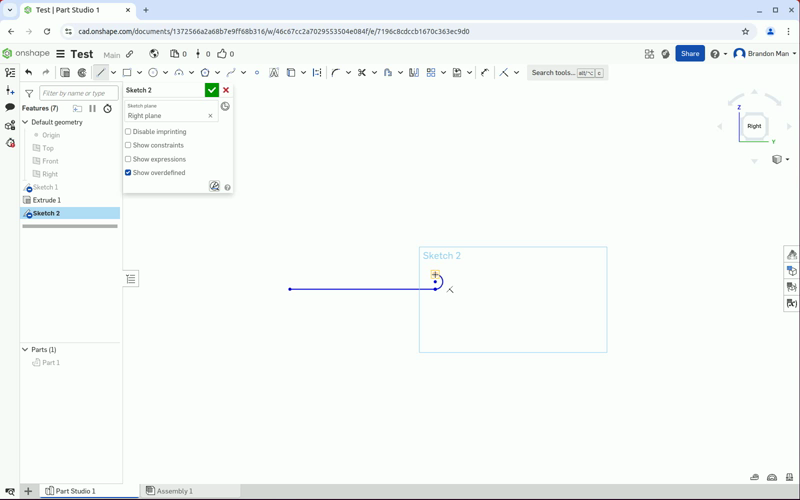
scroll(6)
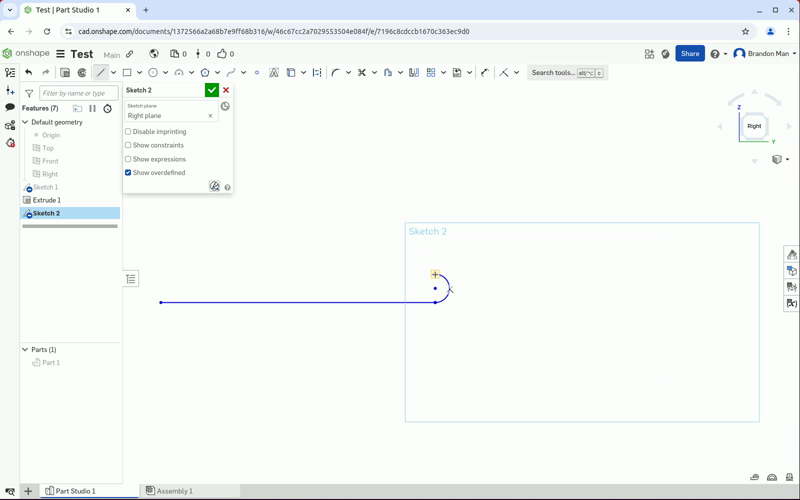
scroll(6)
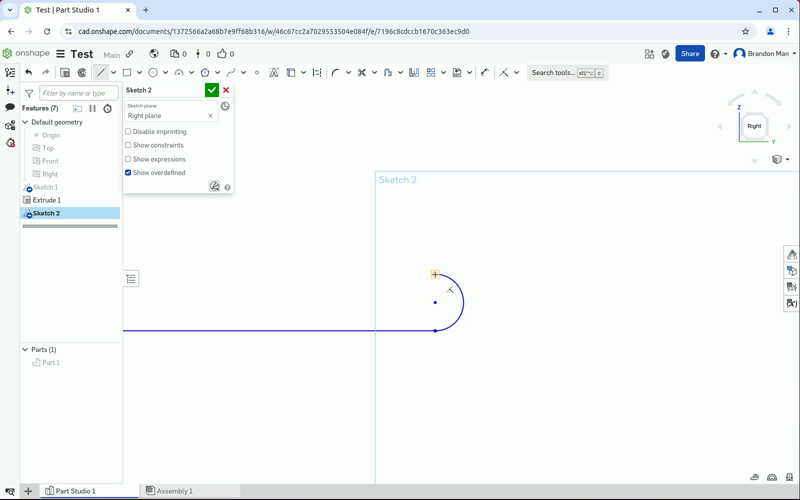
click(435, 274)
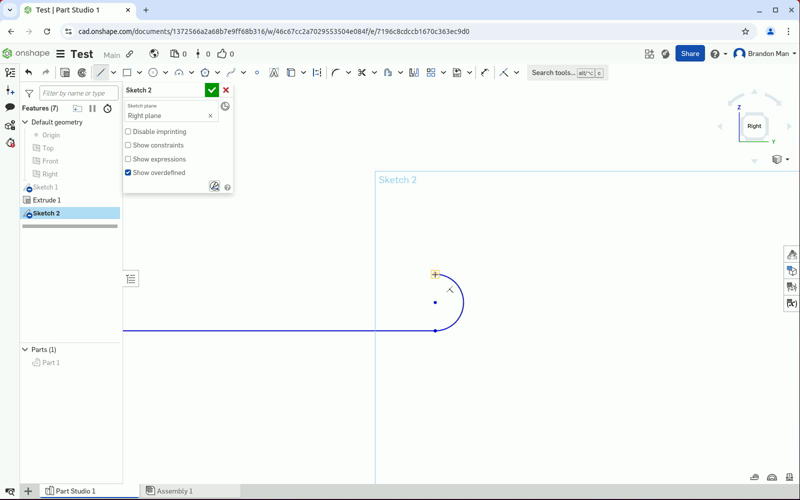
scroll(-6)
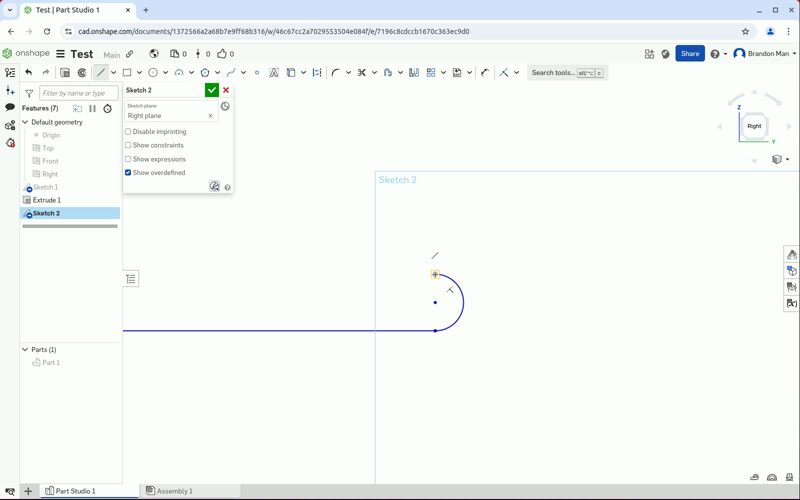
scroll(-6)
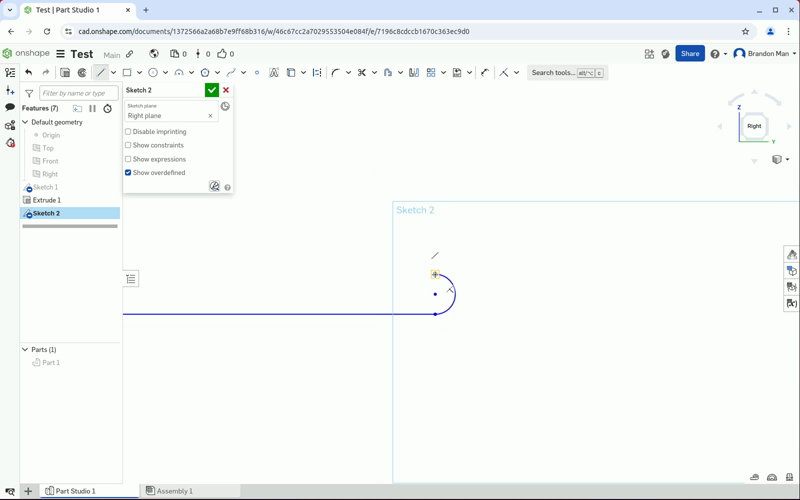
scroll(-6)
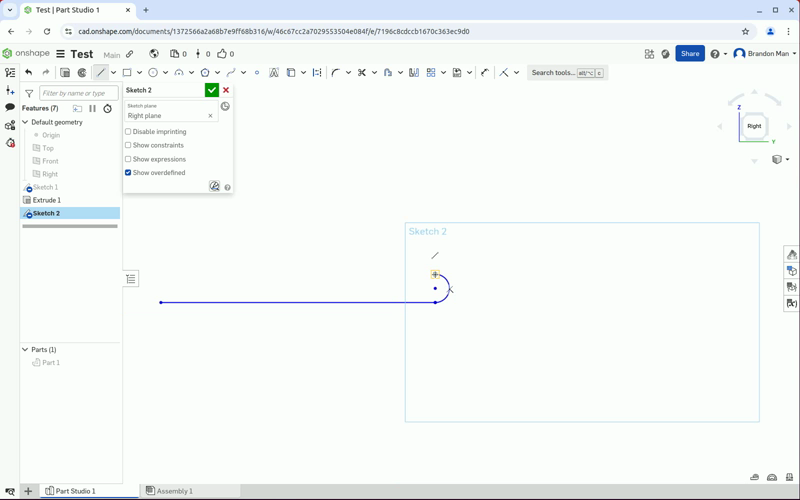
scroll(-6)
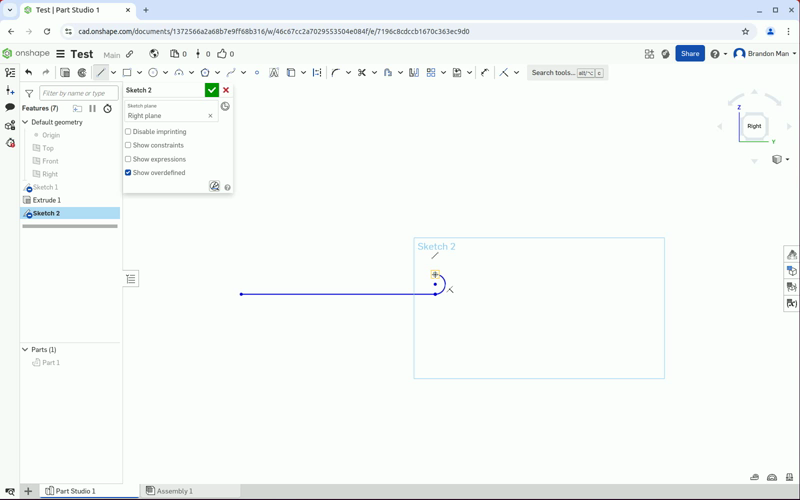
scroll(-6)
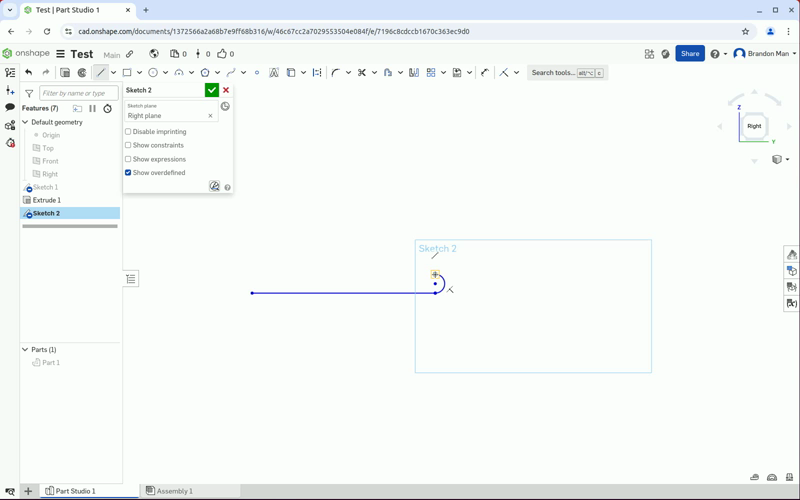
scroll(-6)
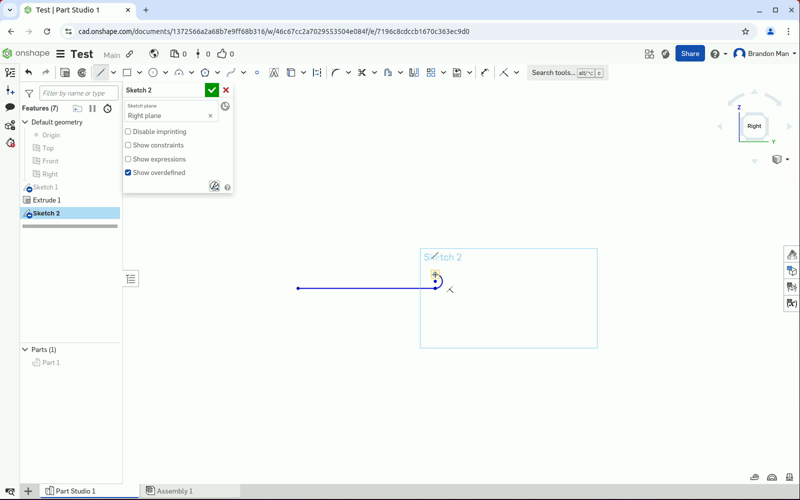
scroll(-6)
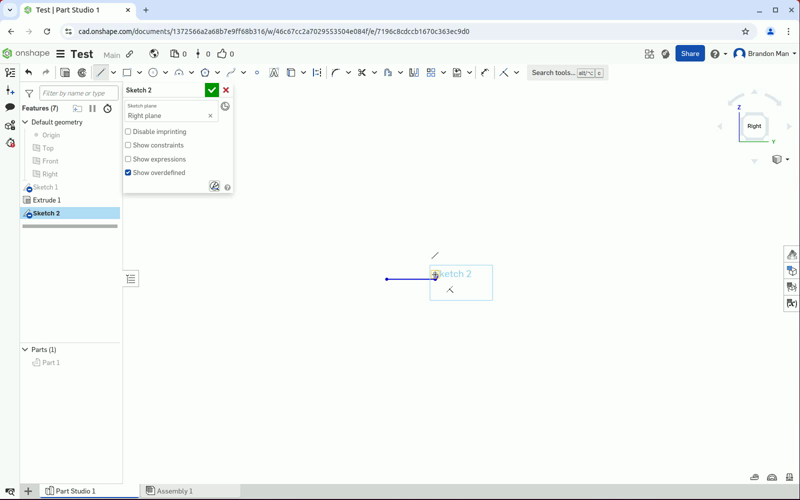
key_down(shift)
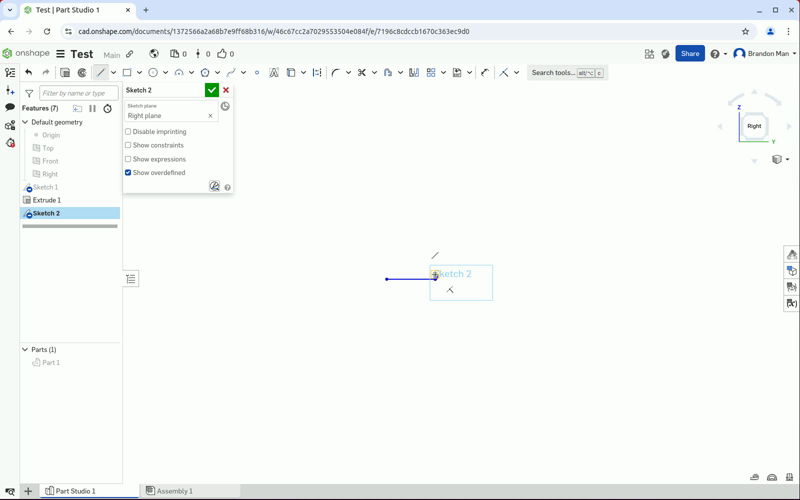
mouse_move(465, 274)
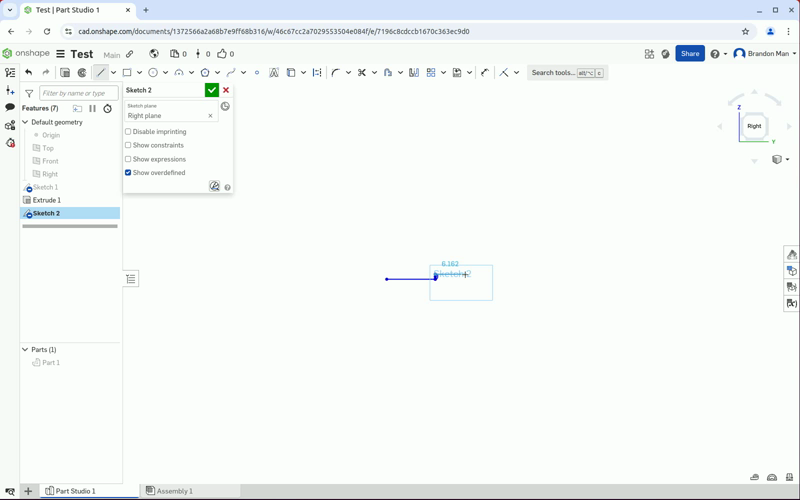
mouse_move(386, 274)
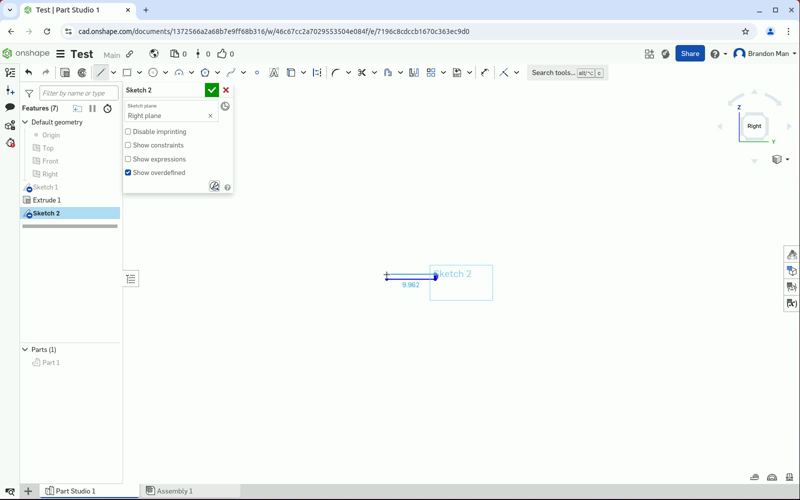
click(386, 274)
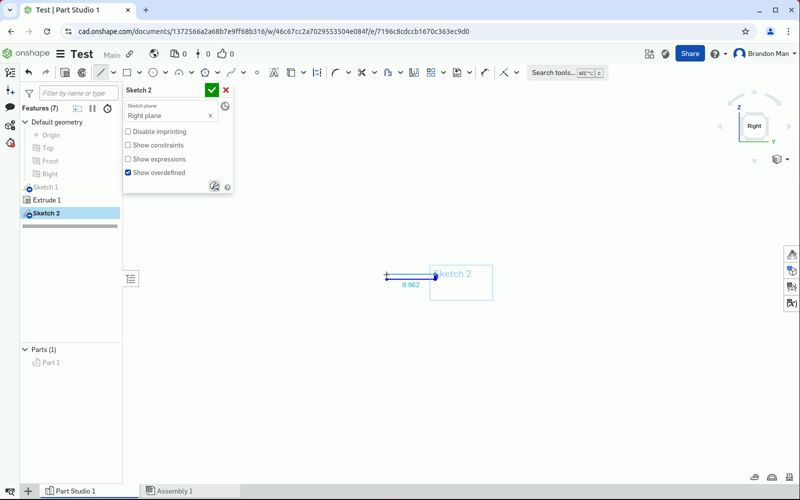
key_up(shift)
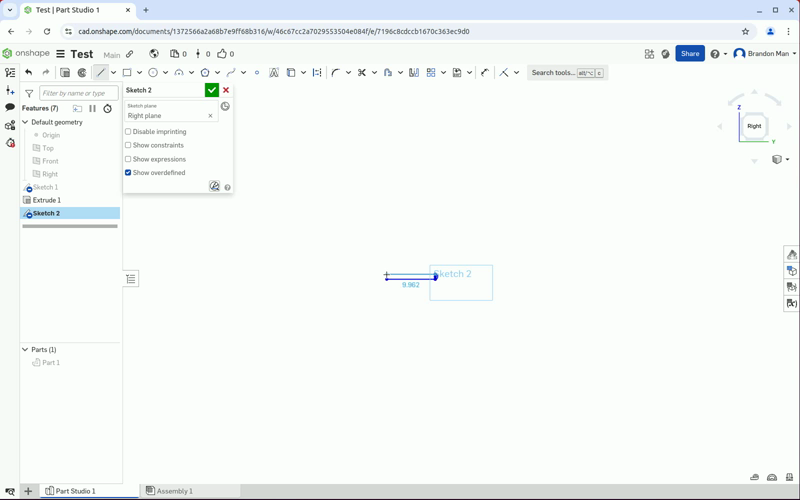
key(esc)
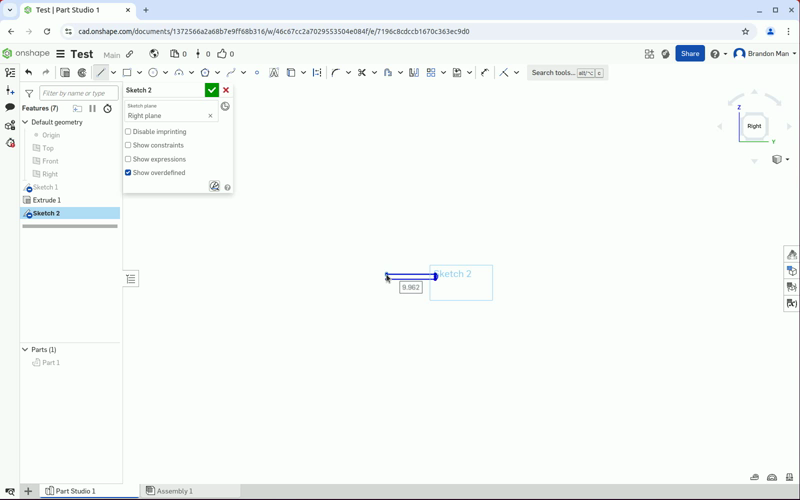
key(a)
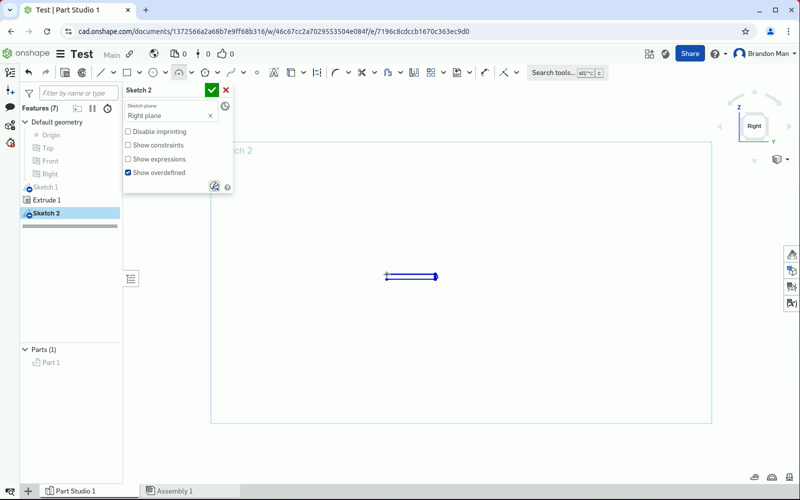
mouse_move(386, 274)
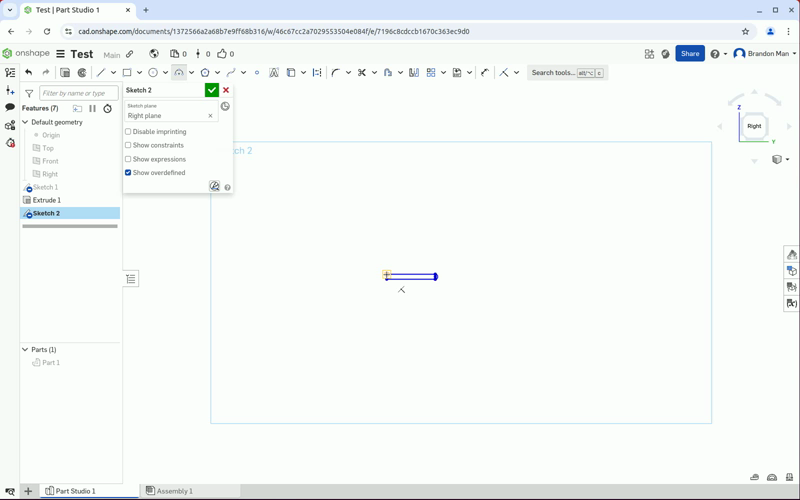
click(386, 274)
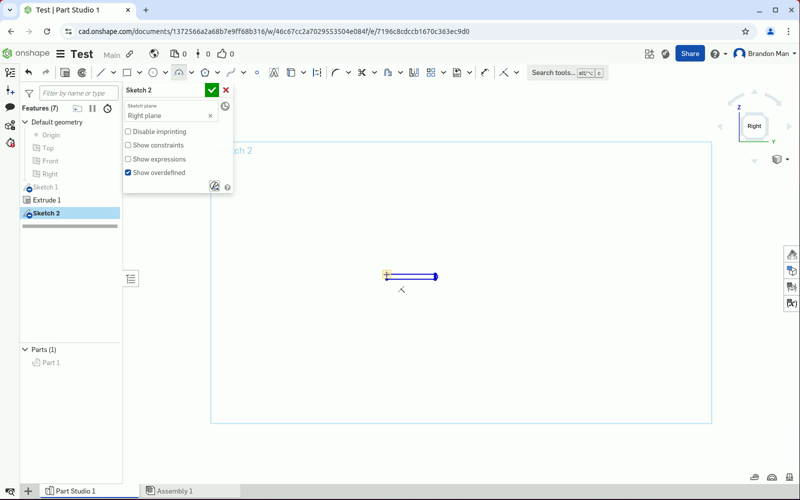
mouse_move(386, 279)
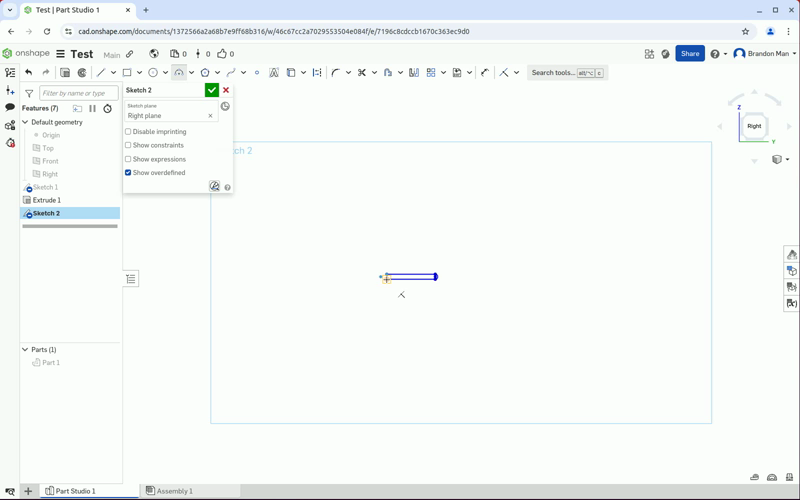
scroll(6)
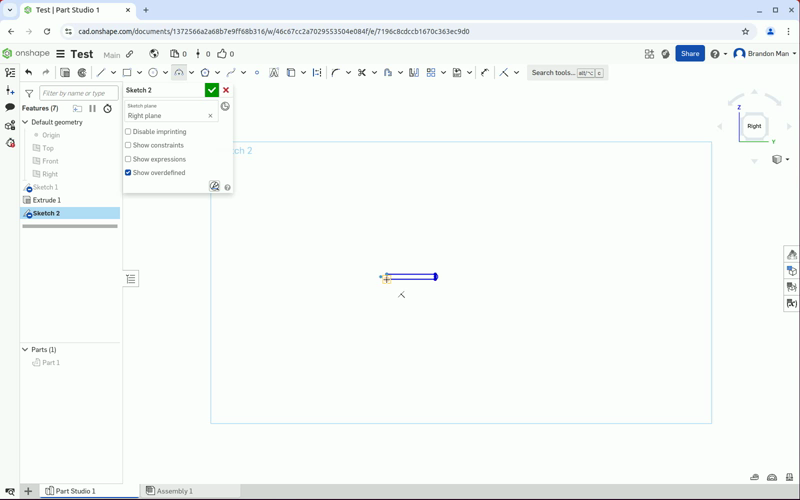
scroll(6)
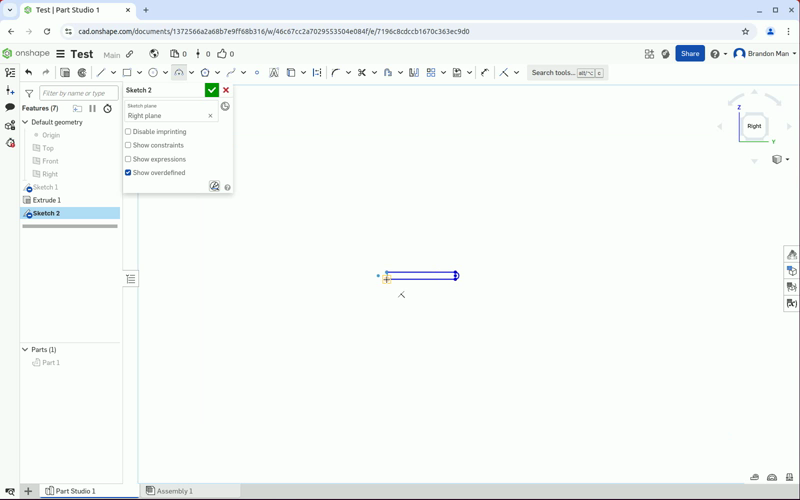
scroll(6)
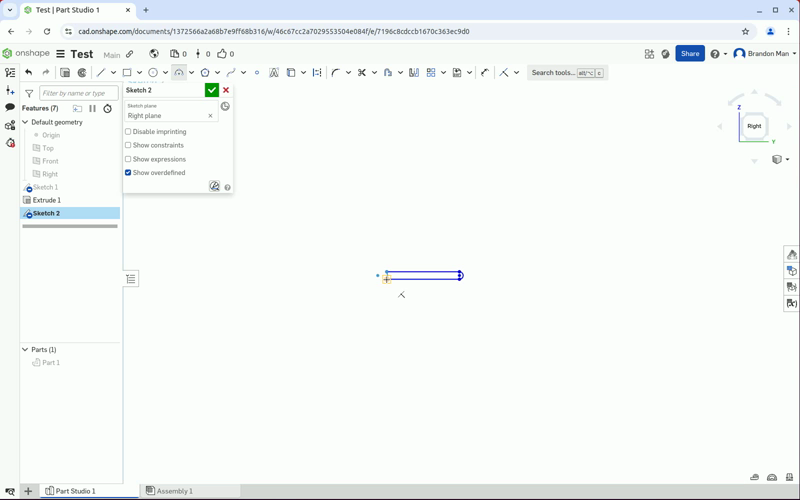
scroll(6)
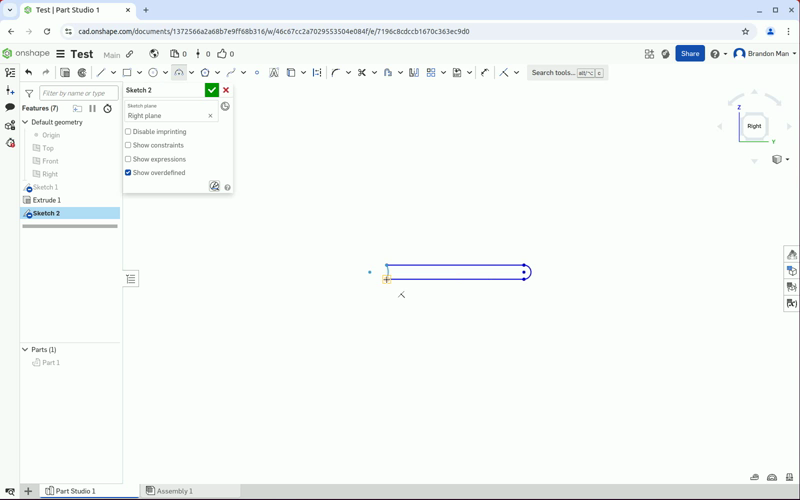
scroll(6)
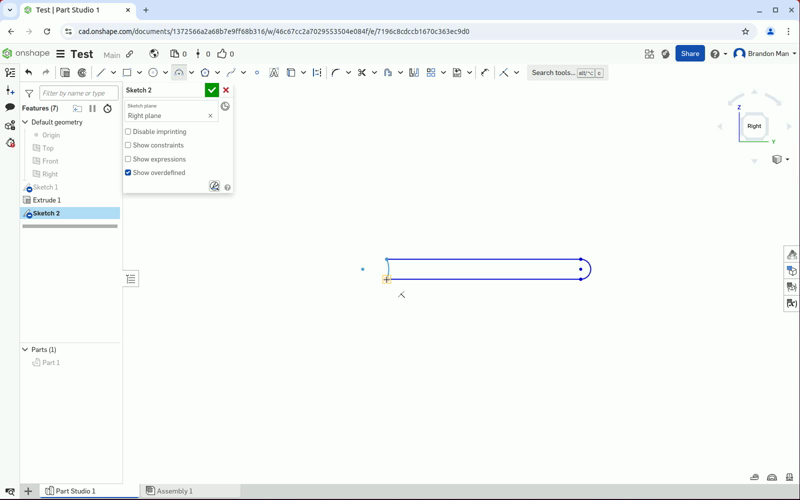
scroll(6)
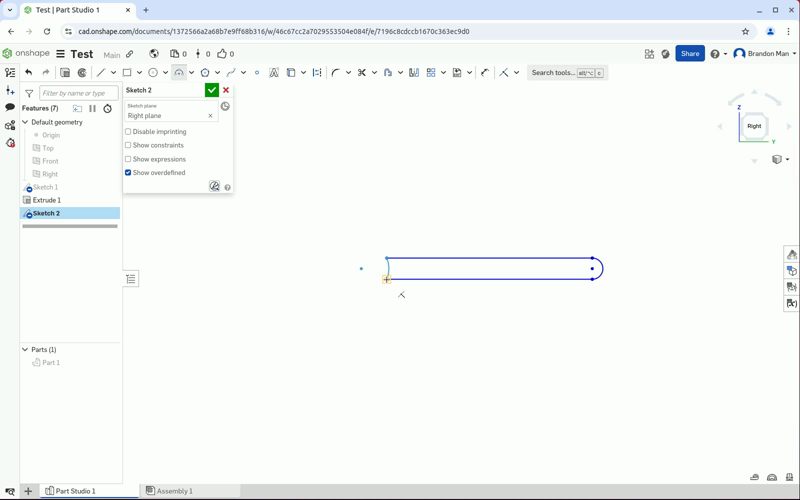
scroll(6)
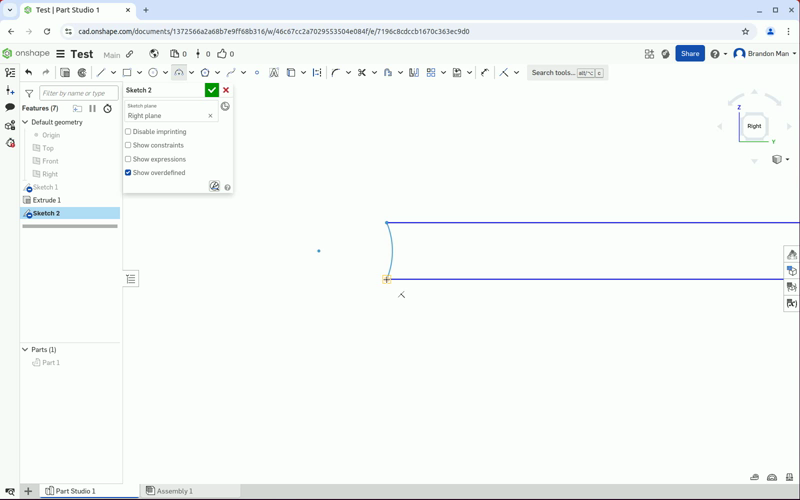
click(386, 279)
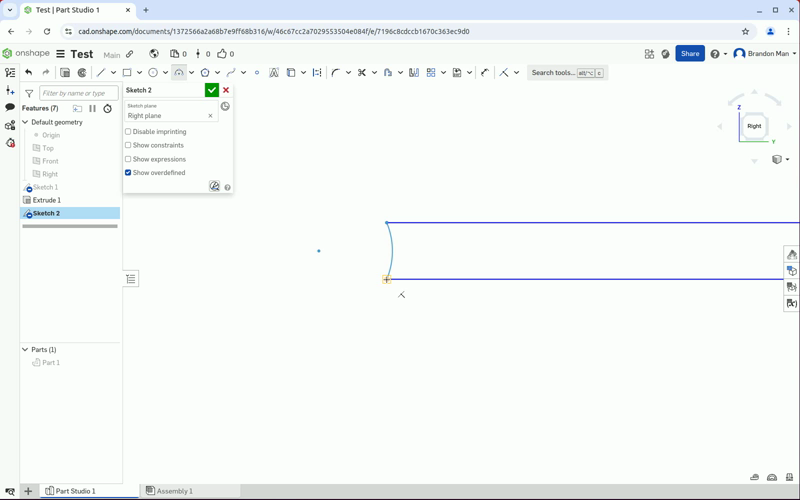
scroll(-6)
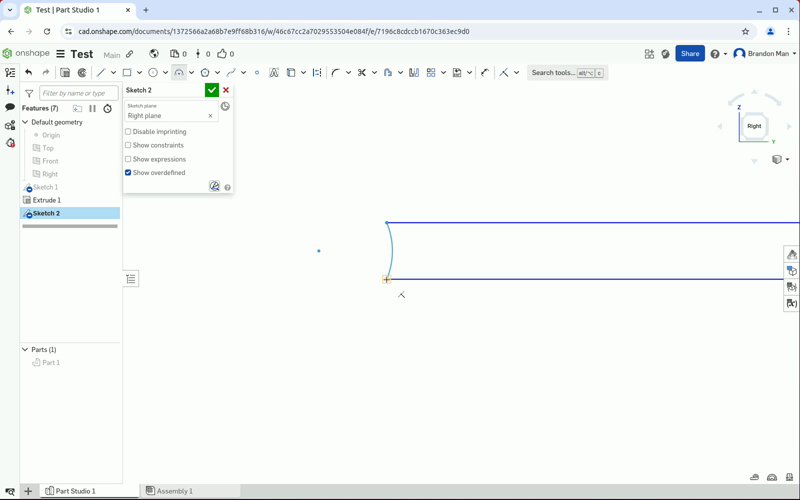
scroll(-6)
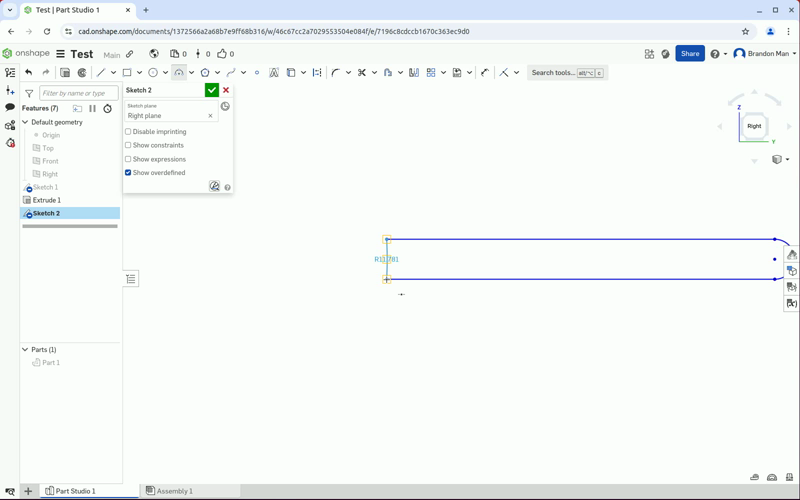
scroll(-6)
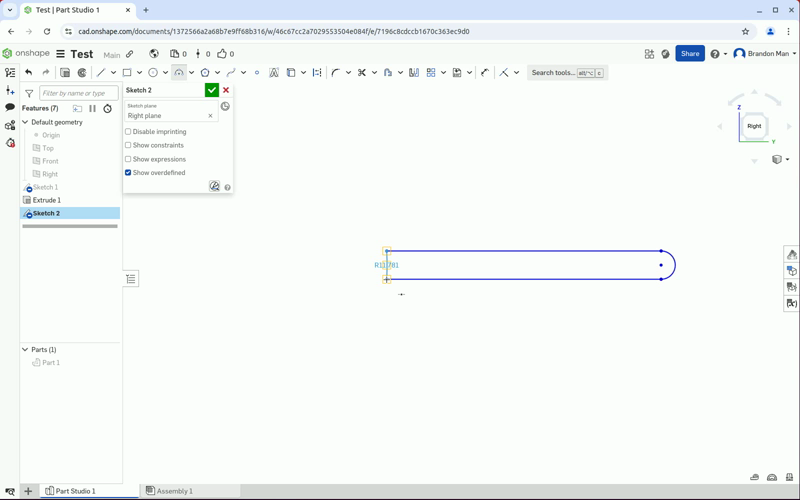
scroll(-6)
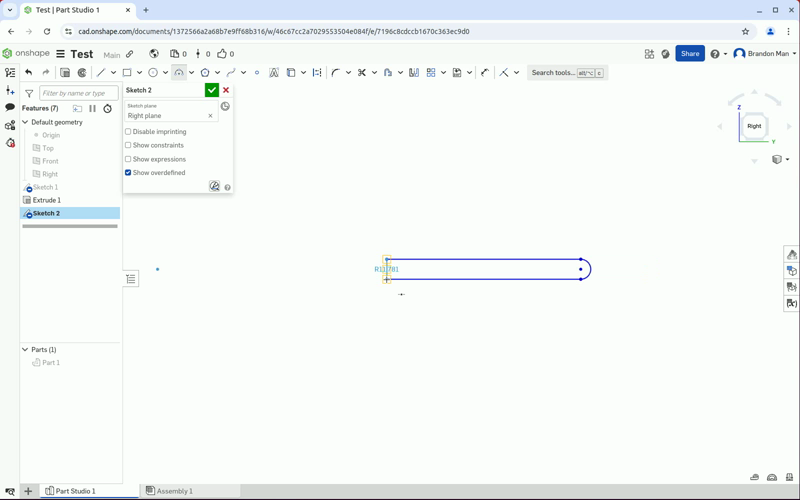
scroll(-6)
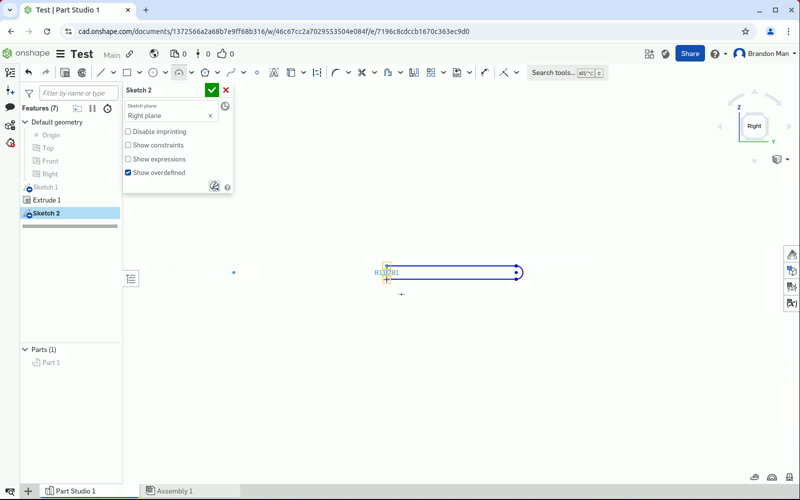
scroll(-6)
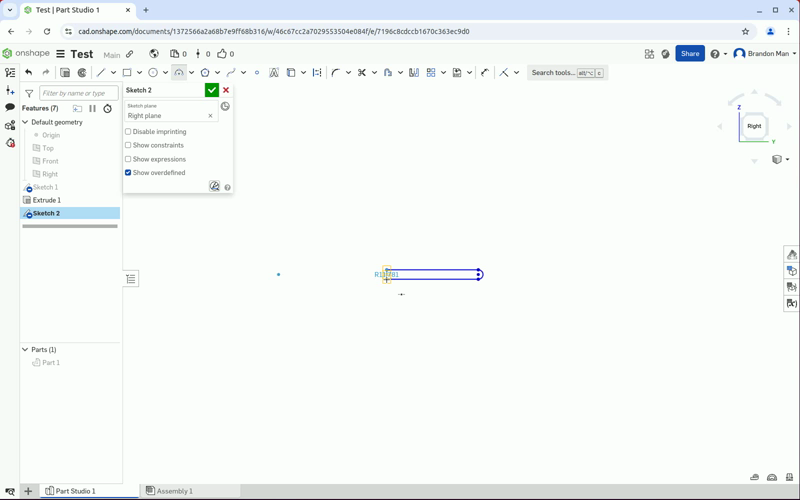
scroll(-6)
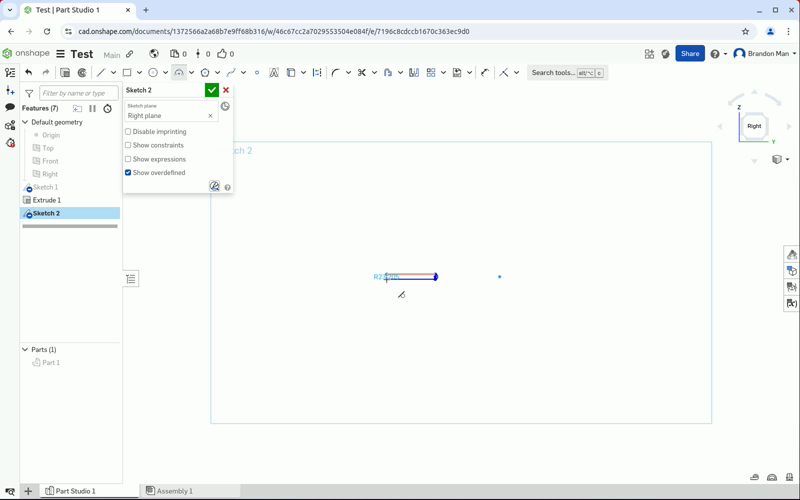
key_down(shift)
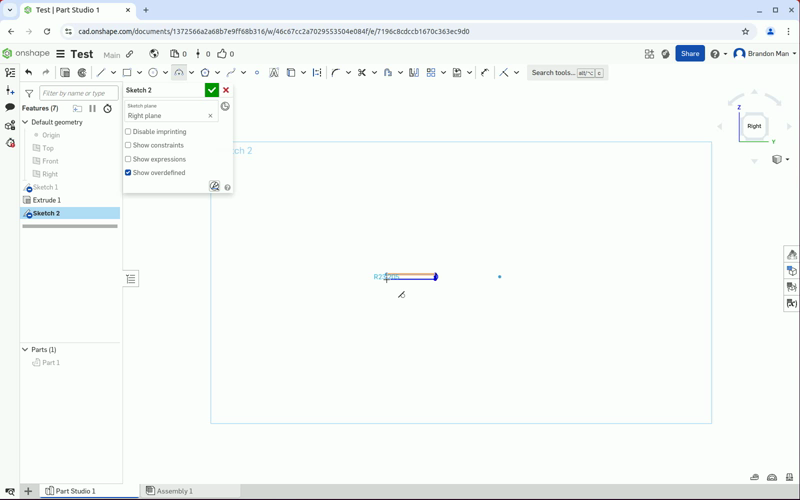
mouse_move(384, 276)
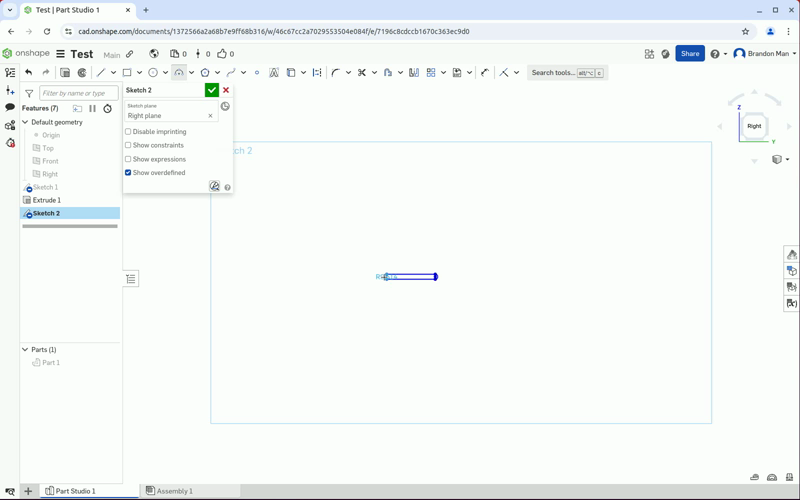
scroll(6)
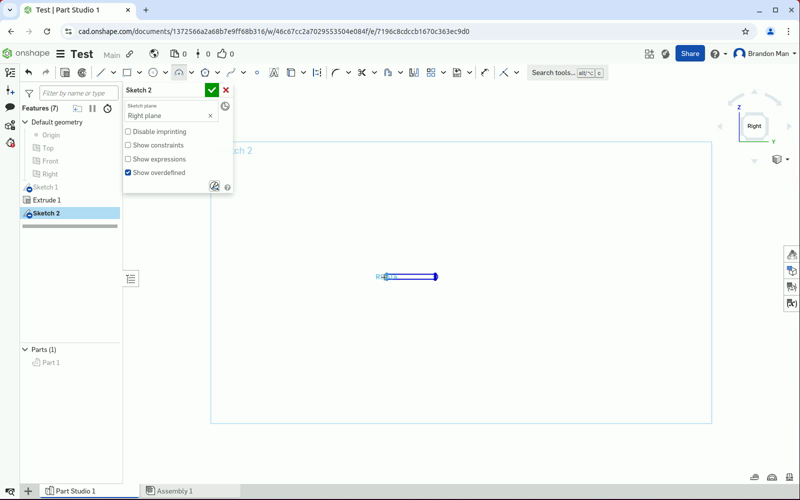
scroll(6)
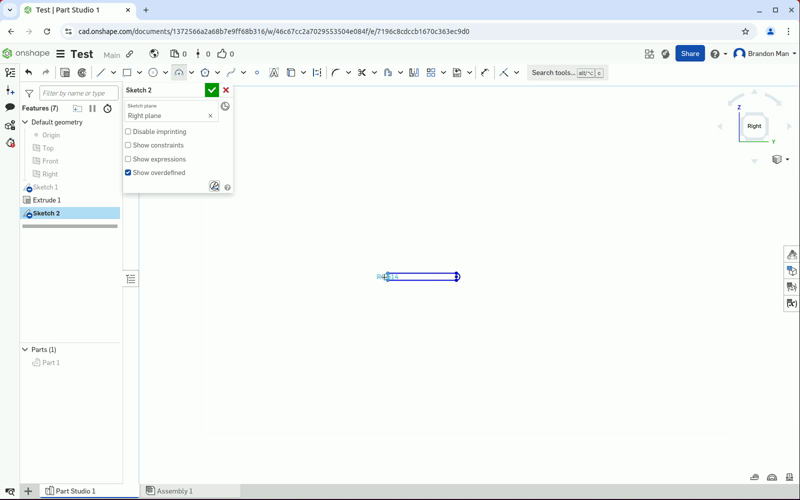
scroll(6)
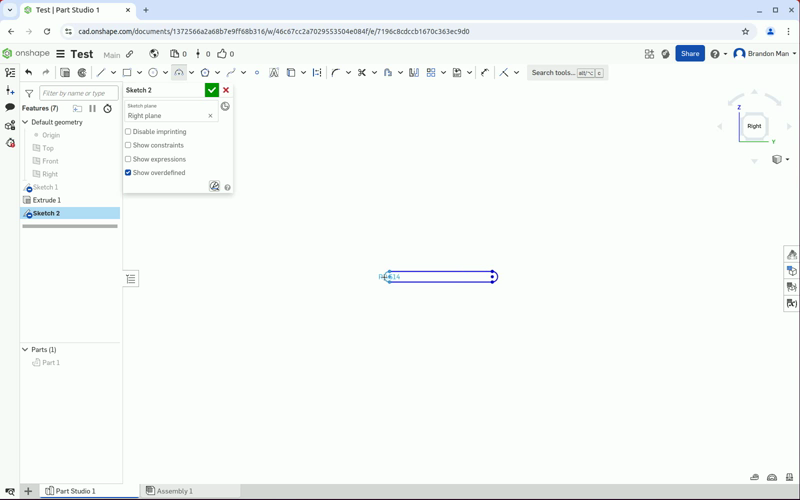
scroll(6)
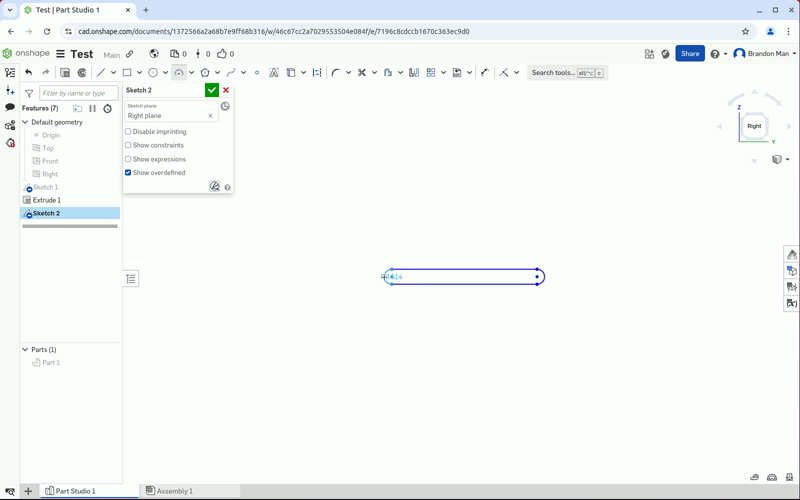
scroll(6)
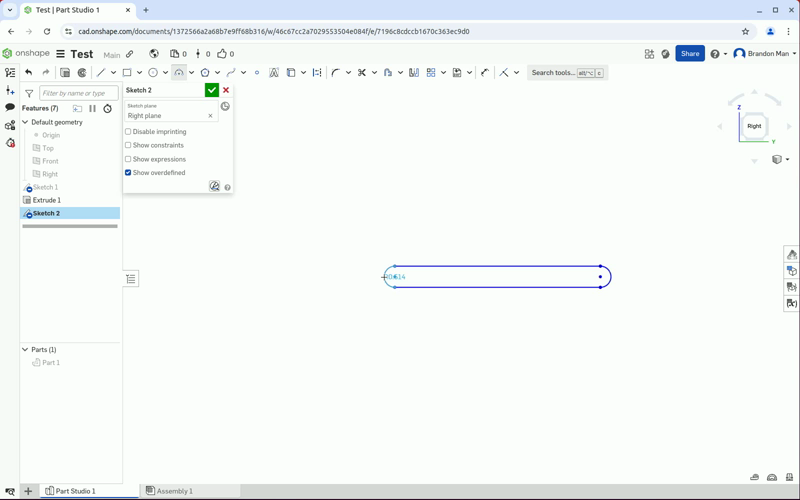
scroll(6)
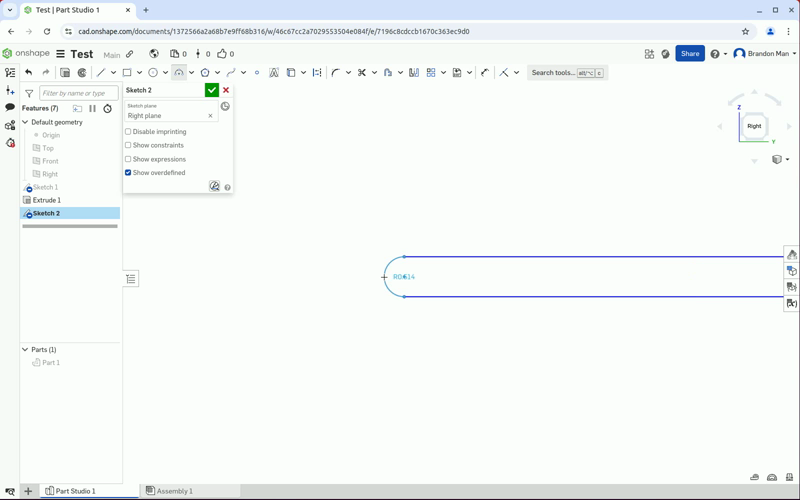
scroll(6)
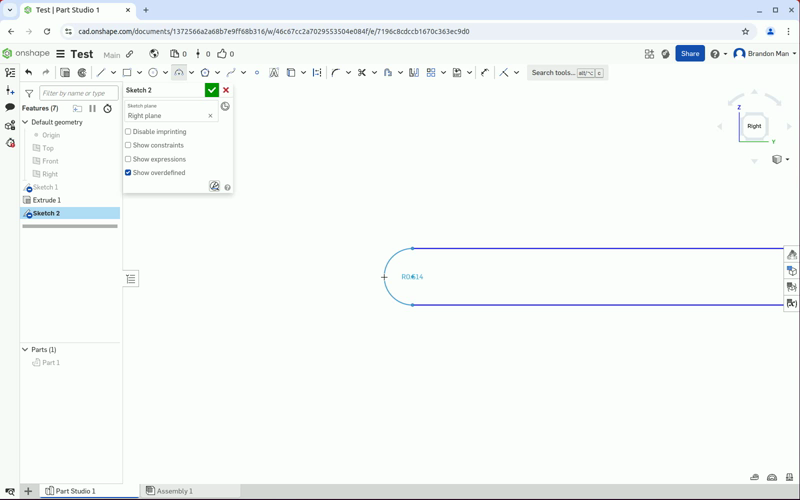
click(384, 276)
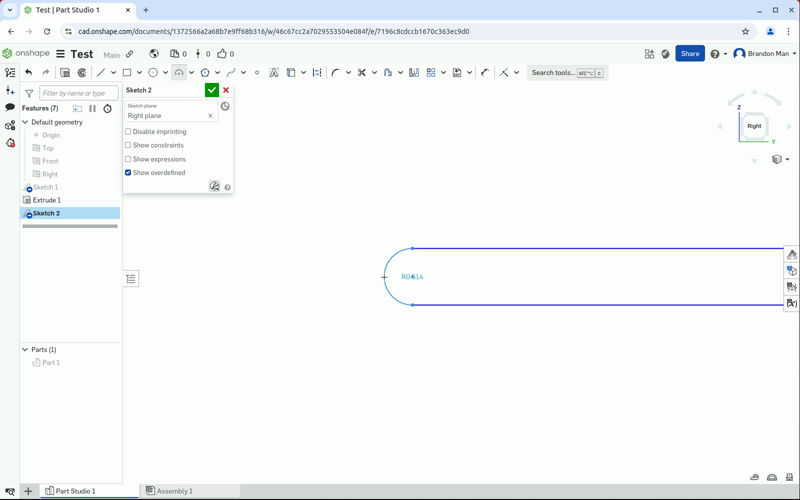
scroll(-6)
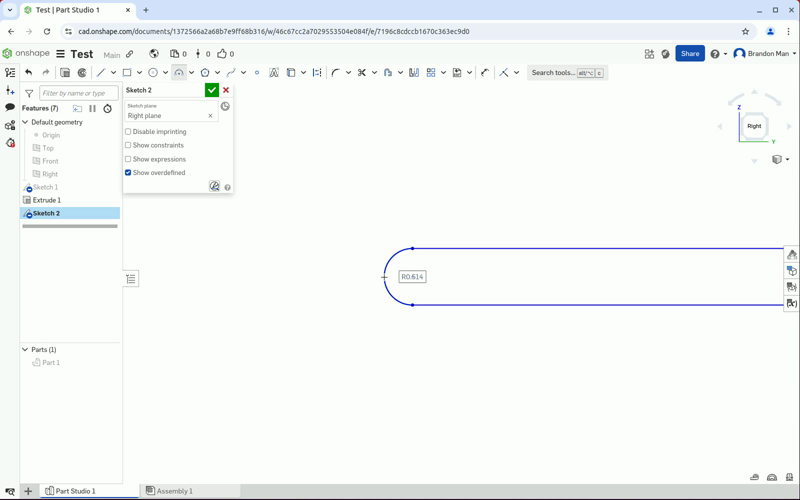
scroll(-6)
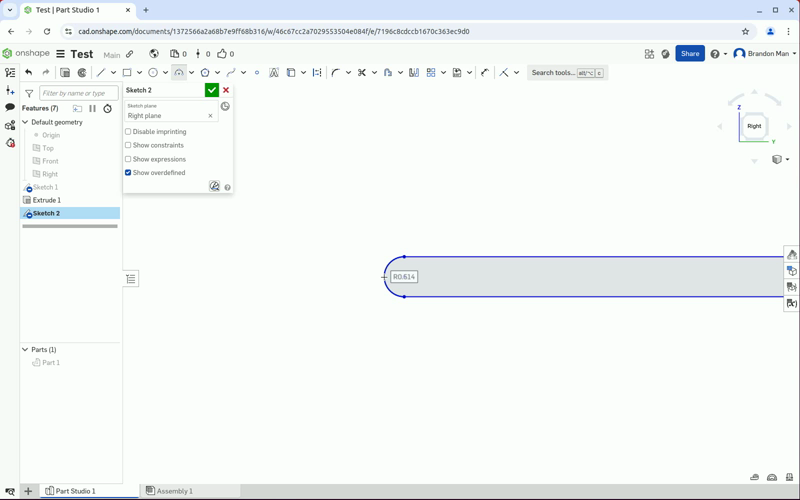
scroll(-6)
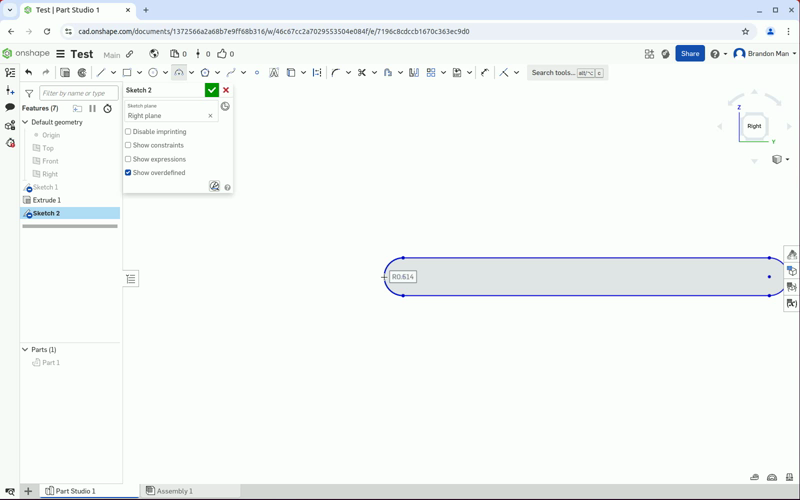
scroll(-6)
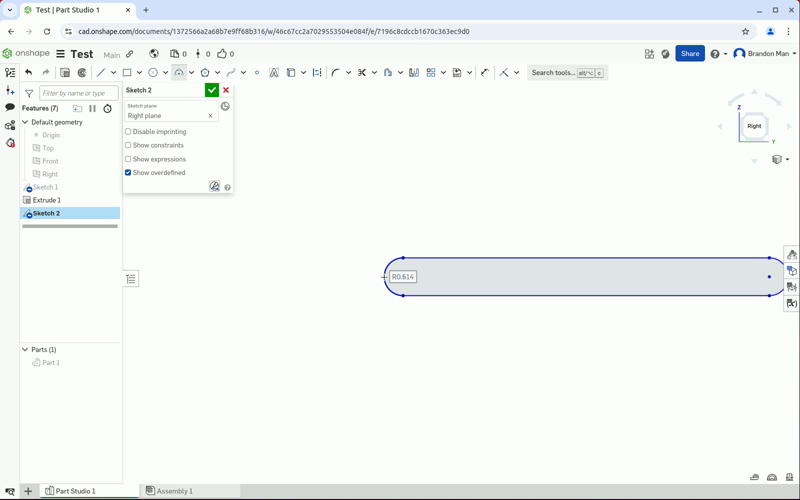
scroll(-6)
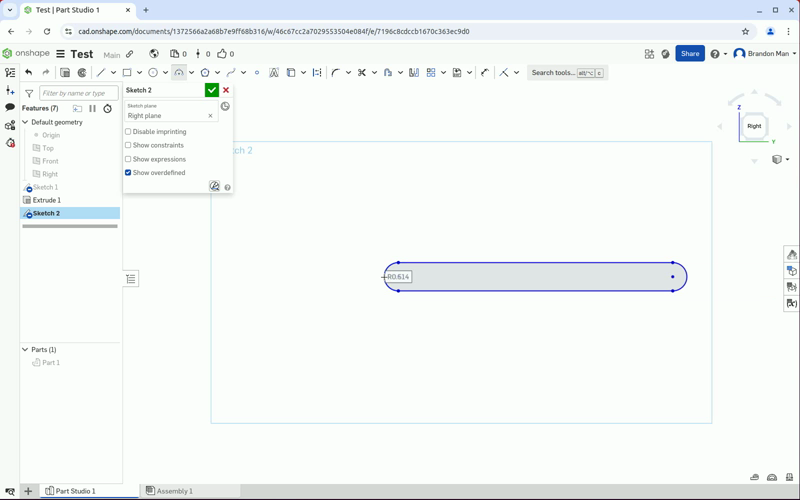
scroll(-6)
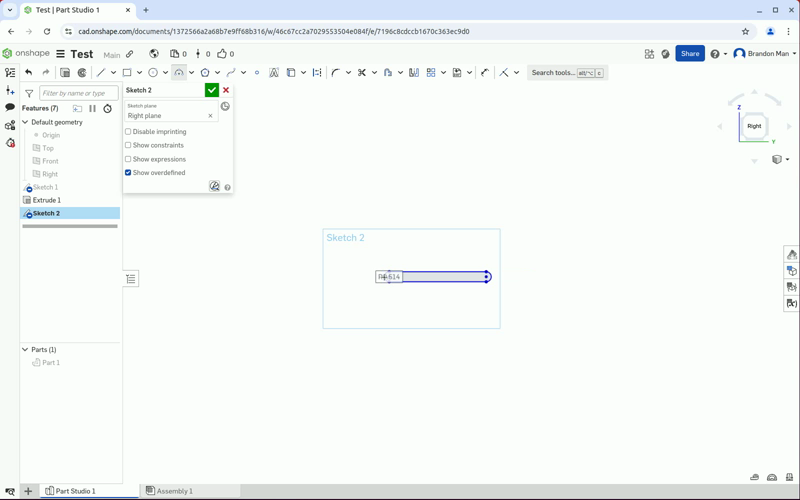
scroll(-6)
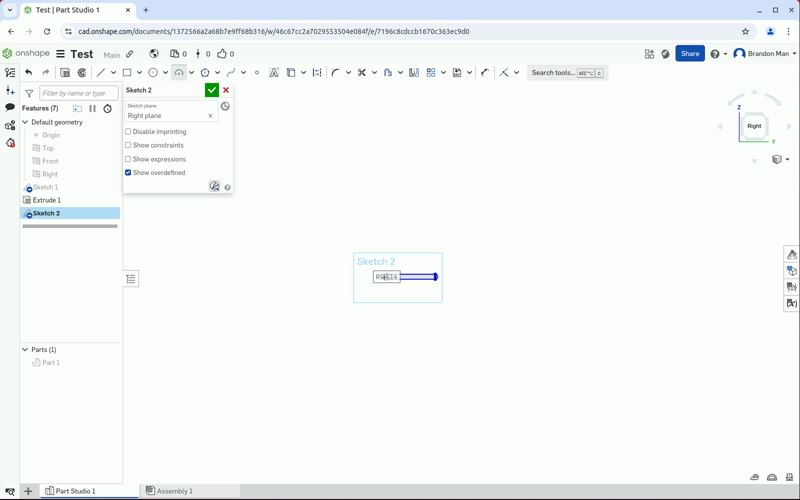
key_up(shift)
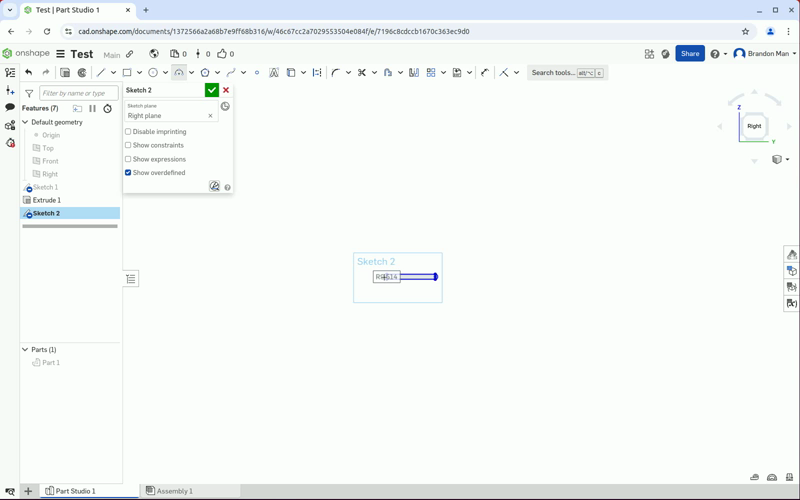
key(esc)
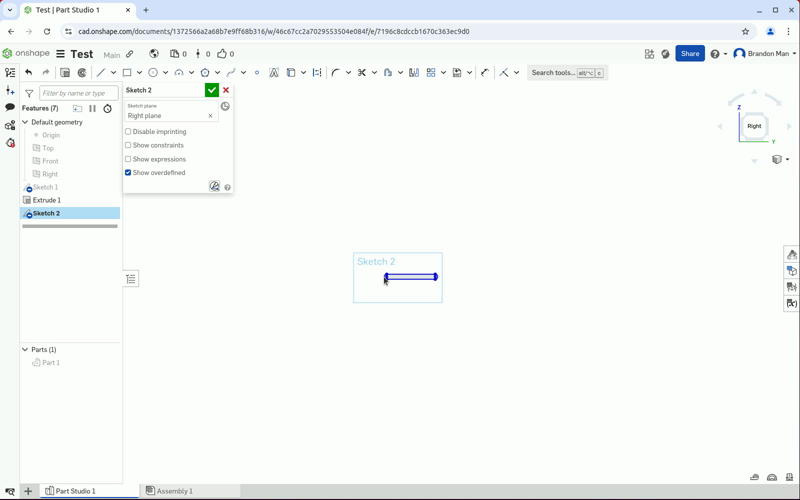
mouse_move(424, 278)
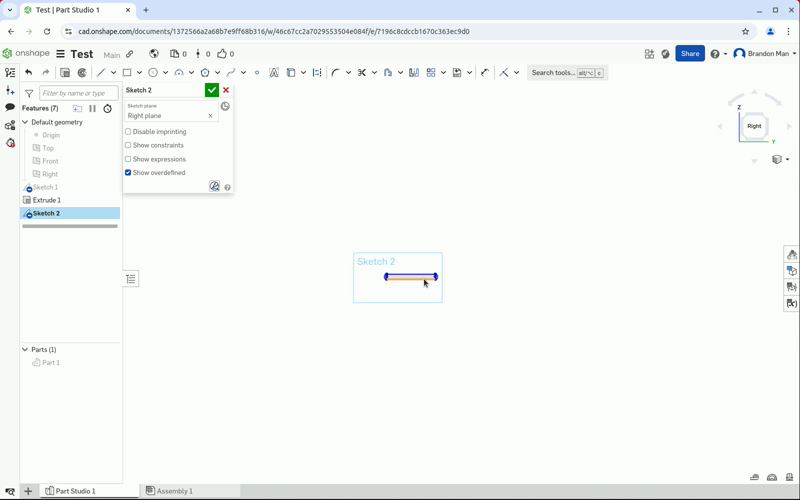
scroll(6)
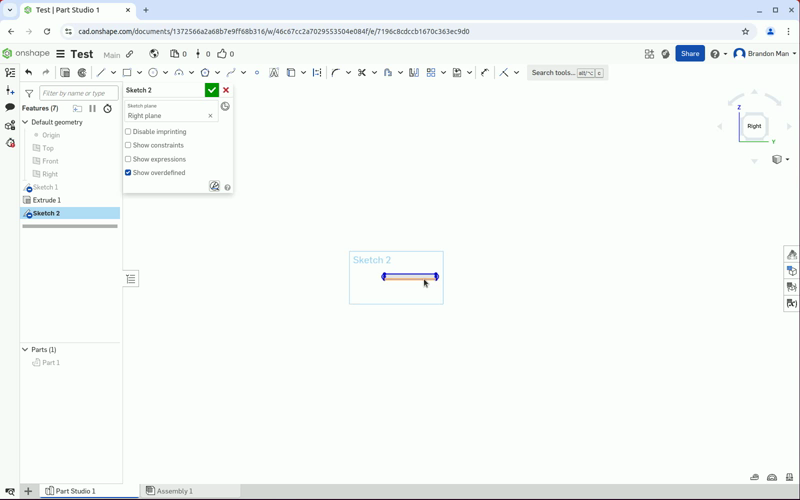
scroll(6)
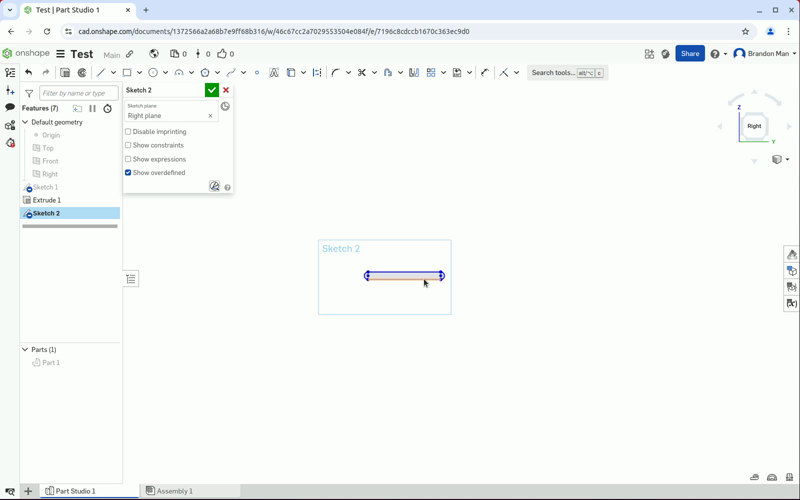
scroll(6)
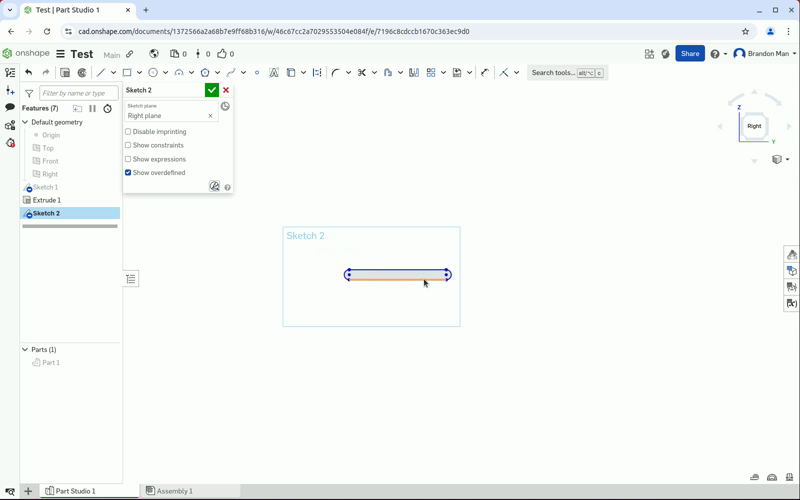
scroll(6)
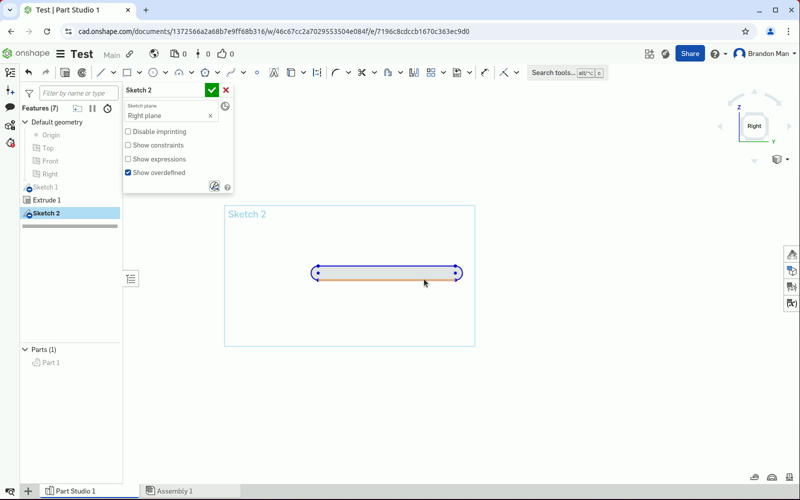
scroll(6)
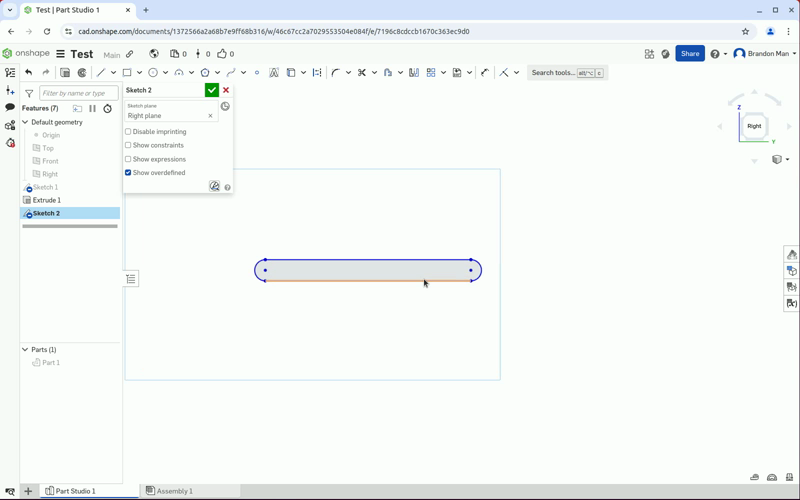
scroll(6)
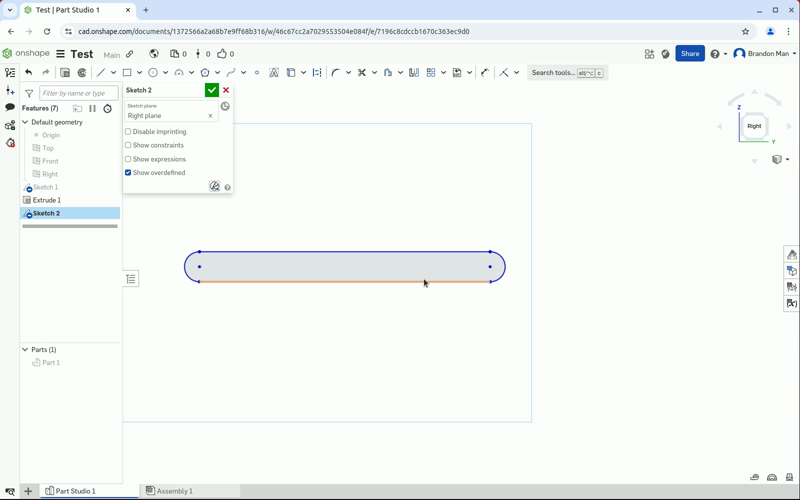
scroll(6)
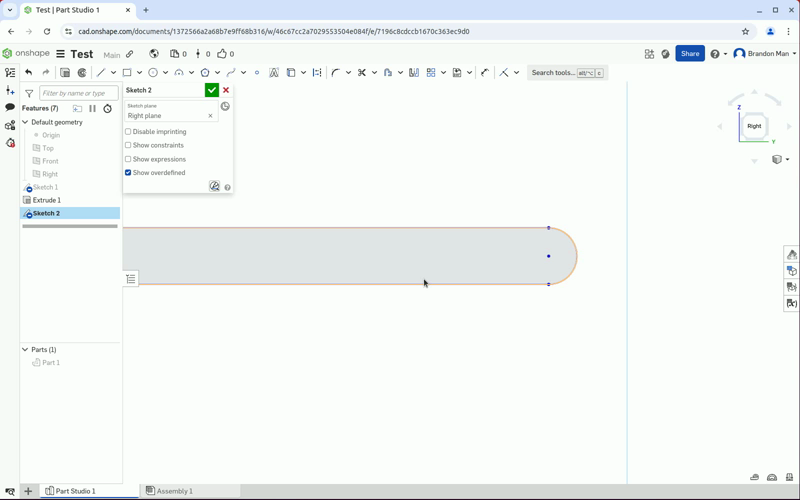
click(424, 278)
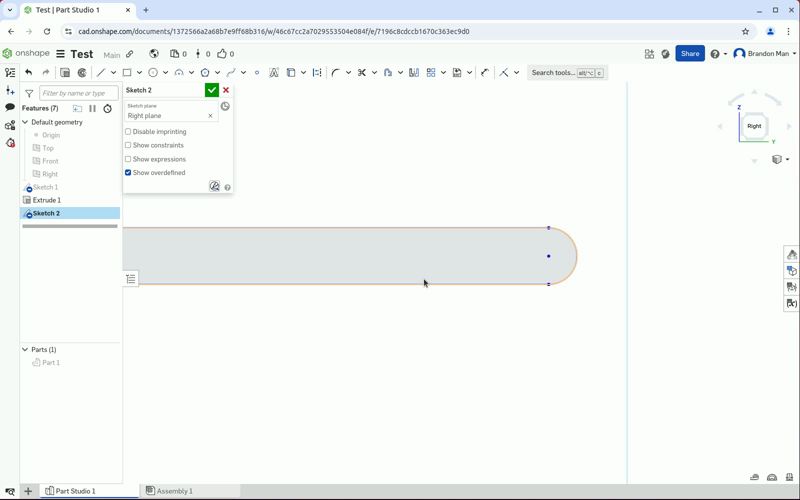
scroll(-6)
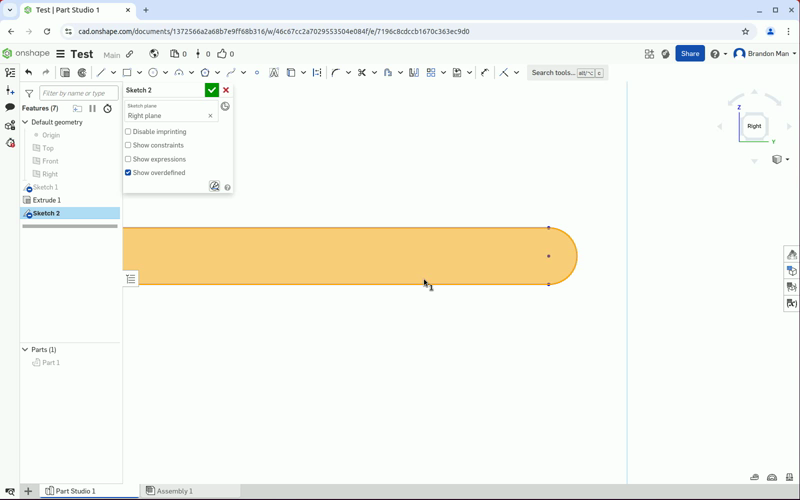
scroll(-6)
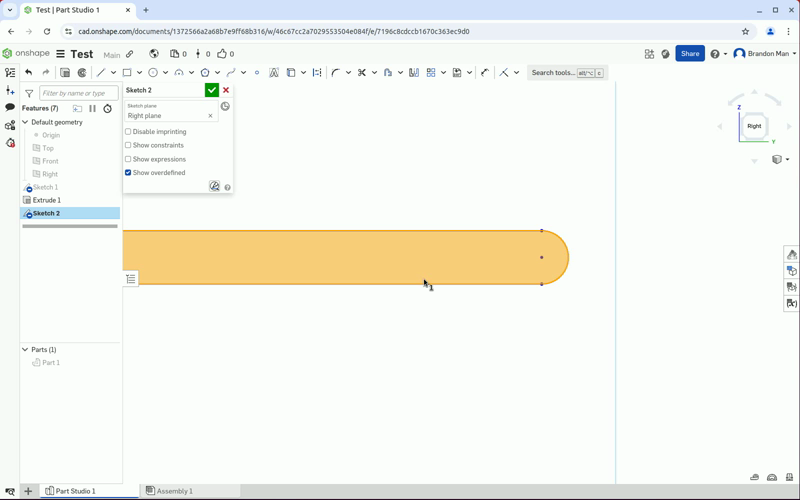
scroll(-6)
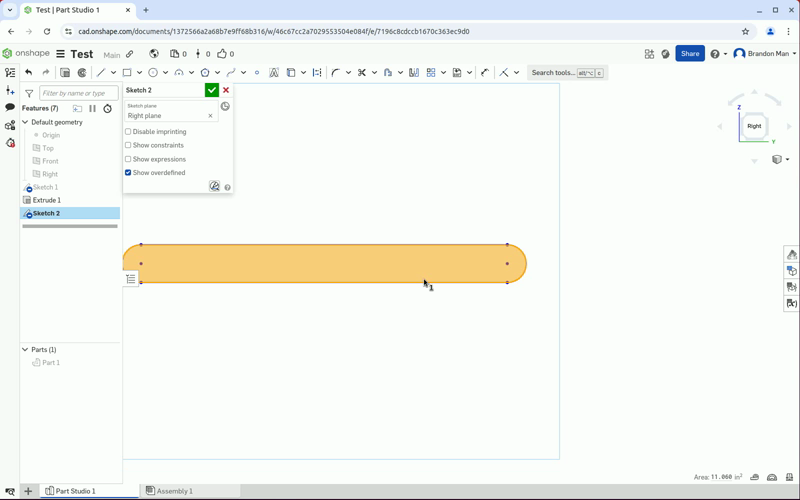
scroll(-6)
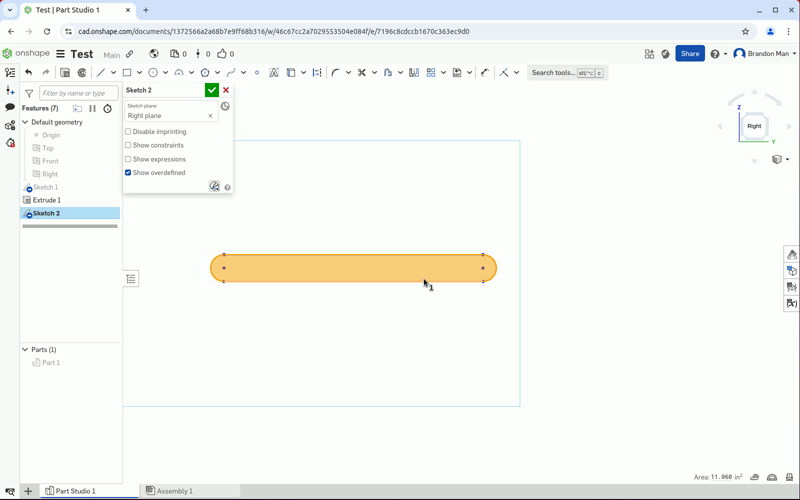
scroll(-6)
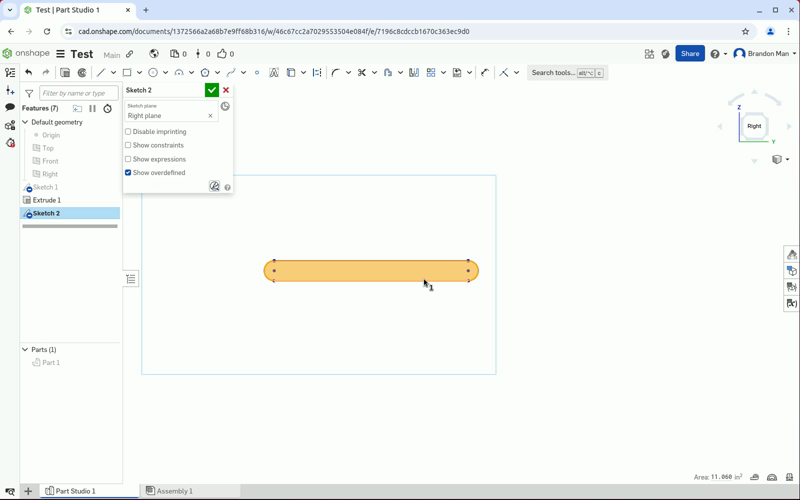
scroll(-6)
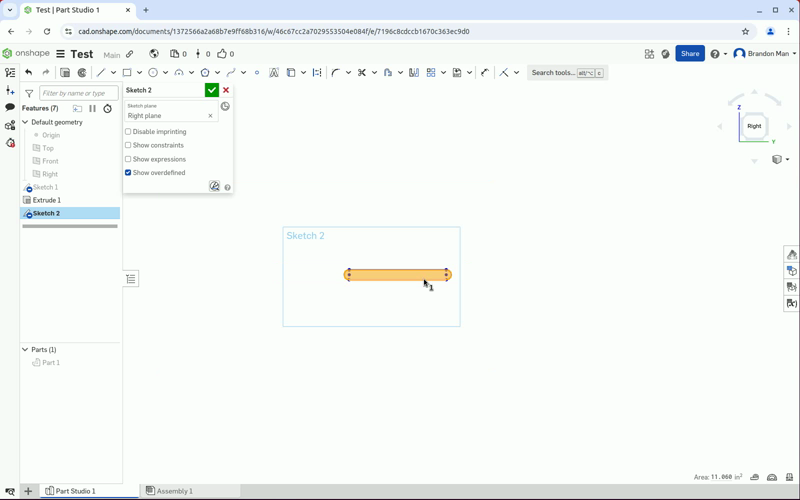
scroll(-6)
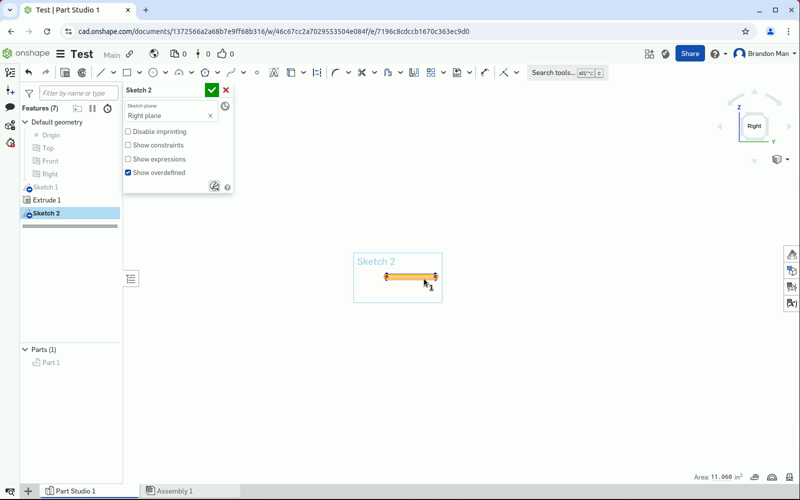
mouse_move(73, 352)
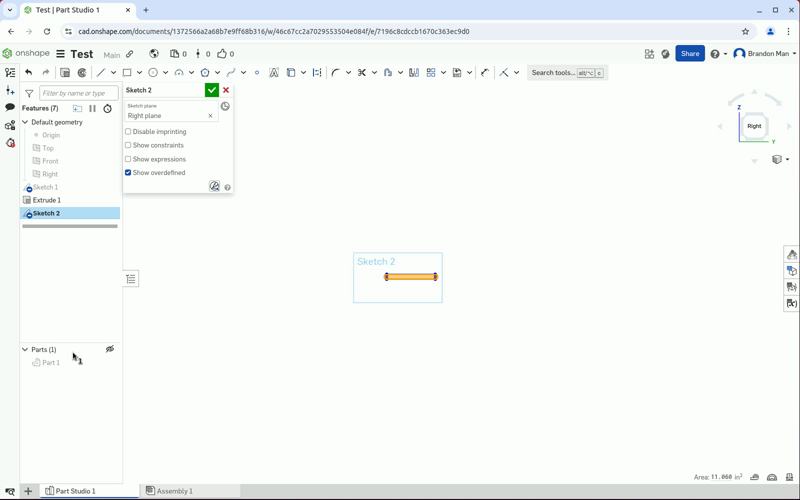
key(shift+y)
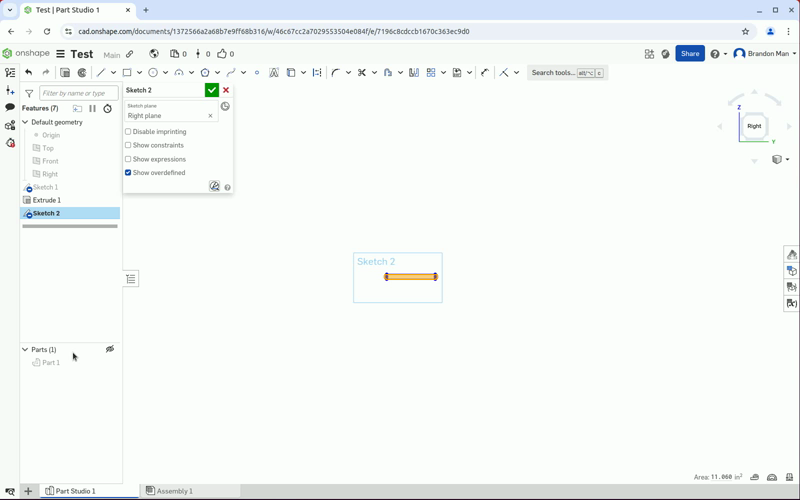
key(shift+e)
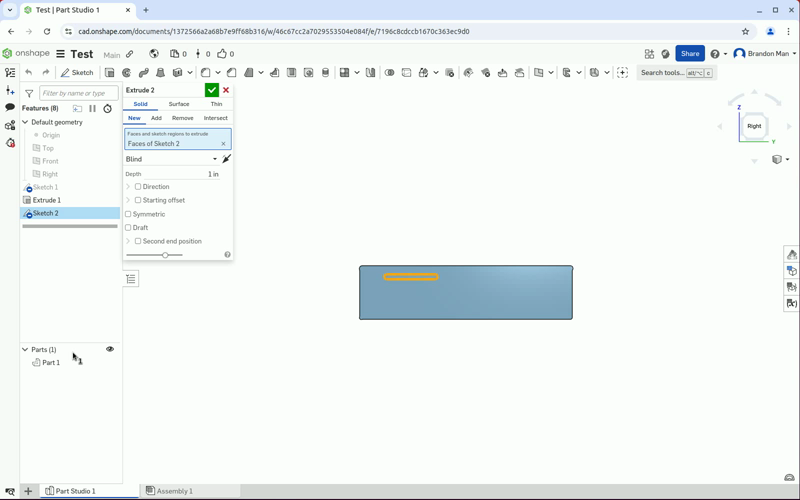
mouse_move(143, 106)
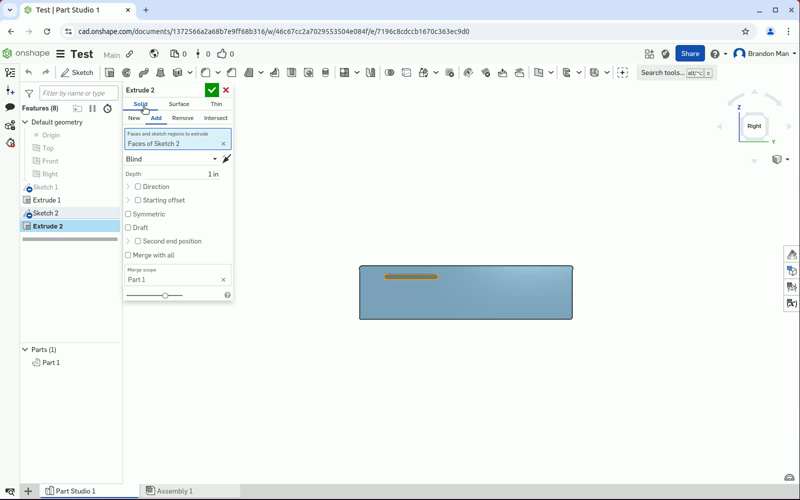
click(143, 106)
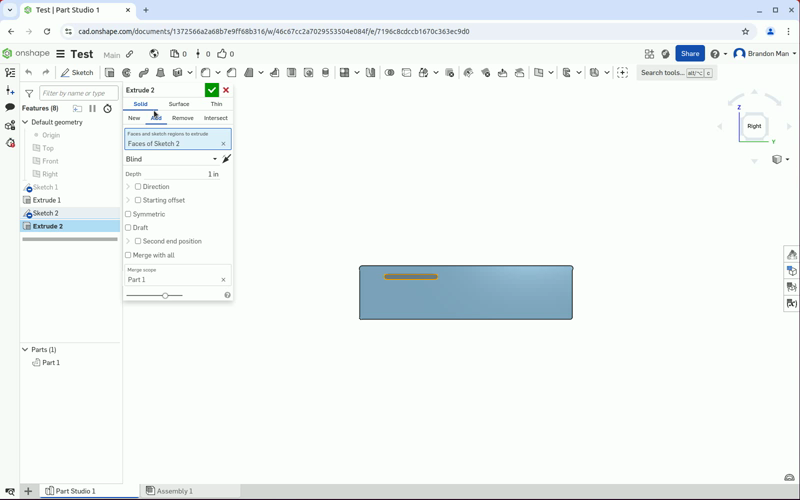
mouse_move(186, 120)
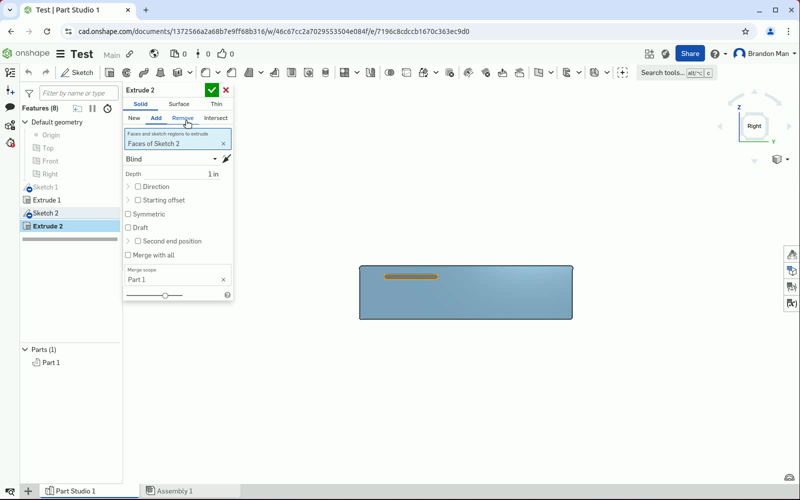
click(186, 120)
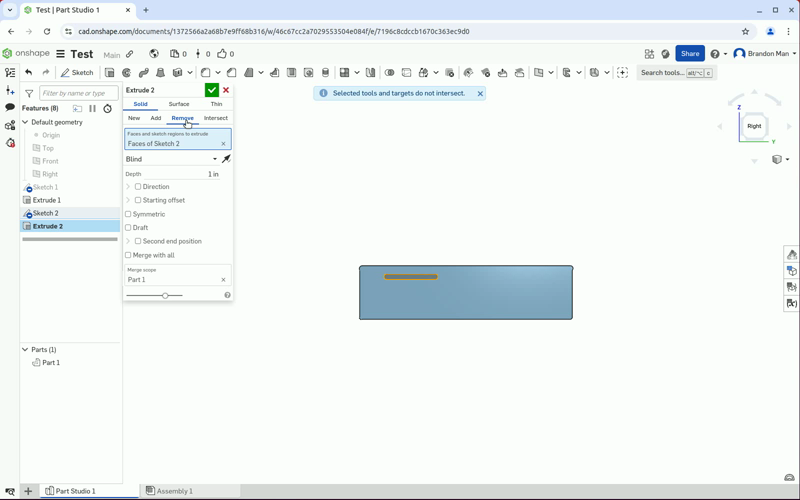
key(tab, 4)
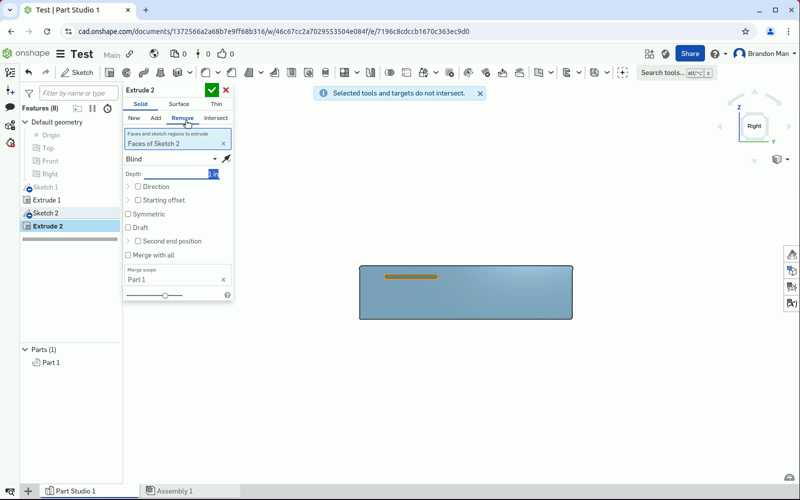
text(-2.648)
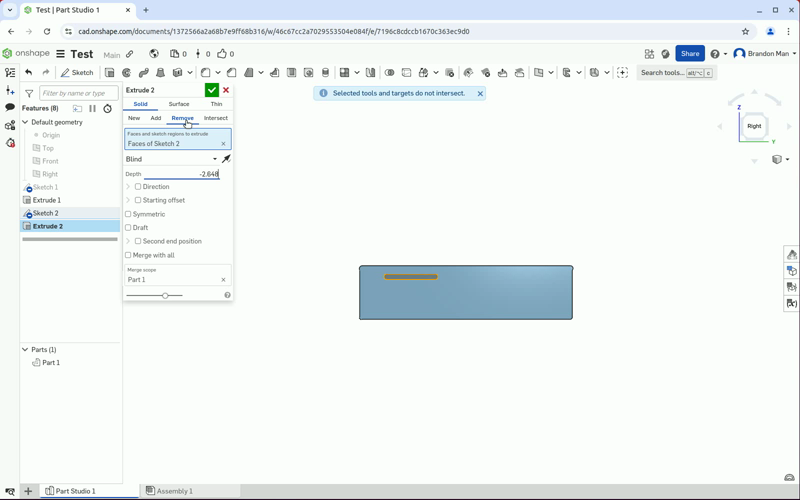
key(tab, 6)
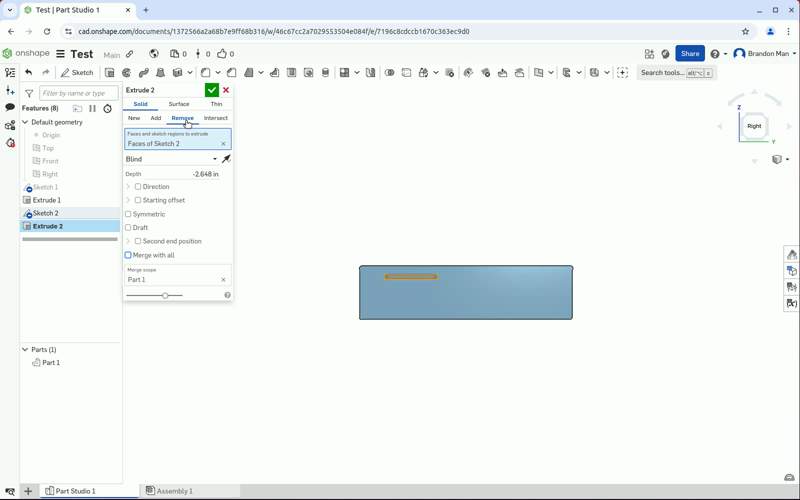
key(space)
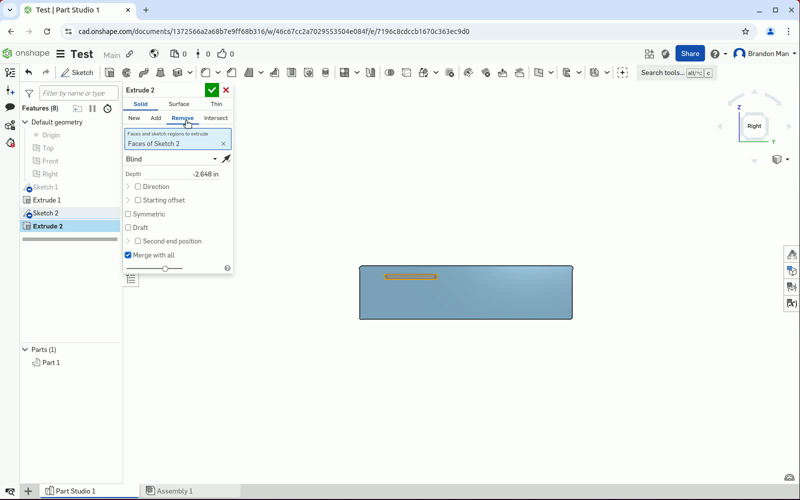
key(enter)
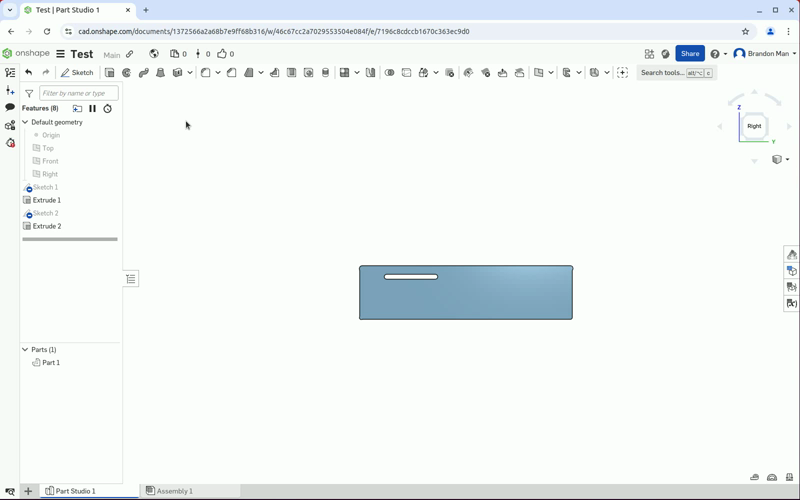
key(shift+h)
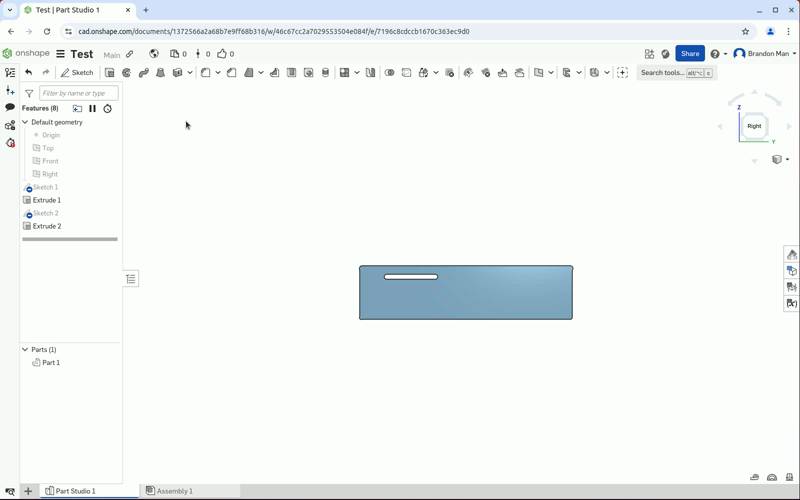
key(shift+h)
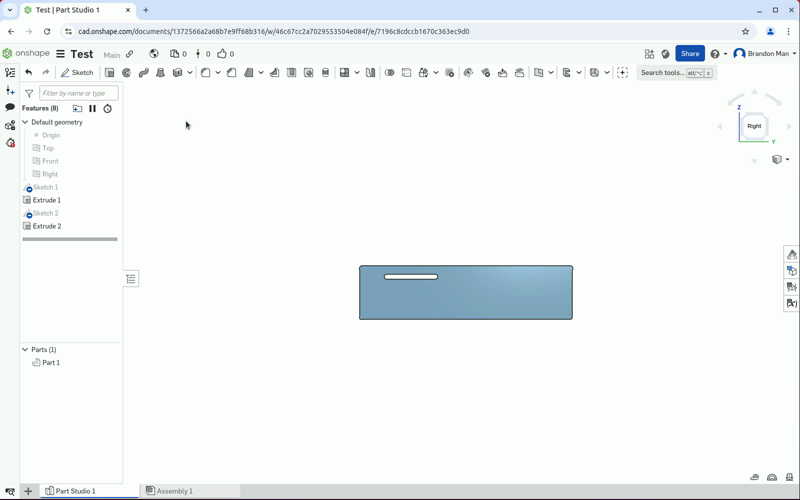
mouse_move(73, 189)
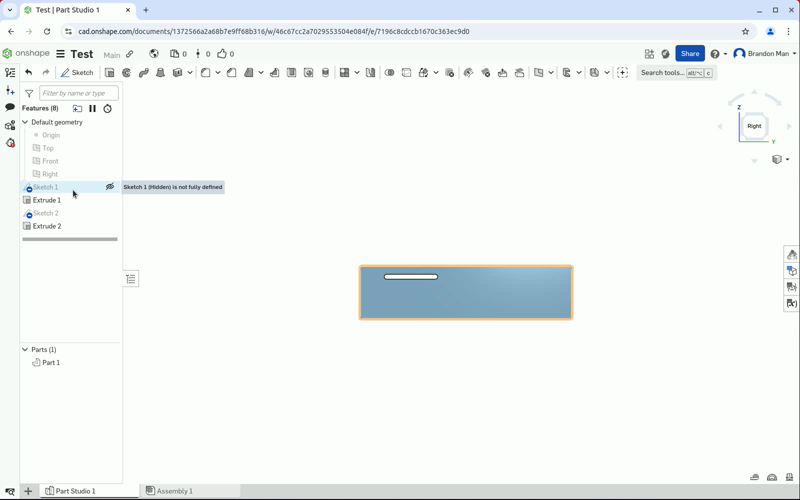
click(73, 189)
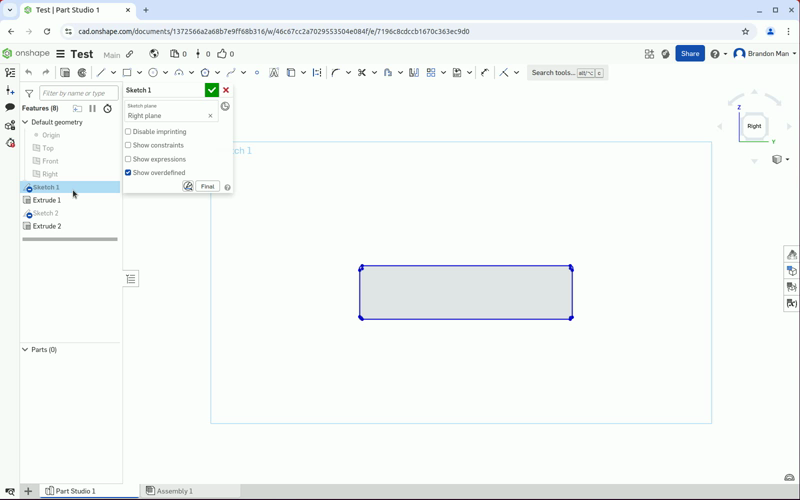
mouse_move(229, 92)
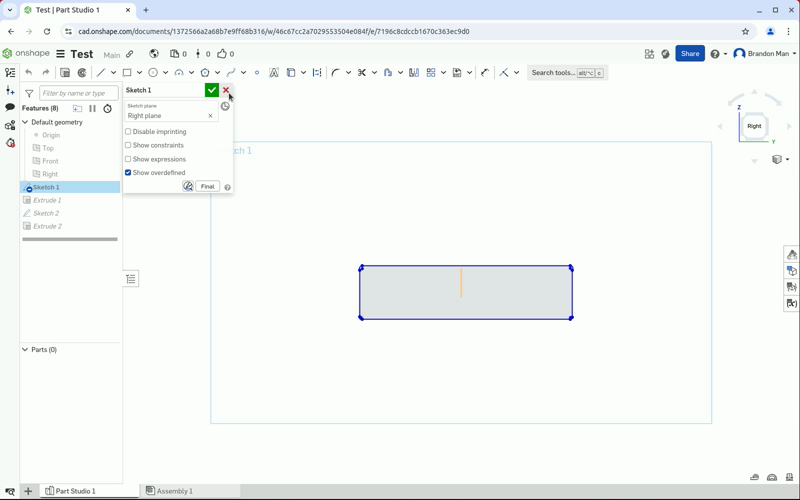
click(229, 92)
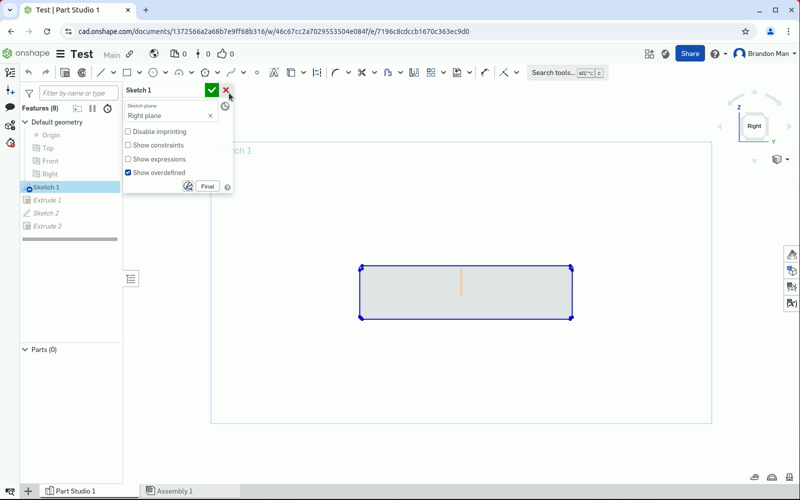
key(shift+s)
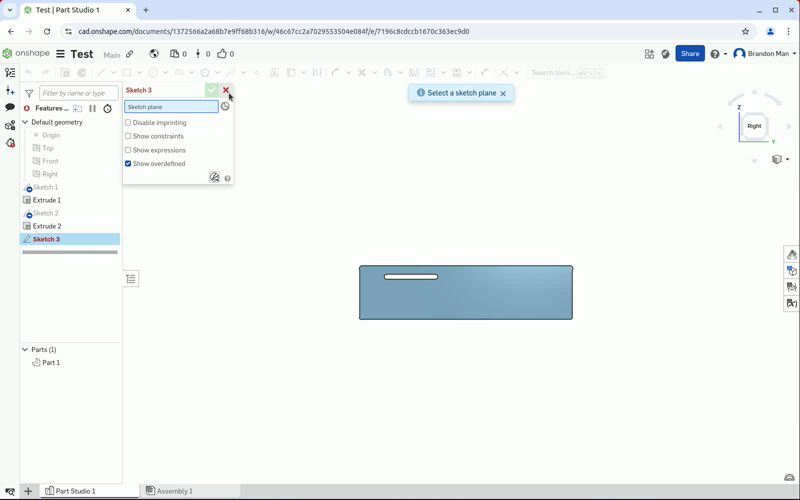
mouse_move(73, 176)
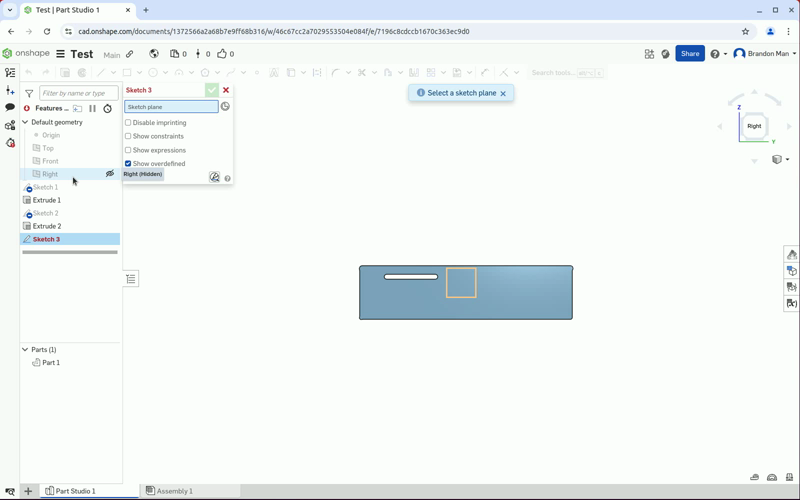
click(73, 176)
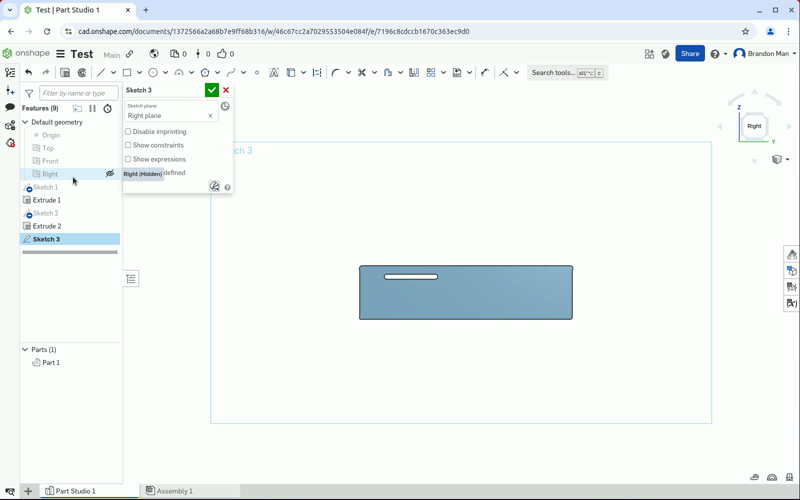
mouse_move(73, 352)
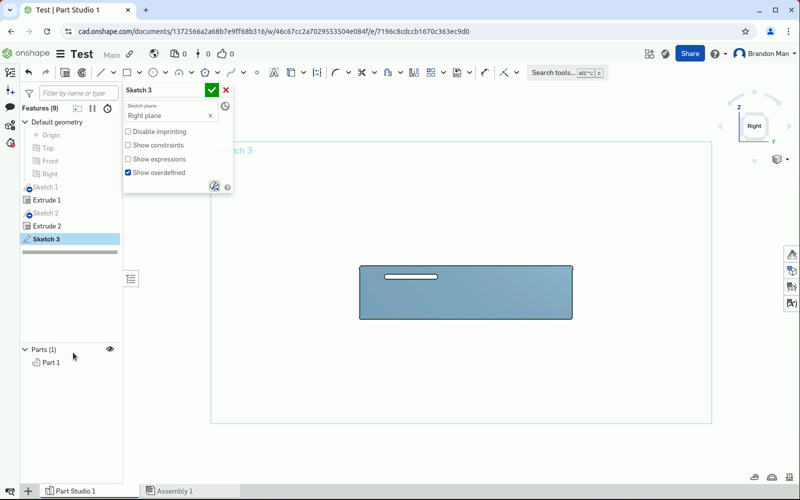
key(y)
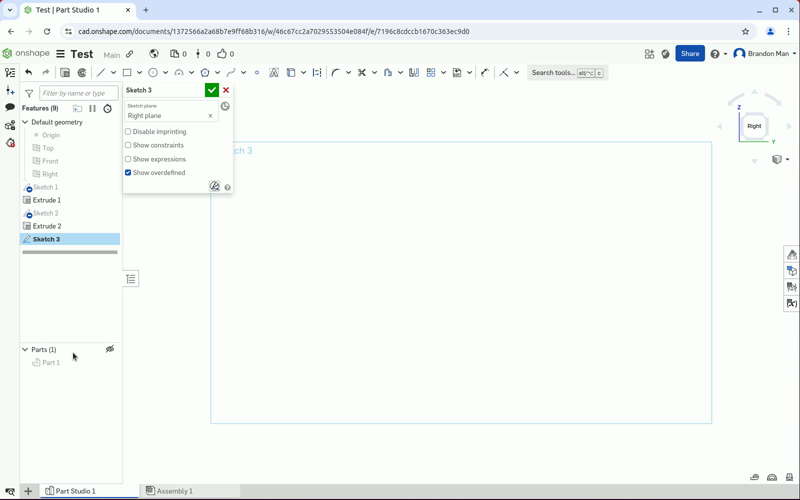
key(l)
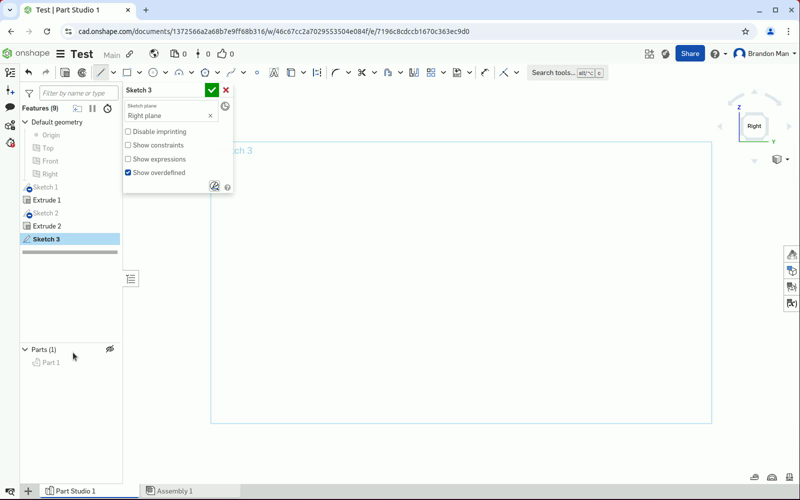
key_down(shift)
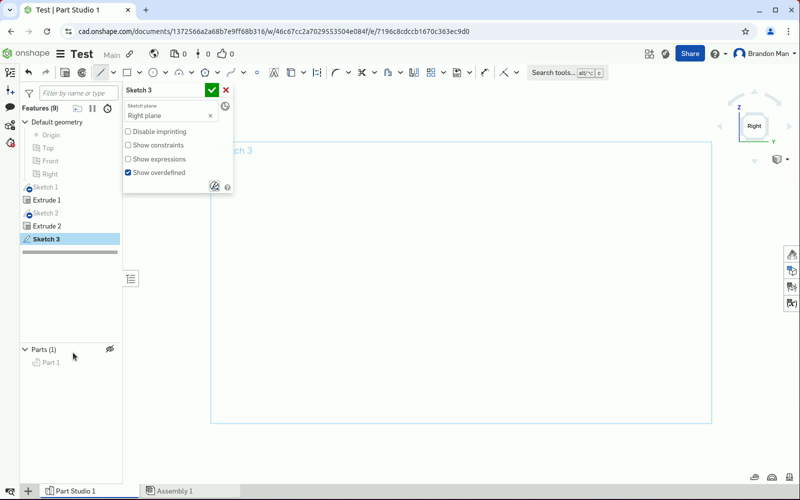
mouse_move(386, 311)
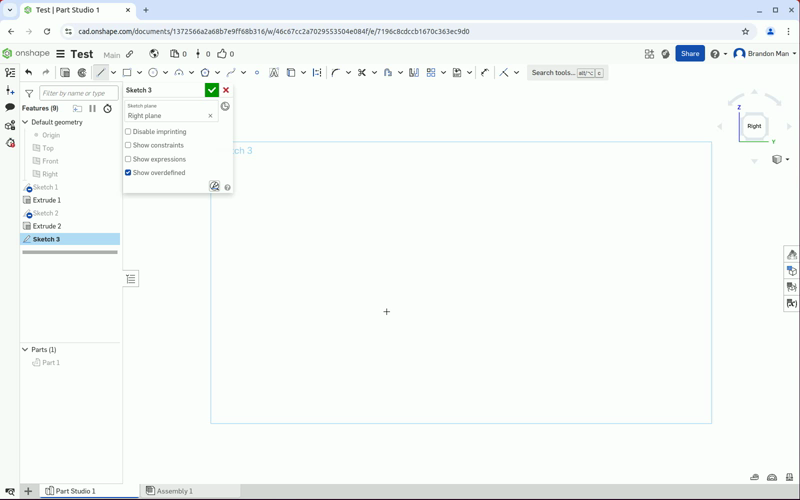
click(386, 311)
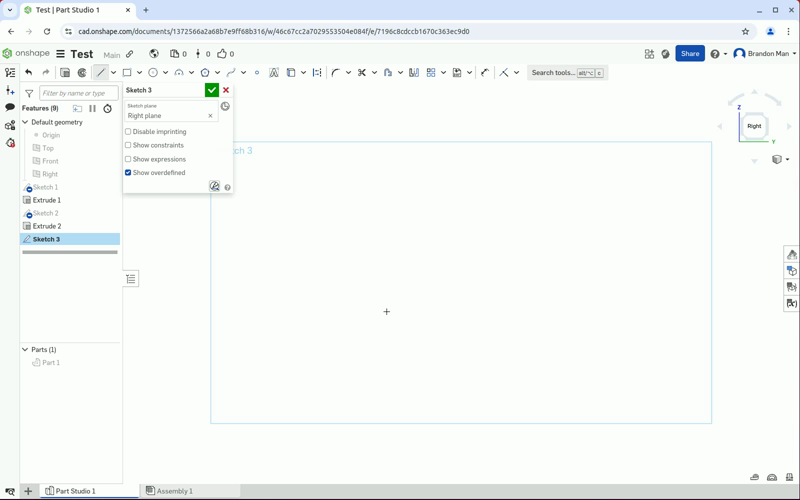
key_up(shift)
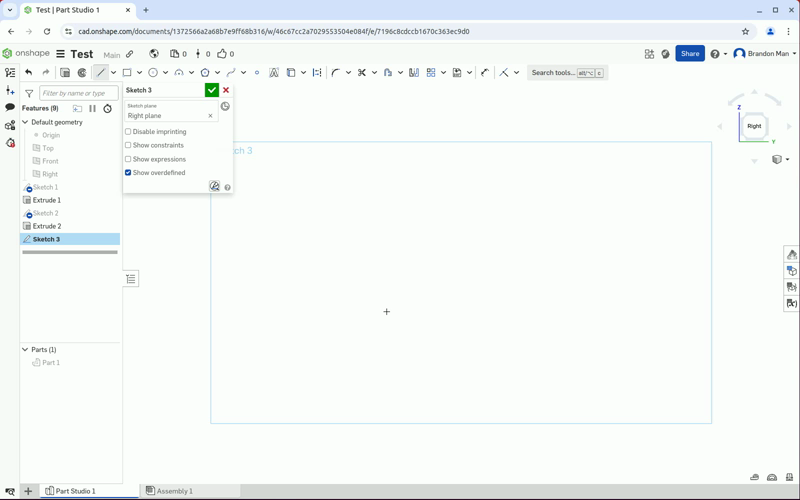
key_down(shift)
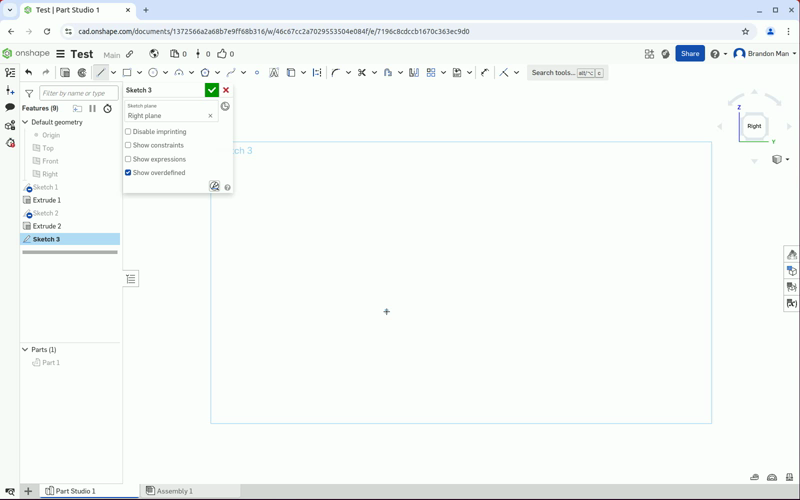
mouse_move(417, 311)
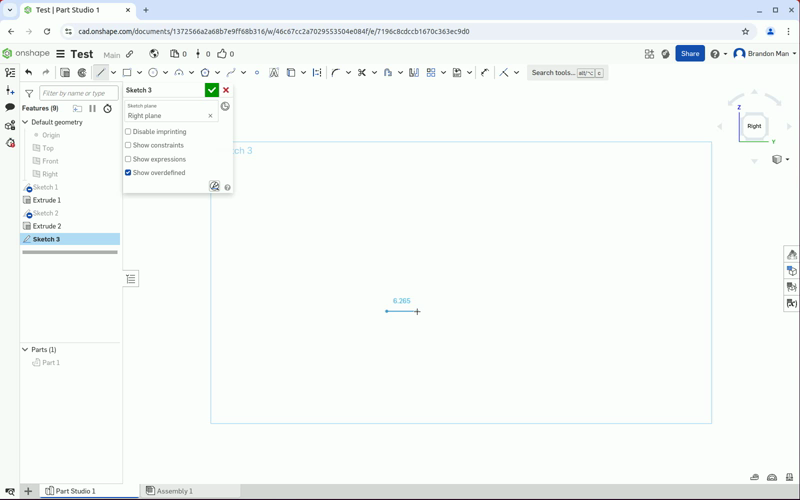
mouse_move(435, 311)
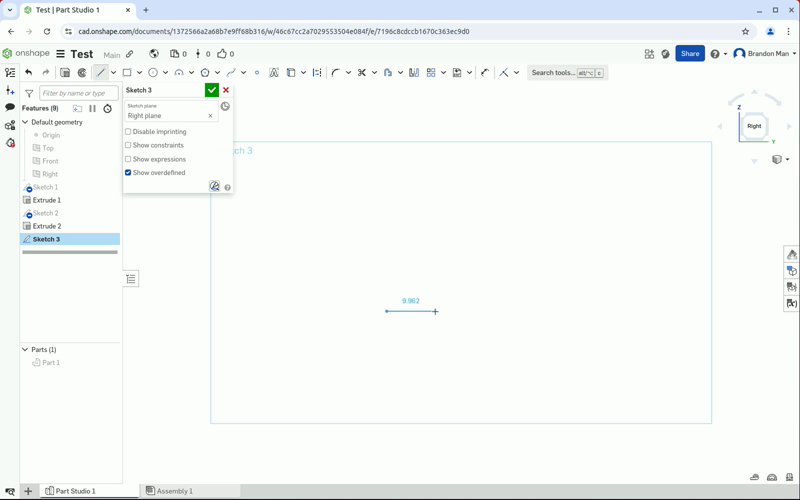
click(435, 311)
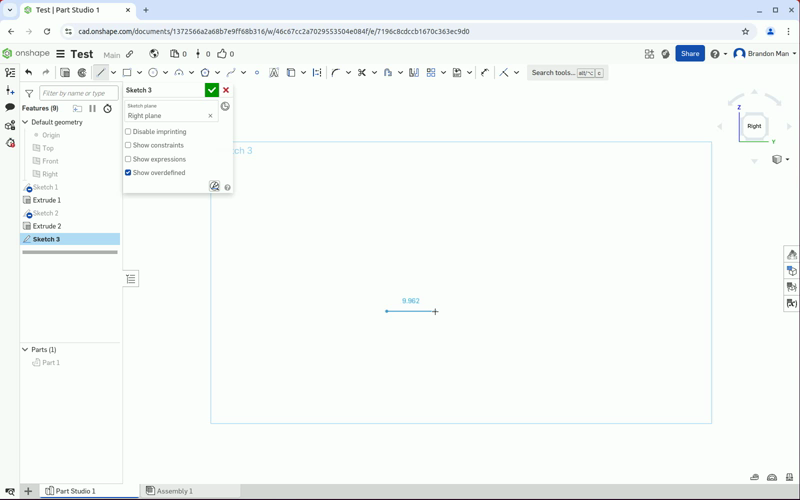
key_up(shift)
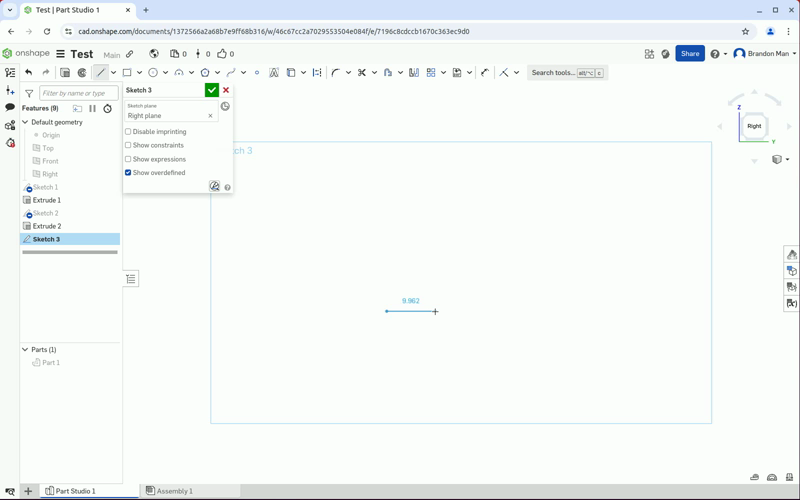
key(esc)
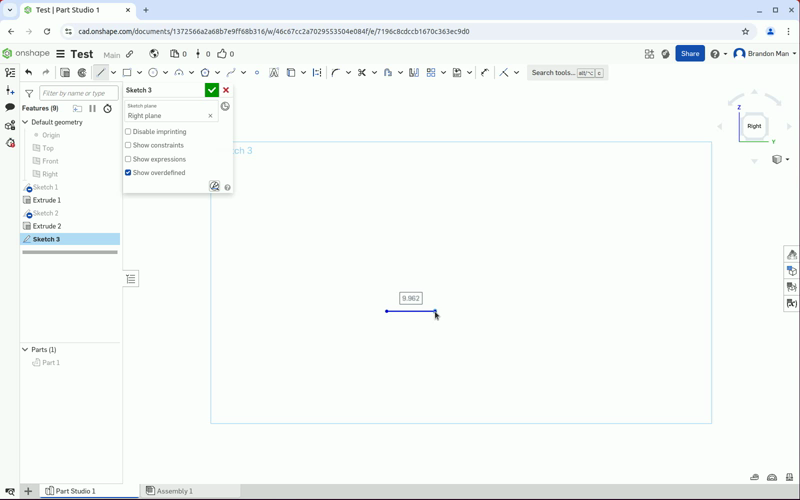
key(a)
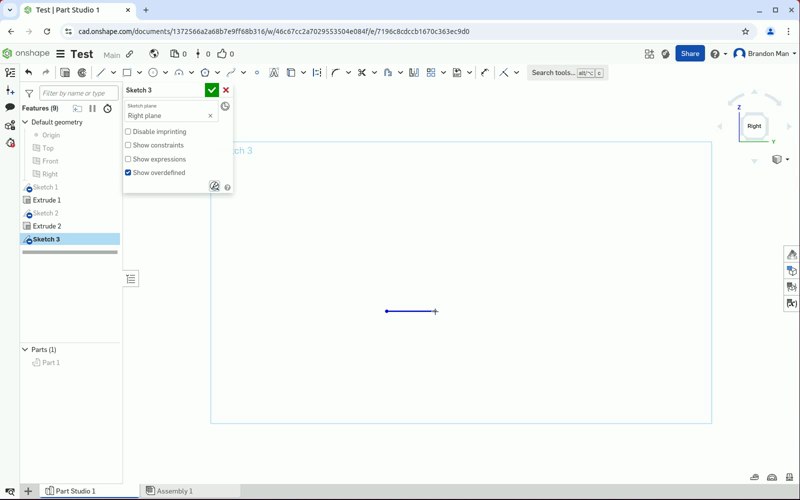
mouse_move(435, 311)
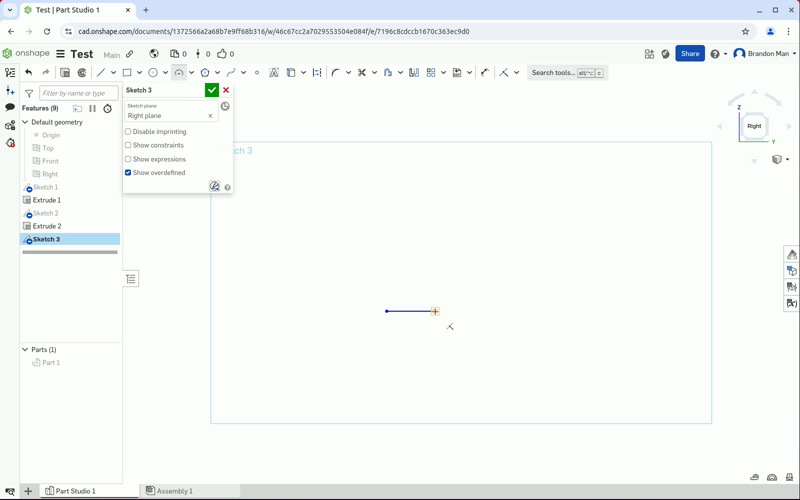
click(435, 311)
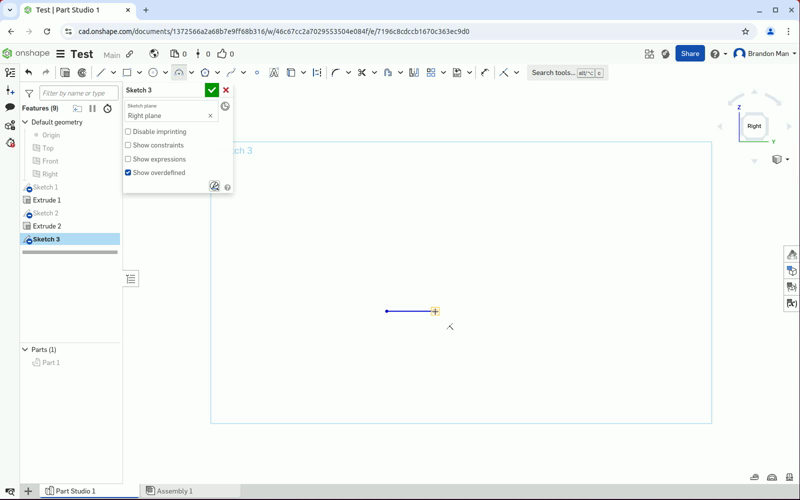
key_down(shift)
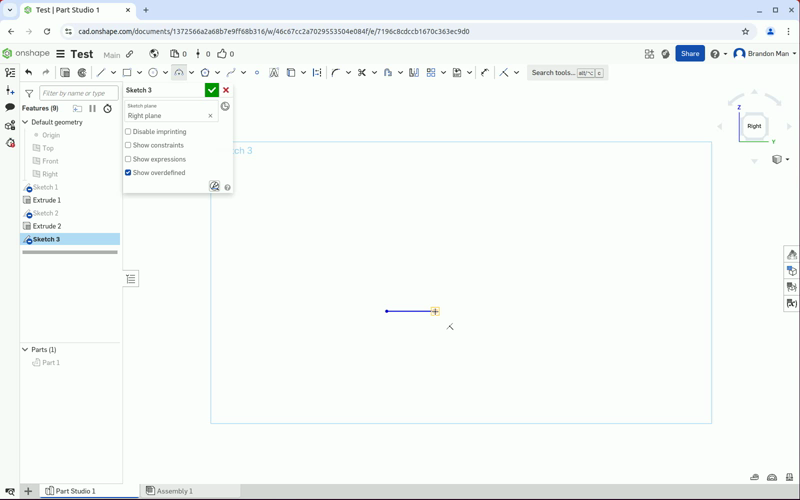
mouse_move(435, 305)
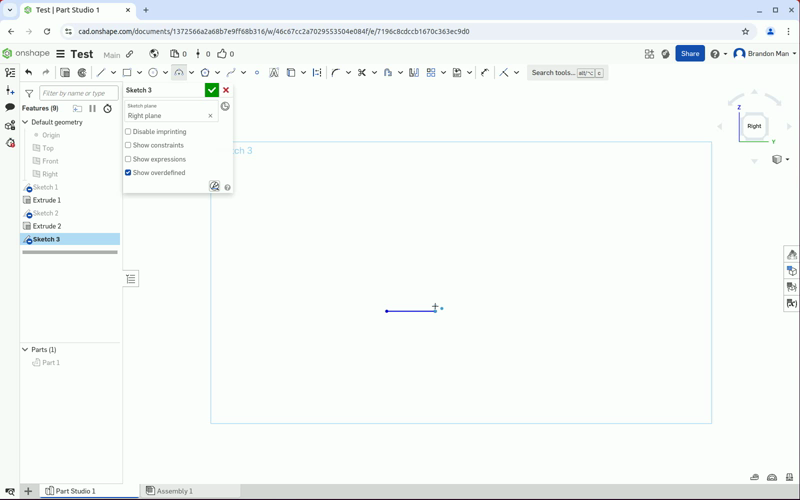
scroll(6)
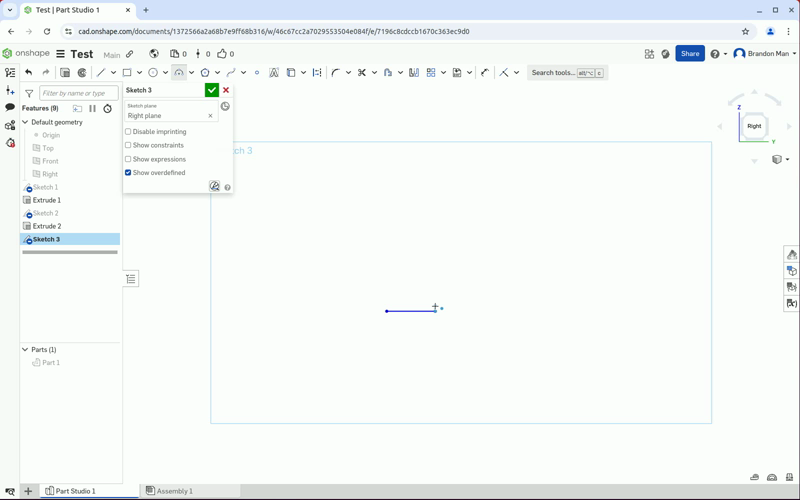
scroll(6)
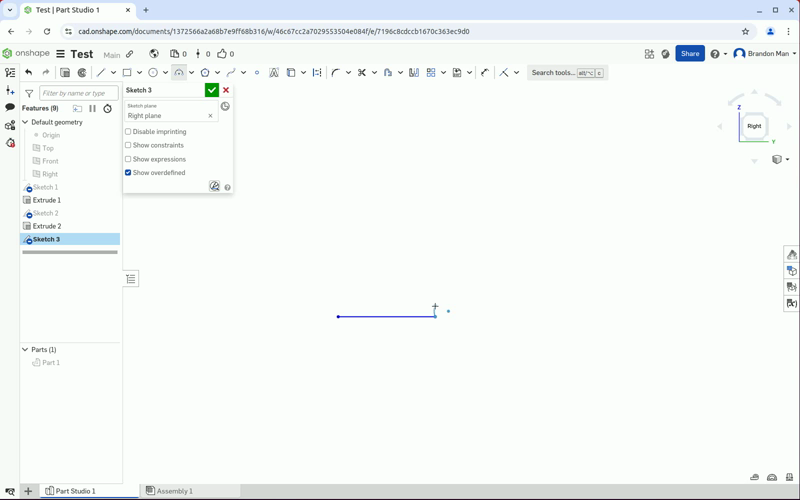
scroll(6)
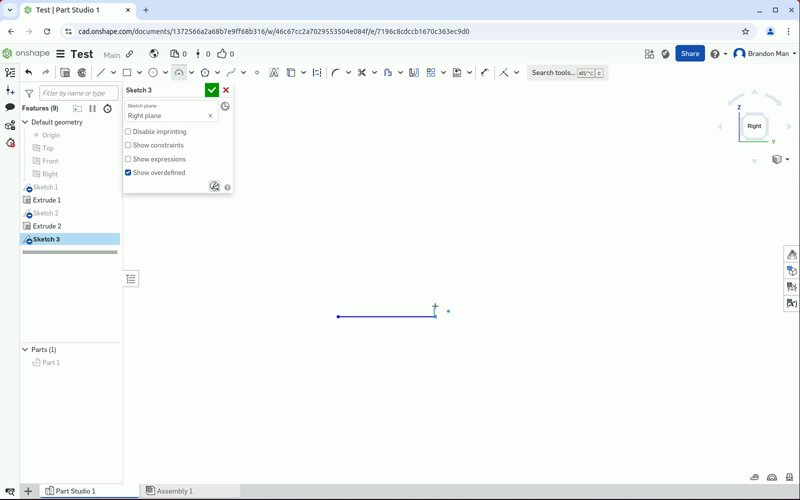
scroll(6)
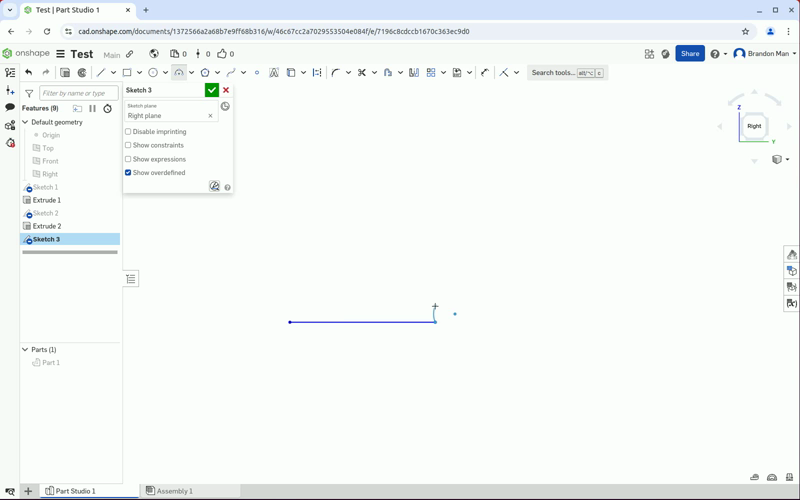
scroll(6)
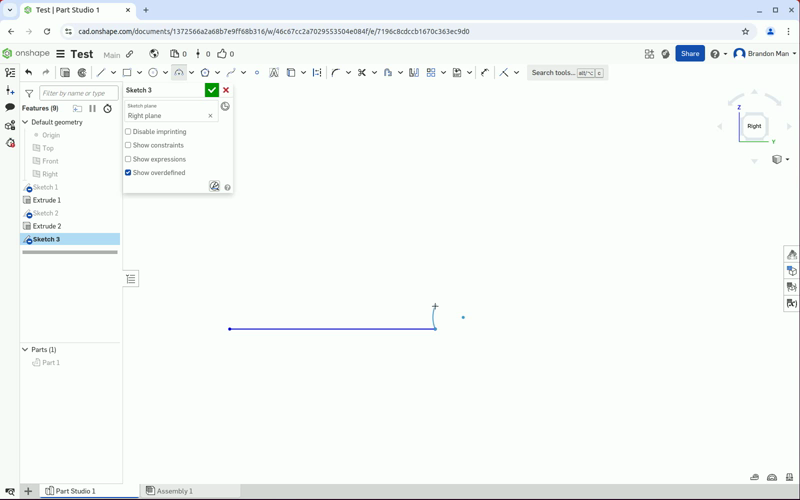
scroll(6)
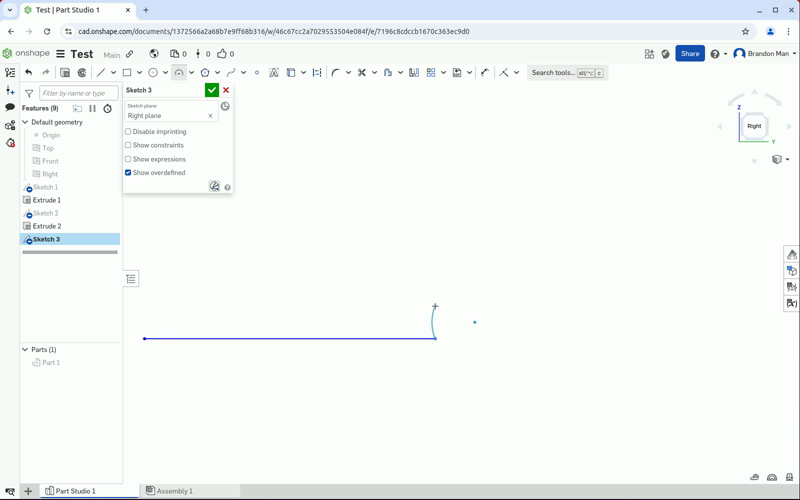
scroll(6)
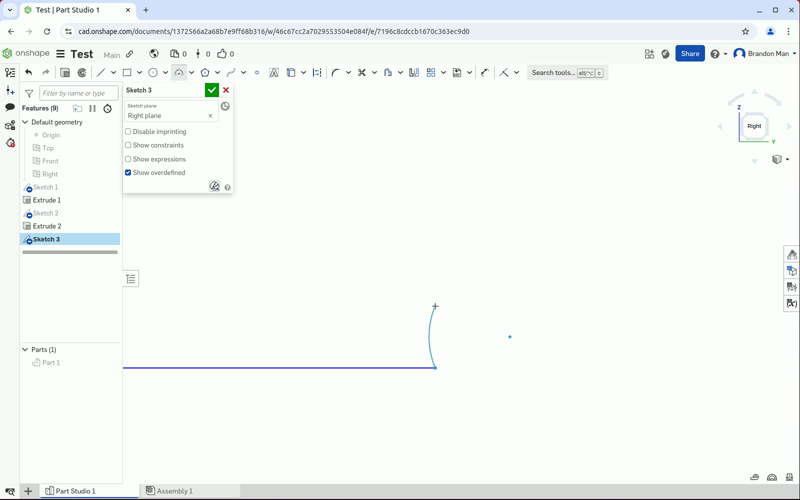
click(435, 305)
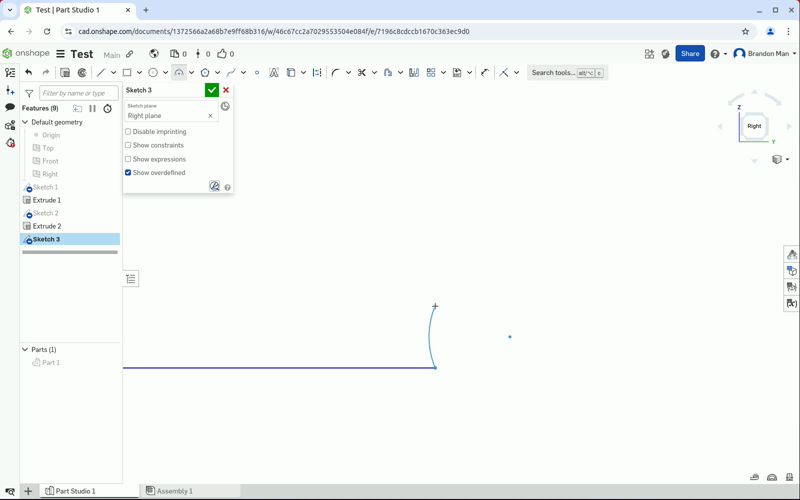
scroll(-6)
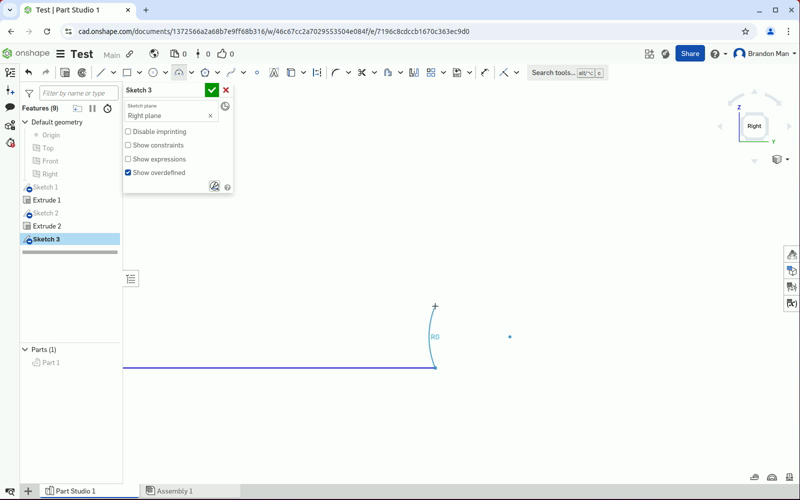
scroll(-6)
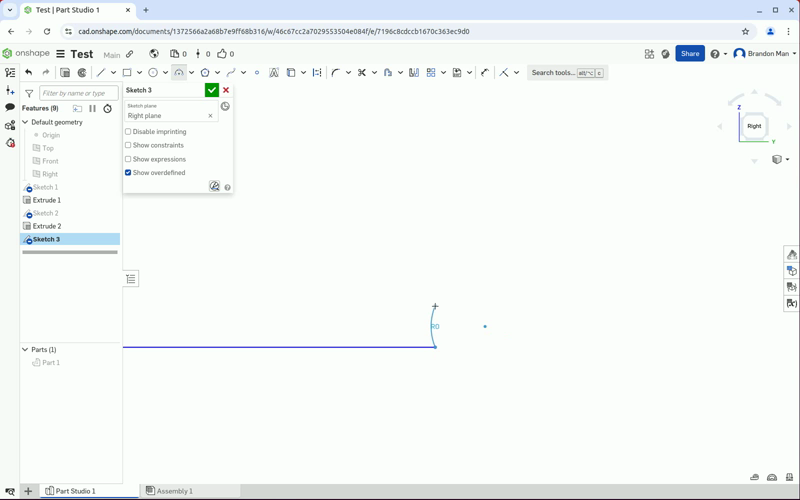
scroll(-6)
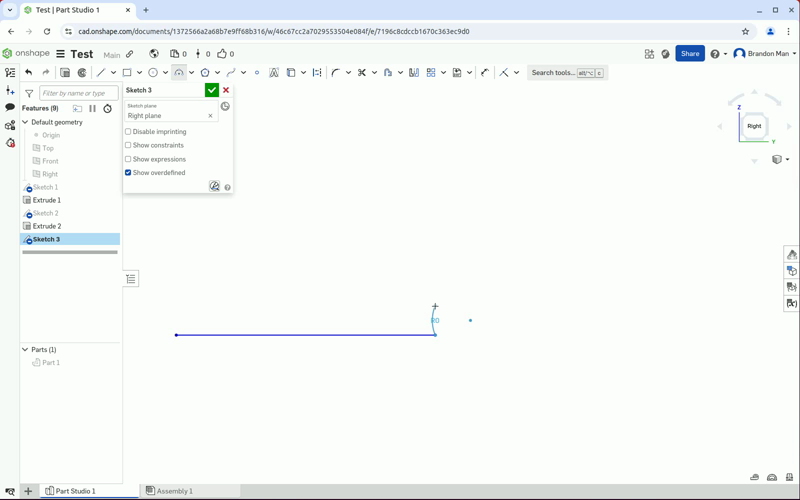
scroll(-6)
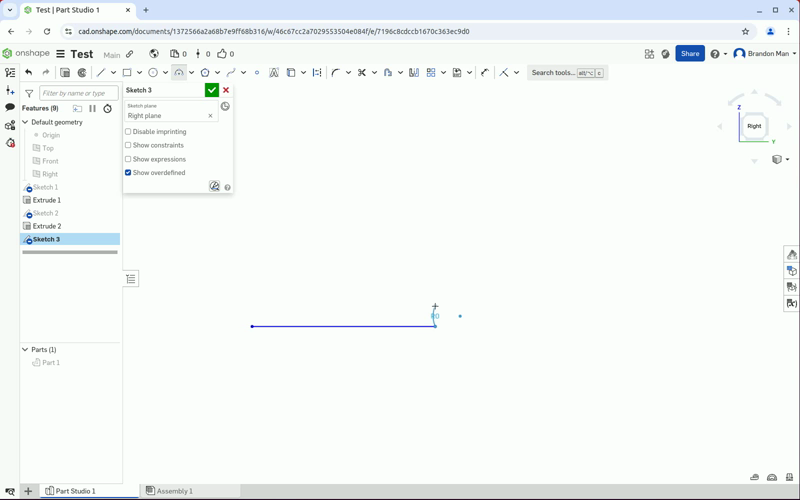
scroll(-6)
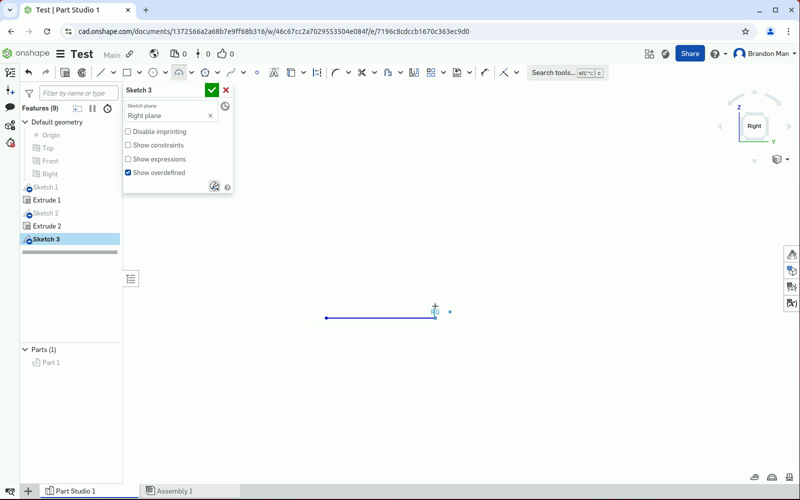
scroll(-6)
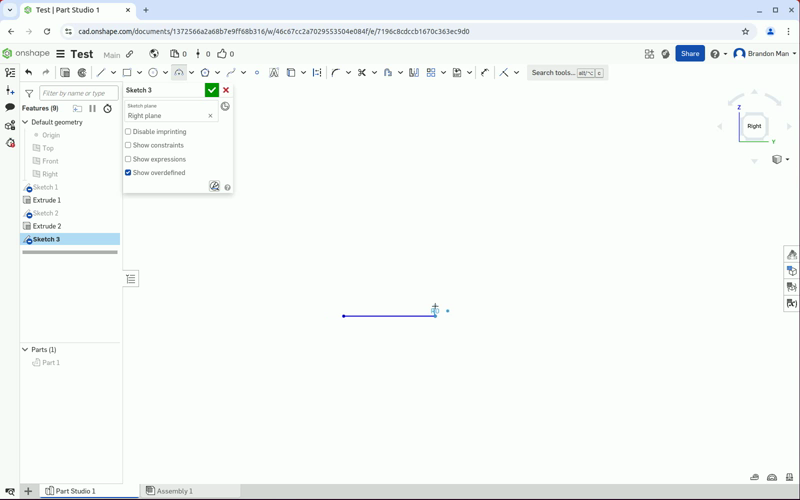
scroll(-6)
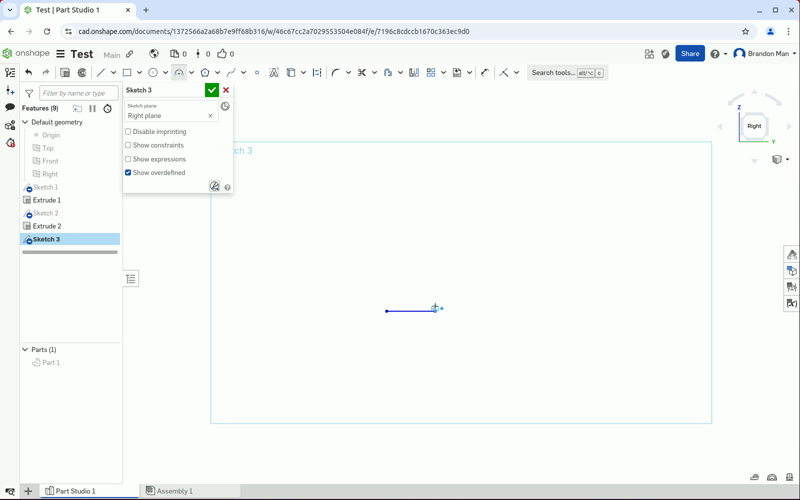
mouse_move(437, 308)
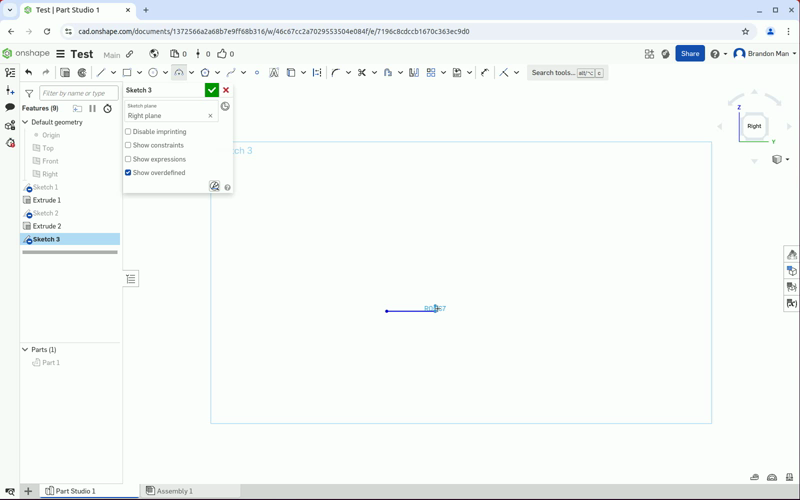
scroll(6)
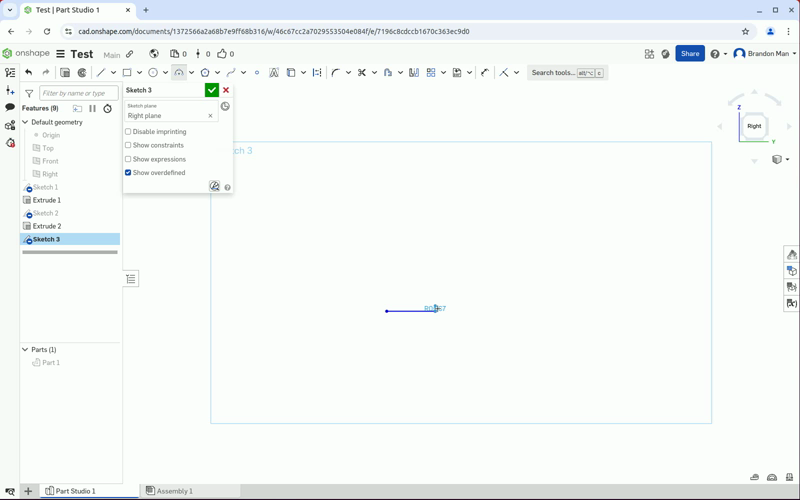
scroll(6)
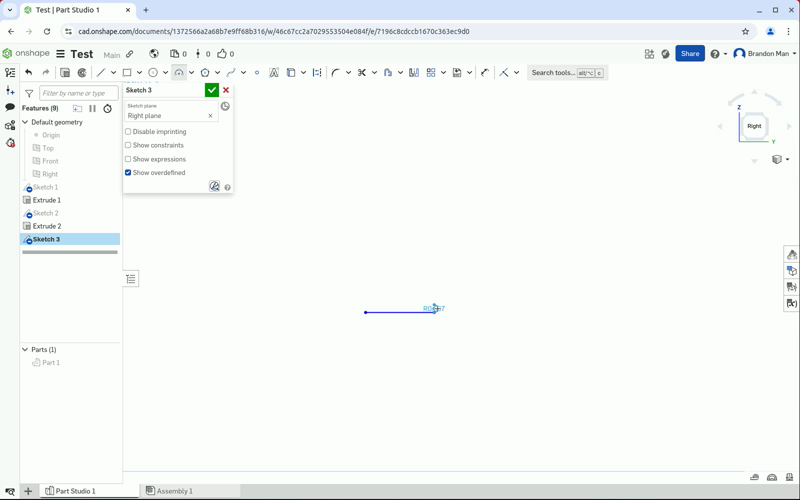
scroll(6)
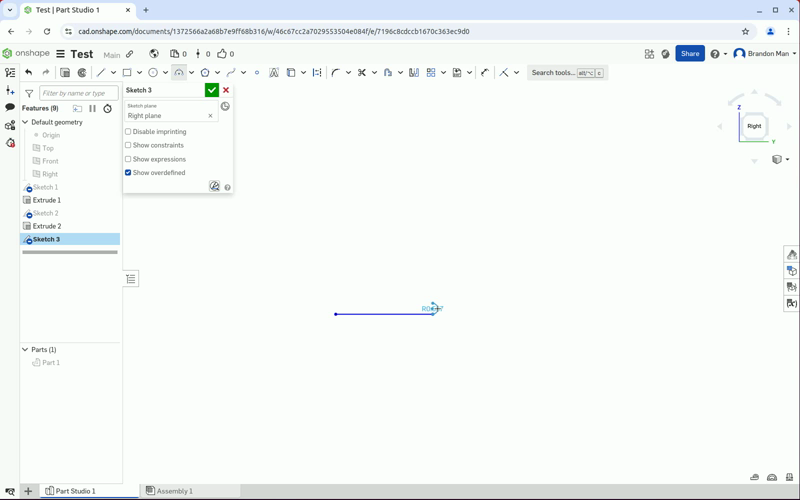
scroll(6)
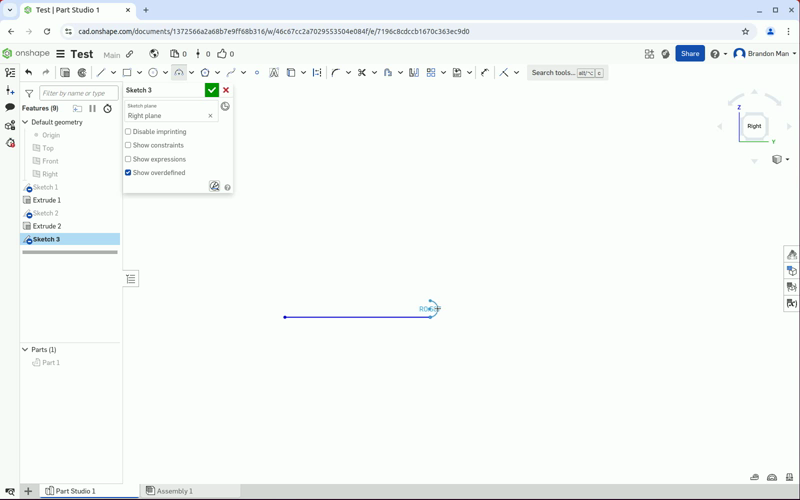
scroll(6)
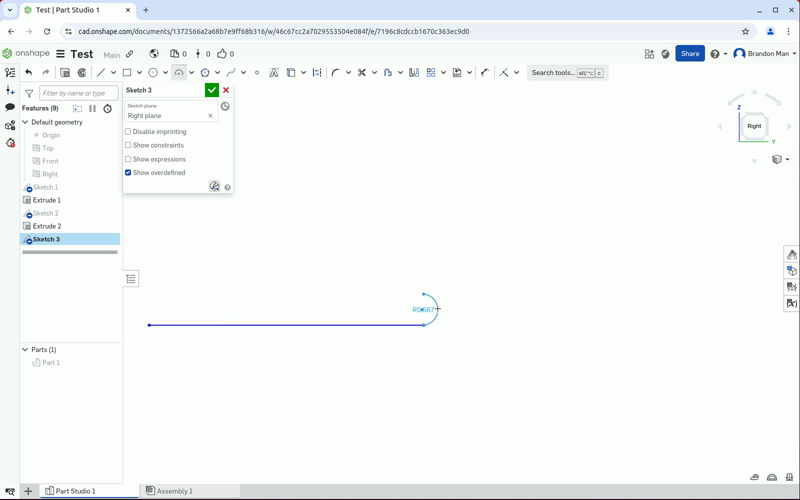
scroll(6)
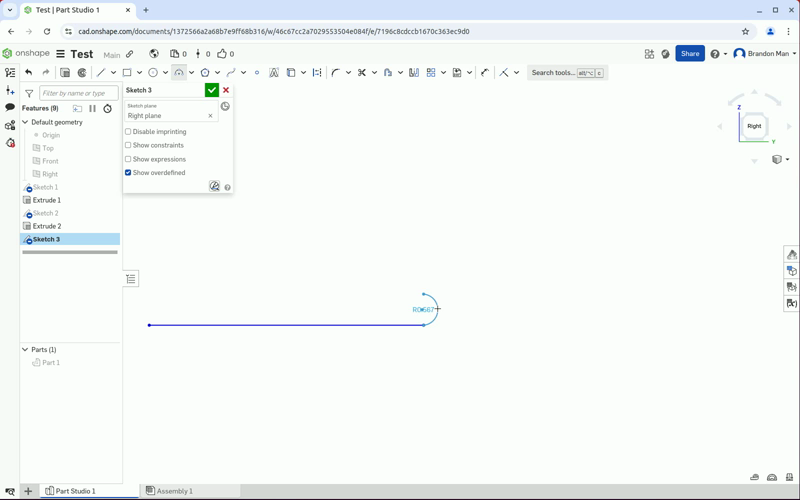
scroll(6)
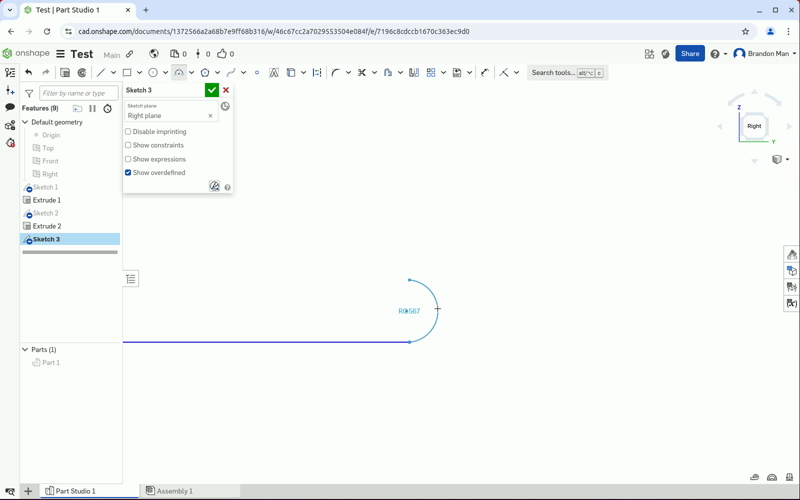
click(437, 308)
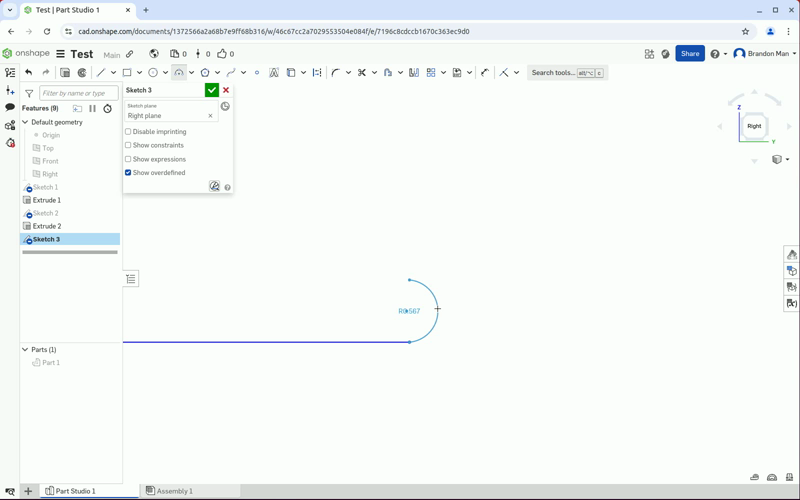
scroll(-6)
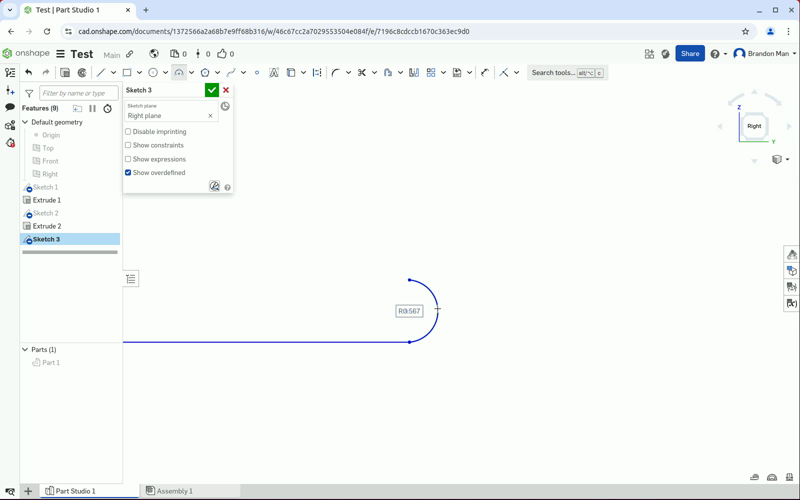
scroll(-6)
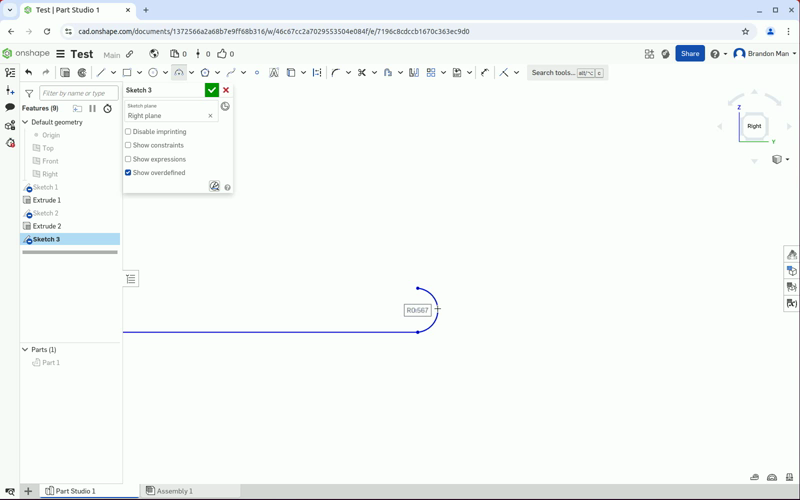
scroll(-6)
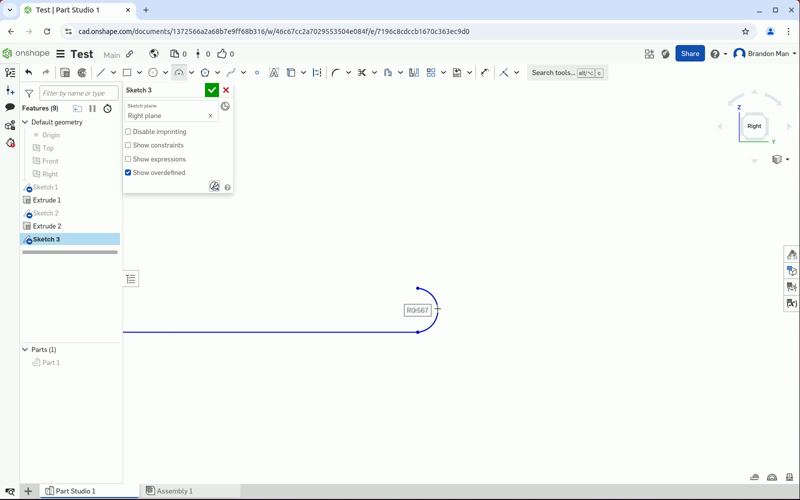
scroll(-6)
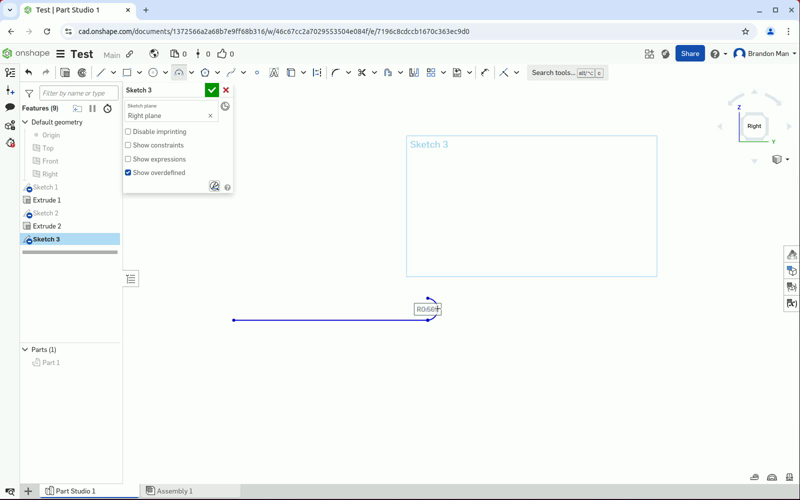
scroll(-6)
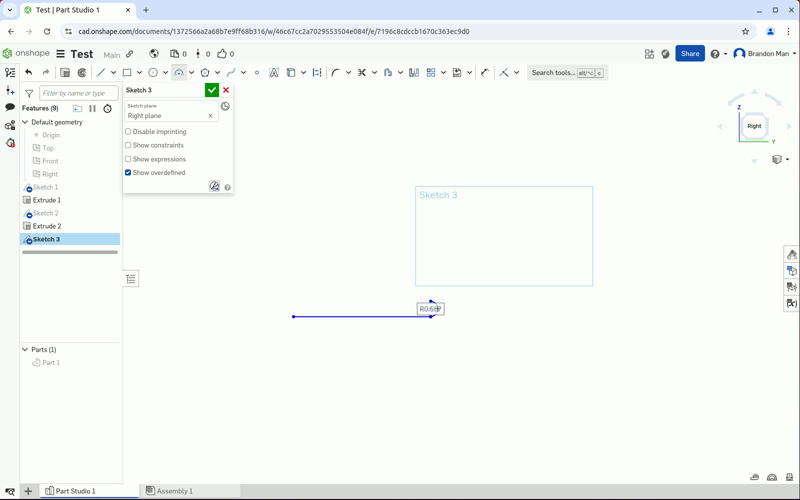
scroll(-6)
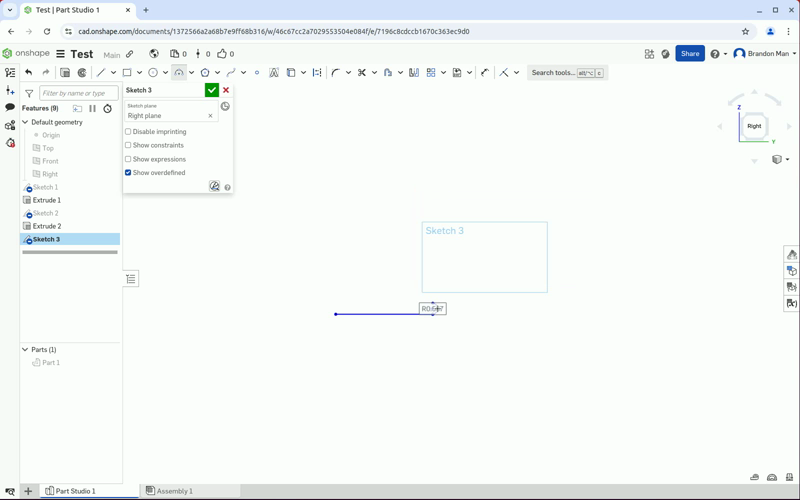
scroll(-6)
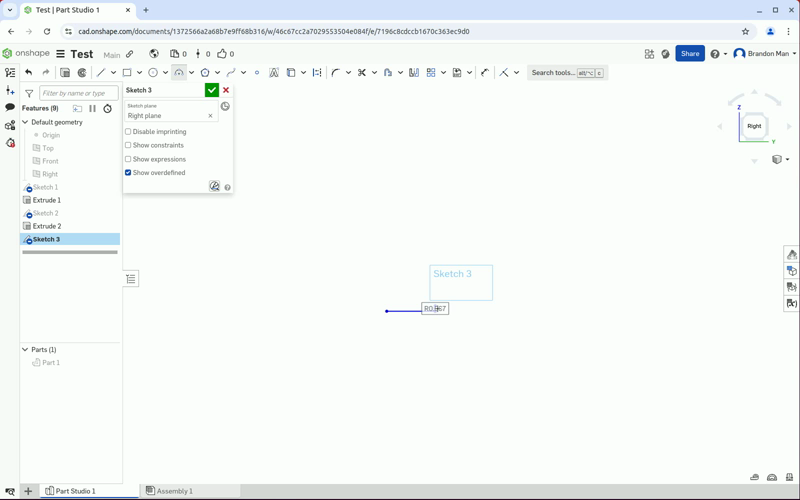
key_up(shift)
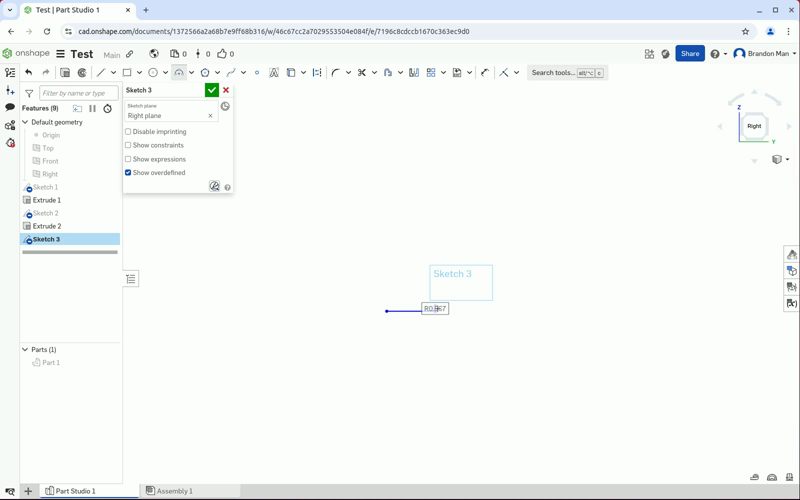
key(esc)
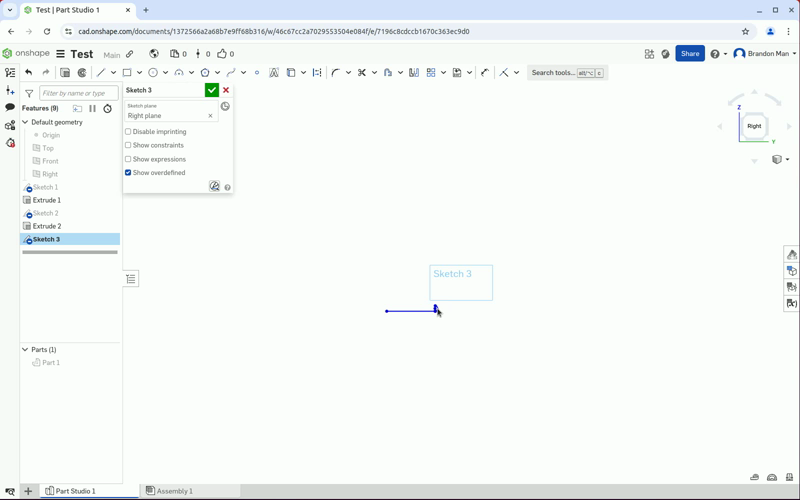
key(l)
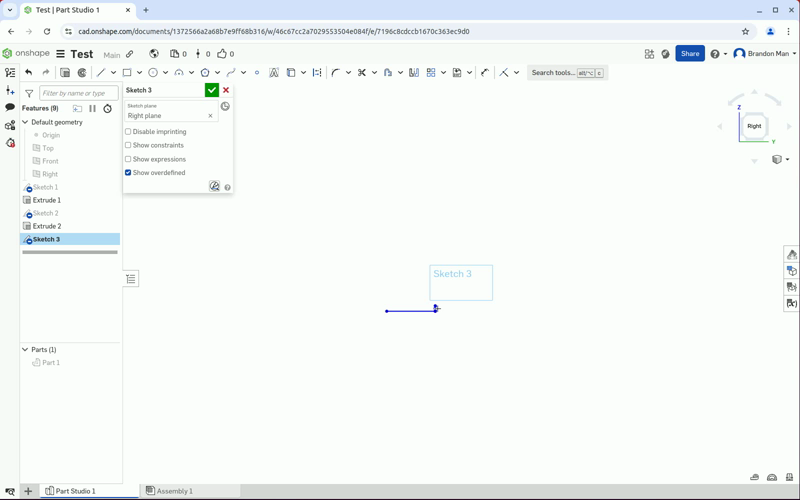
mouse_move(435, 305)
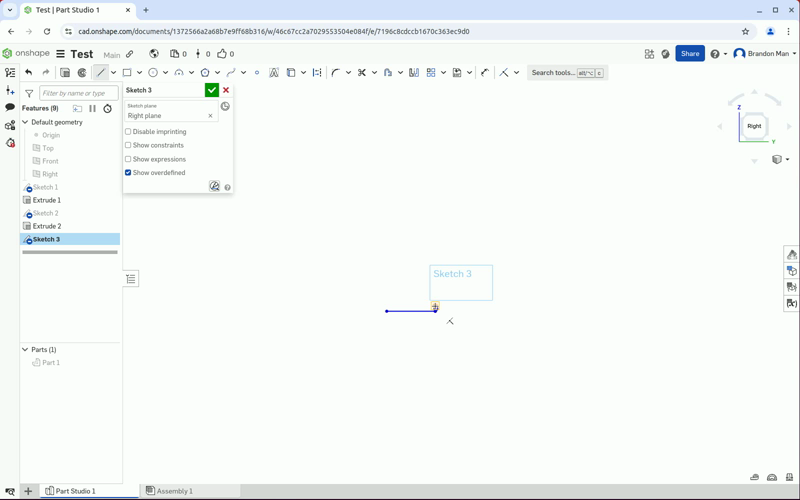
scroll(6)
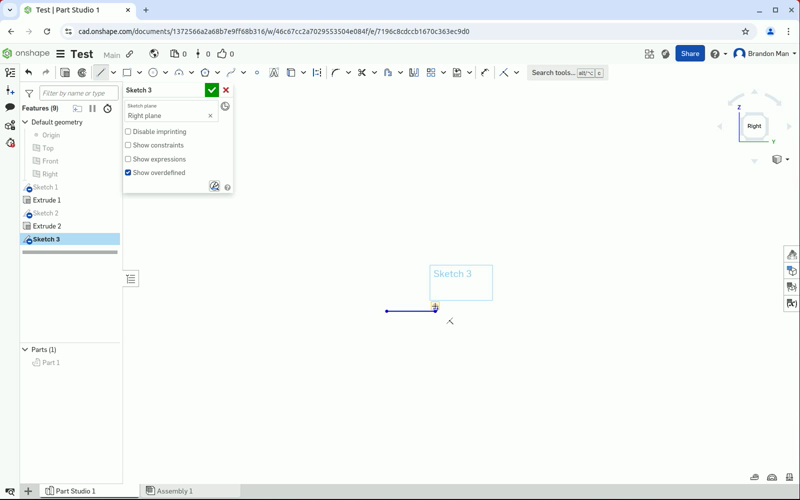
scroll(6)
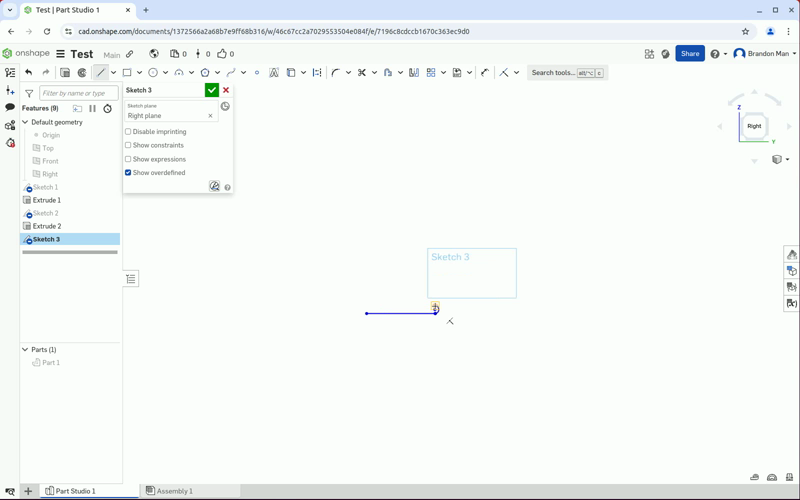
scroll(6)
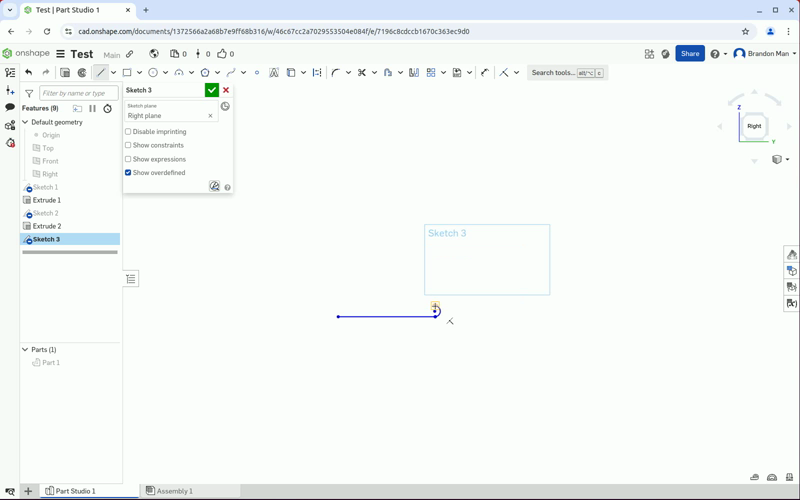
scroll(6)
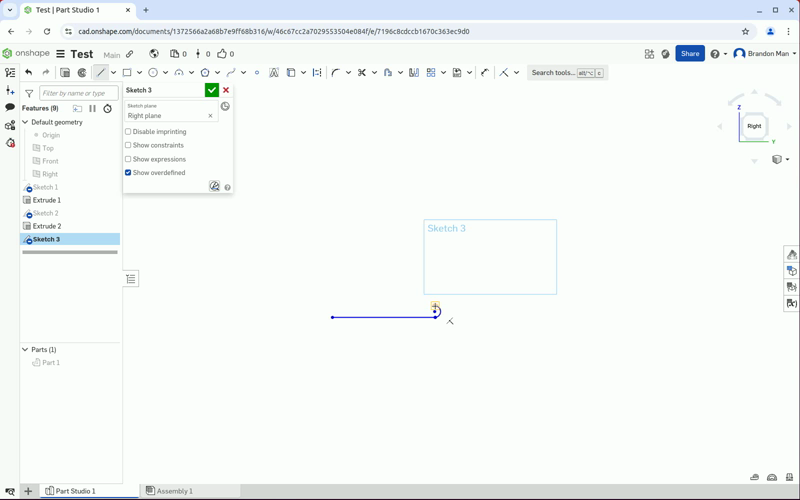
scroll(6)
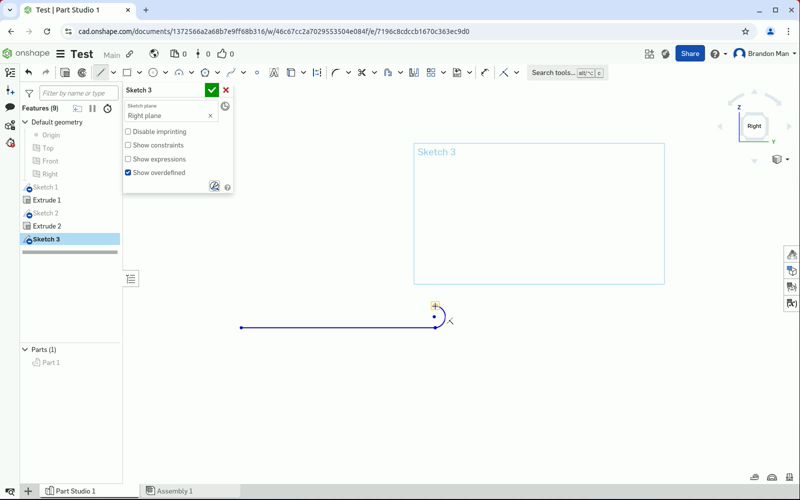
scroll(6)
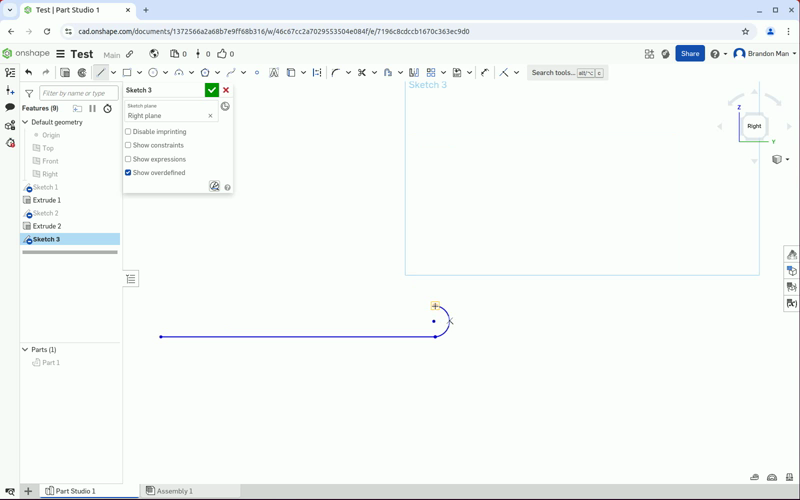
scroll(6)
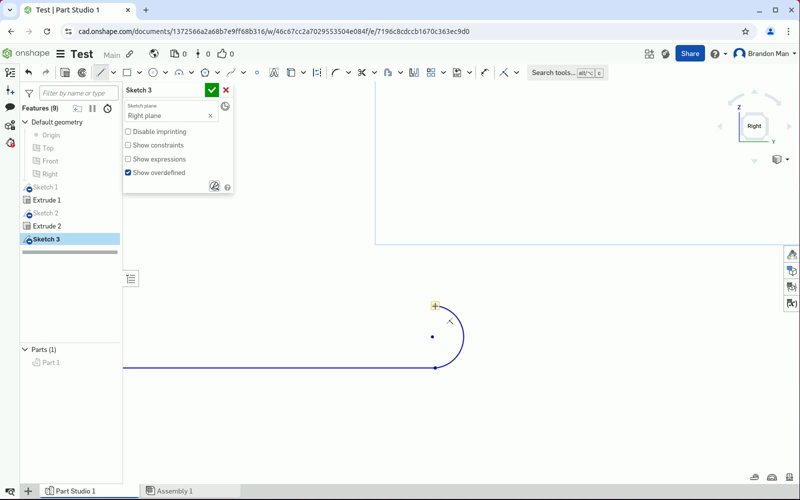
click(435, 305)
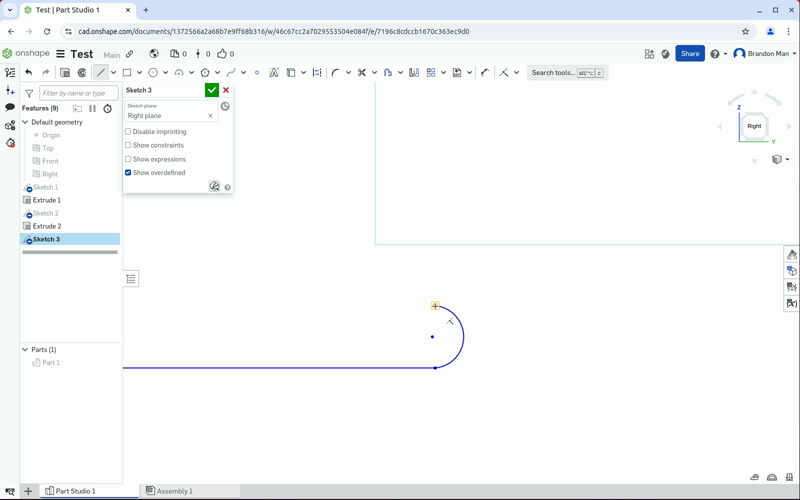
scroll(-6)
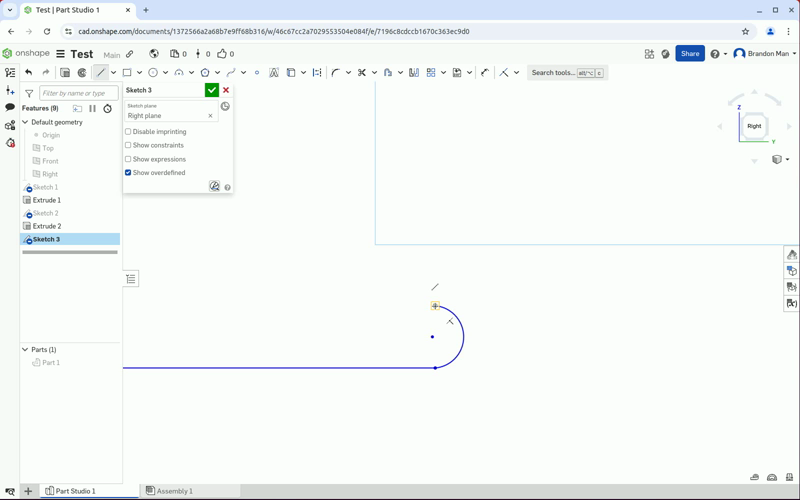
scroll(-6)
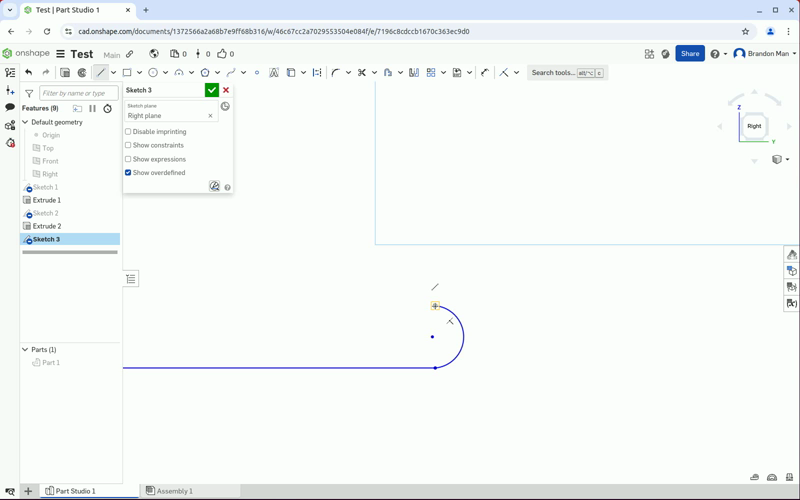
scroll(-6)
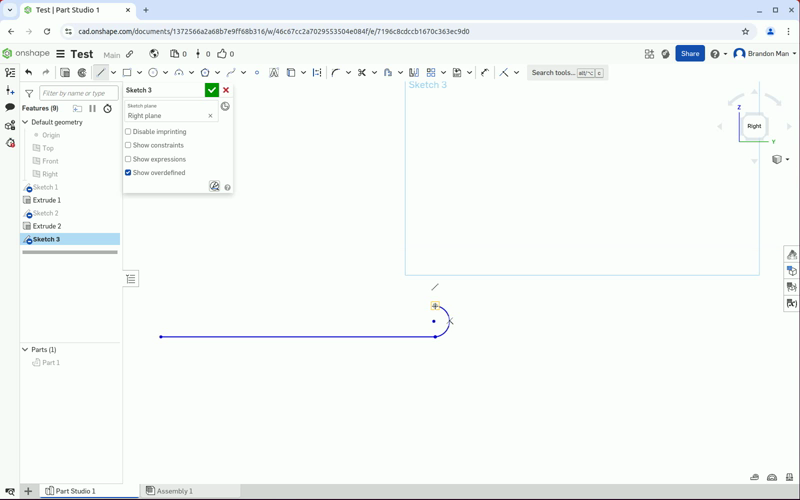
scroll(-6)
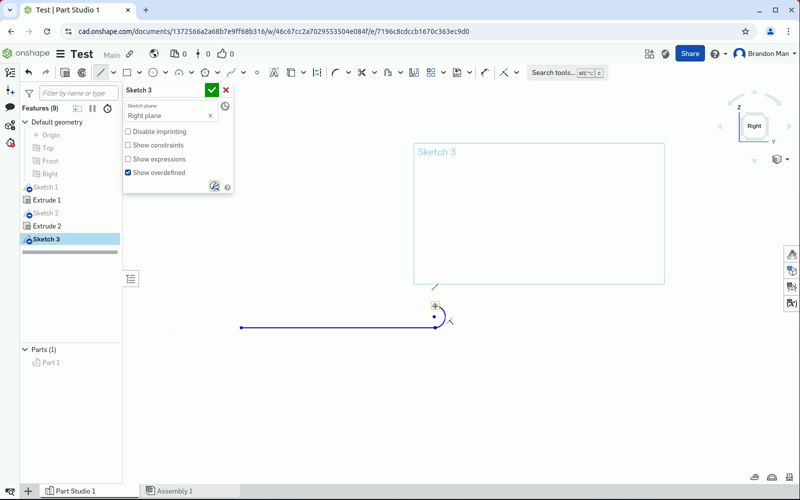
scroll(-6)
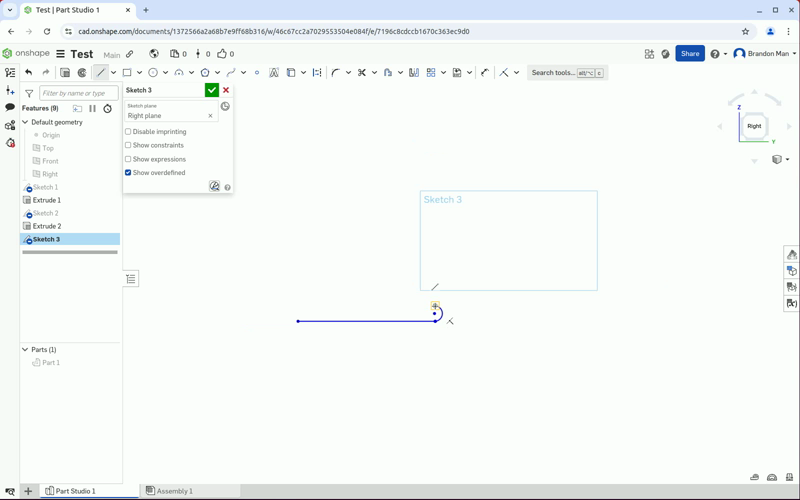
scroll(-6)
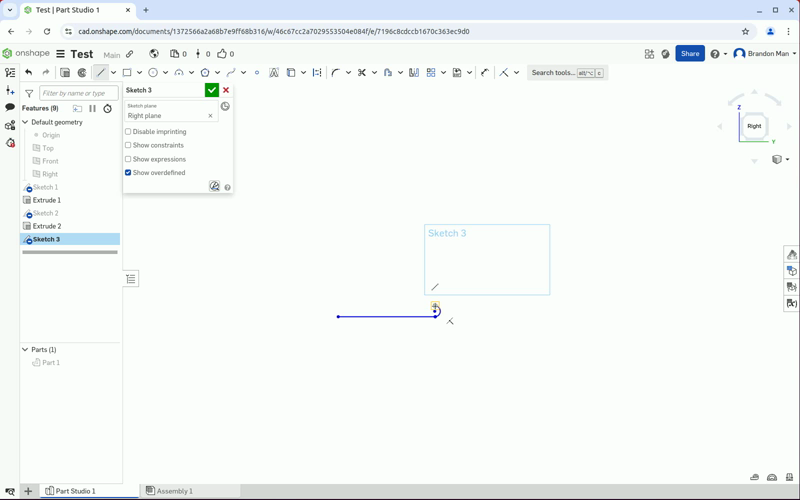
scroll(-6)
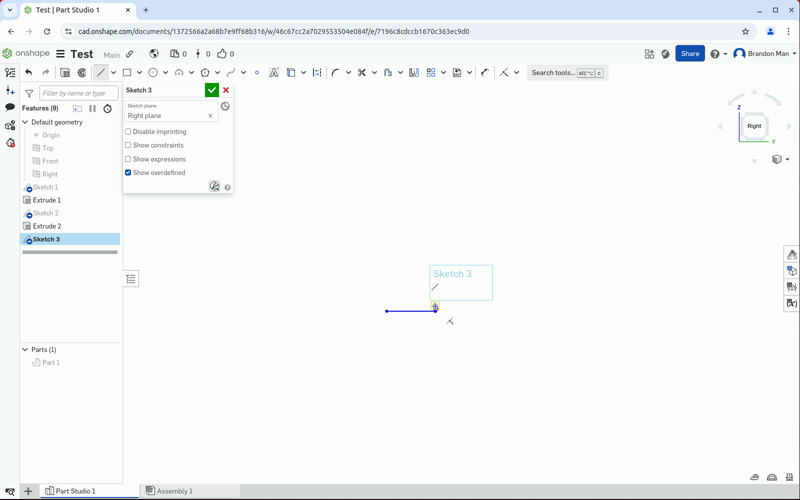
key_down(shift)
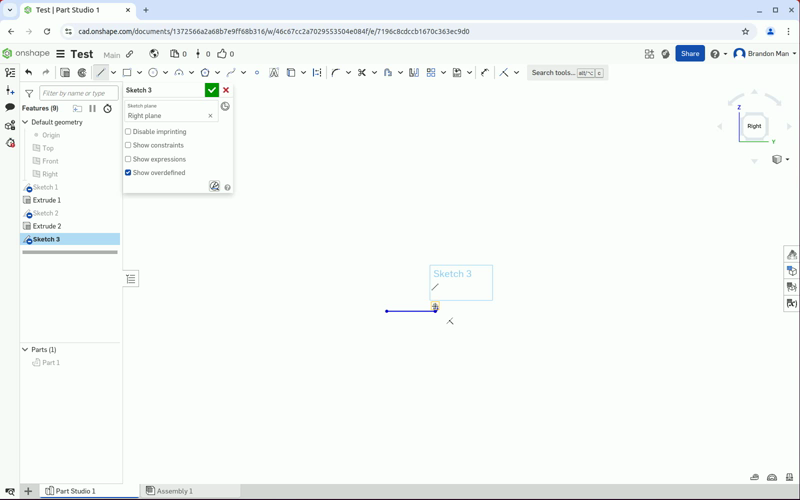
mouse_move(465, 305)
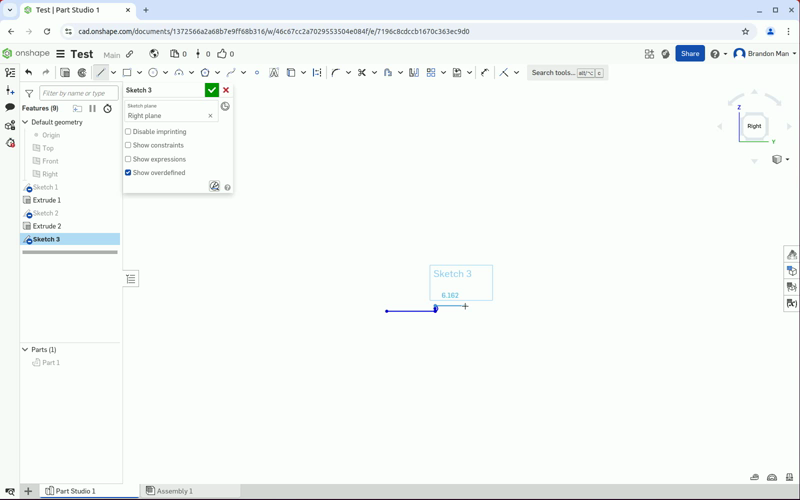
mouse_move(386, 305)
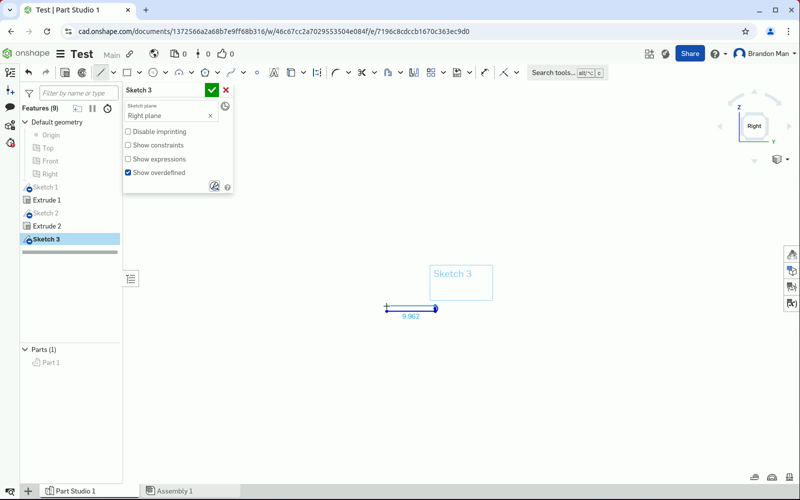
click(386, 305)
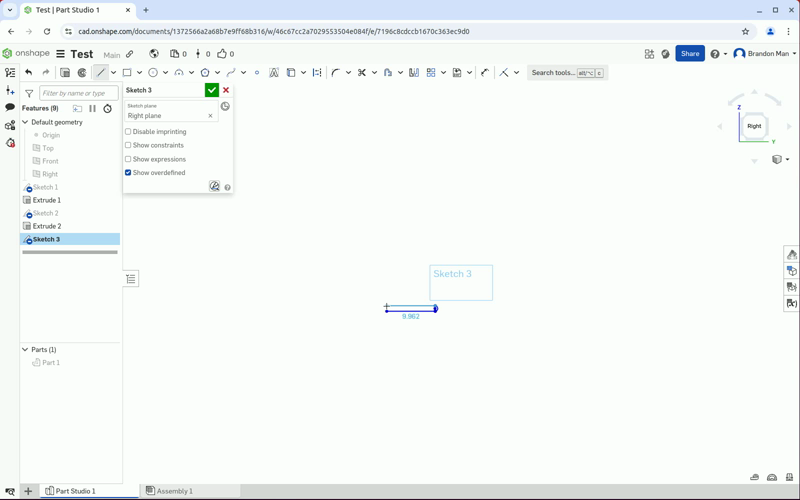
key_up(shift)
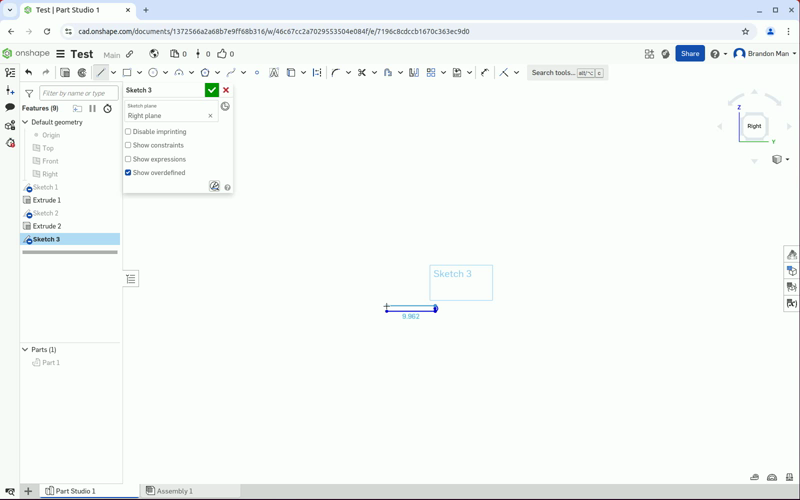
key(esc)
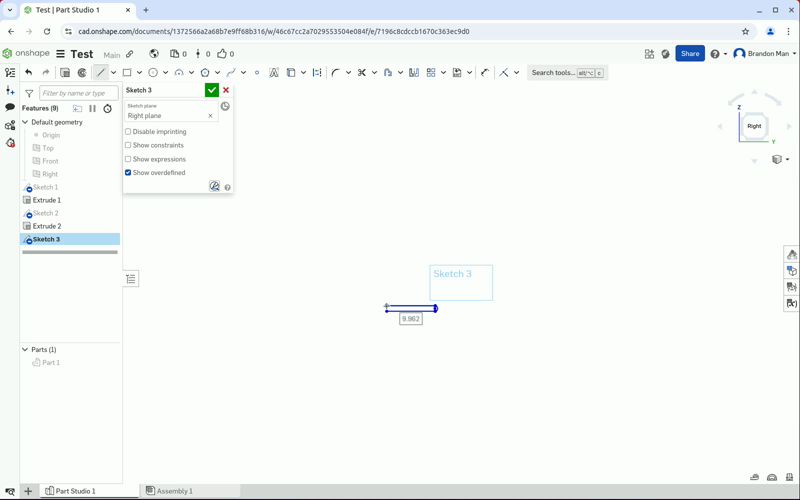
key(a)
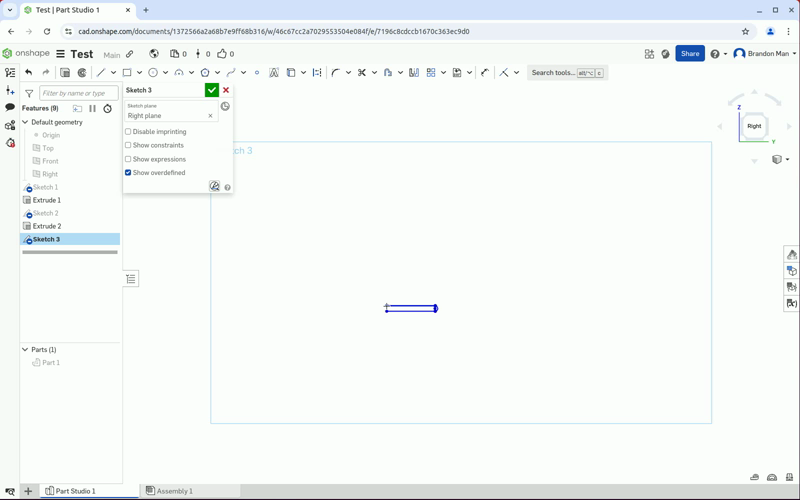
mouse_move(386, 305)
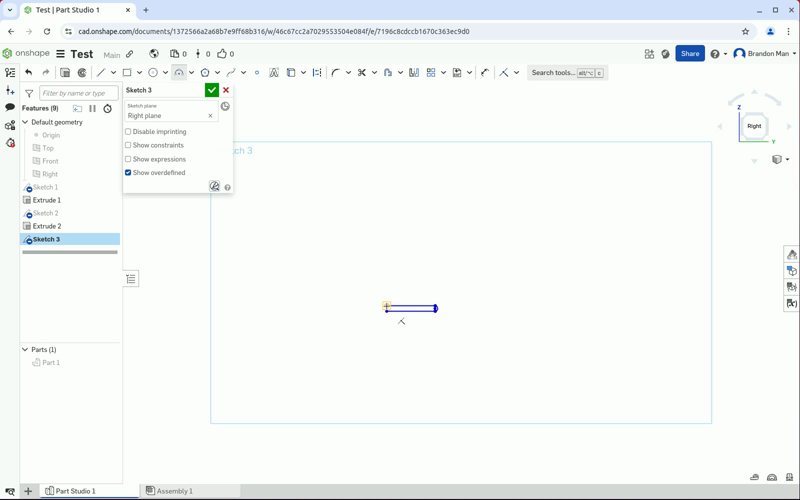
click(386, 305)
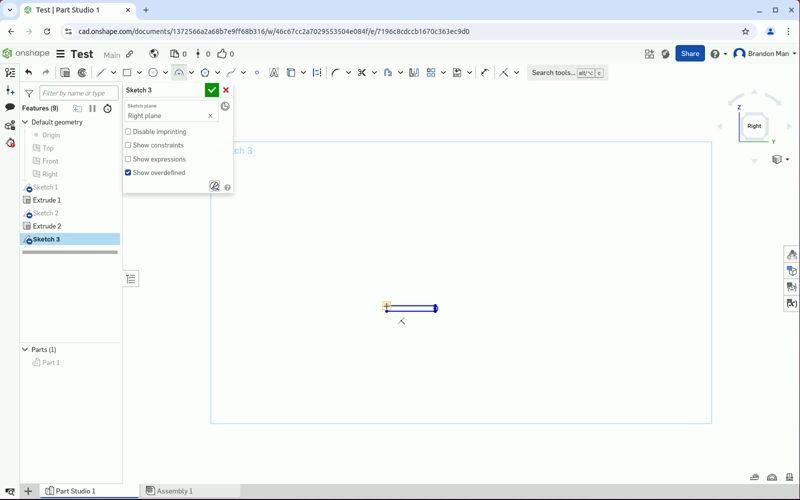
mouse_move(386, 311)
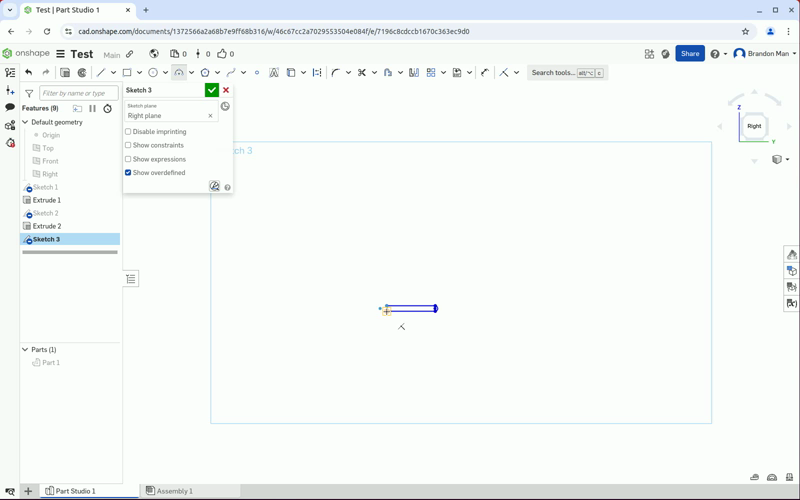
scroll(6)
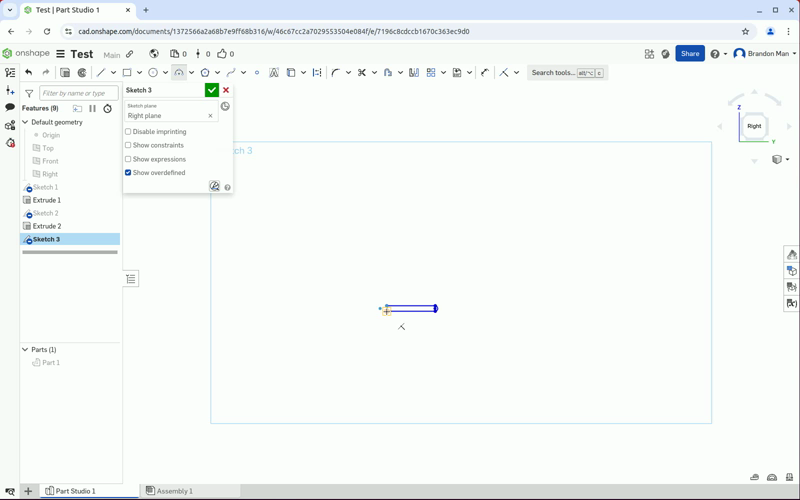
scroll(6)
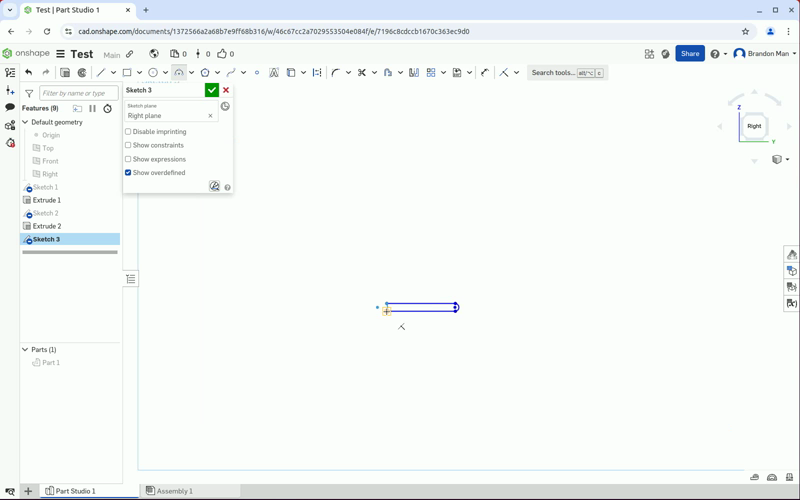
scroll(6)
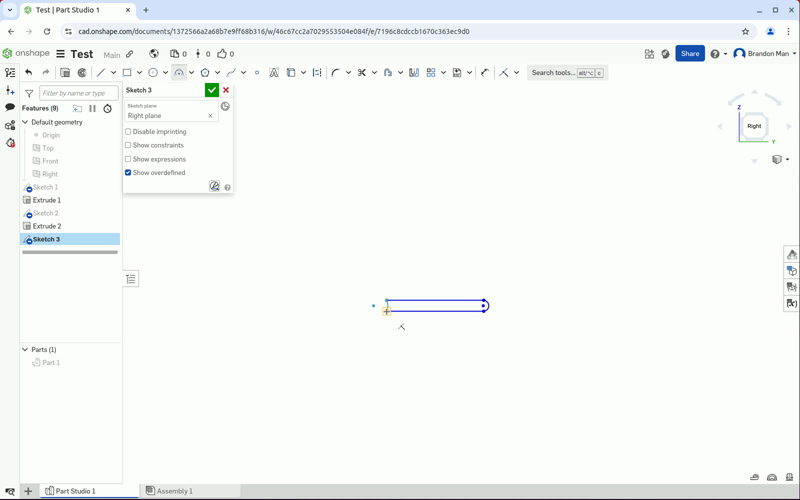
scroll(6)
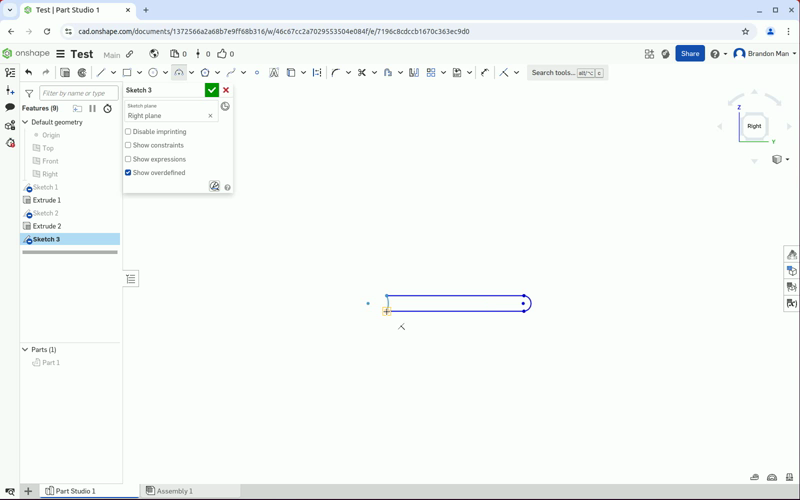
scroll(6)
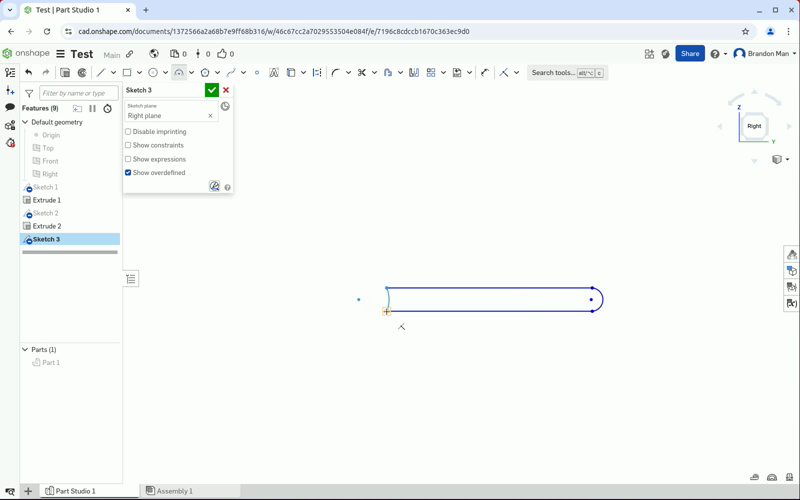
scroll(6)
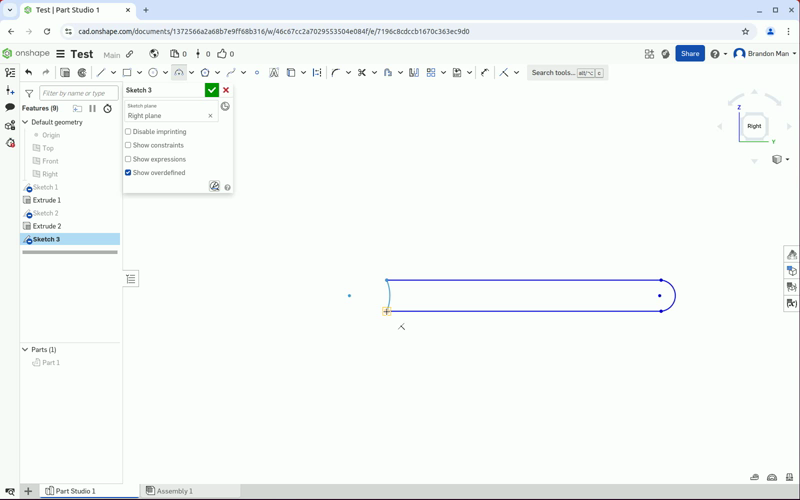
scroll(6)
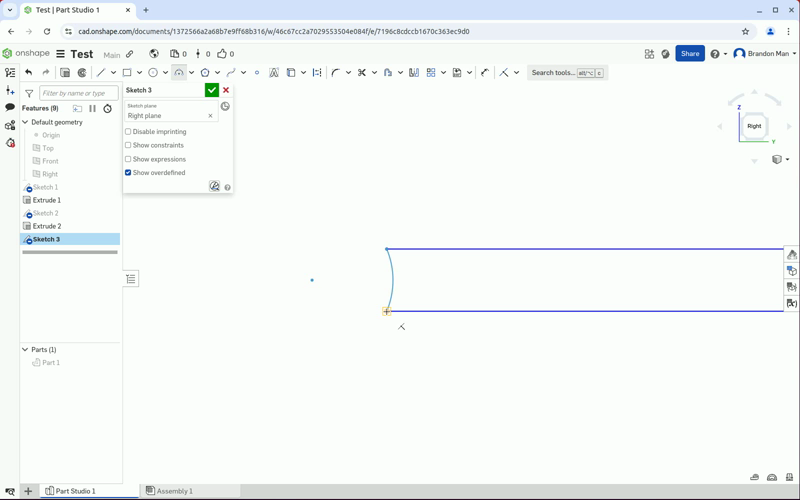
click(386, 311)
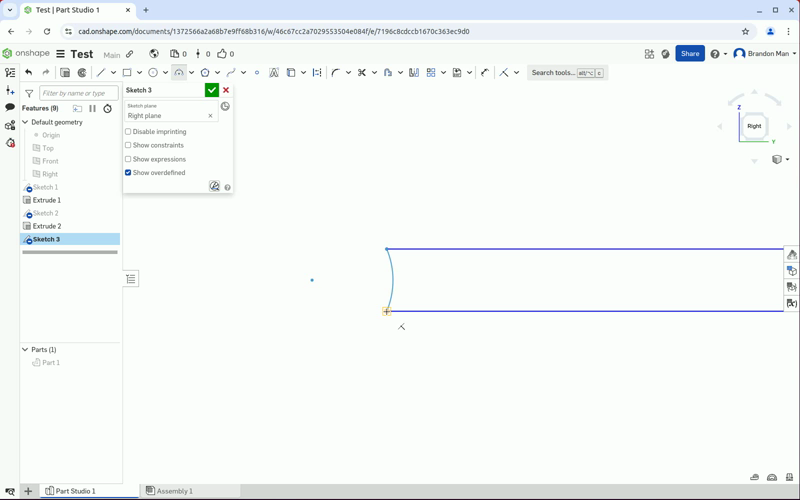
scroll(-6)
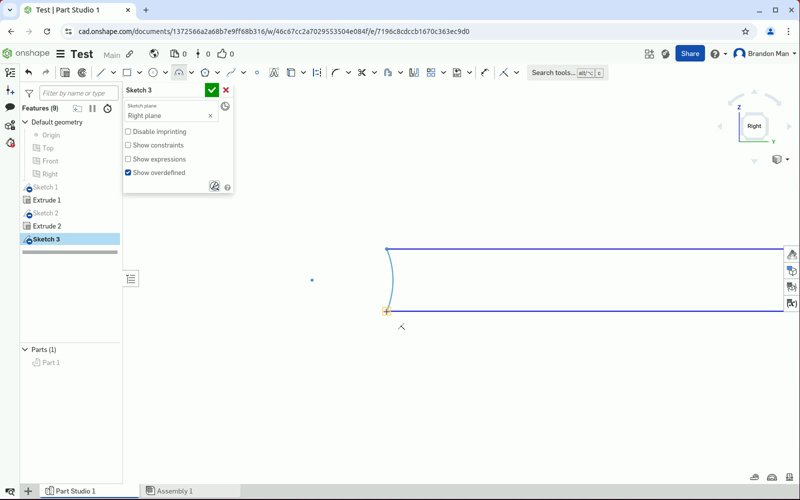
scroll(-6)
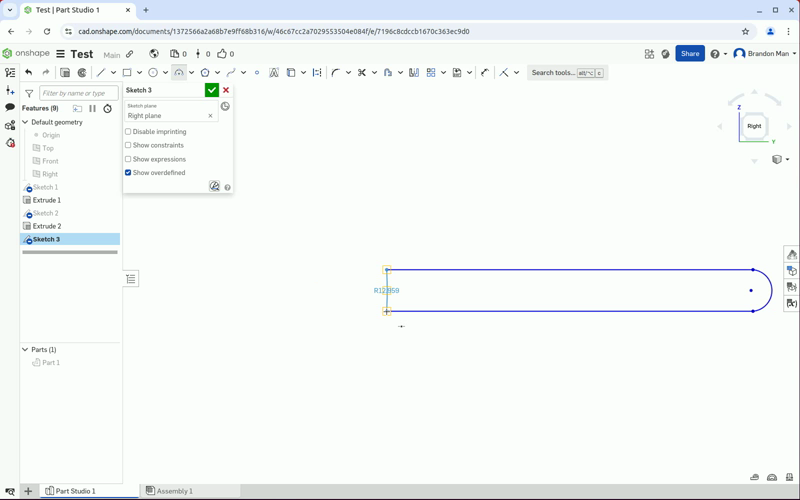
scroll(-6)
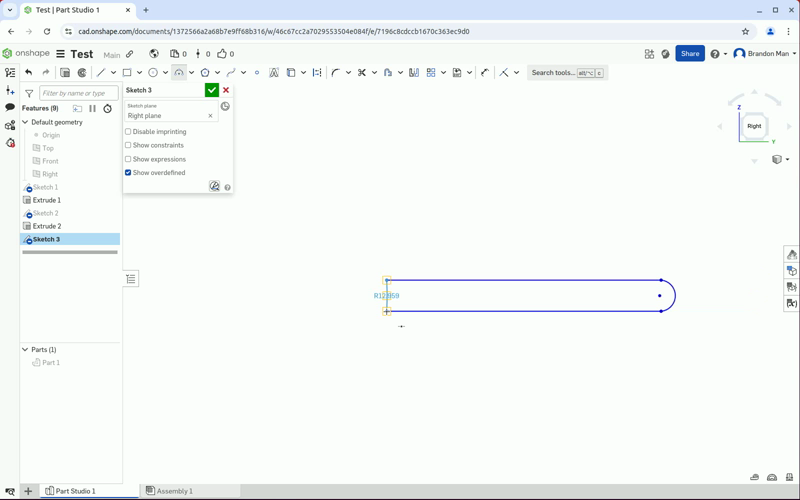
scroll(-6)
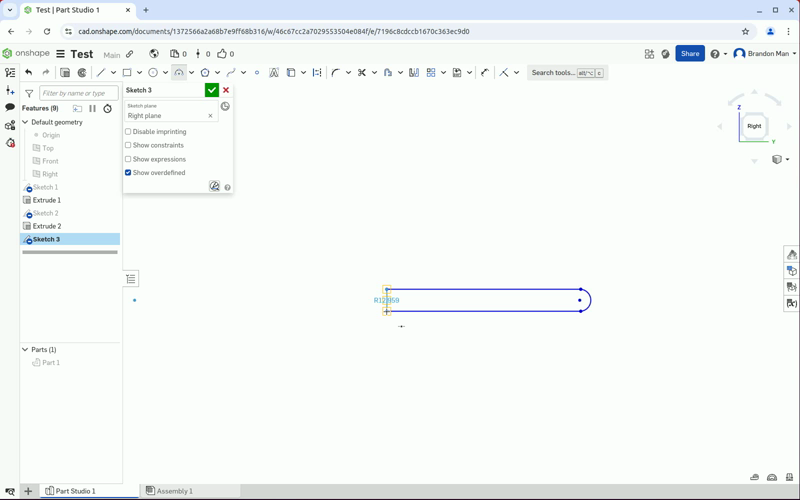
scroll(-6)
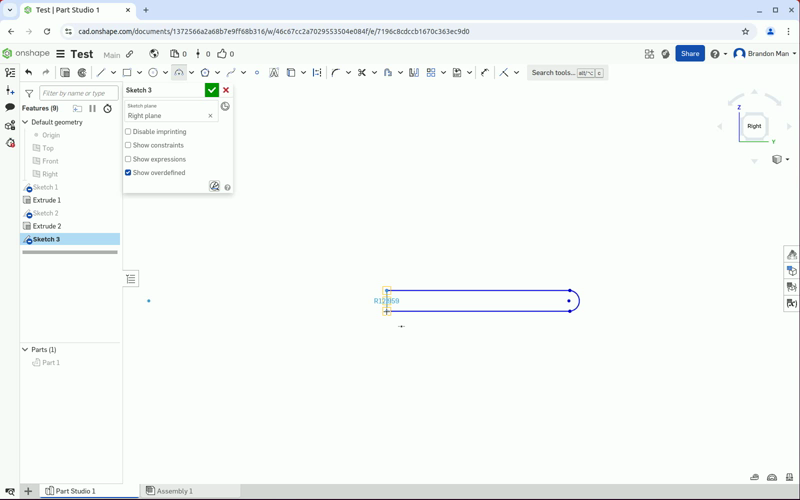
scroll(-6)
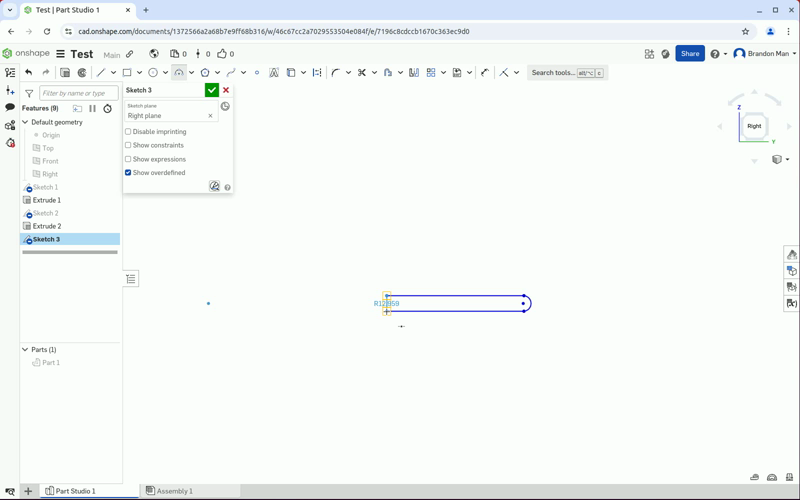
scroll(-6)
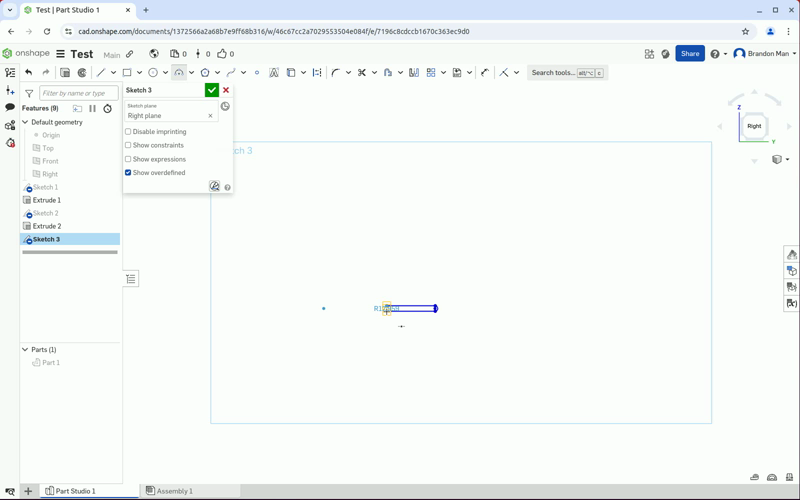
key_down(shift)
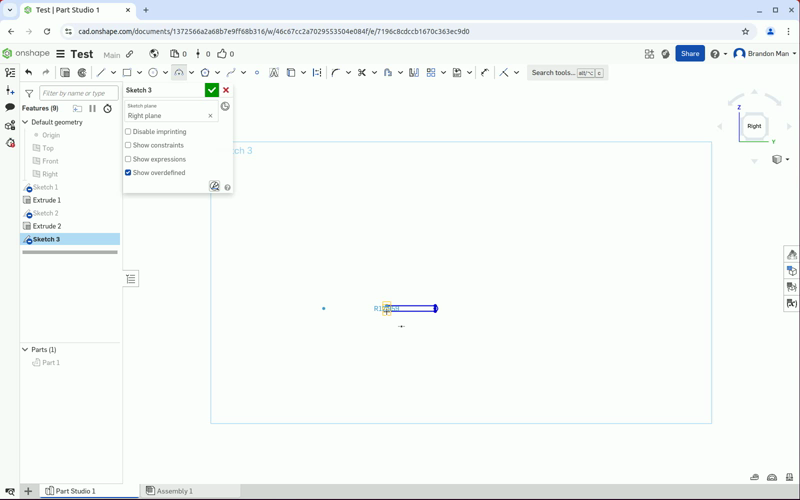
mouse_move(384, 308)
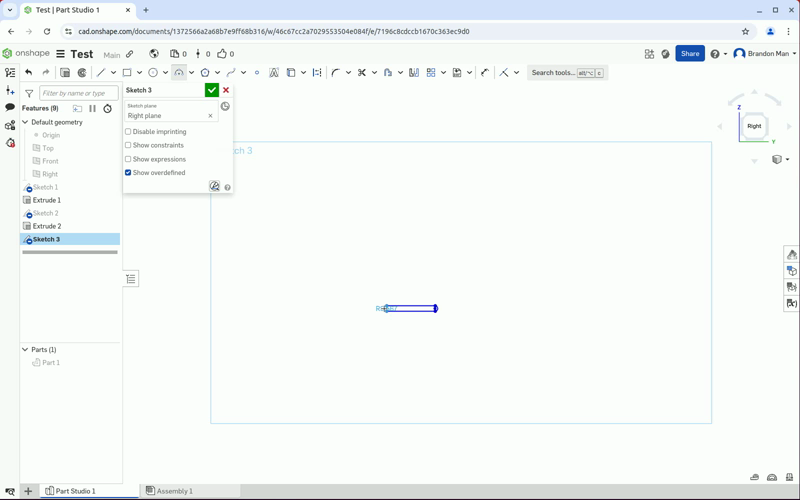
scroll(6)
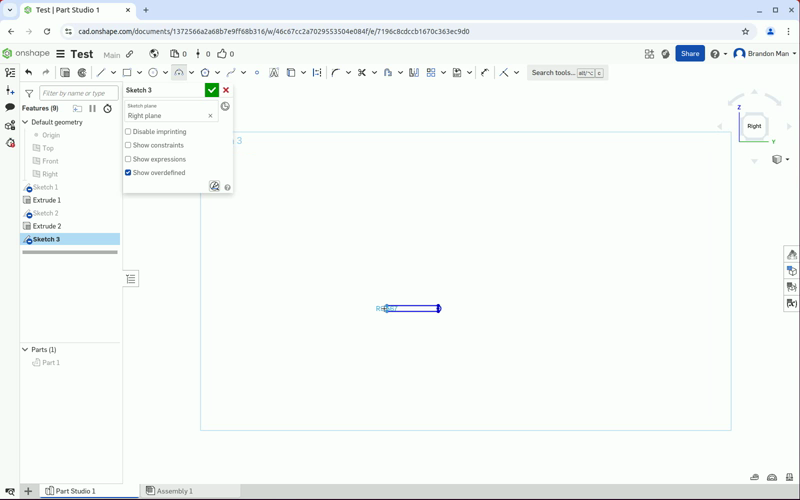
scroll(6)
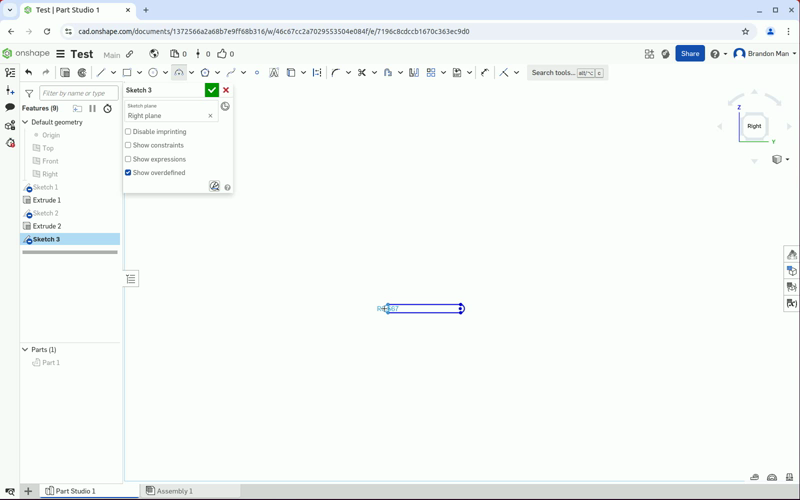
scroll(6)
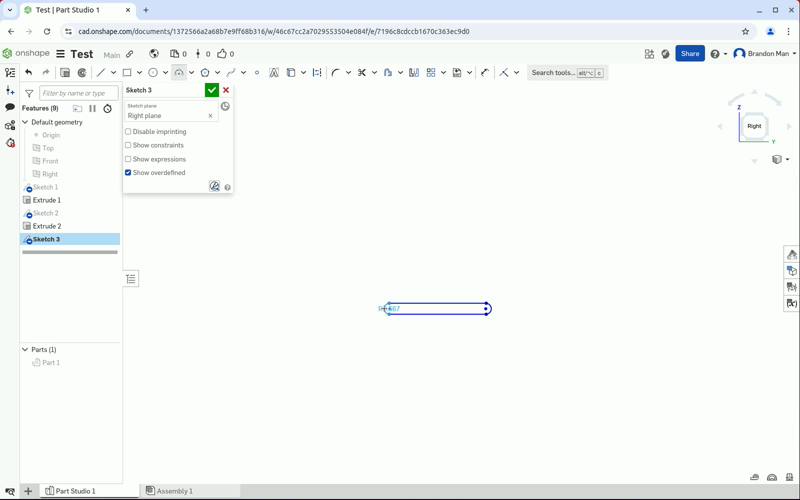
scroll(6)
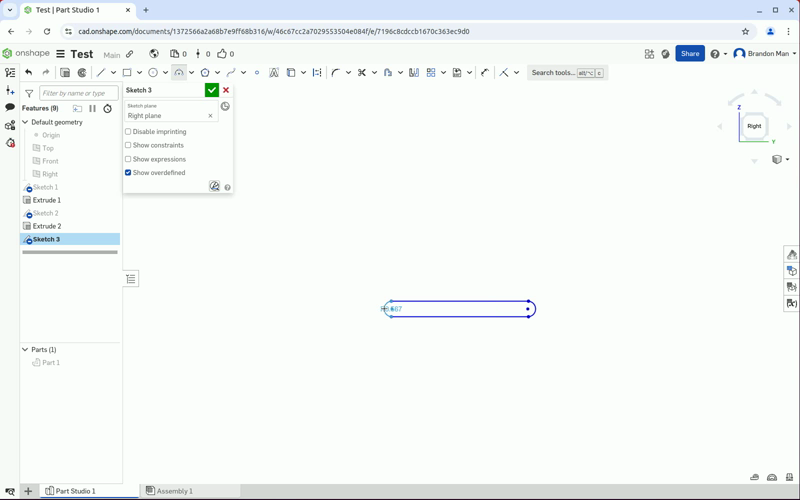
scroll(6)
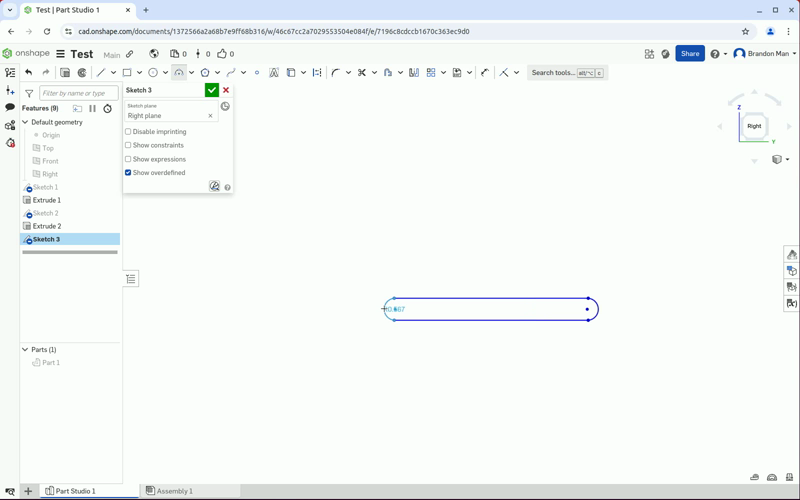
scroll(6)
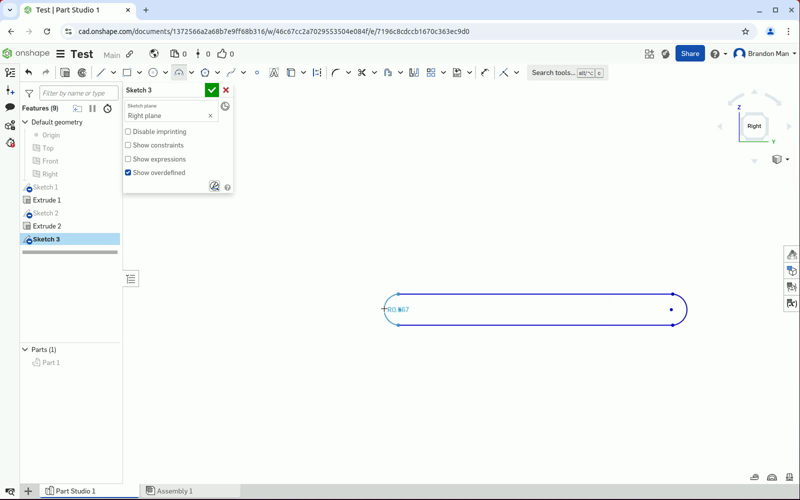
scroll(6)
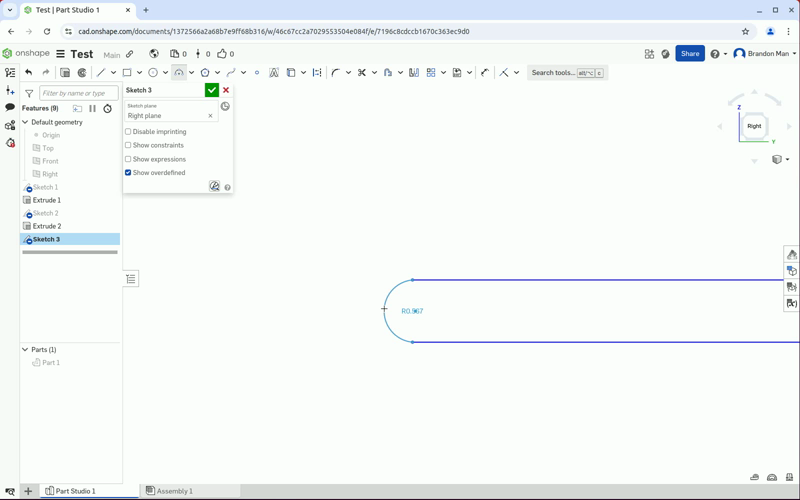
click(384, 308)
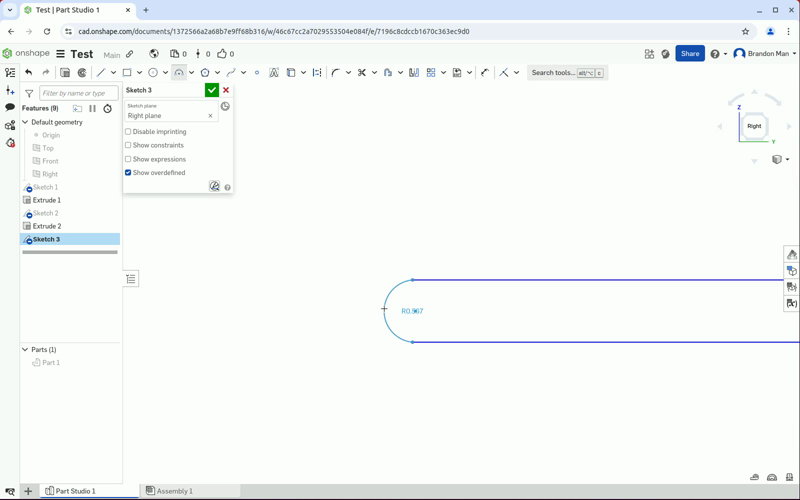
scroll(-6)
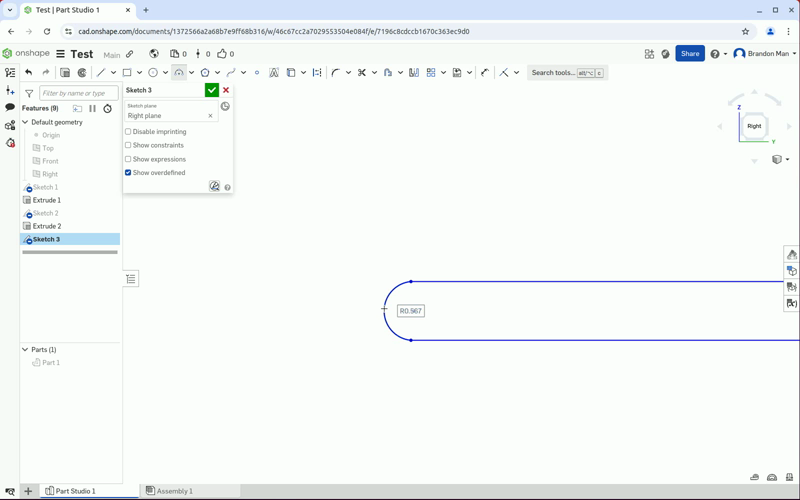
scroll(-6)
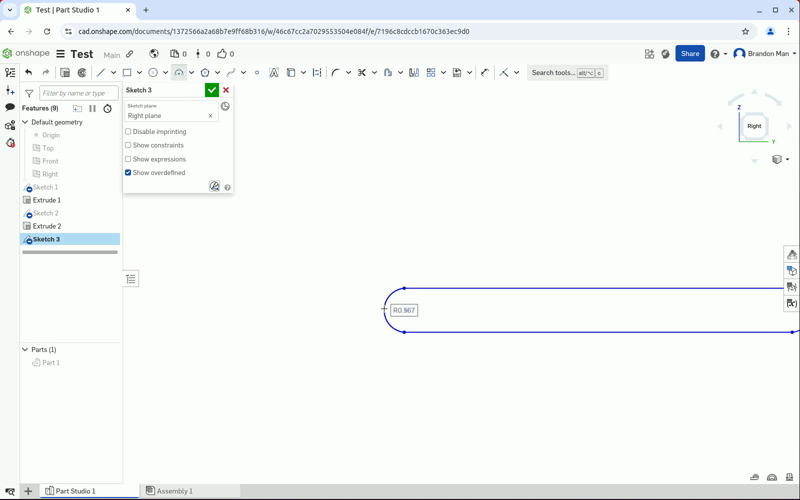
scroll(-6)
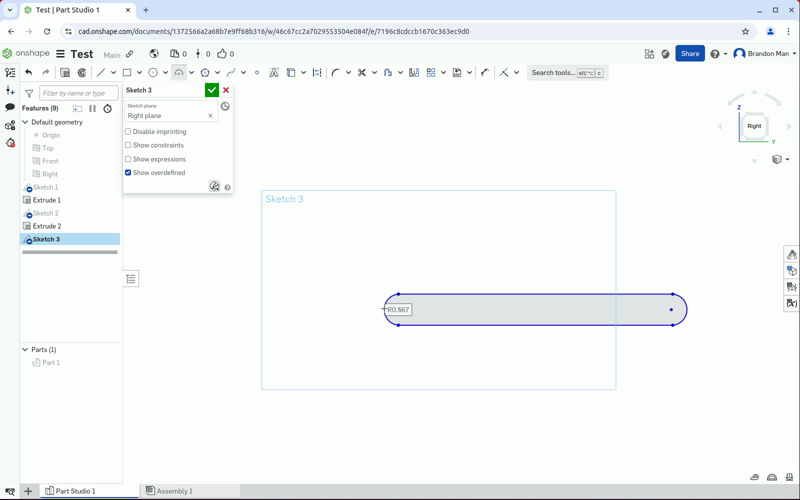
scroll(-6)
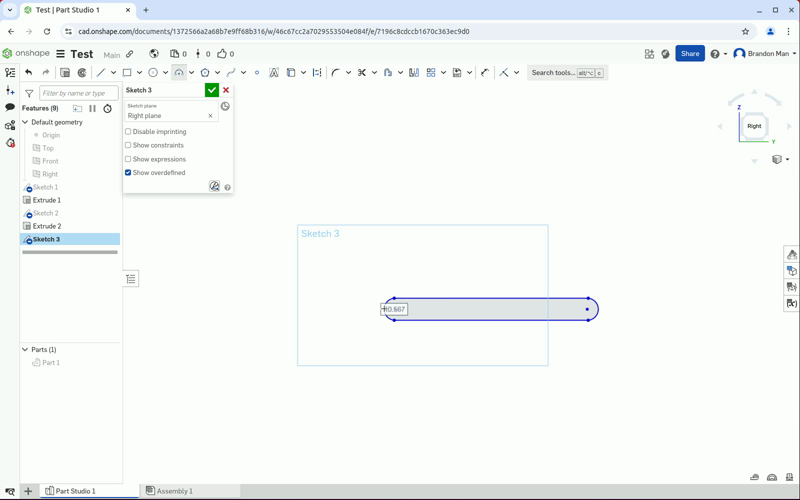
scroll(-6)
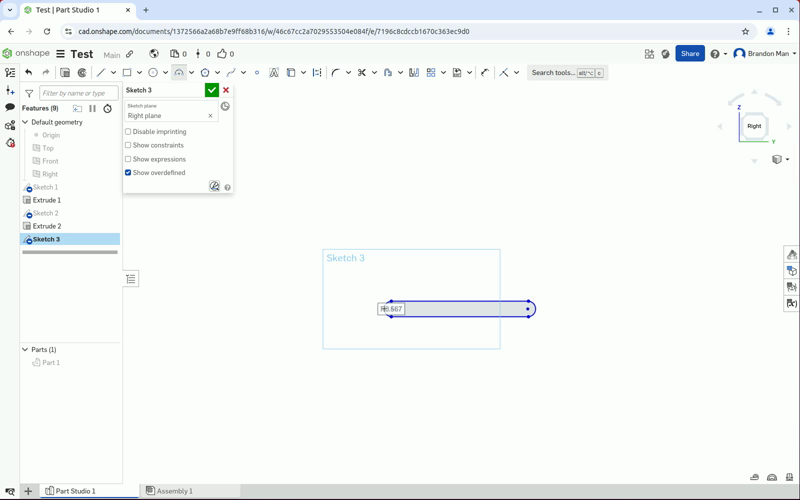
scroll(-6)
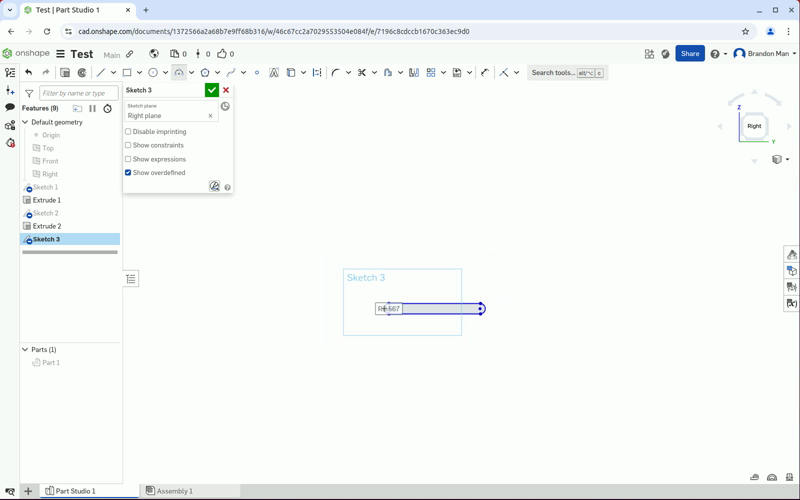
scroll(-6)
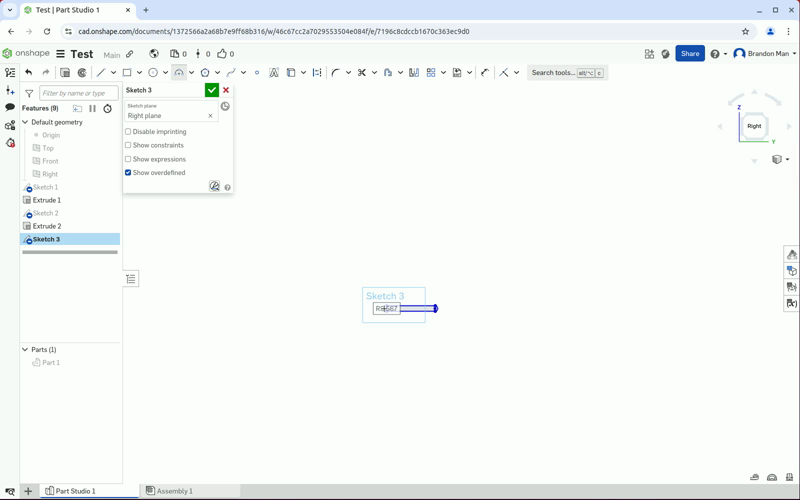
key_up(shift)
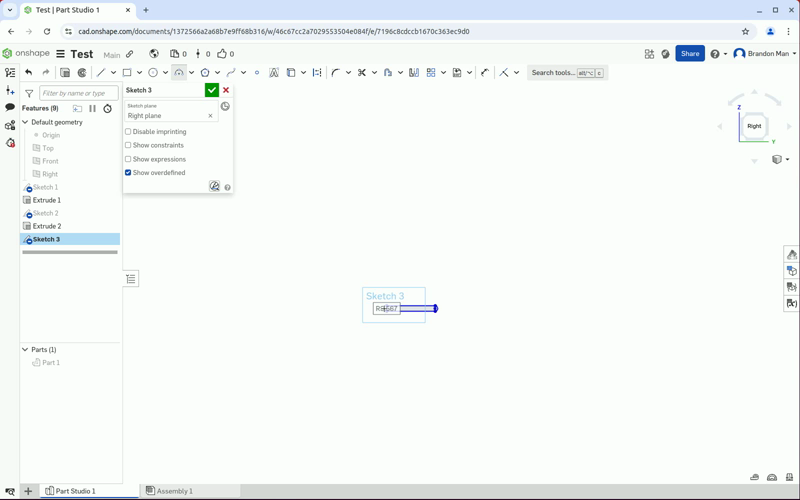
key(esc)
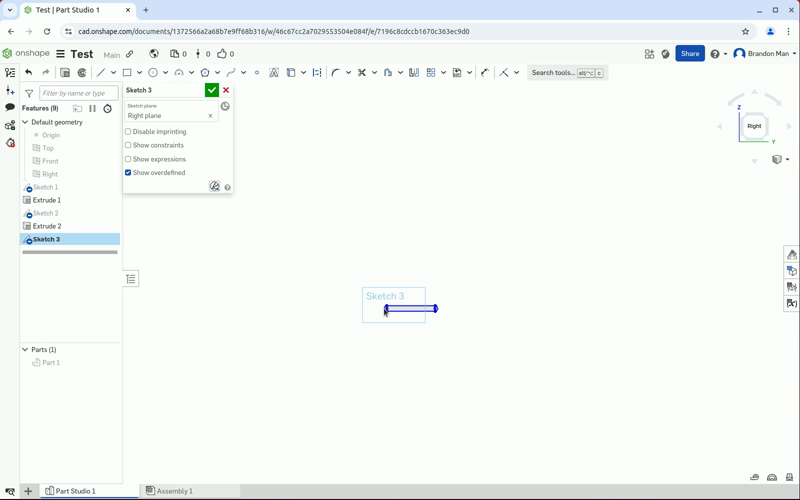
mouse_move(413, 309)
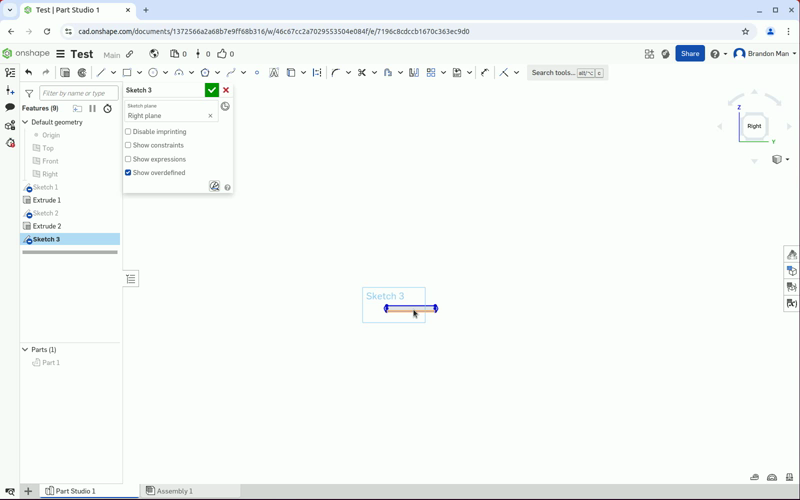
scroll(6)
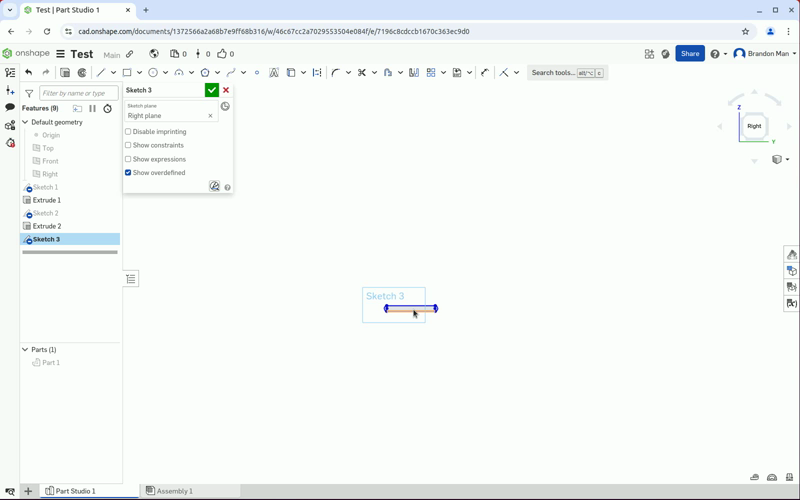
scroll(6)
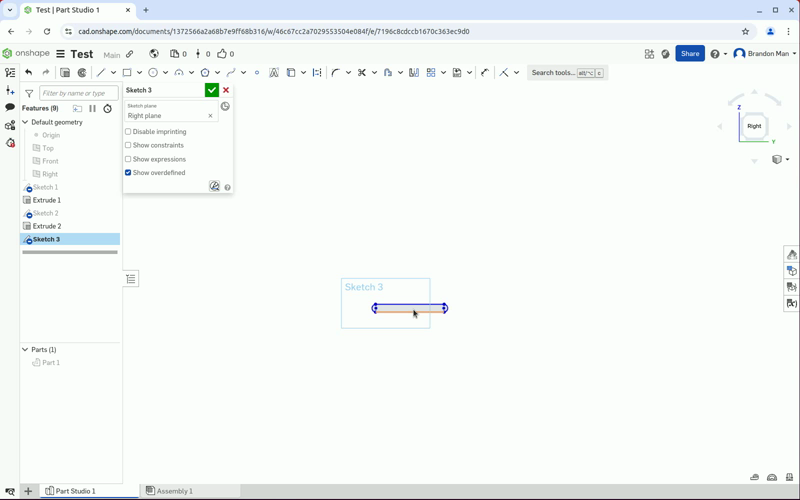
scroll(6)
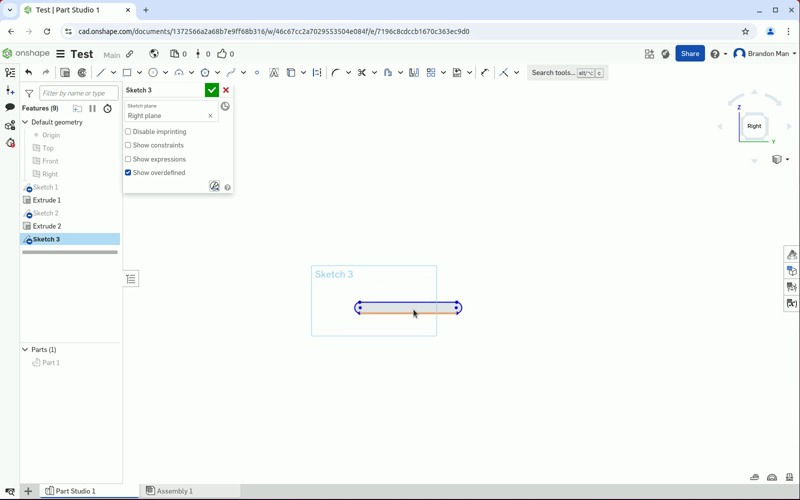
scroll(6)
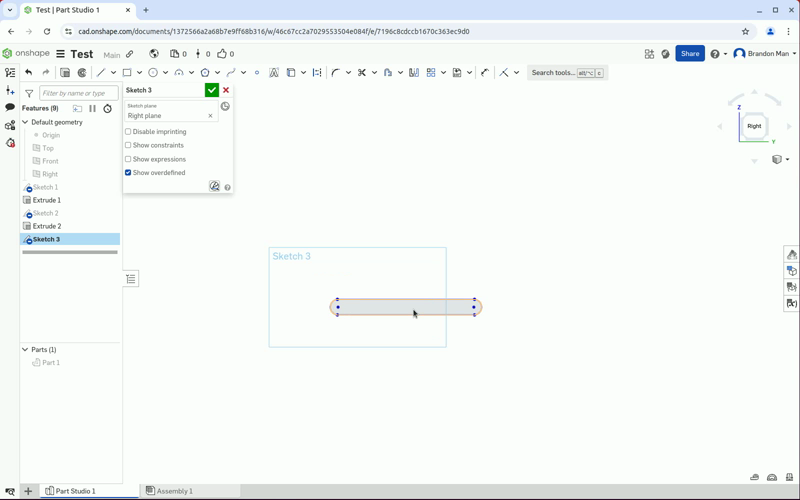
scroll(6)
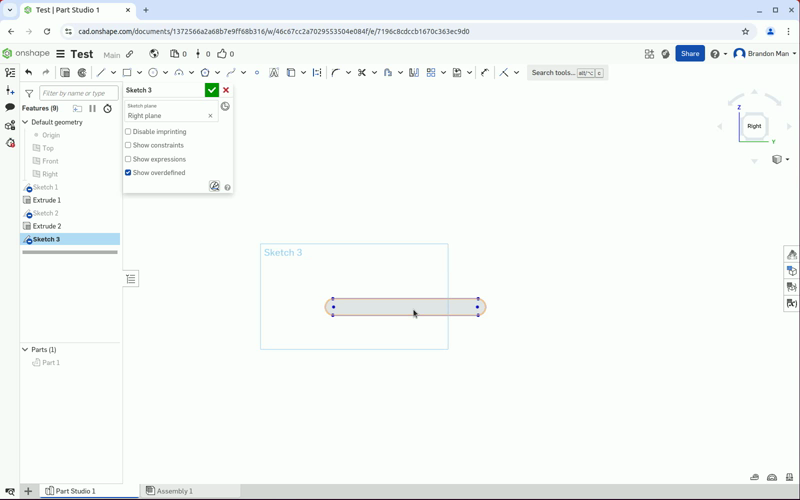
scroll(6)
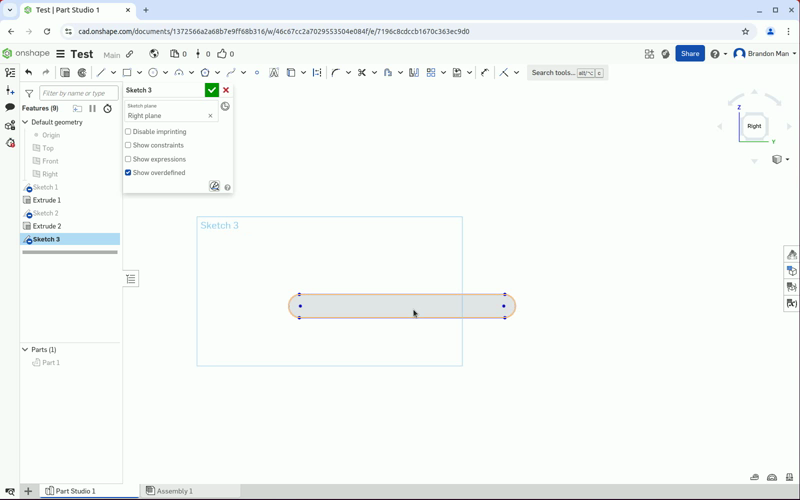
scroll(6)
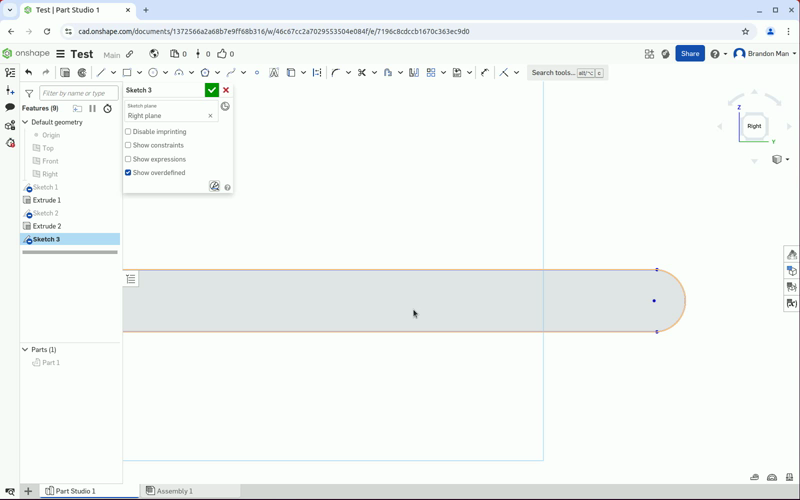
click(413, 309)
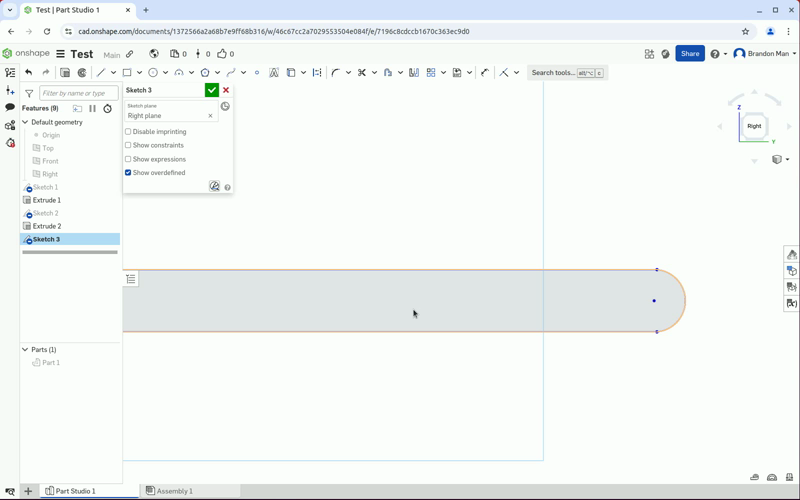
scroll(-6)
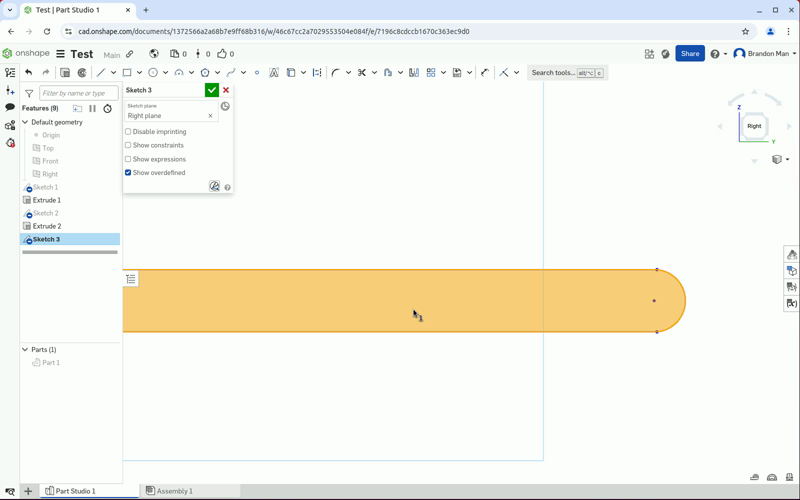
scroll(-6)
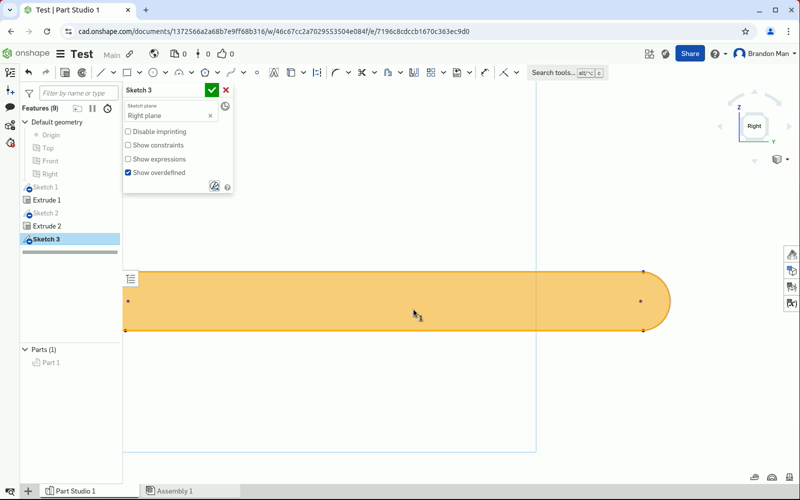
scroll(-6)
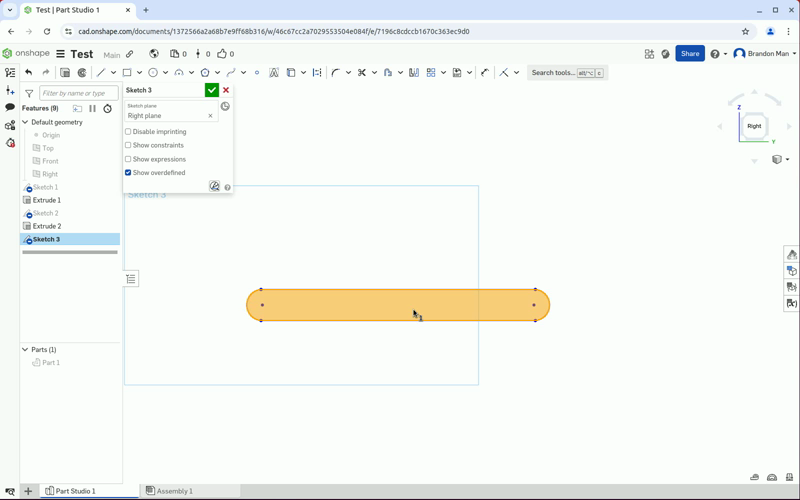
scroll(-6)
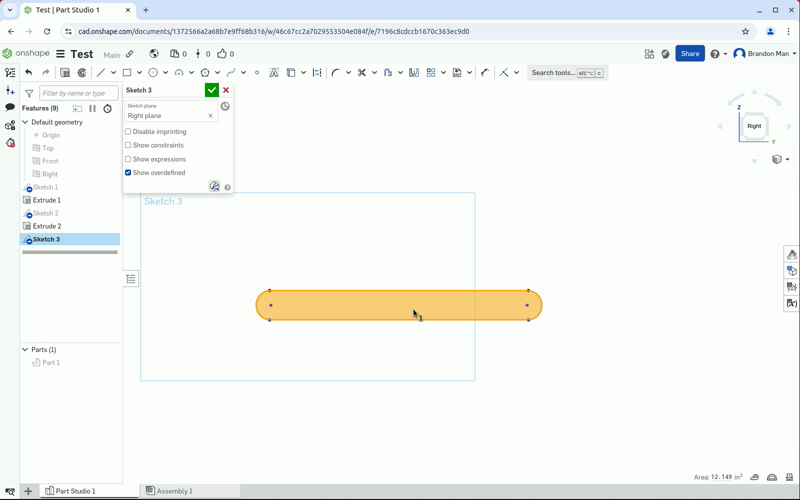
scroll(-6)
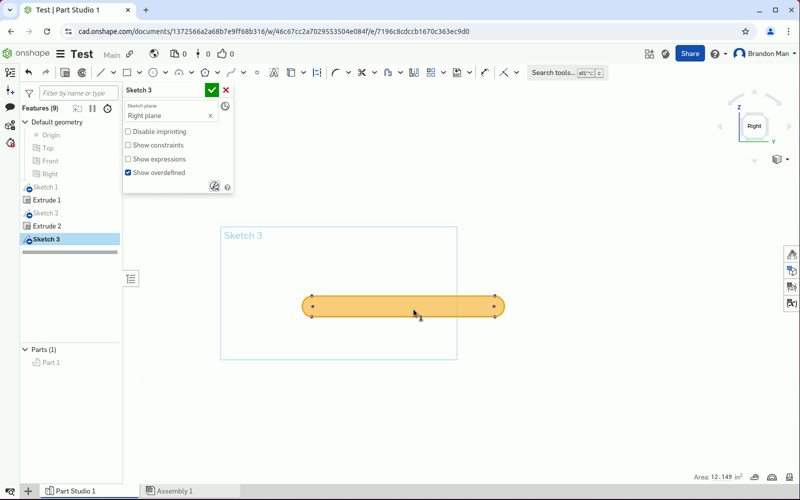
scroll(-6)
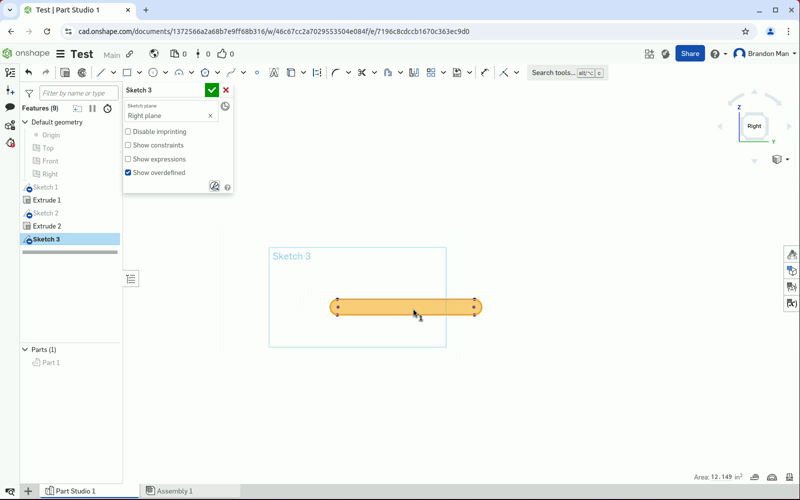
scroll(-6)
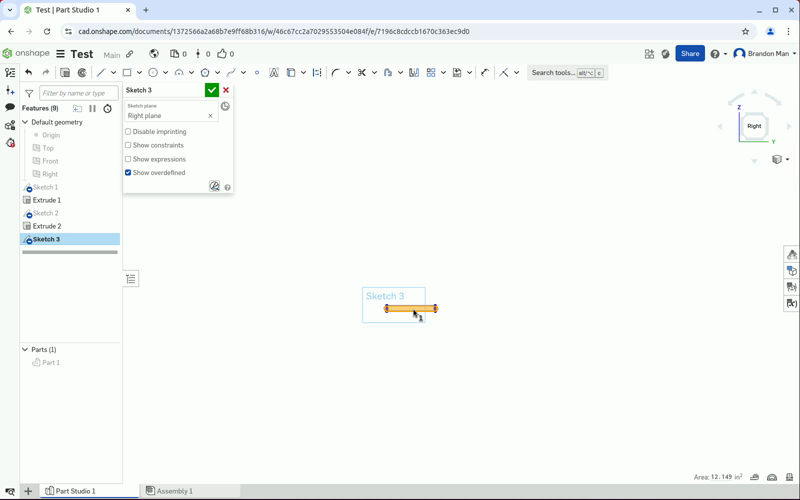
mouse_move(73, 352)
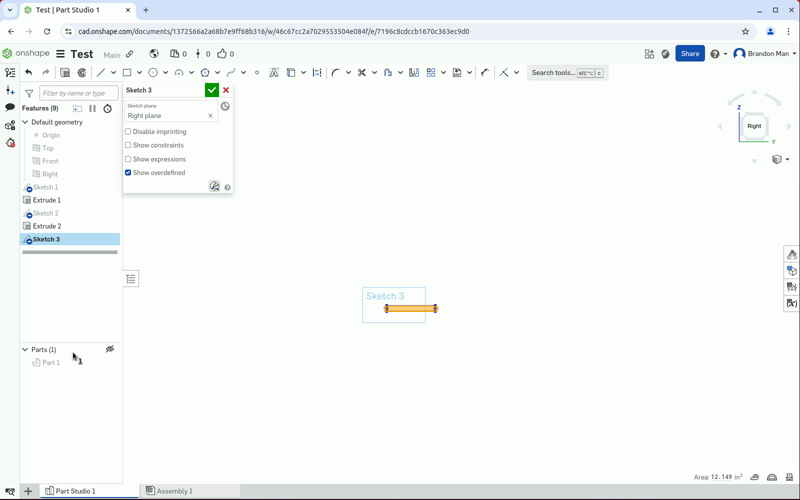
key(shift+y)
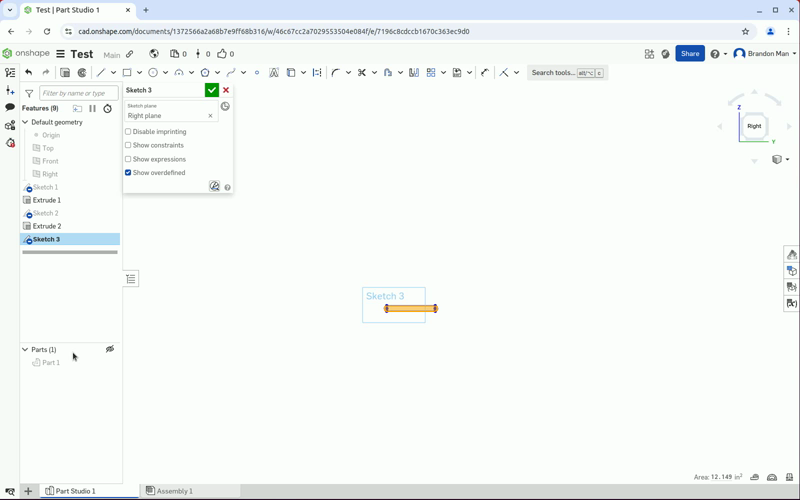
key(shift+e)
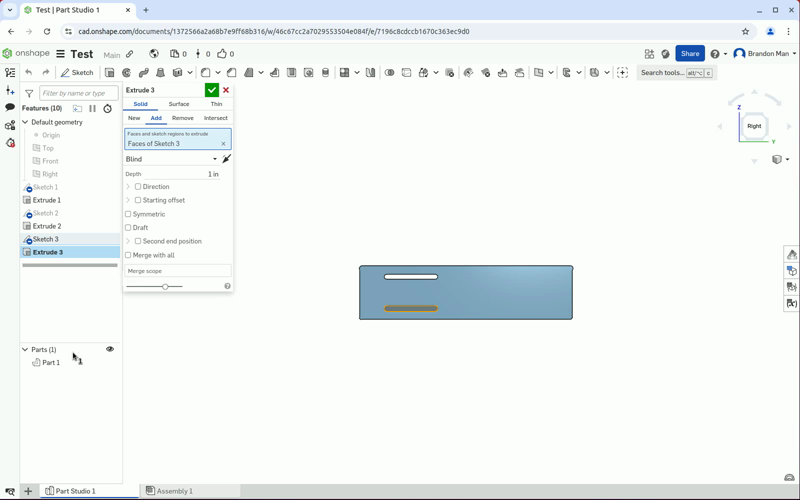
mouse_move(143, 106)
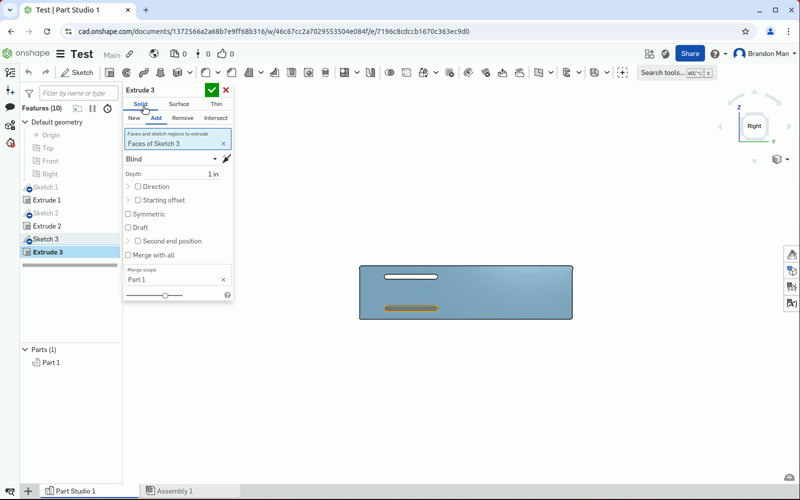
click(143, 106)
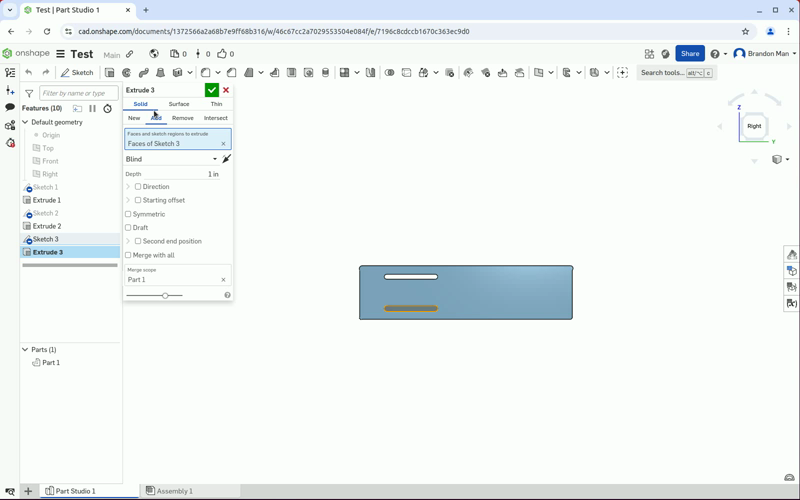
mouse_move(186, 120)
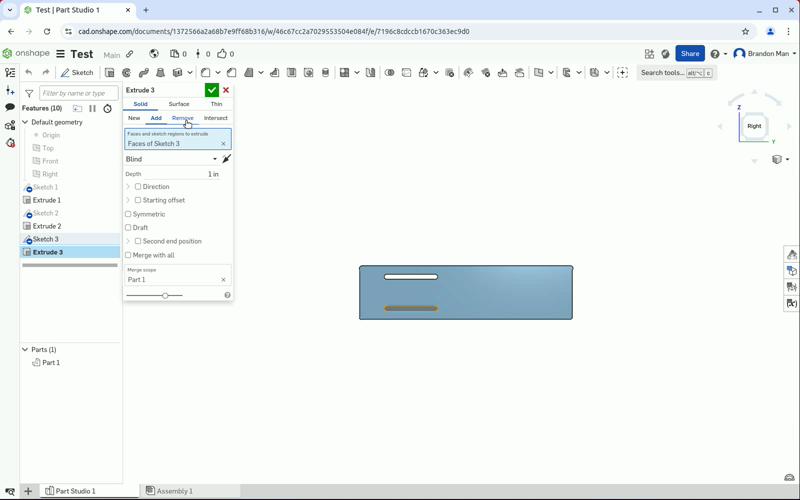
click(186, 120)
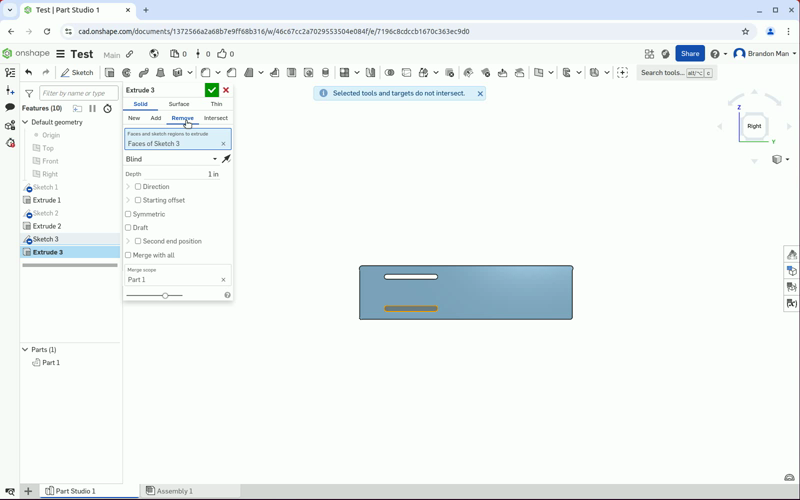
key(tab, 4)
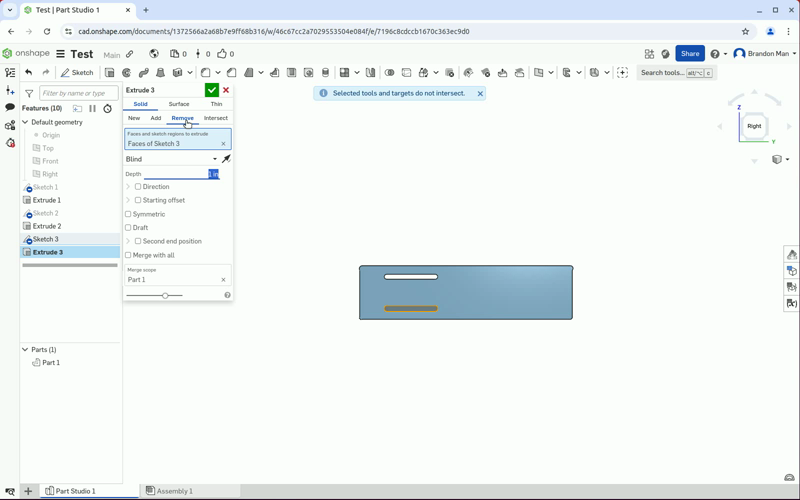
text(-2.648)
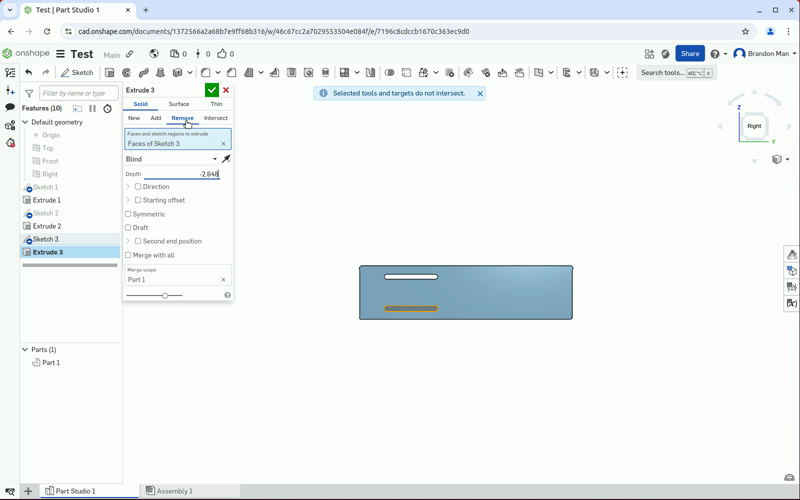
key(tab, 6)
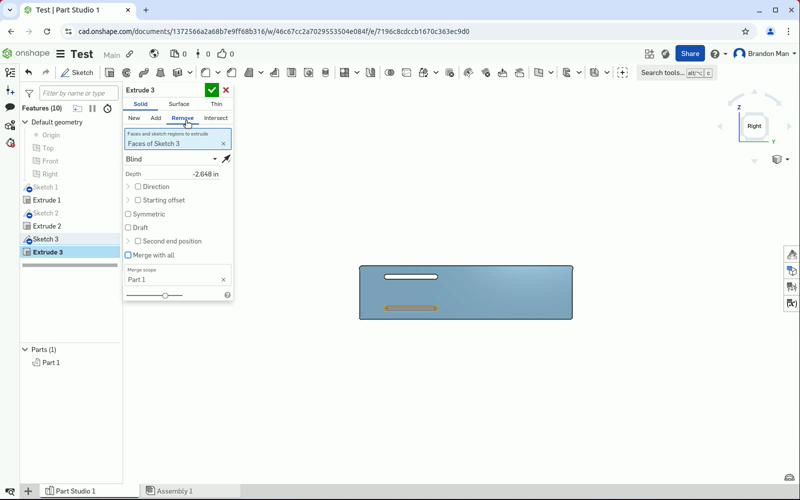
key(space)
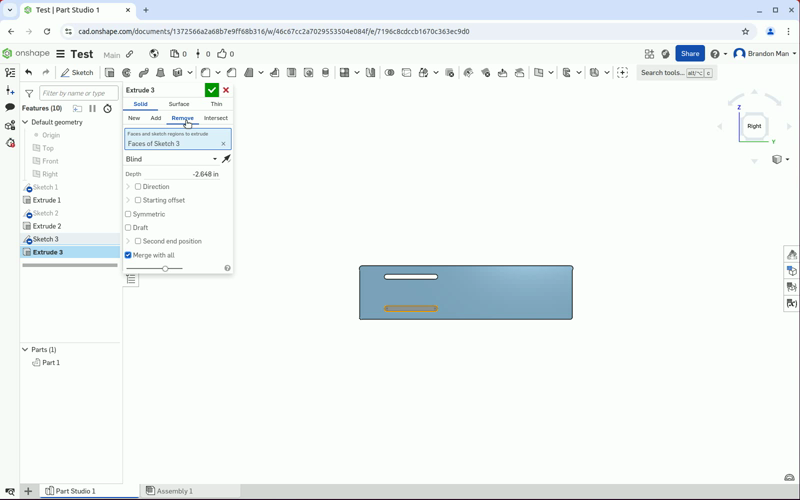
key(enter)
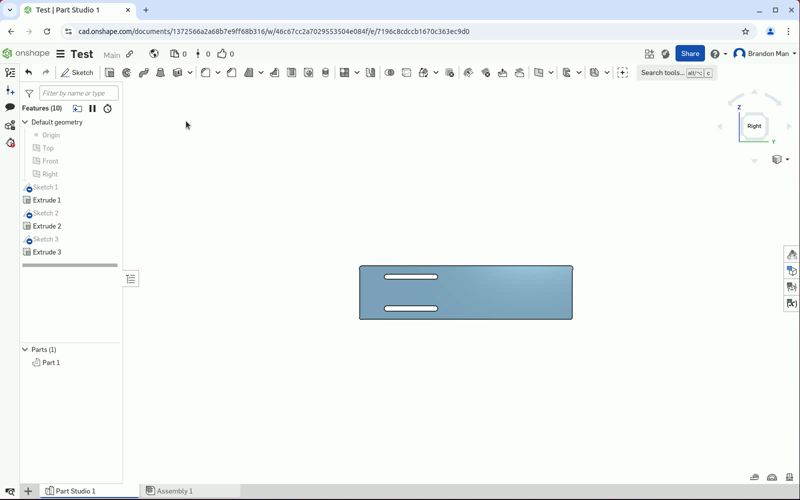
key(shift+h)
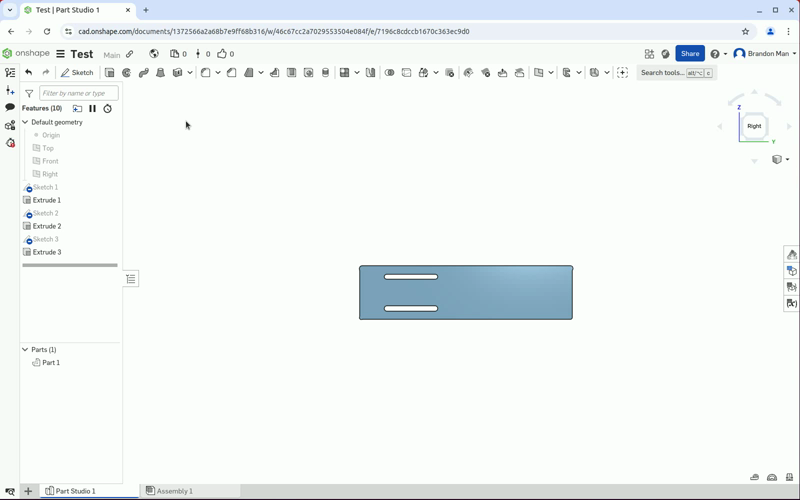
key(shift+h)
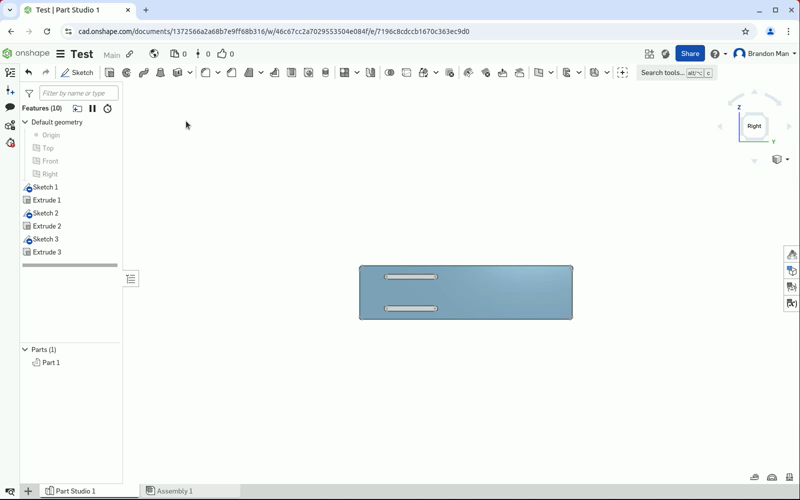
key(shift+7)
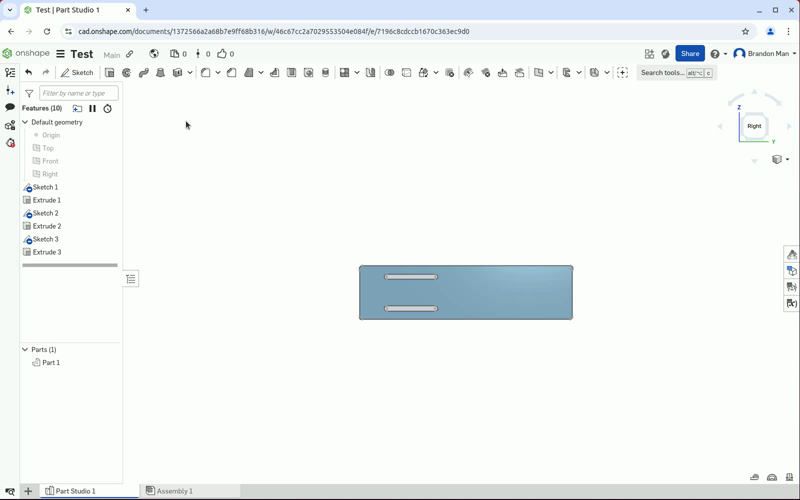
key(right, 2)
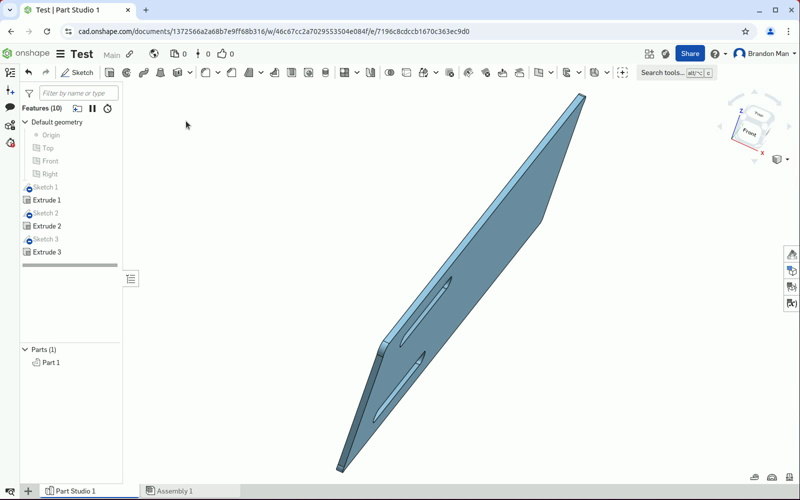
key(down, 2)
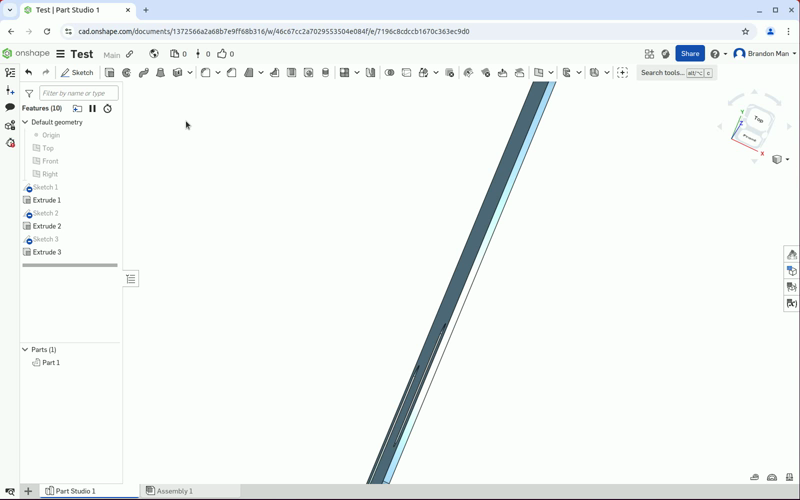
key(up, 2)
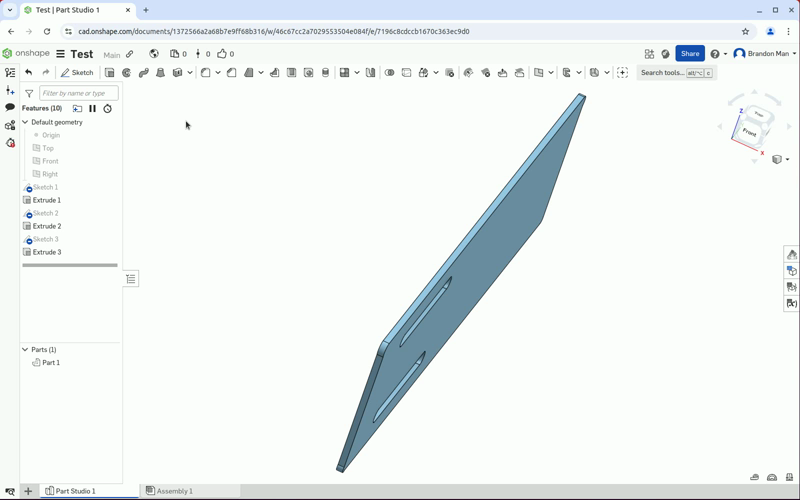
key(left, 2)
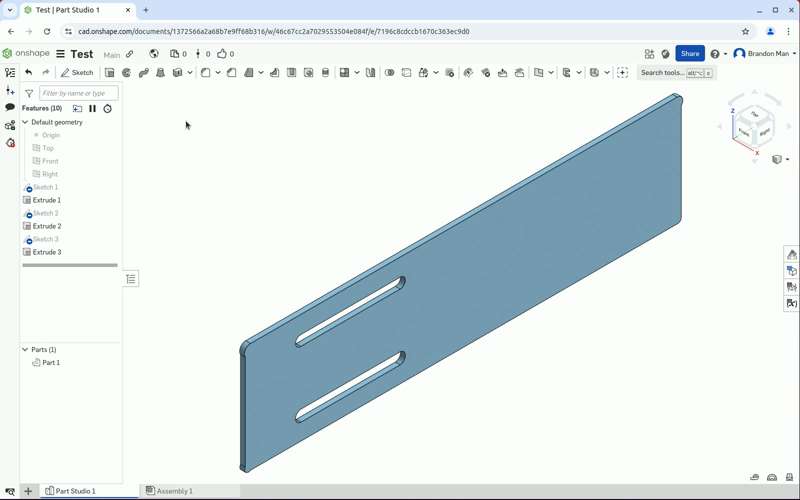
mouse_move(73, 189)
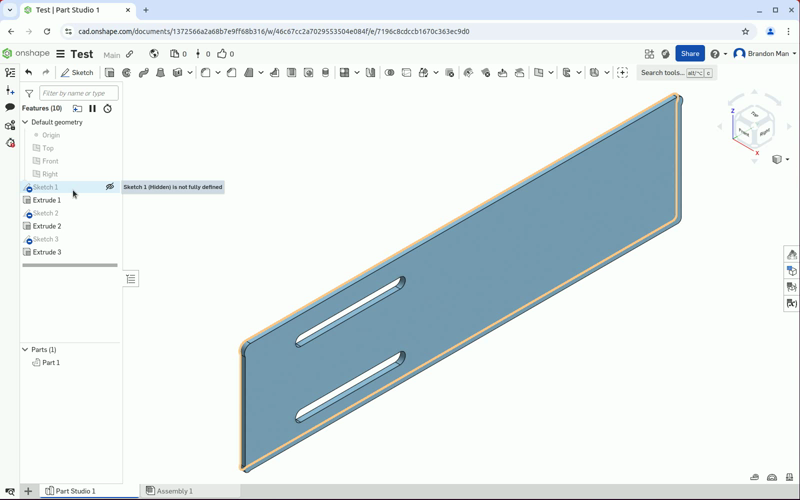
click(73, 189)